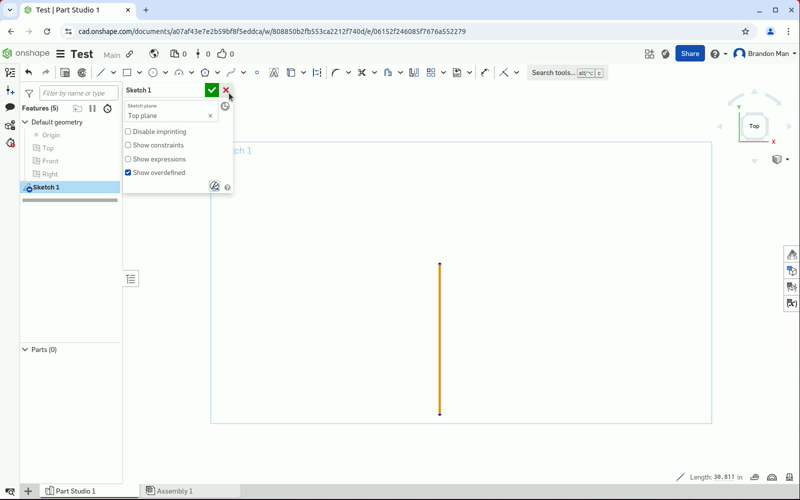
key(shift+h)
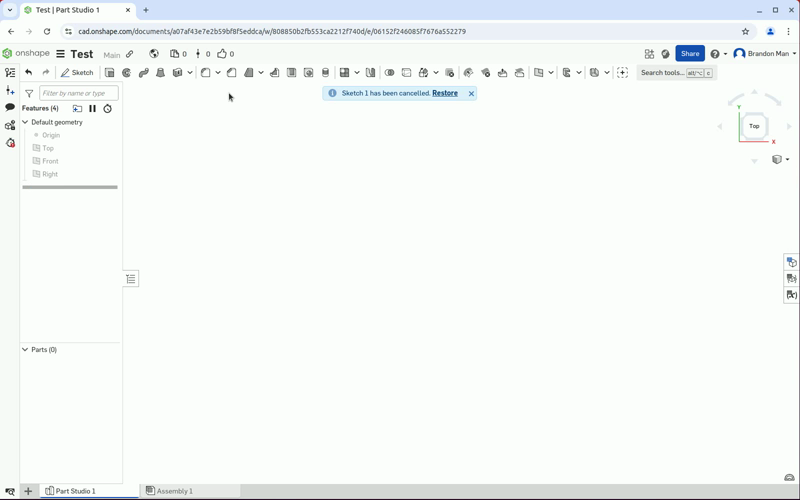
mouse_move(73, 352)
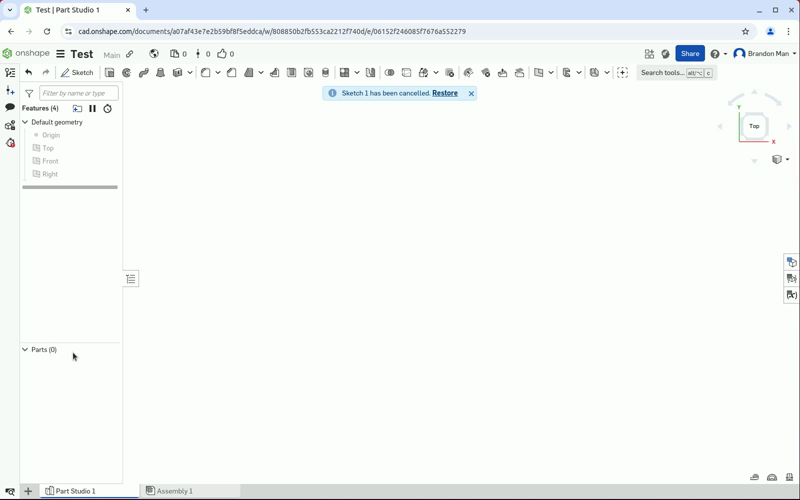
key(y)
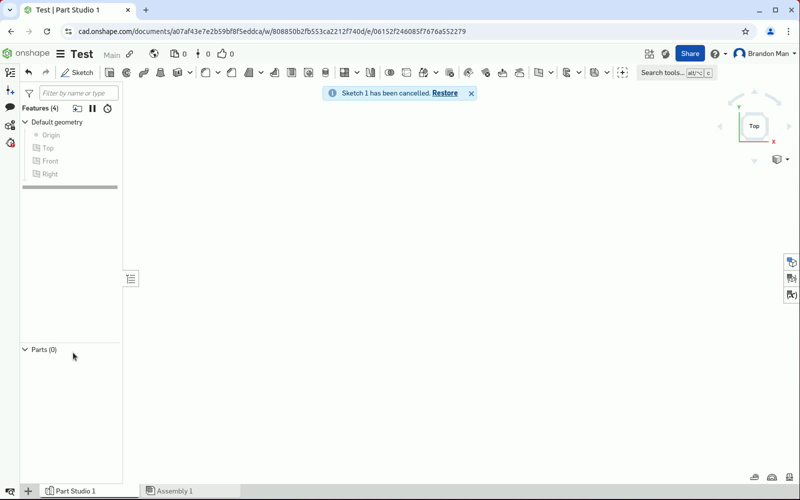
key(shift+p)
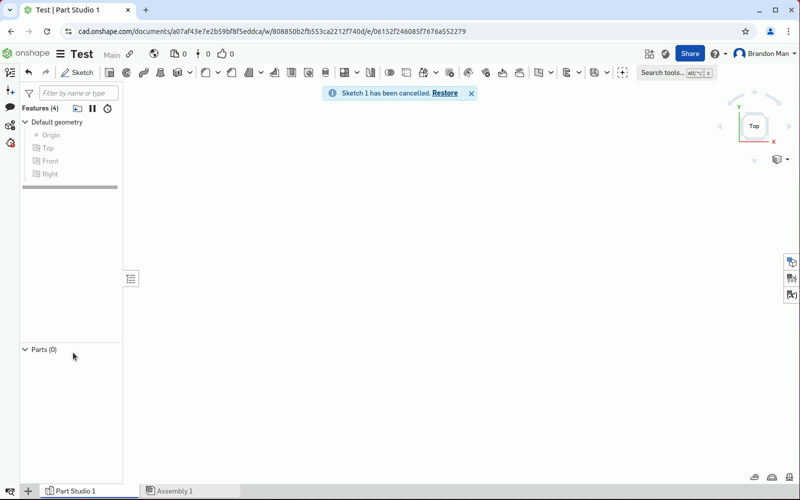
key(space)
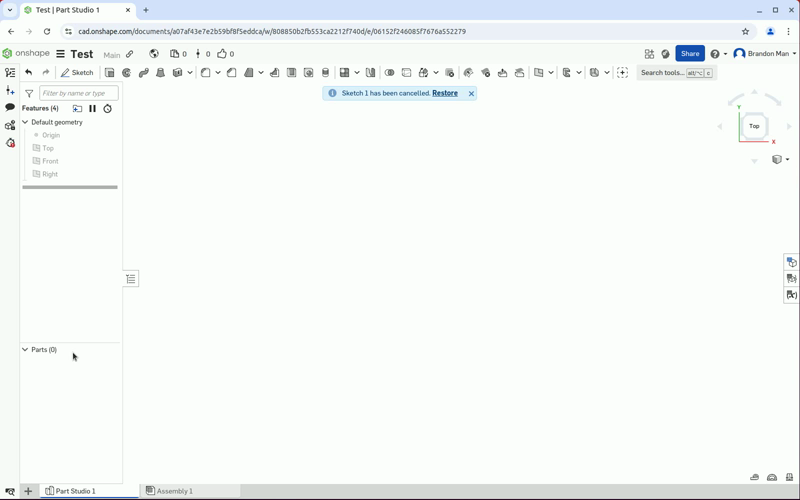
key_down(shift)
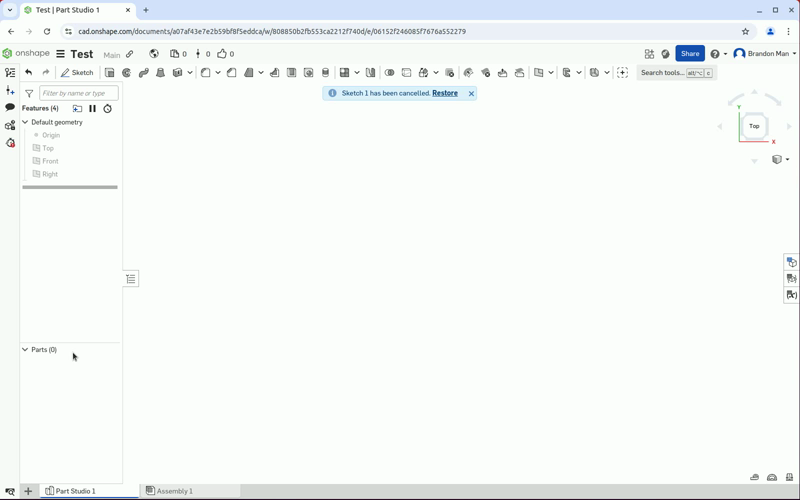
key(up)
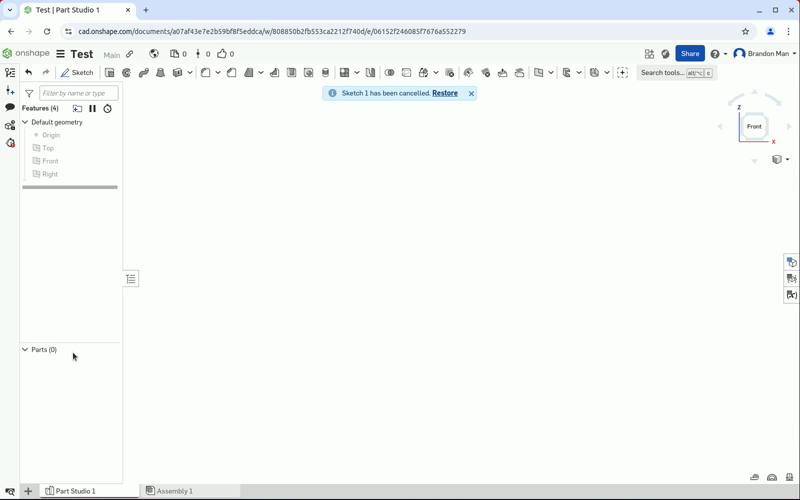
key_up(shift)
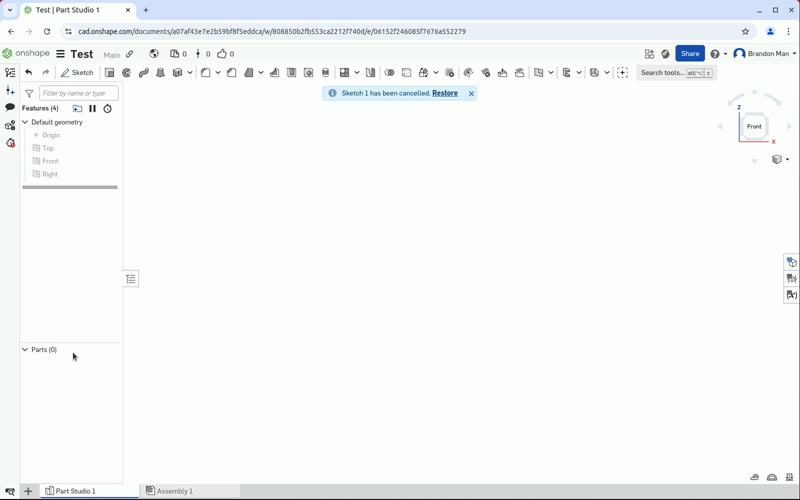
mouse_move(73, 352)
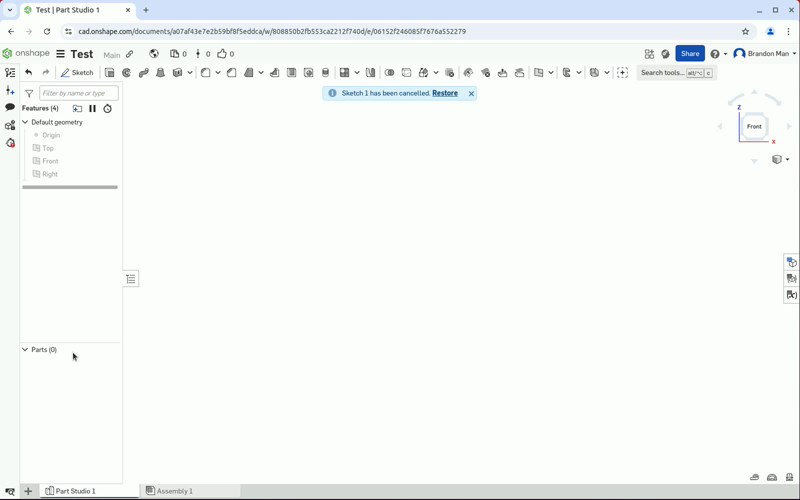
key(shift+y)
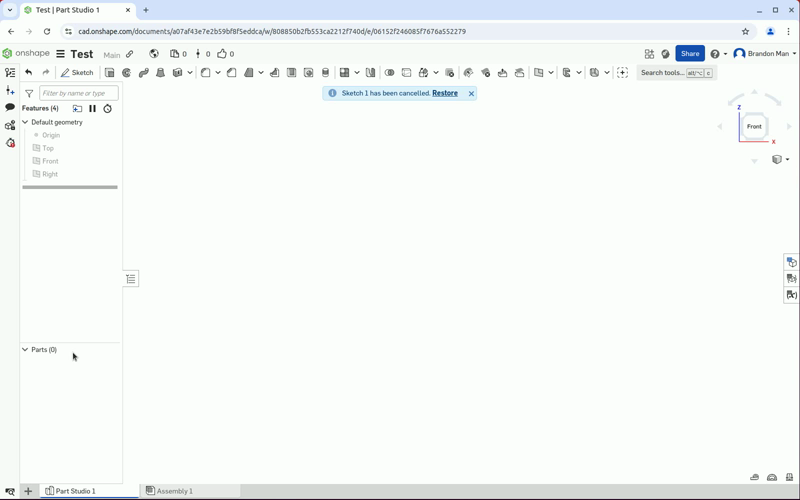
key(shift+s)
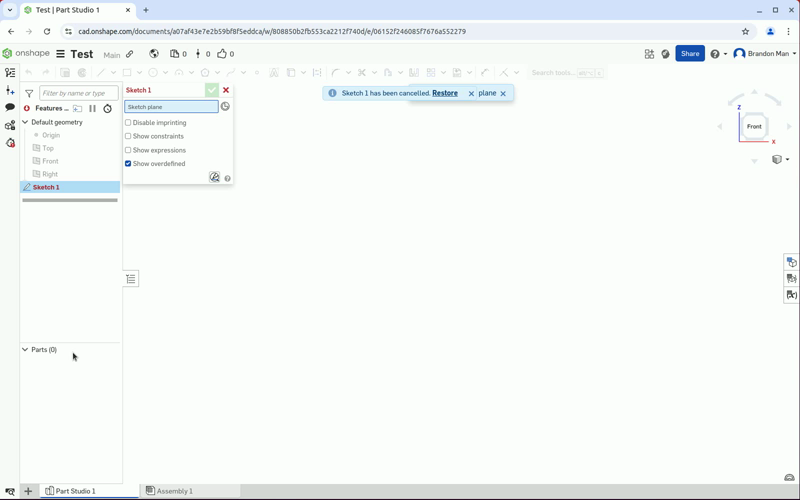
mouse_move(73, 163)
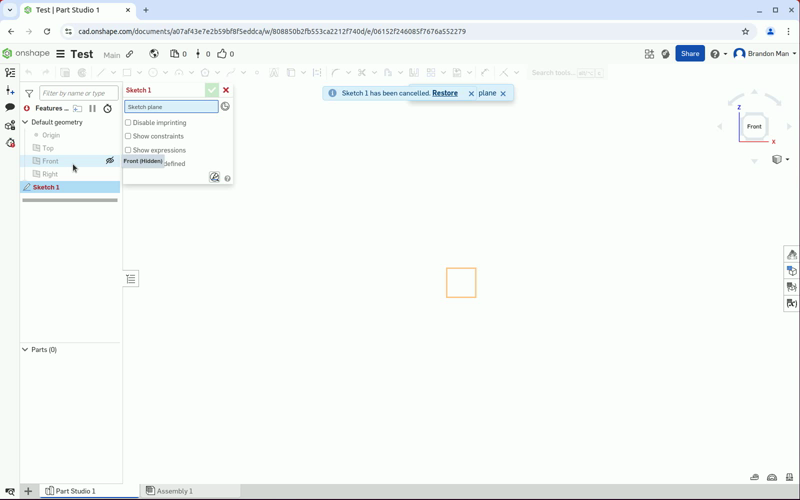
click(73, 163)
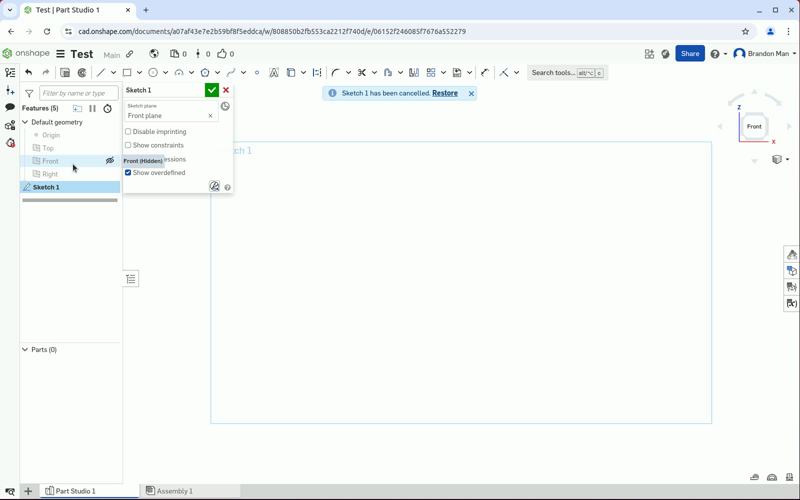
mouse_move(73, 352)
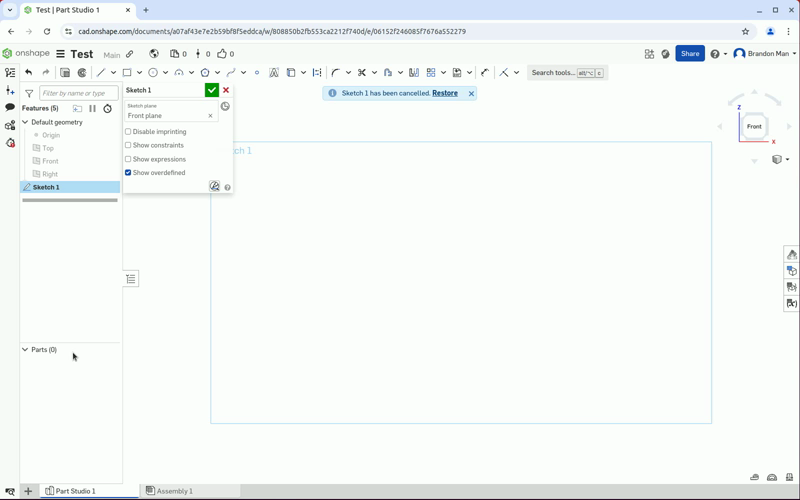
key(y)
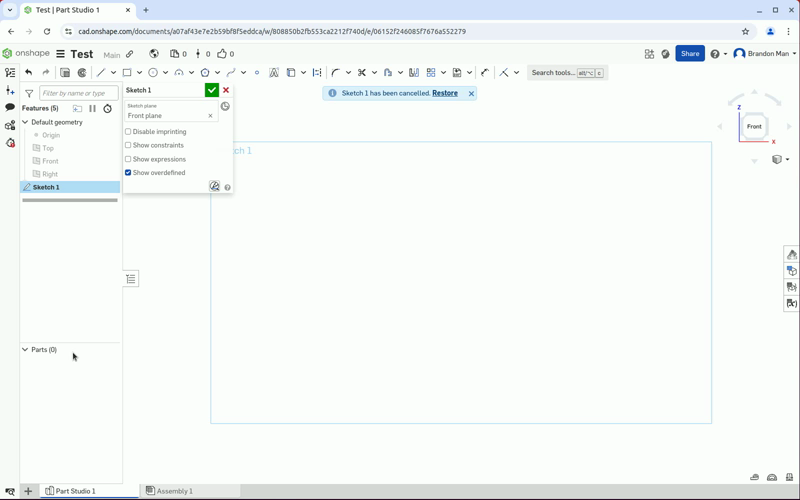
key(l)
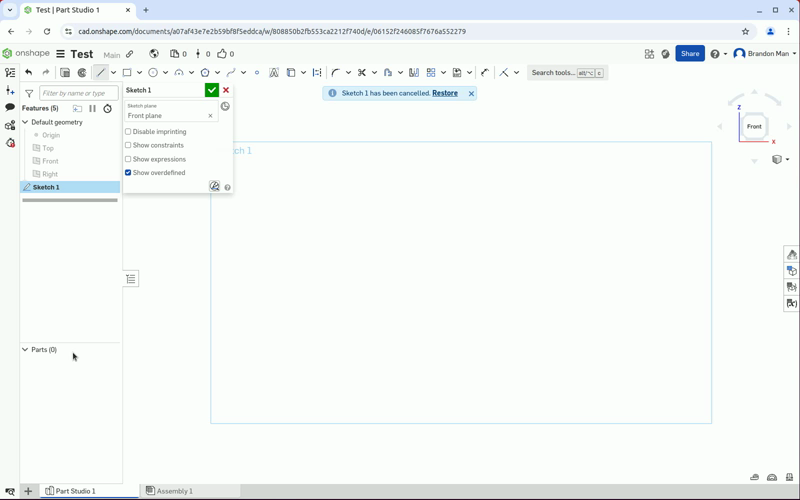
key_down(shift)
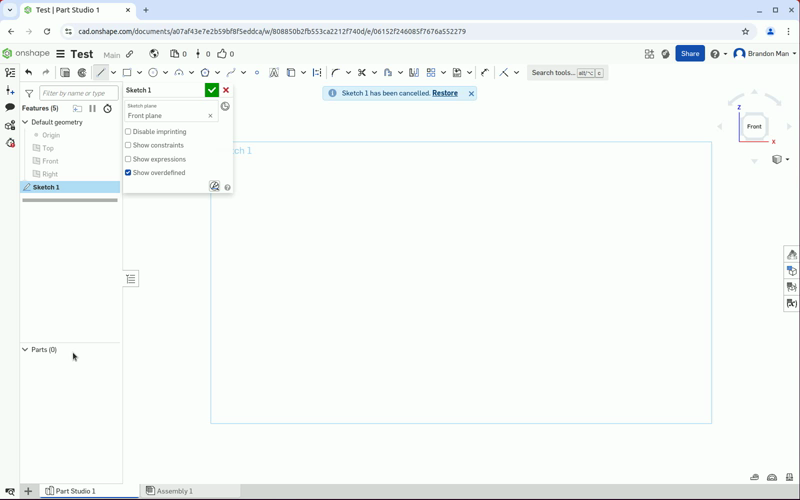
mouse_move(405, 297)
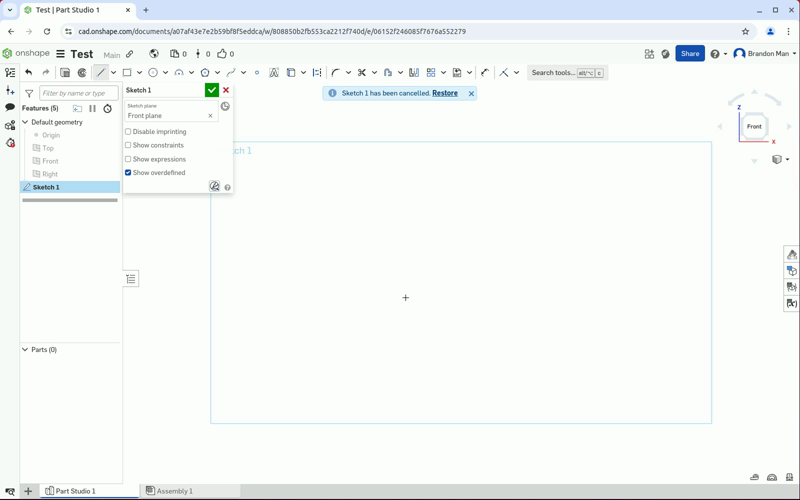
click(405, 297)
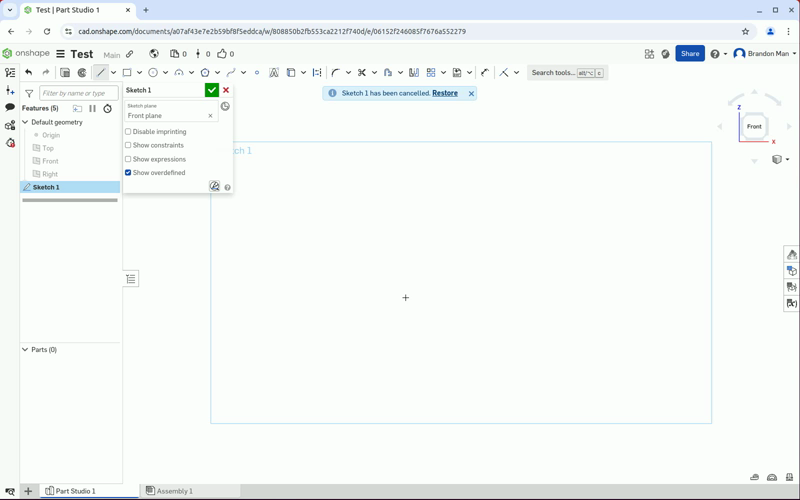
key_up(shift)
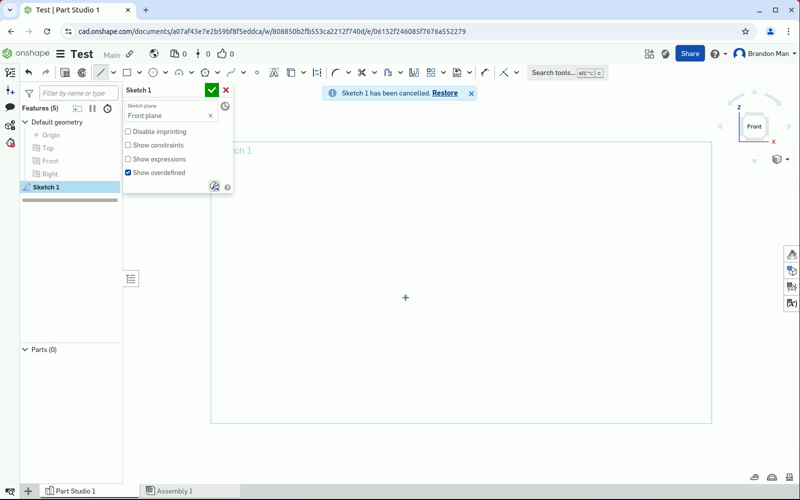
key_down(shift)
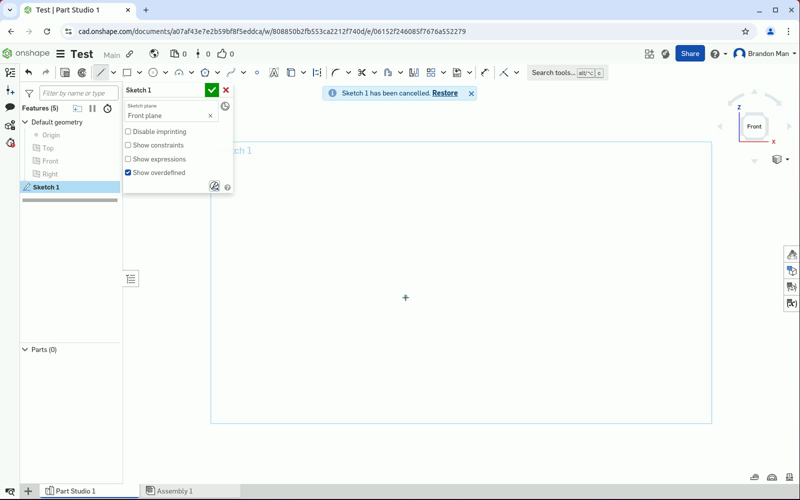
mouse_move(435, 297)
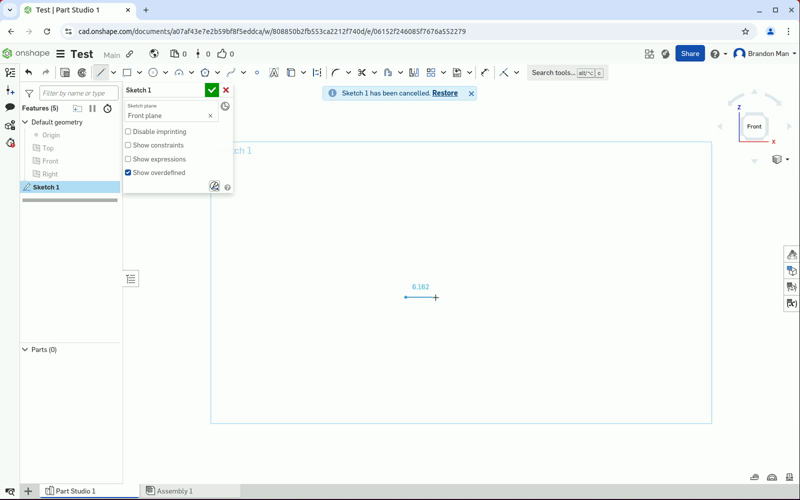
mouse_move(417, 290)
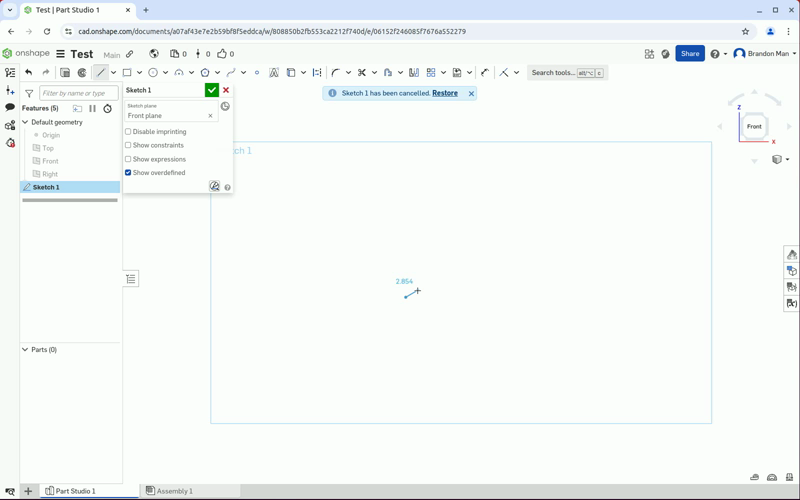
click(417, 290)
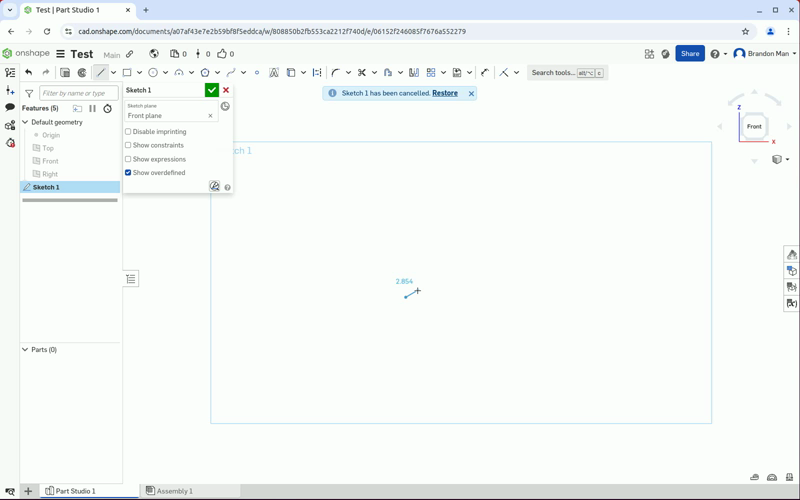
key_up(shift)
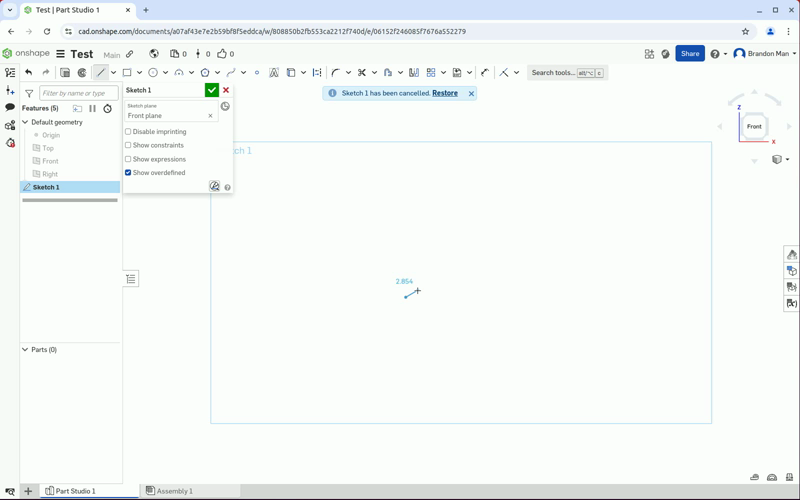
key_down(shift)
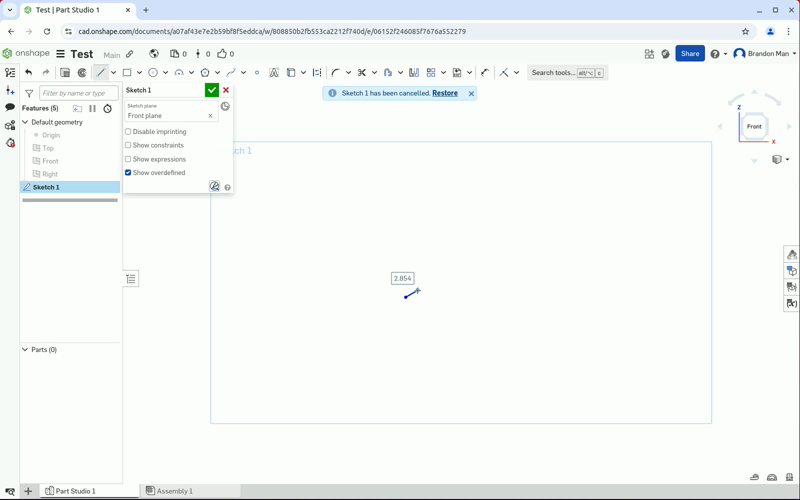
mouse_move(447, 290)
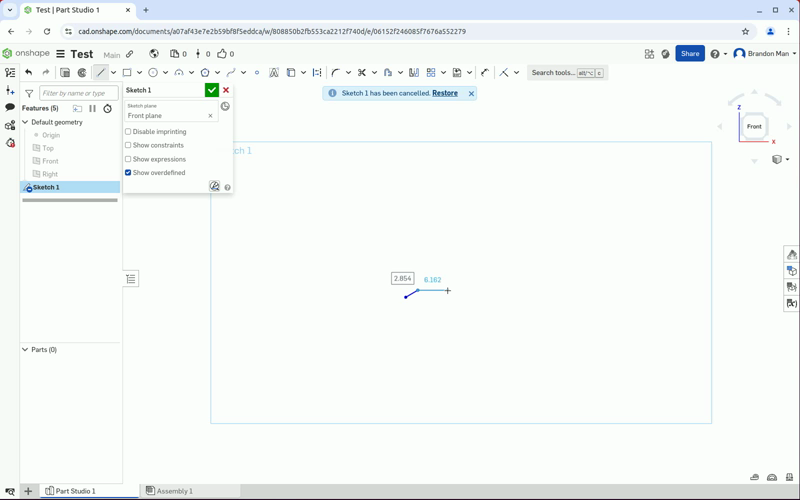
mouse_move(432, 316)
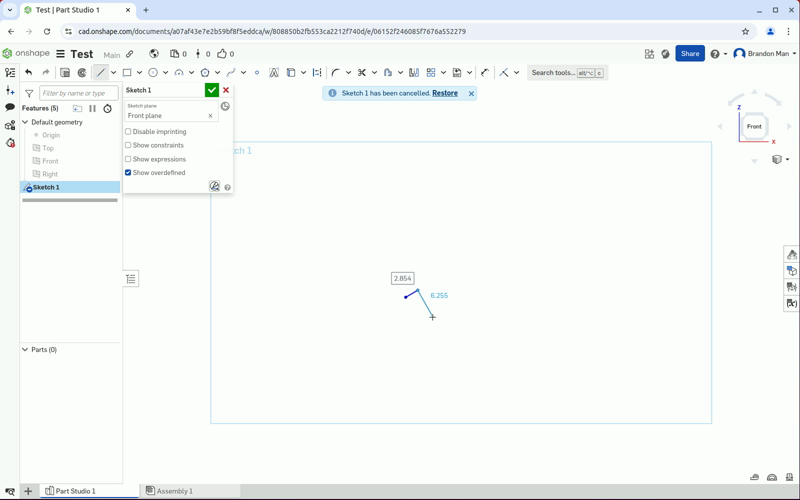
click(432, 316)
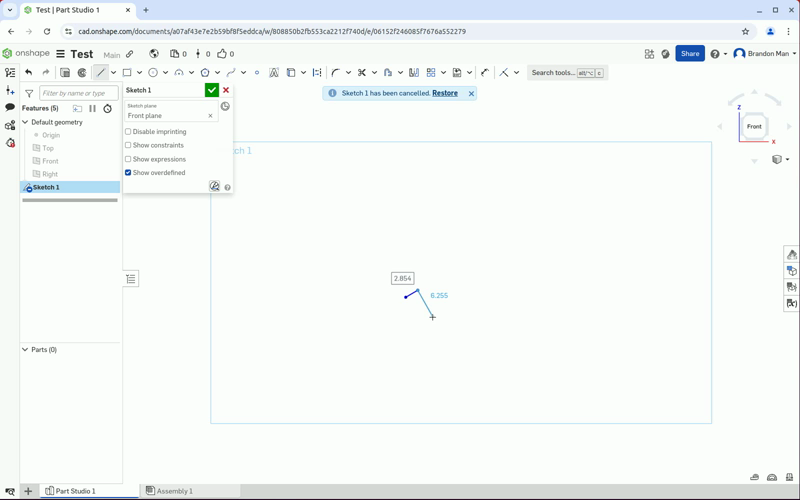
key_up(shift)
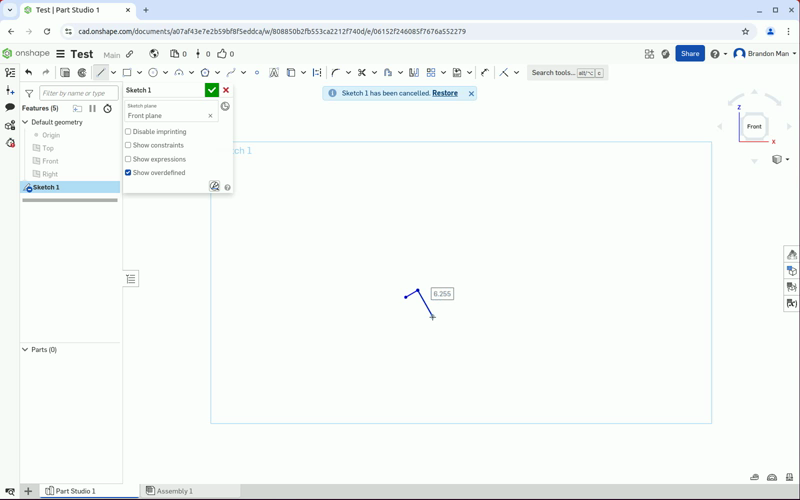
key_down(shift)
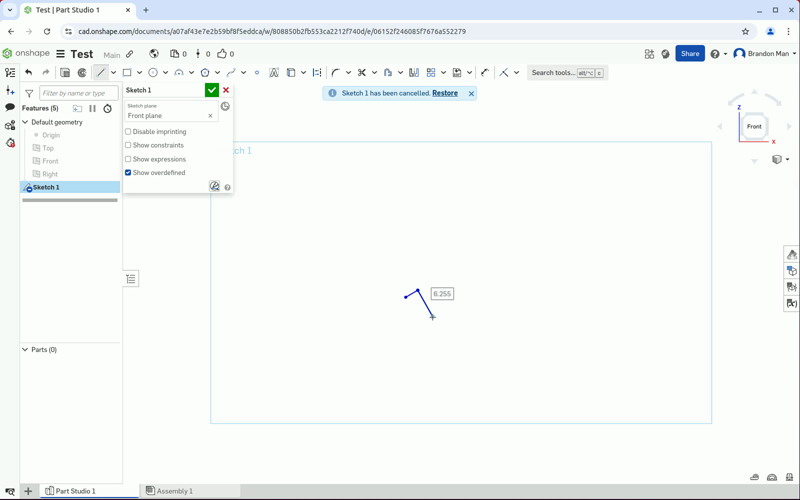
mouse_move(462, 316)
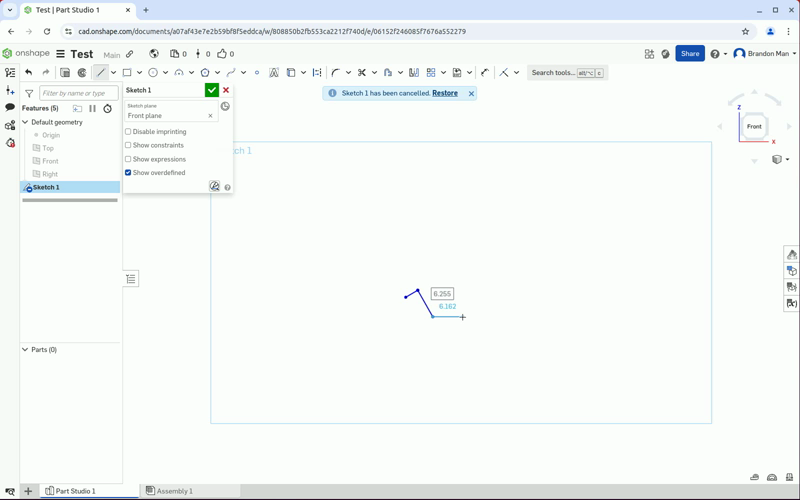
mouse_move(420, 324)
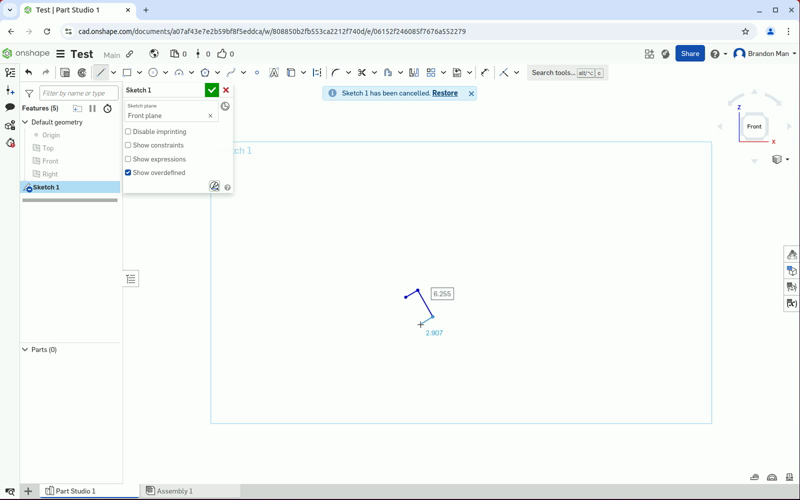
click(420, 324)
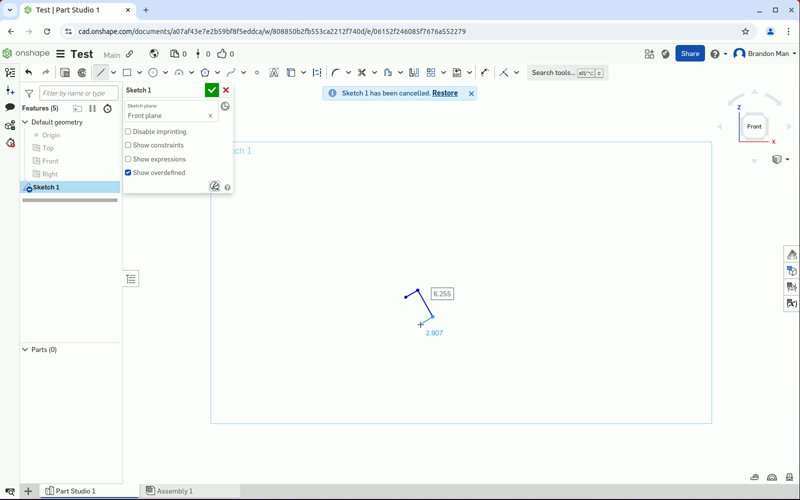
key_up(shift)
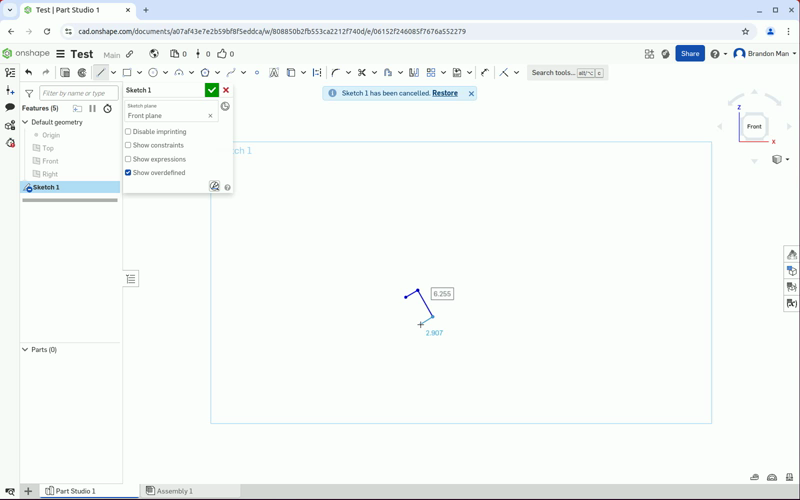
key(esc)
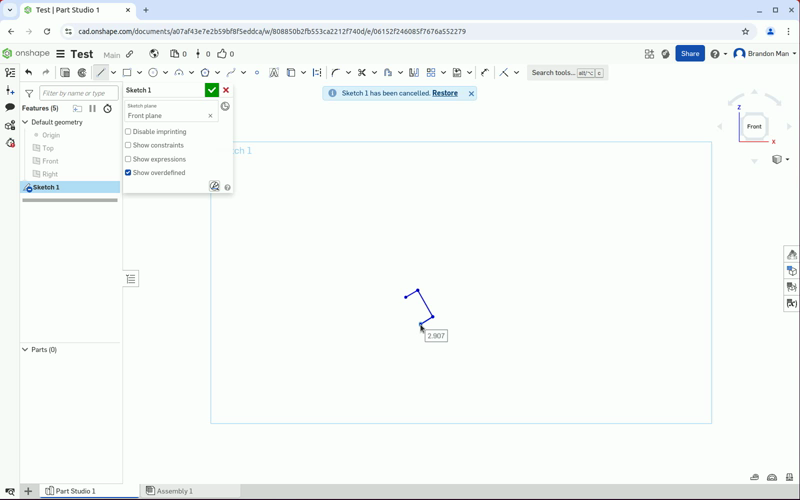
key(a)
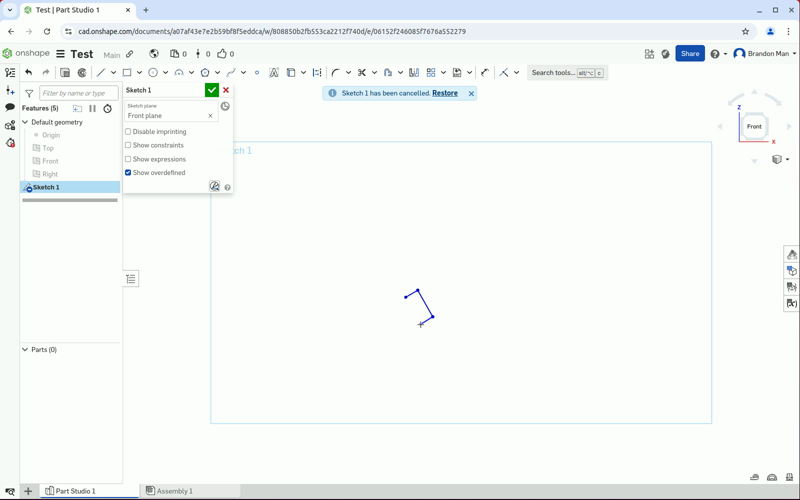
mouse_move(420, 324)
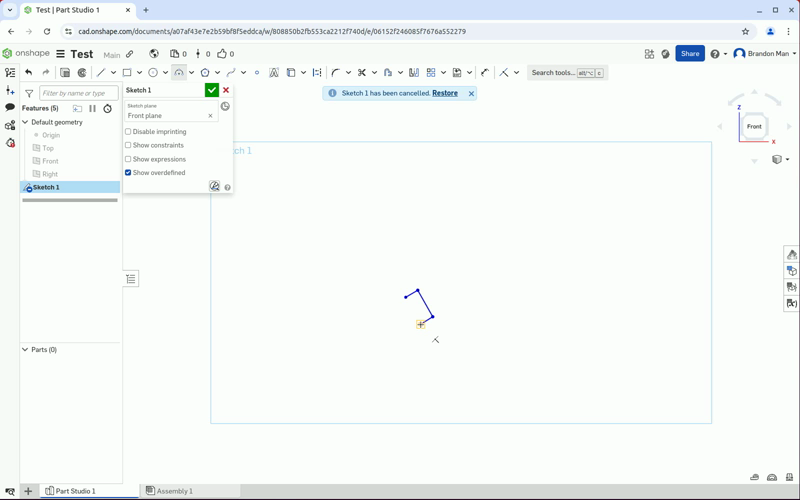
click(420, 324)
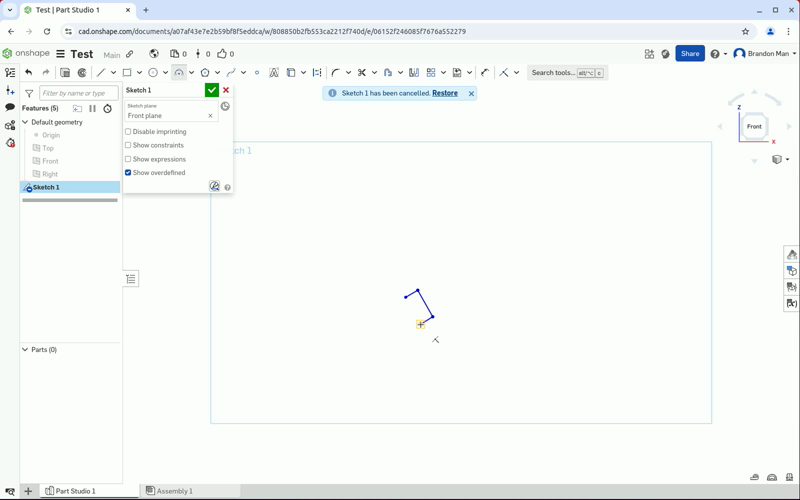
key_down(shift)
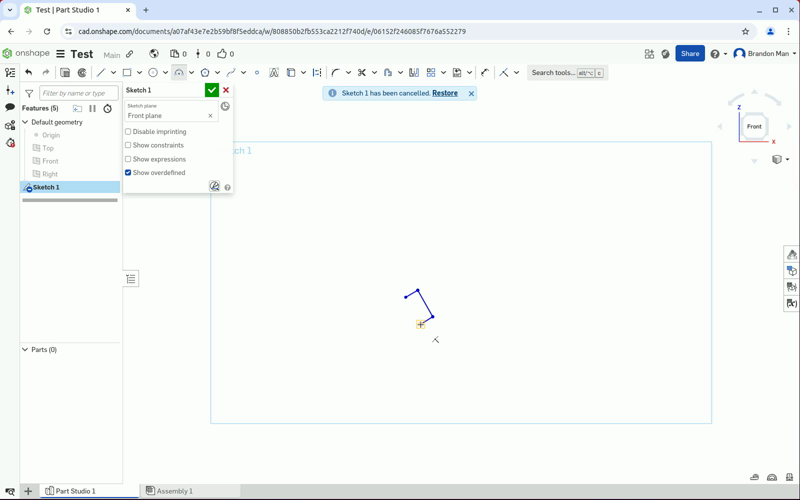
mouse_move(499, 324)
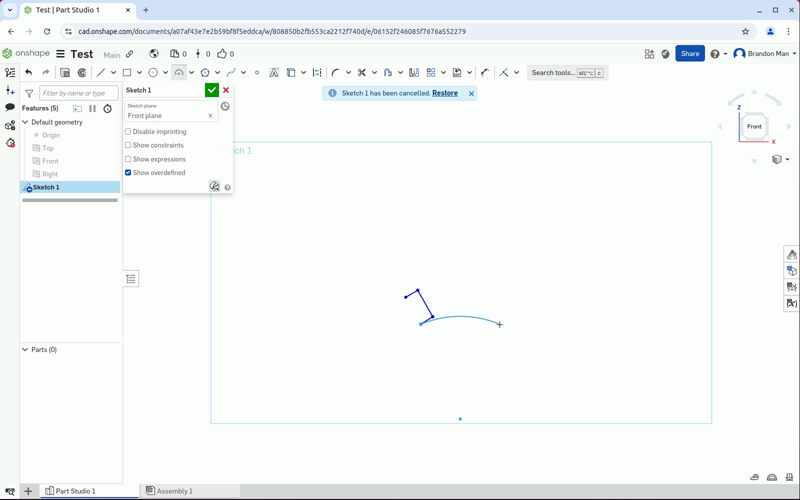
click(499, 324)
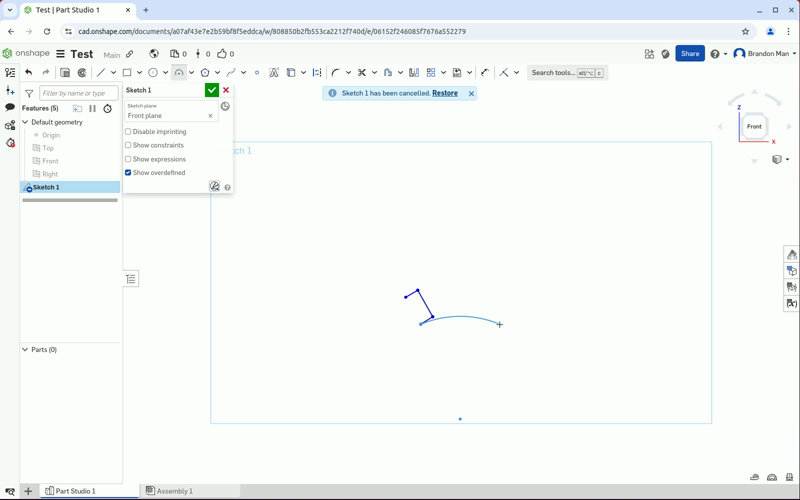
mouse_move(460, 339)
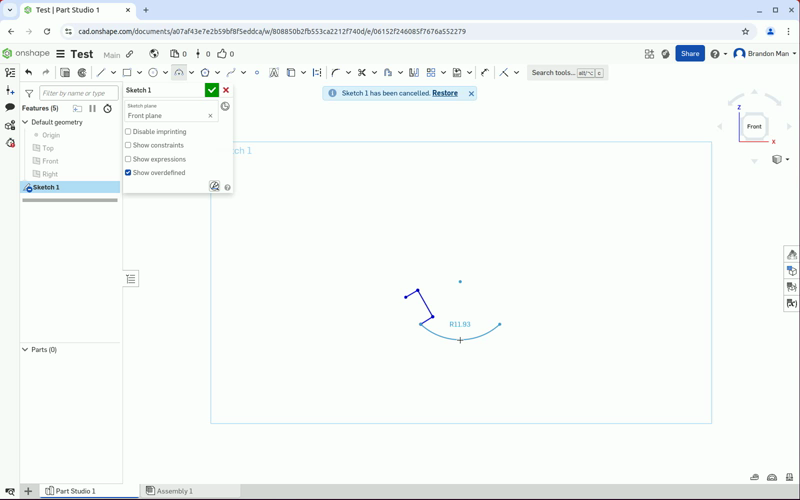
click(460, 339)
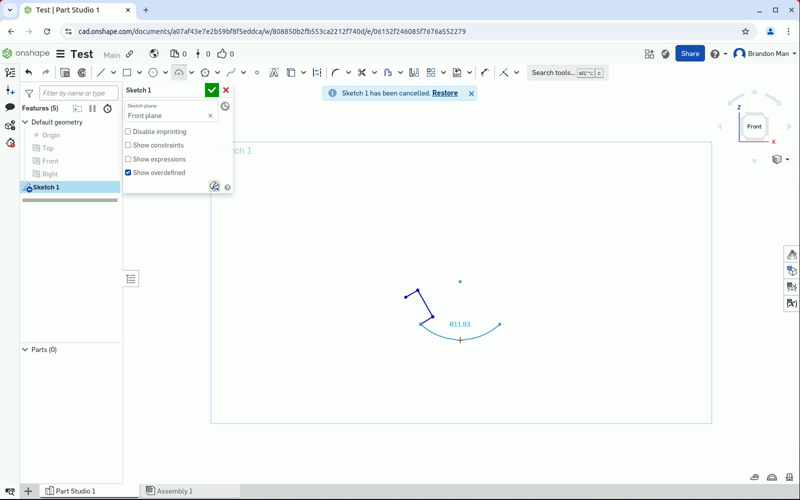
key_up(shift)
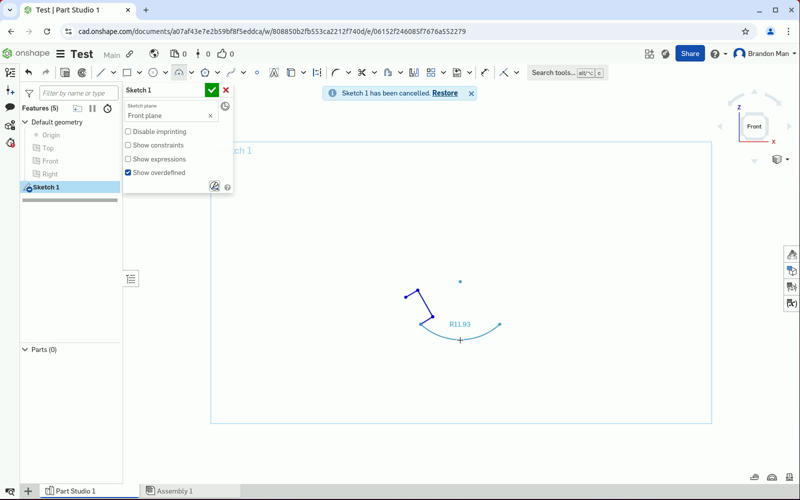
key(esc)
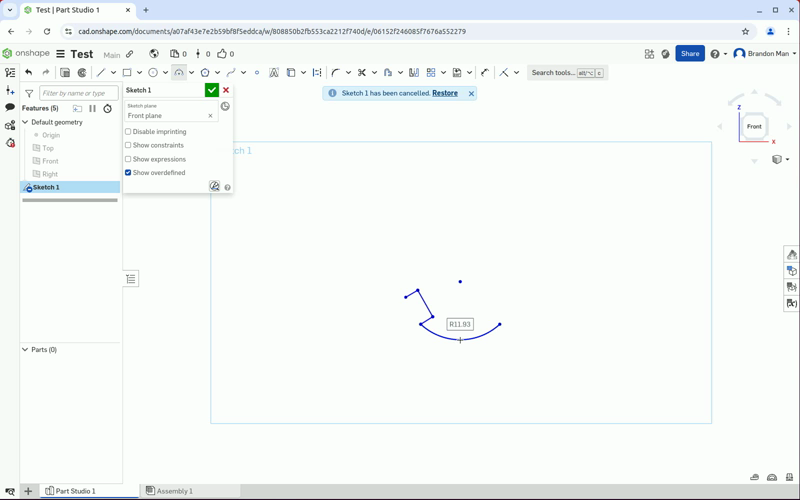
key(l)
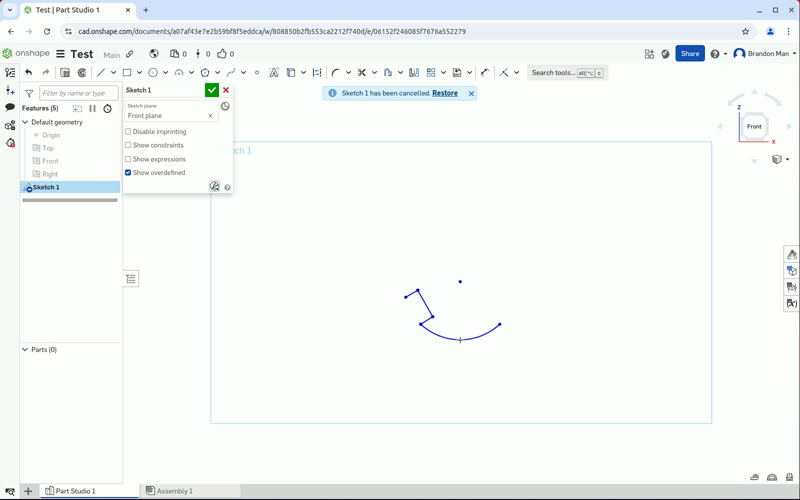
mouse_move(499, 324)
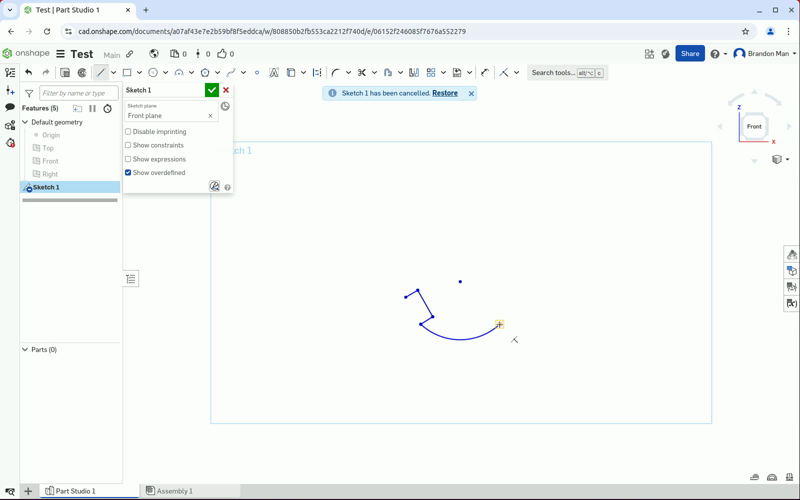
click(499, 324)
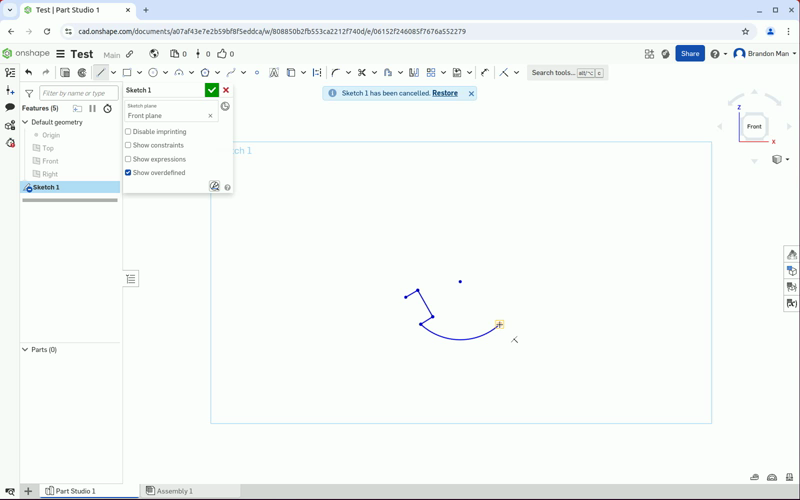
key_down(shift)
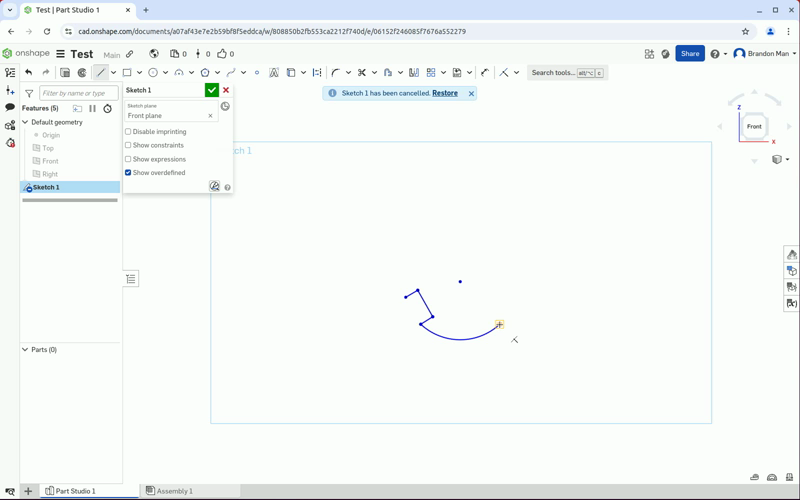
mouse_move(529, 324)
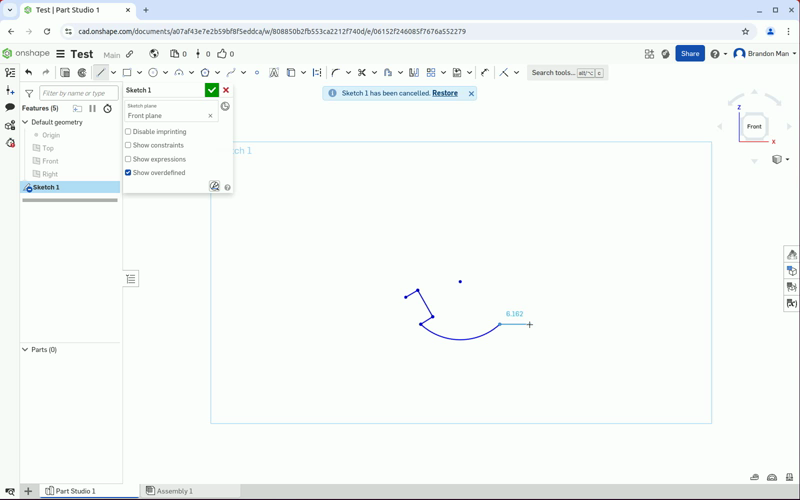
mouse_move(489, 316)
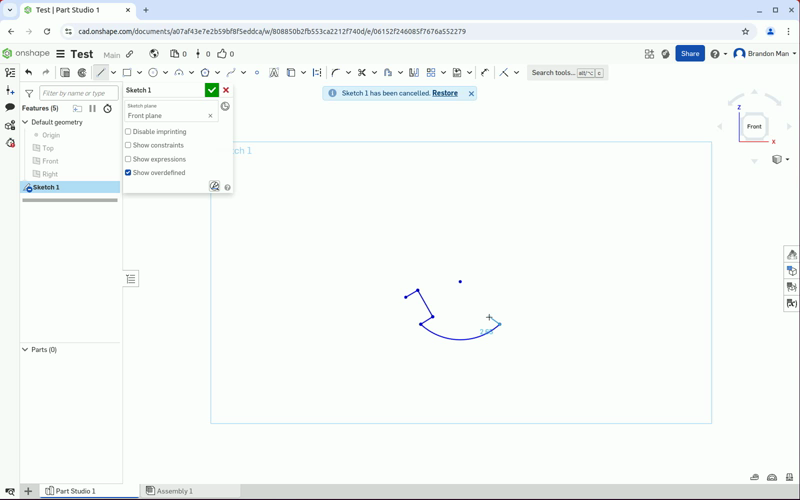
click(489, 316)
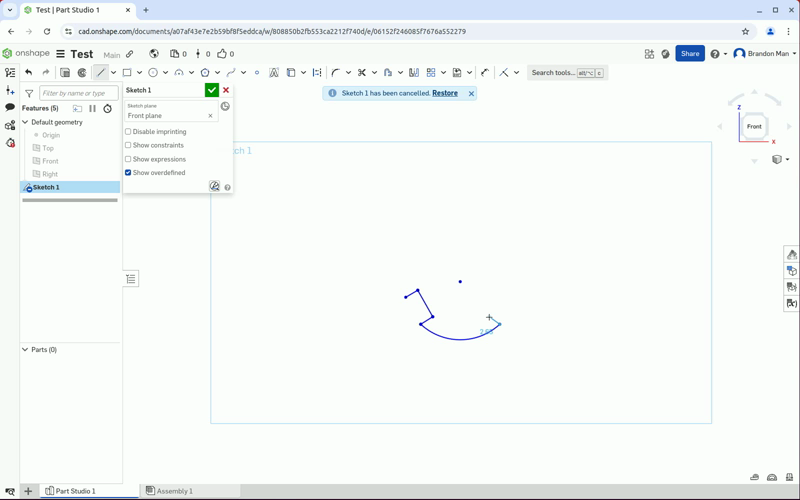
key_up(shift)
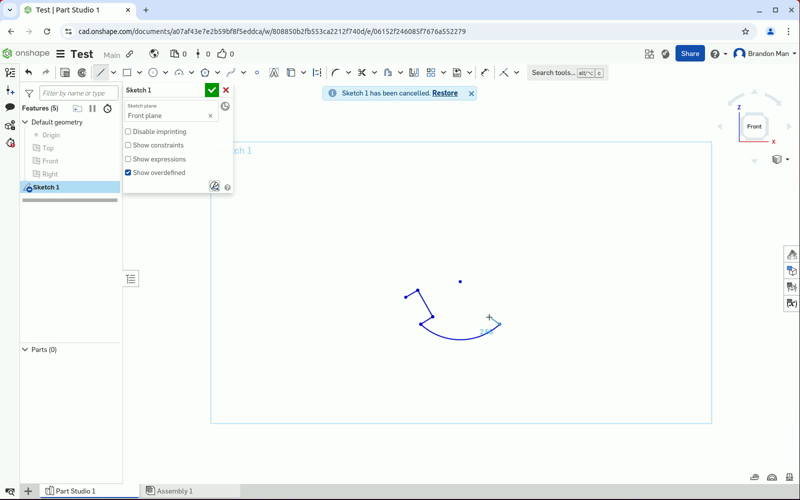
key_down(shift)
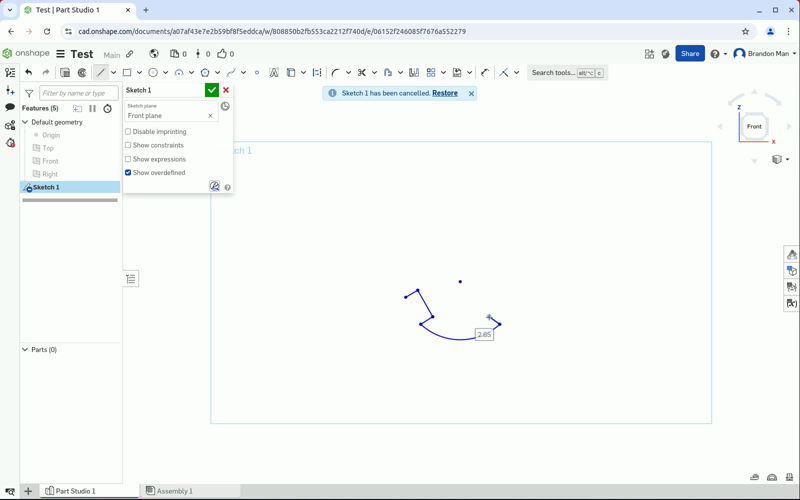
mouse_move(519, 316)
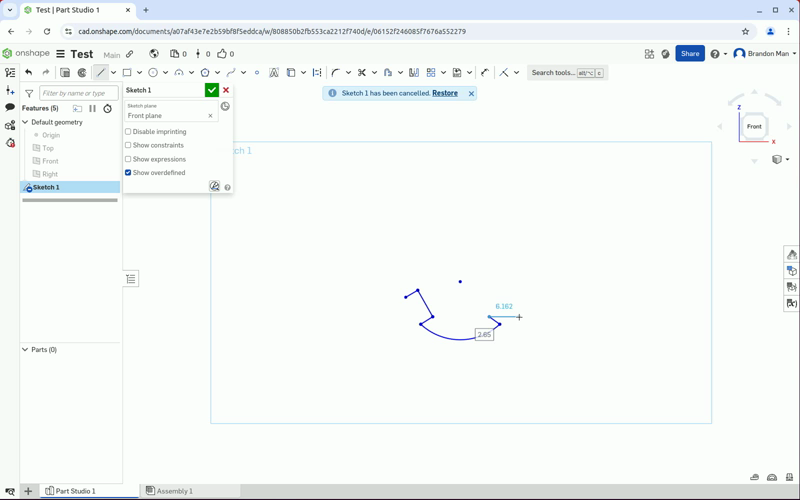
mouse_move(504, 290)
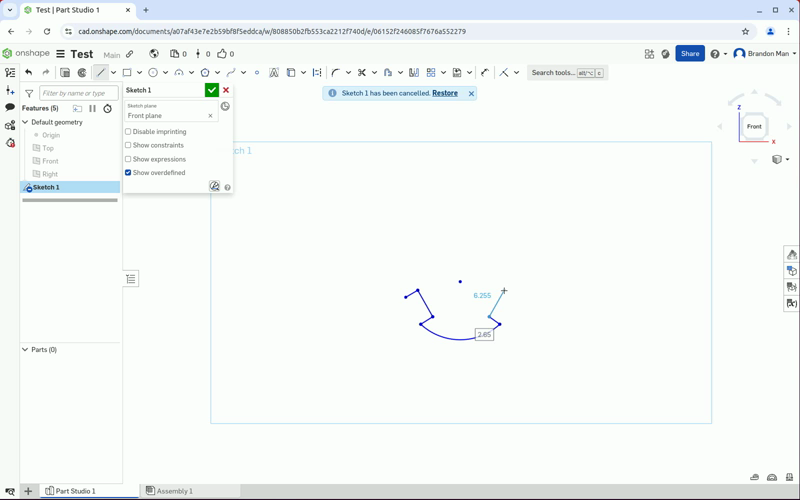
click(504, 290)
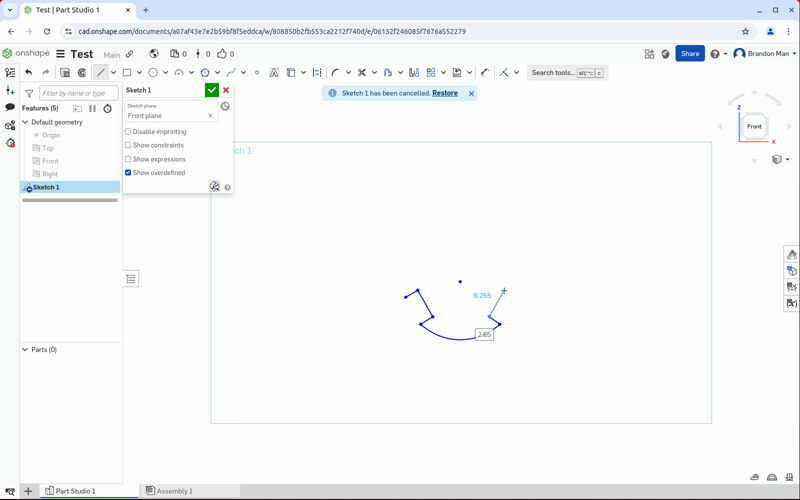
key_up(shift)
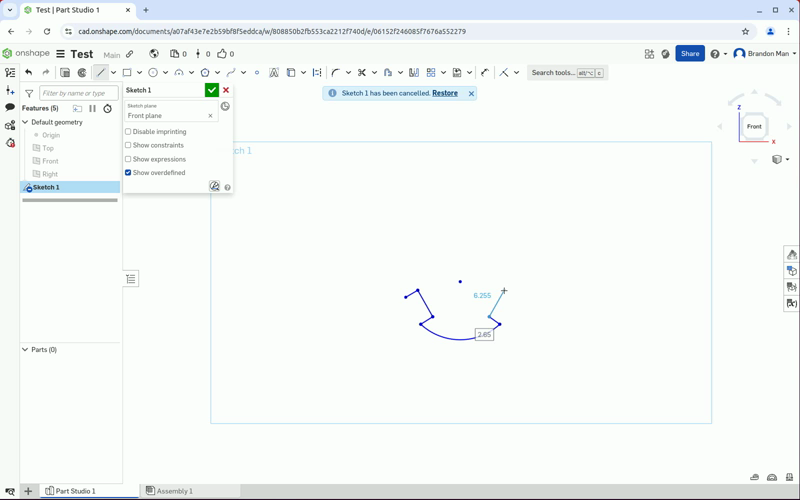
key_down(shift)
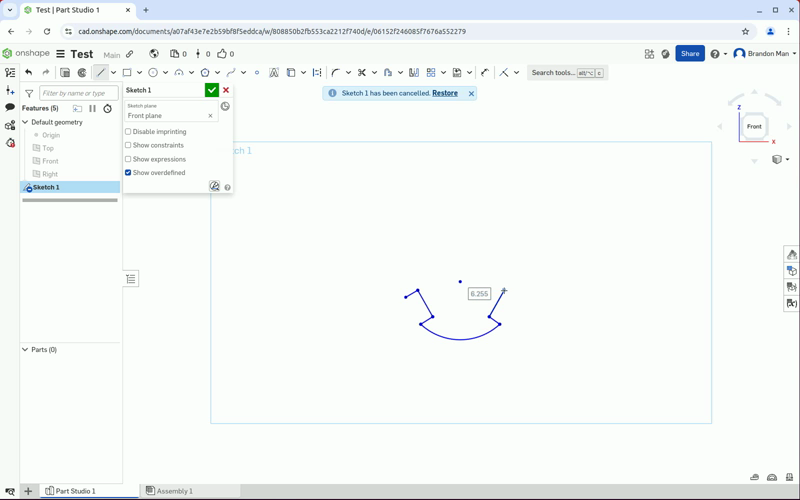
mouse_move(534, 290)
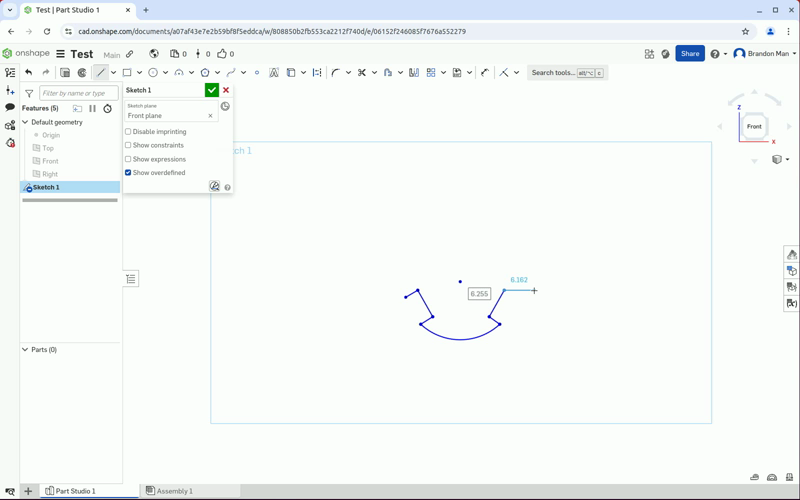
mouse_move(514, 297)
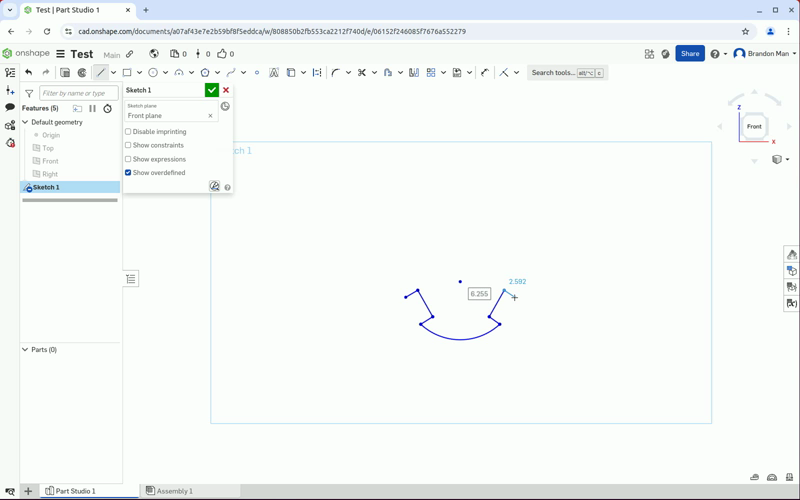
click(514, 297)
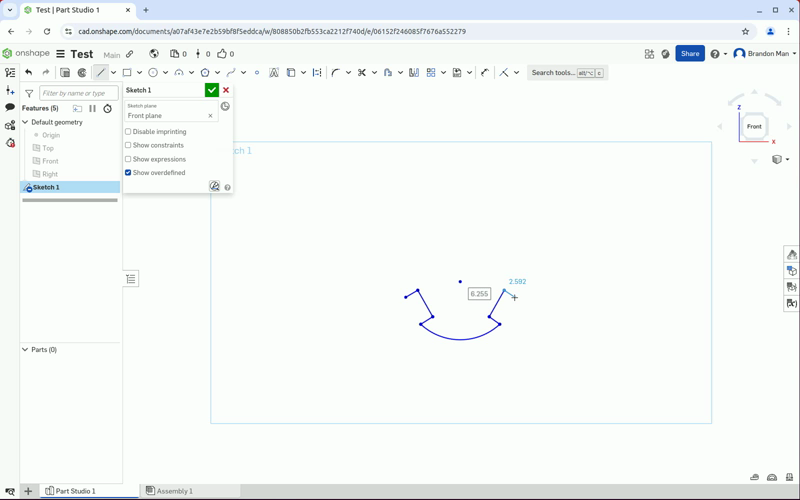
key_up(shift)
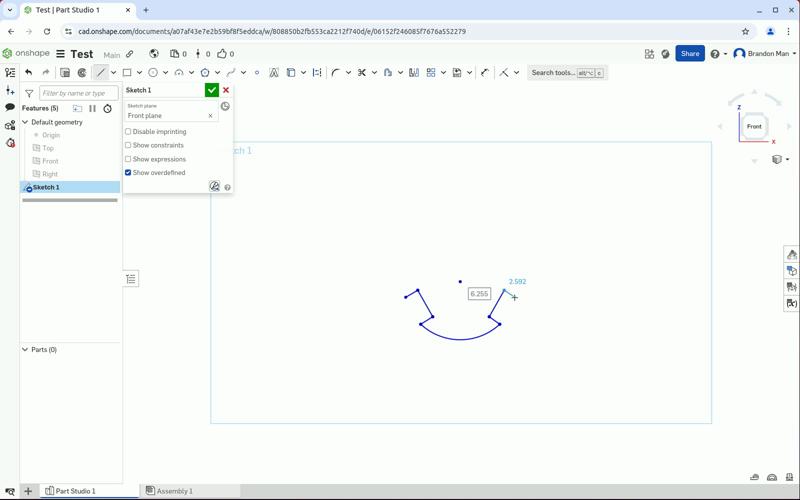
key(esc)
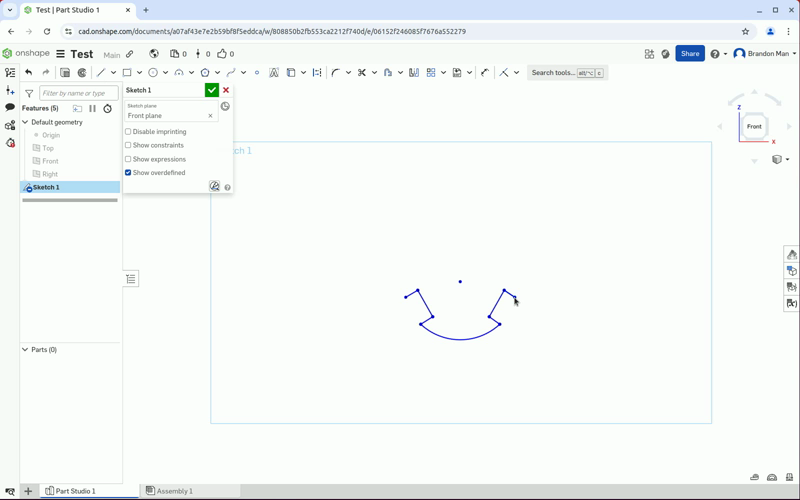
key(a)
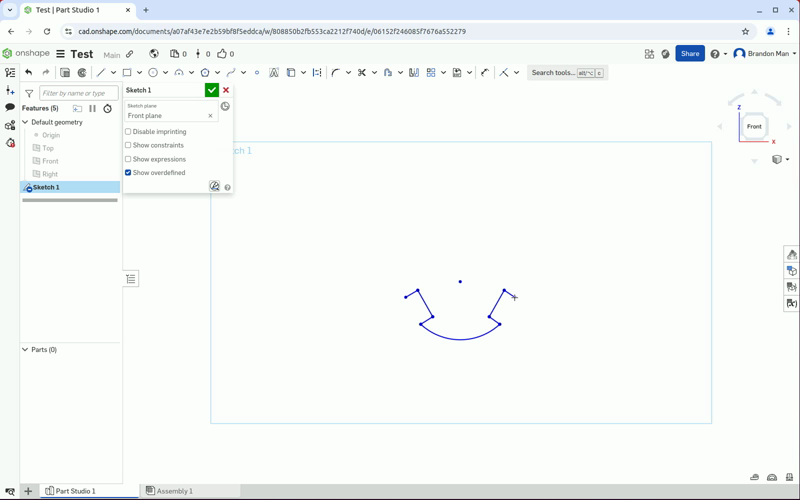
mouse_move(514, 297)
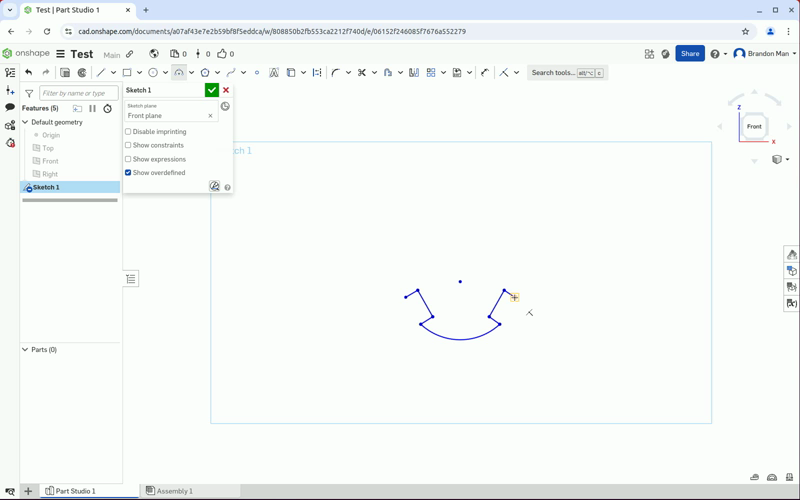
click(514, 297)
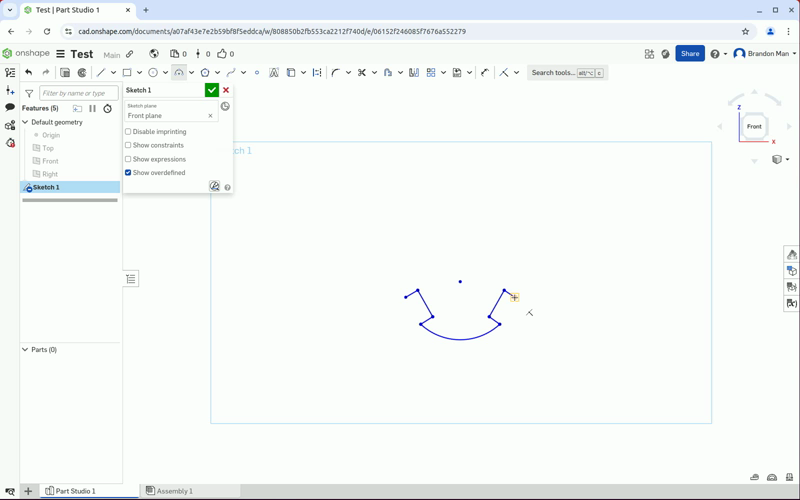
key_down(shift)
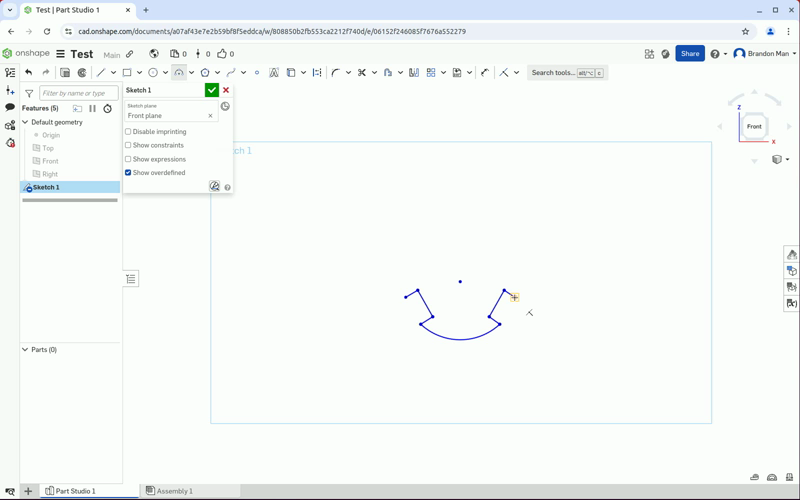
mouse_move(476, 228)
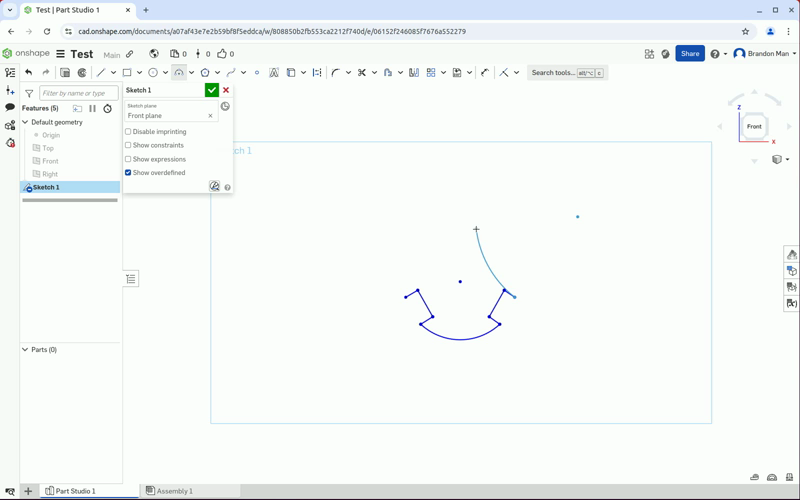
click(476, 228)
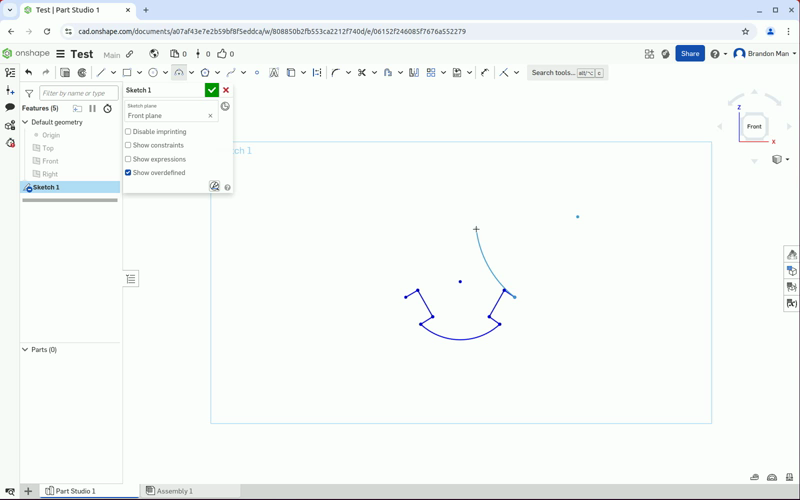
mouse_move(509, 255)
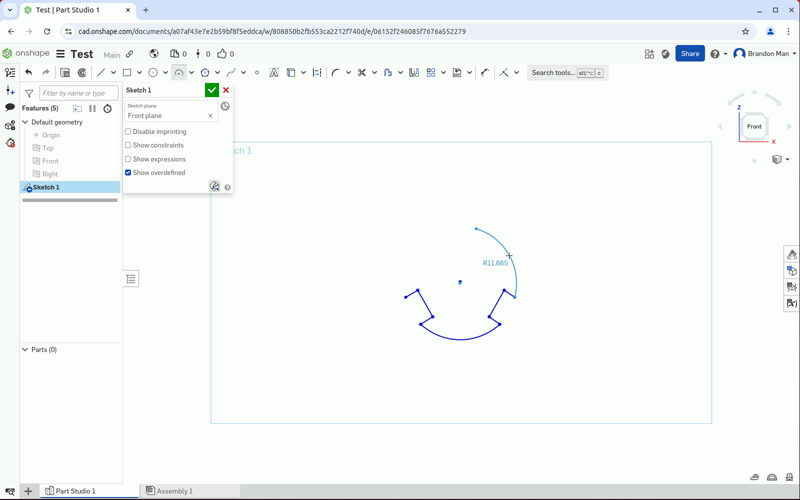
click(509, 255)
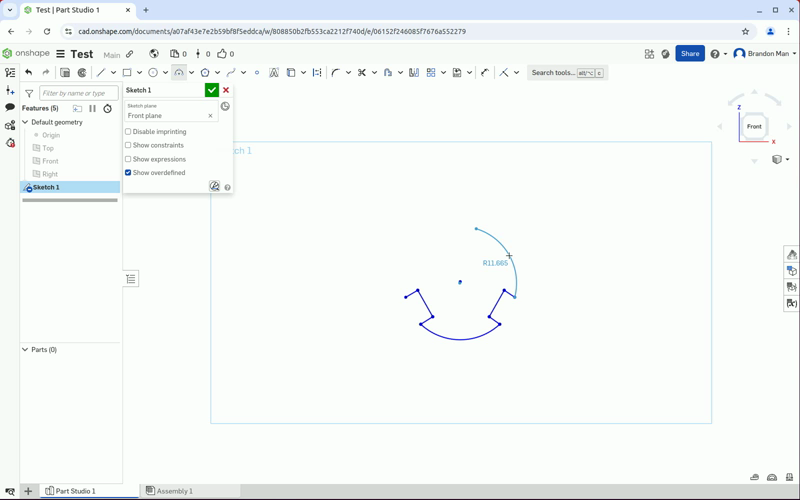
key_up(shift)
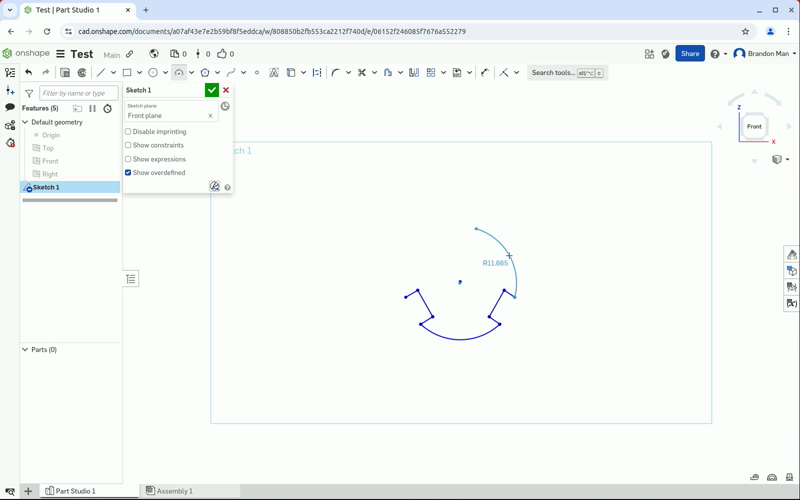
key(esc)
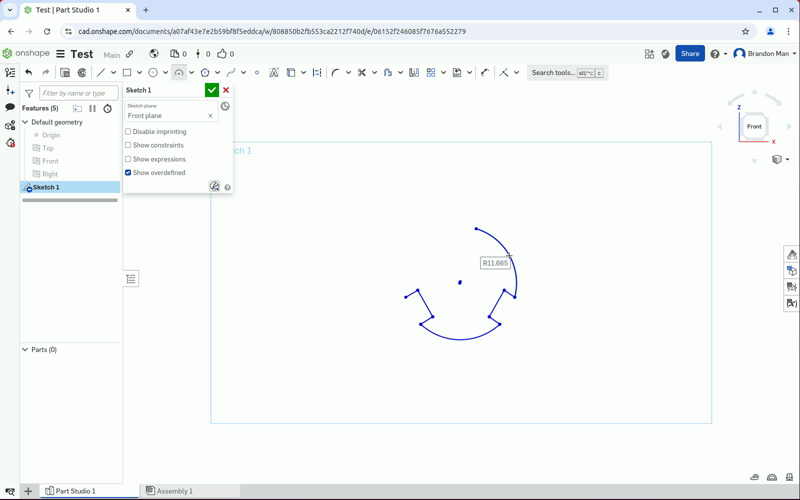
key(l)
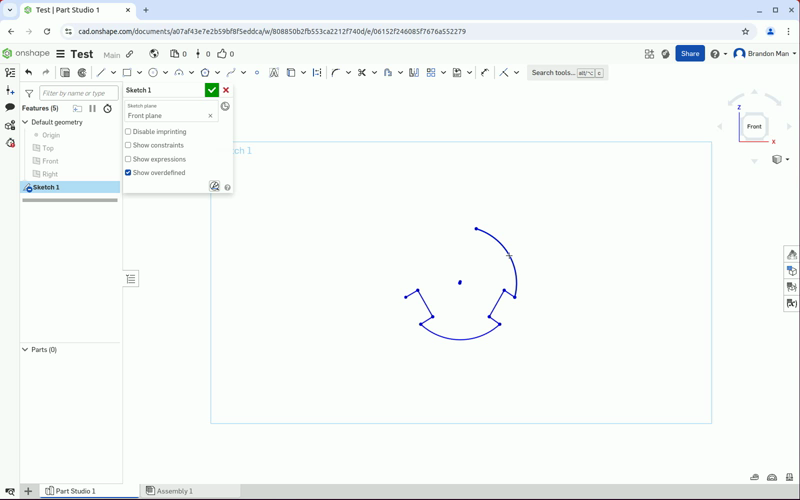
mouse_move(476, 228)
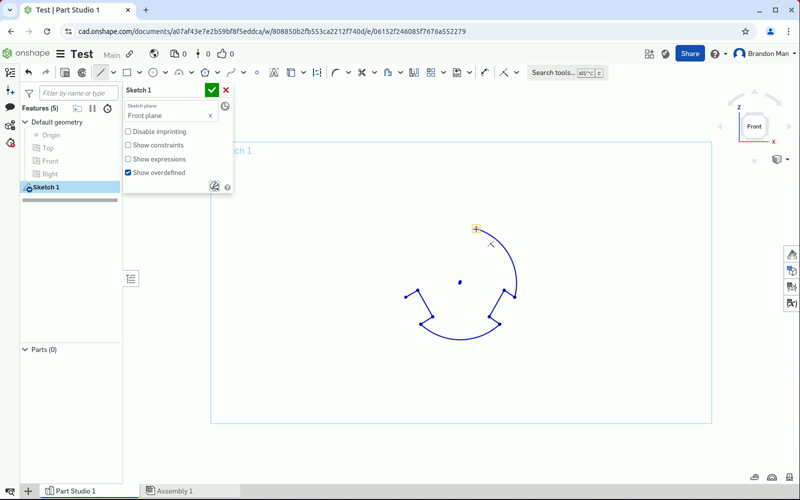
click(476, 228)
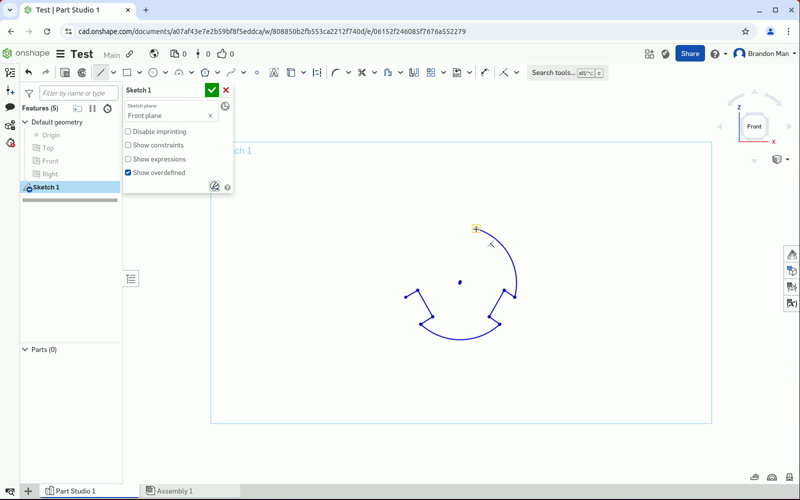
key_down(shift)
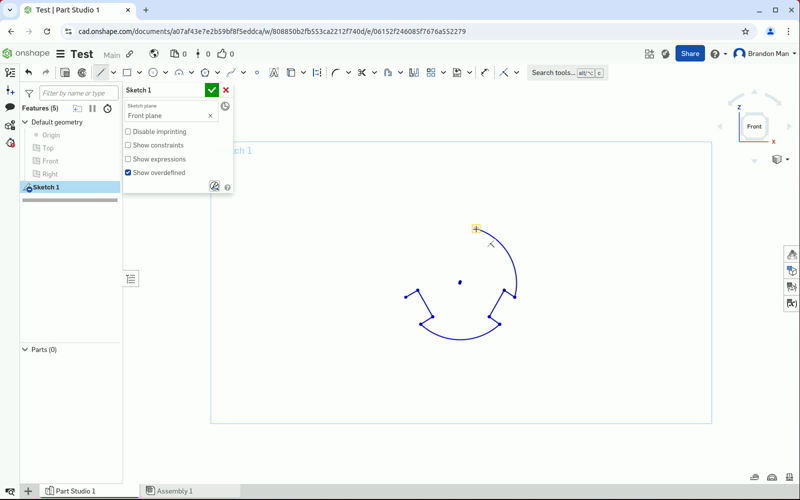
mouse_move(506, 228)
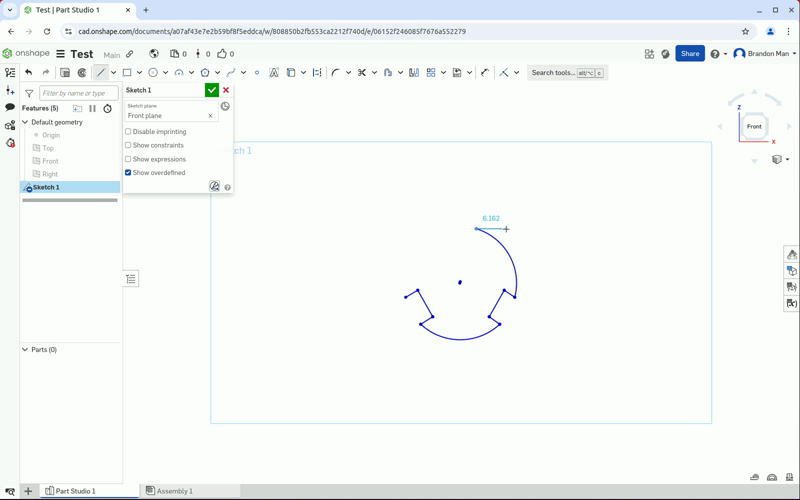
mouse_move(476, 241)
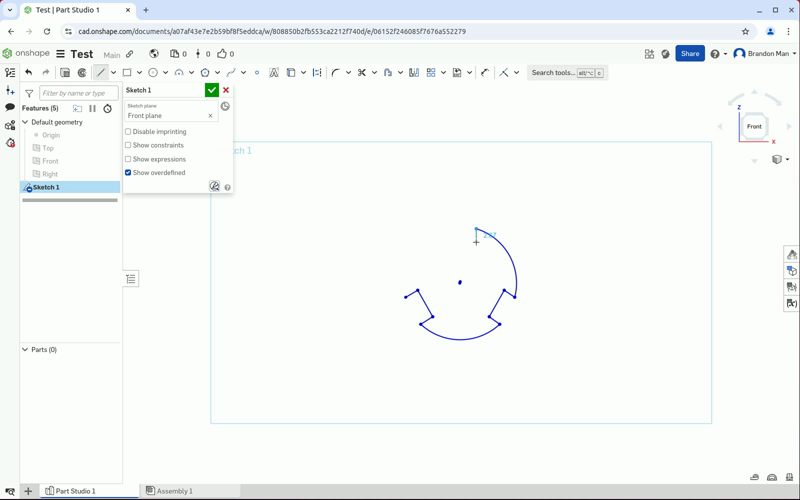
click(476, 241)
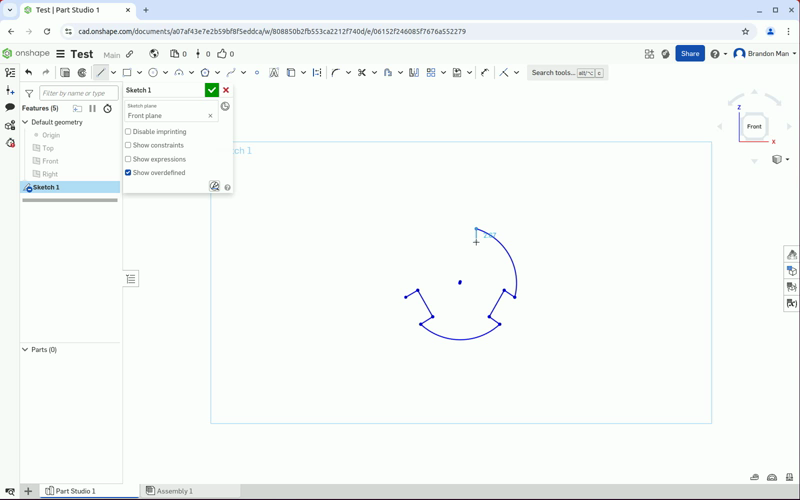
key_up(shift)
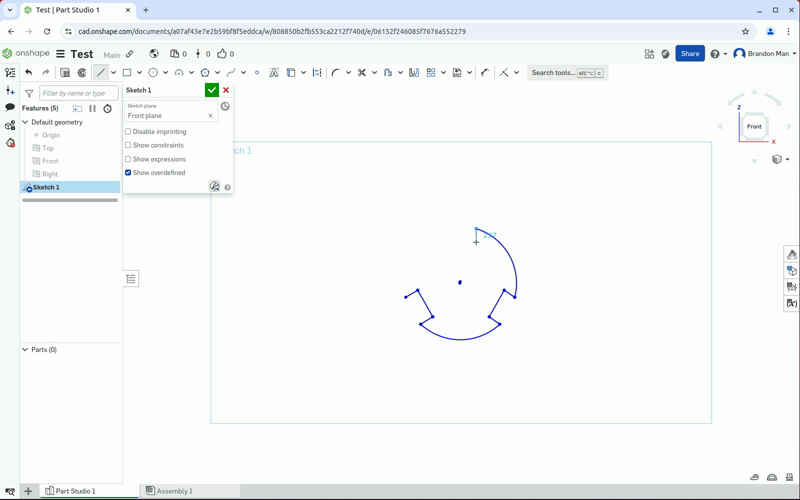
key_down(shift)
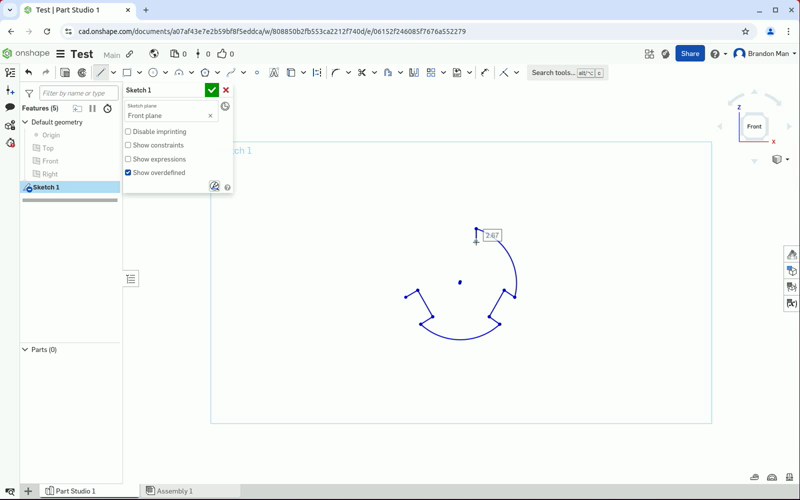
mouse_move(506, 241)
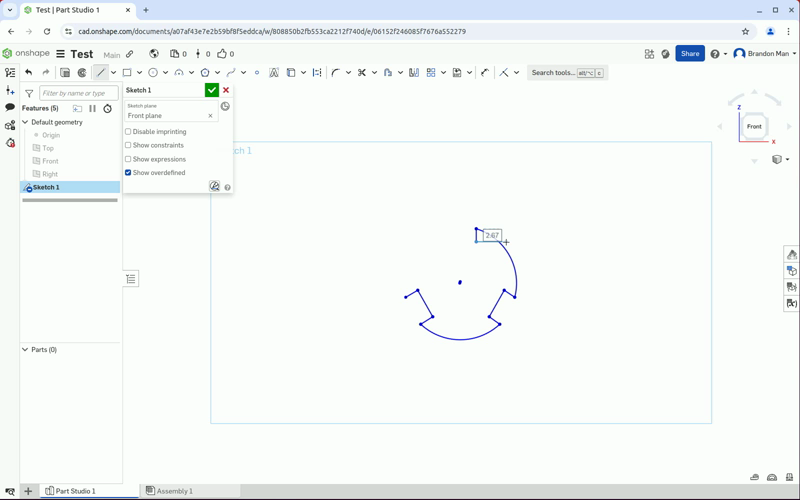
mouse_move(445, 241)
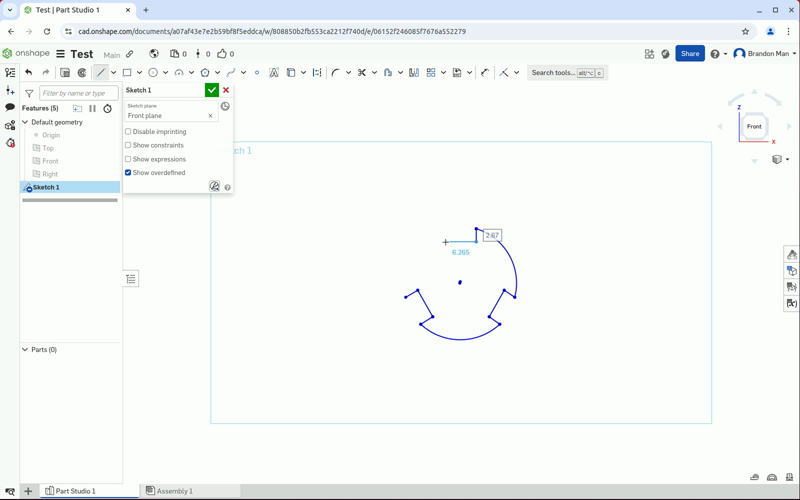
click(445, 241)
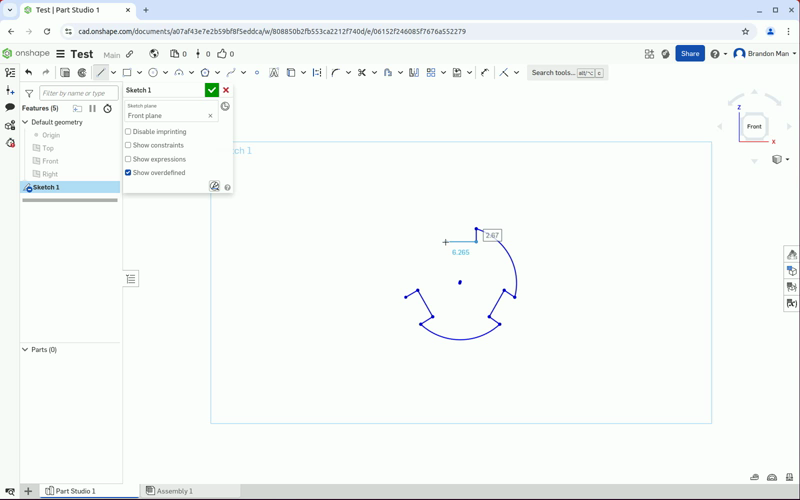
key_up(shift)
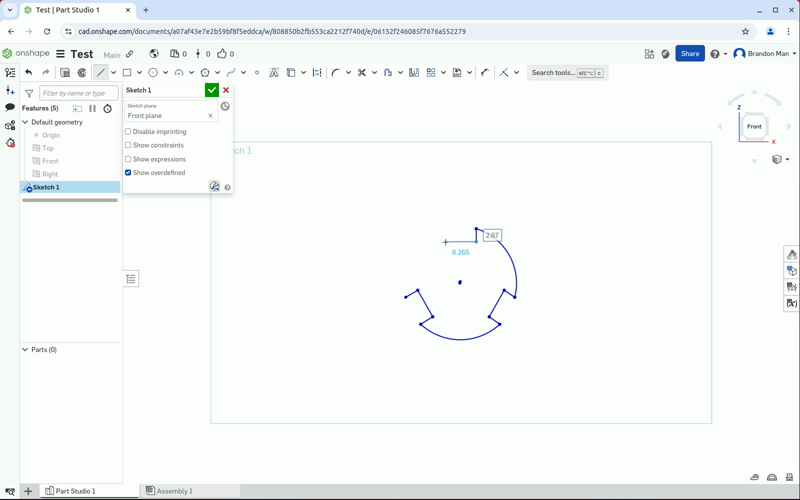
key_down(shift)
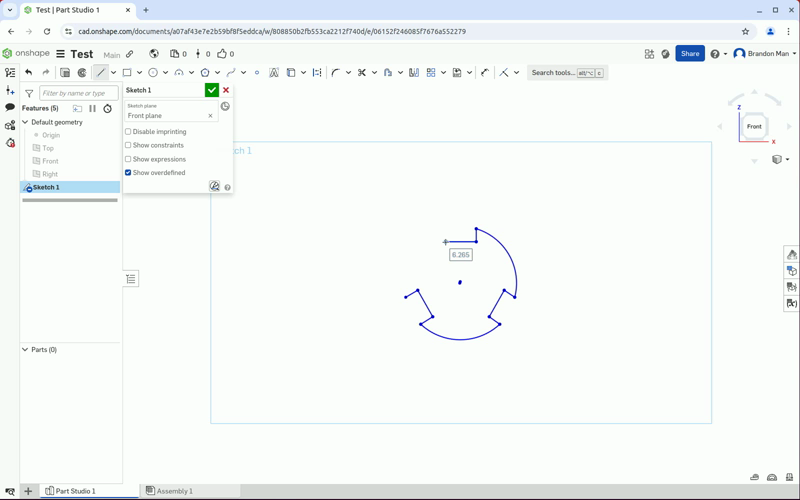
mouse_move(475, 241)
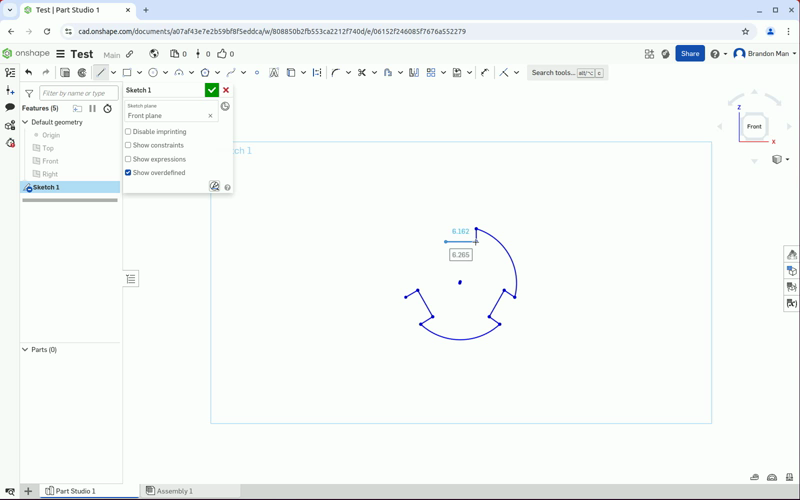
mouse_move(445, 228)
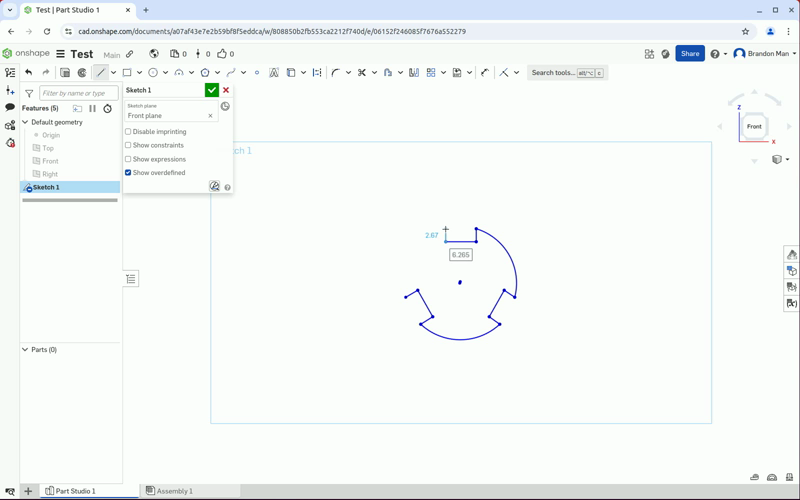
click(445, 228)
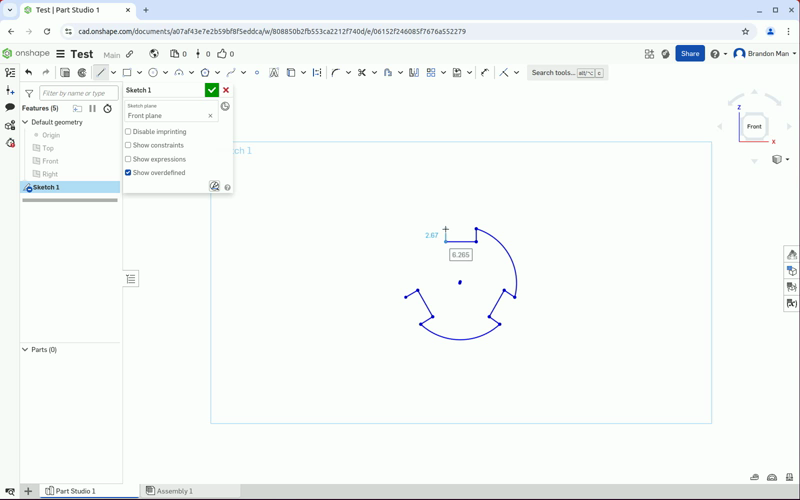
key_up(shift)
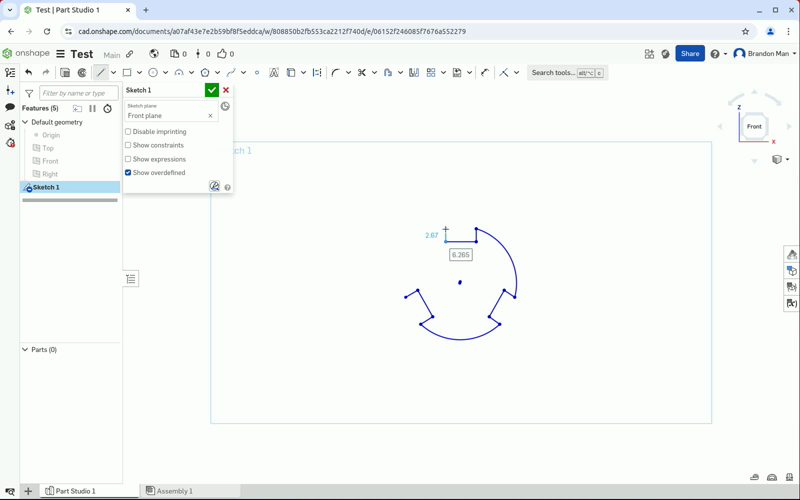
key(esc)
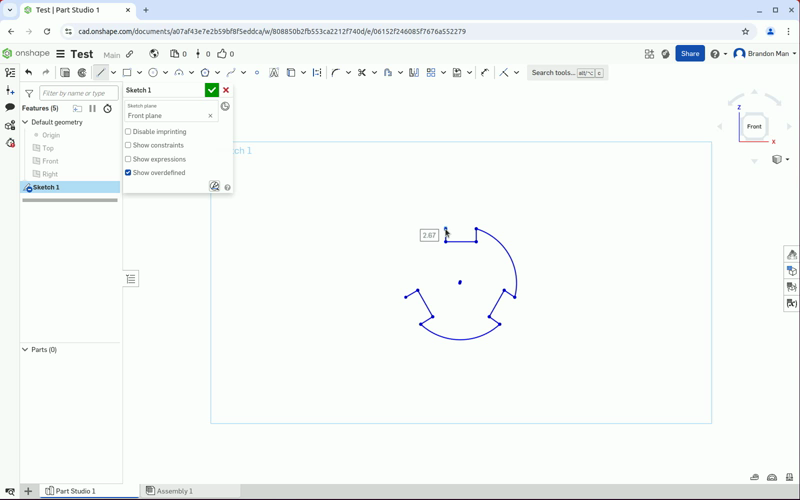
key(a)
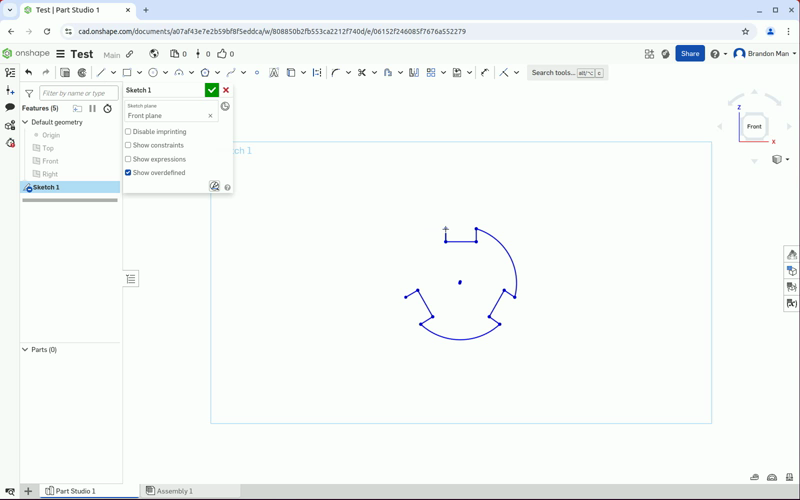
mouse_move(445, 228)
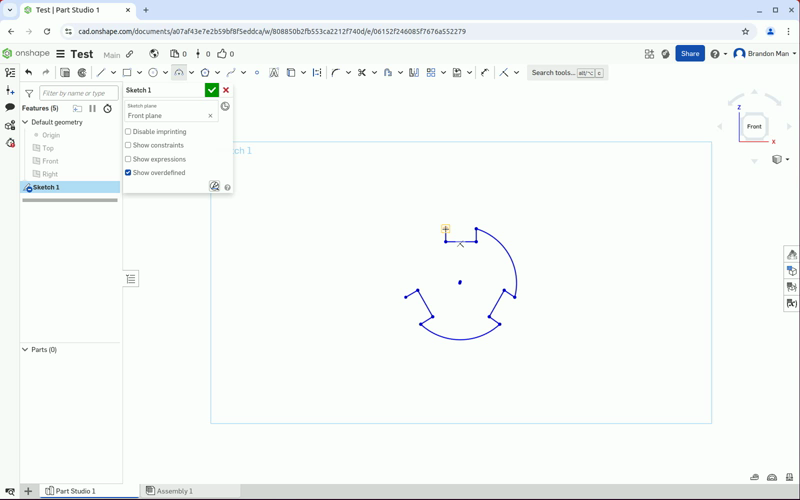
click(445, 228)
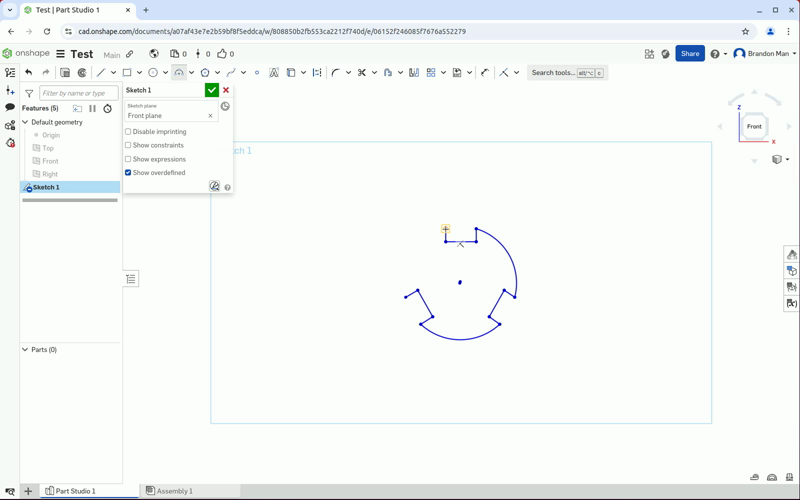
mouse_move(405, 297)
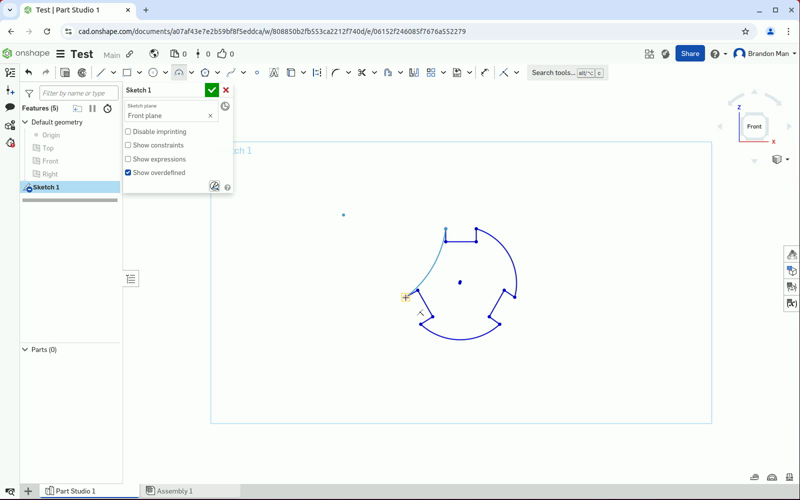
click(405, 297)
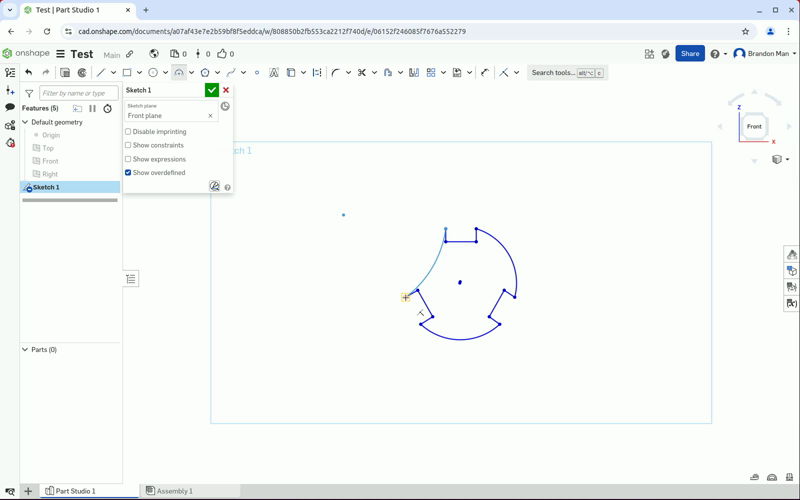
key_down(shift)
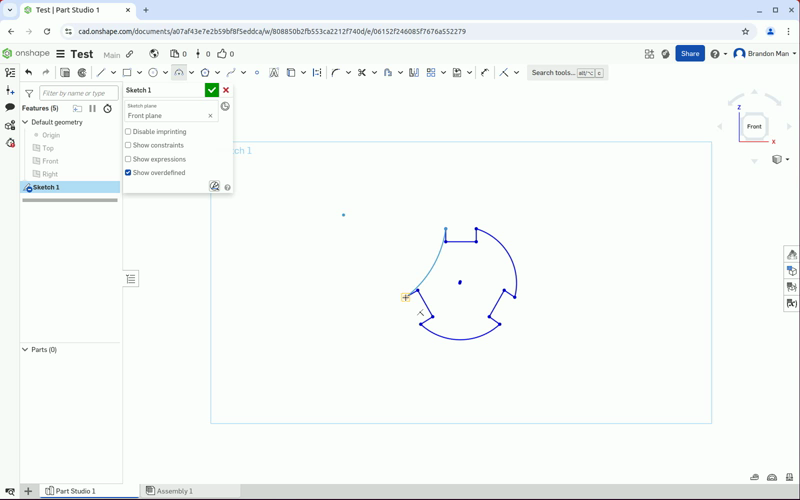
mouse_move(411, 255)
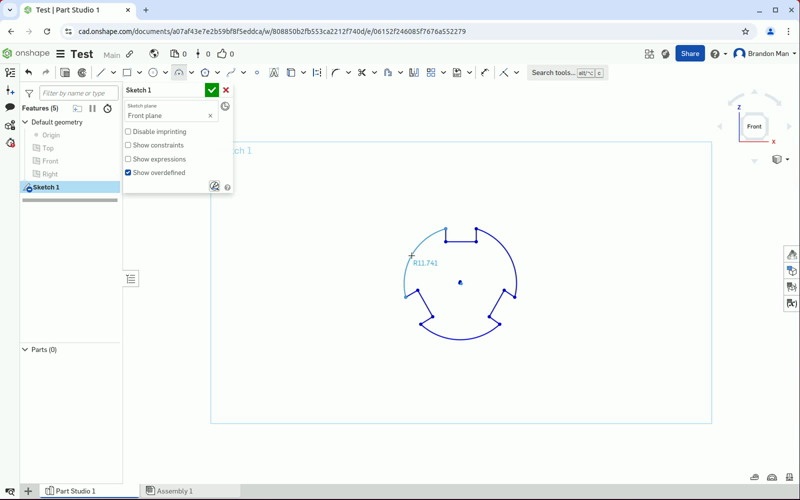
click(411, 255)
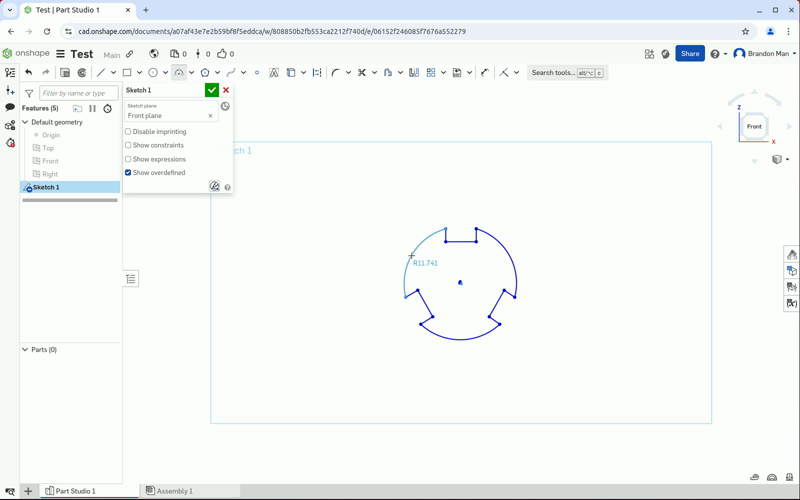
key_up(shift)
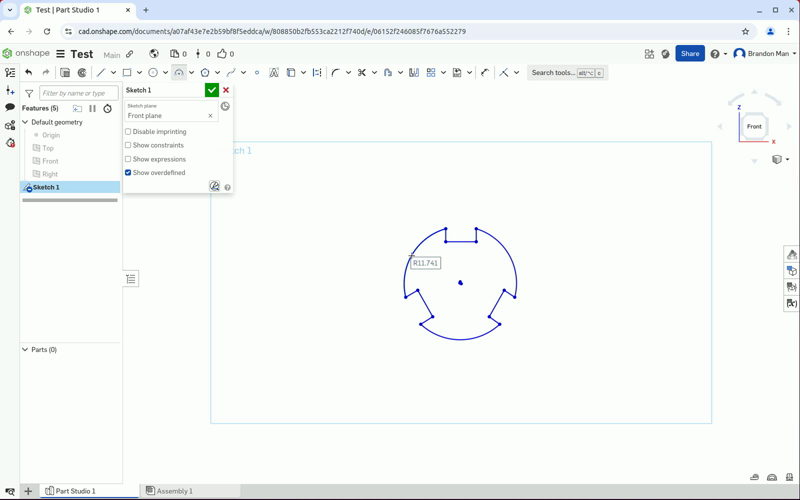
key(esc)
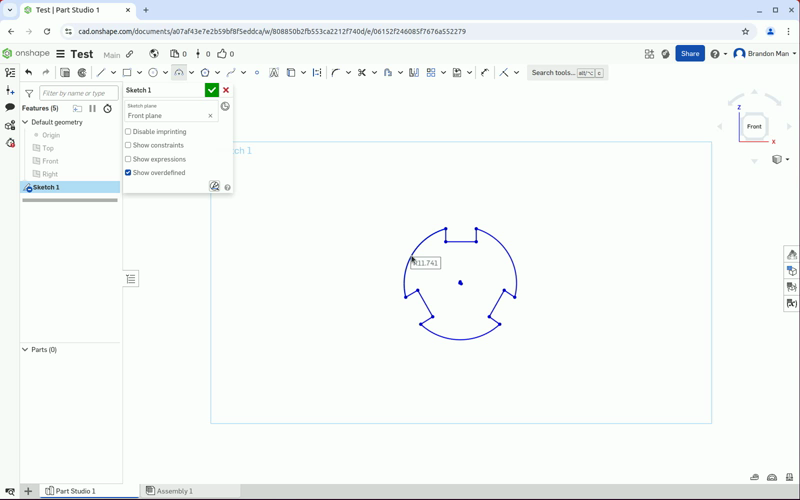
key(c)
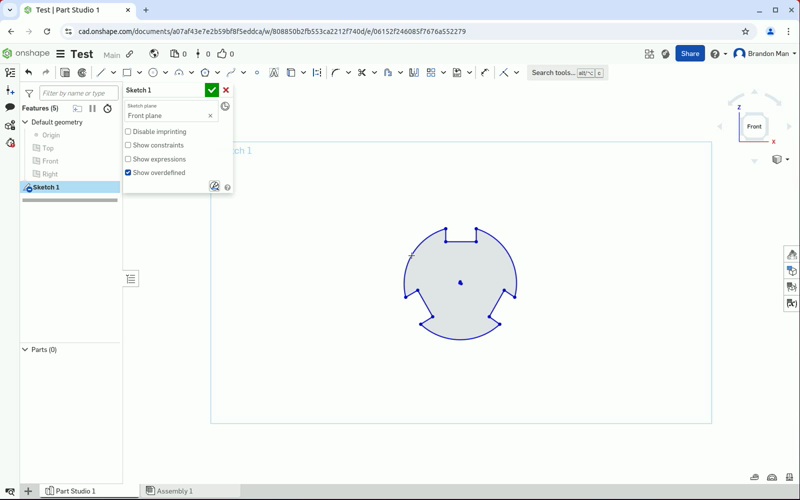
key_down(shift)
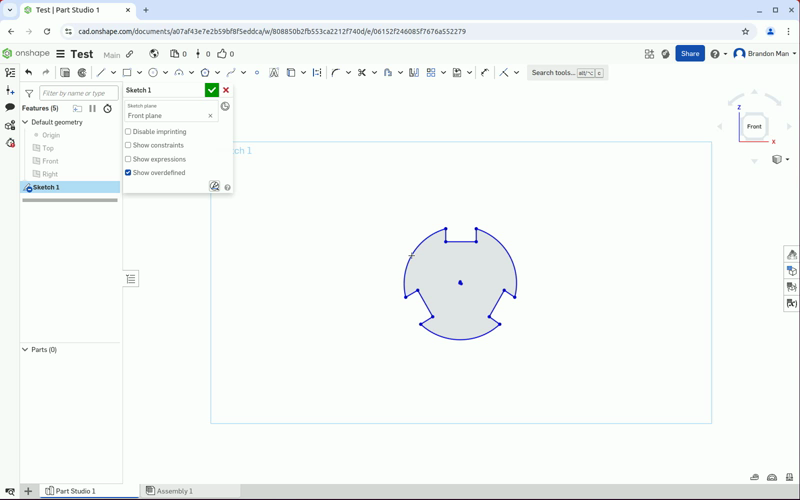
mouse_move(460, 282)
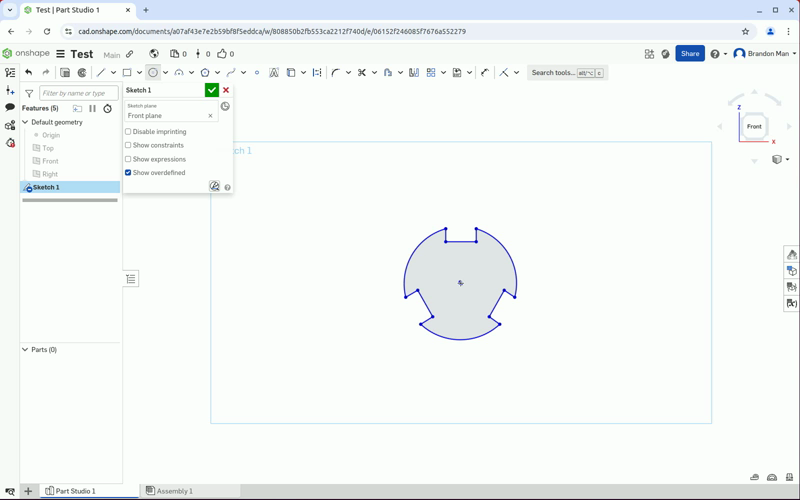
scroll(6)
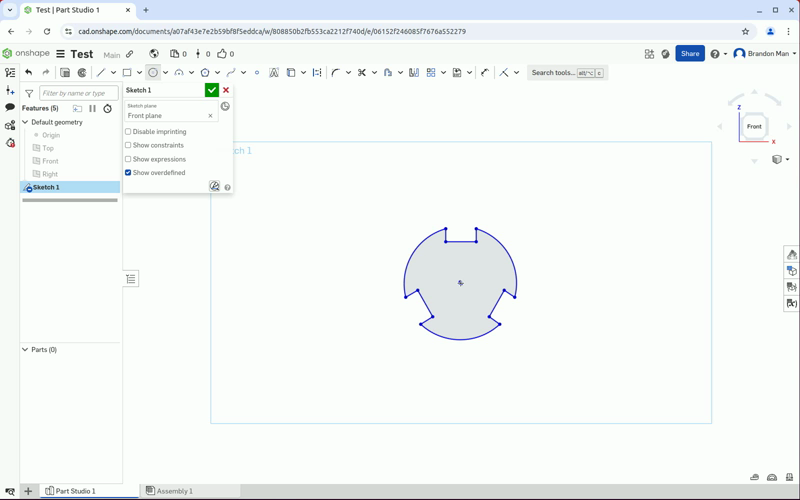
scroll(6)
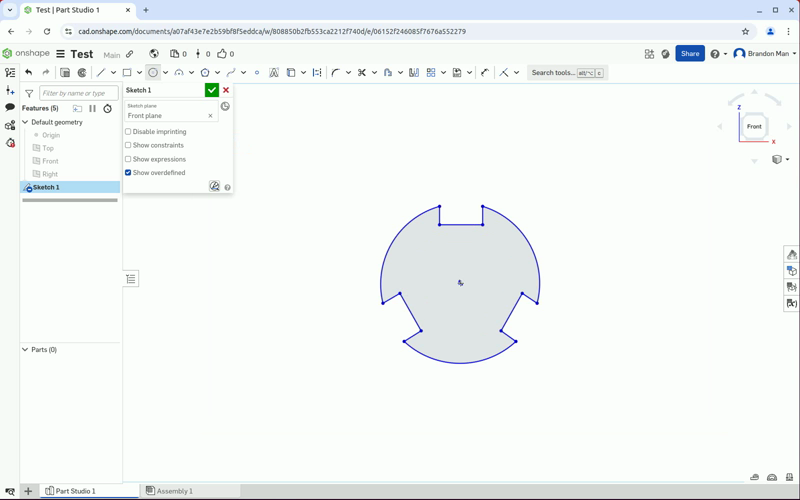
scroll(6)
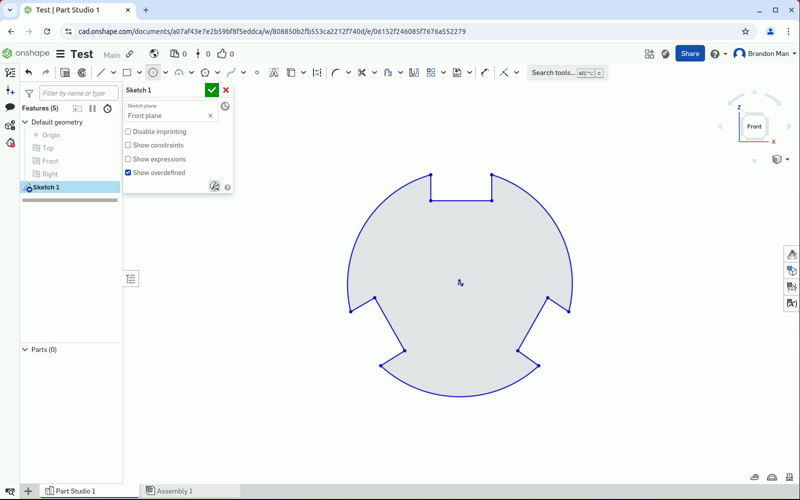
scroll(6)
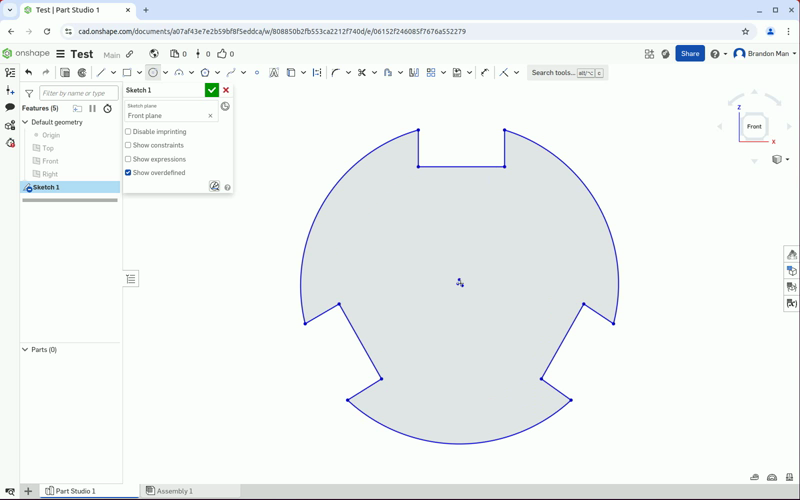
scroll(6)
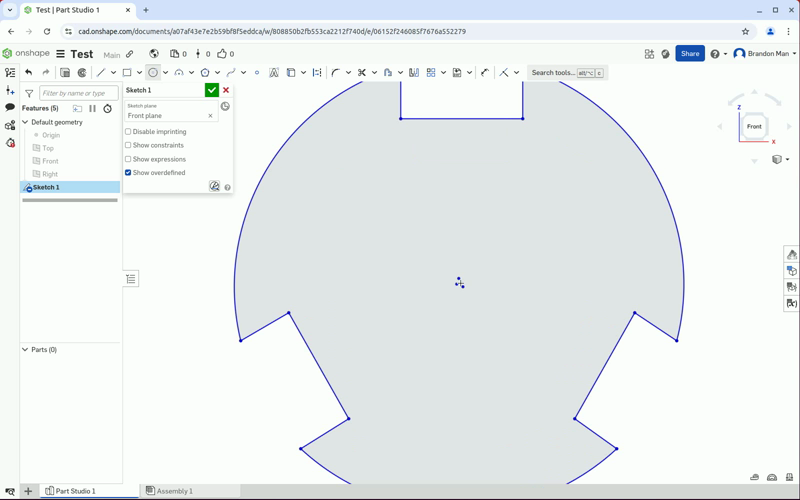
scroll(6)
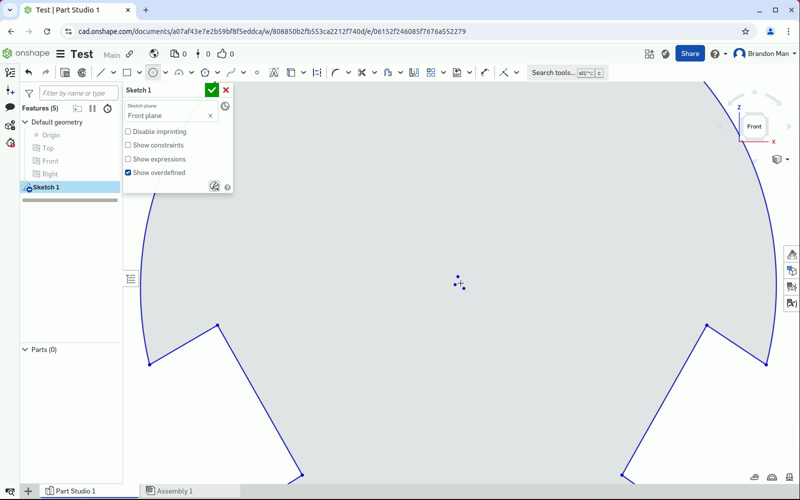
scroll(6)
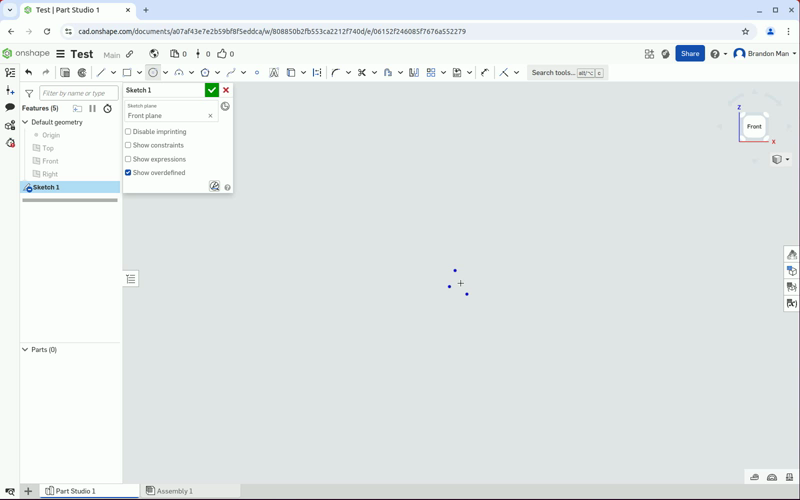
click(460, 282)
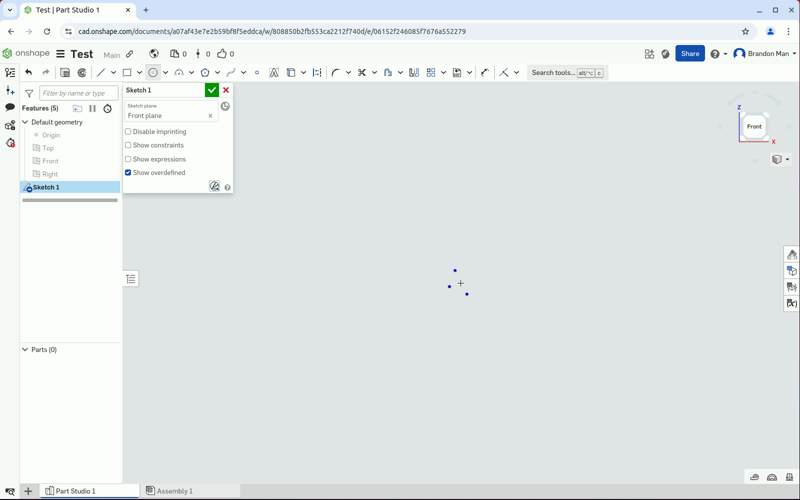
scroll(-6)
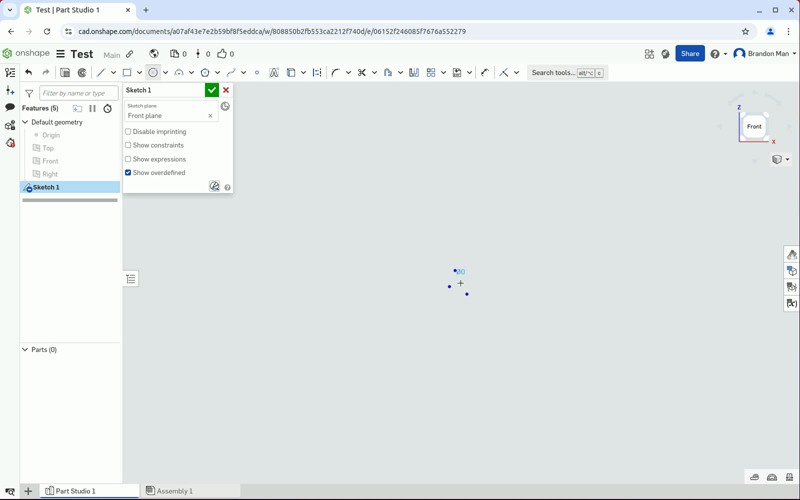
scroll(-6)
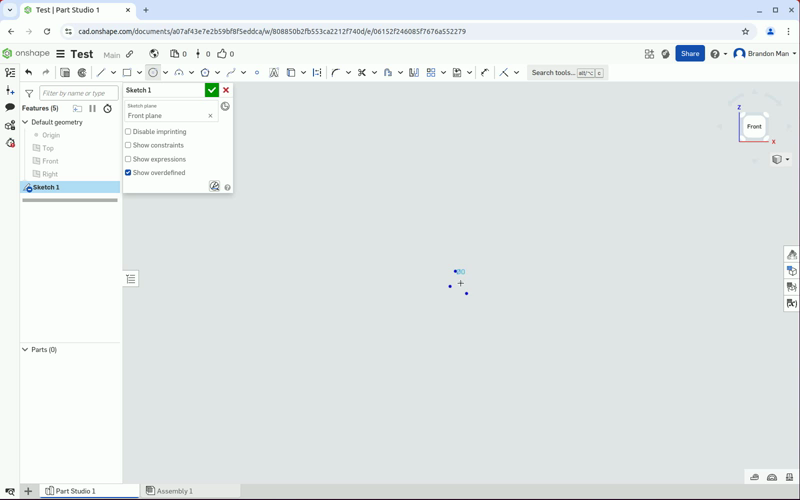
scroll(-6)
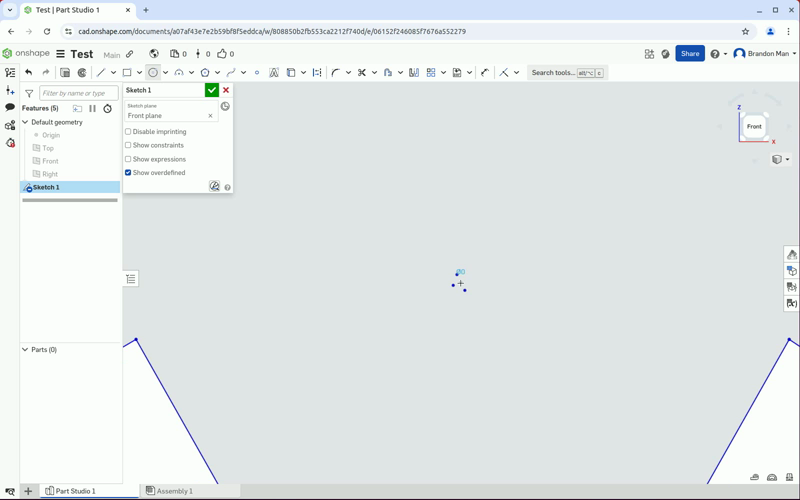
scroll(-6)
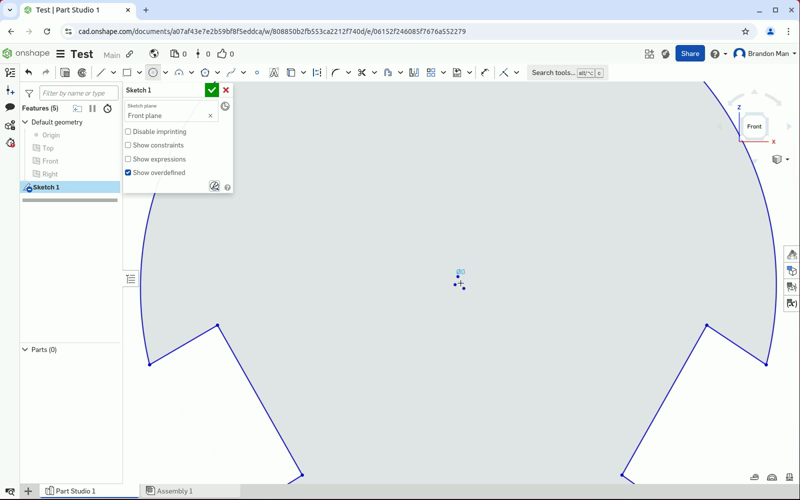
scroll(-6)
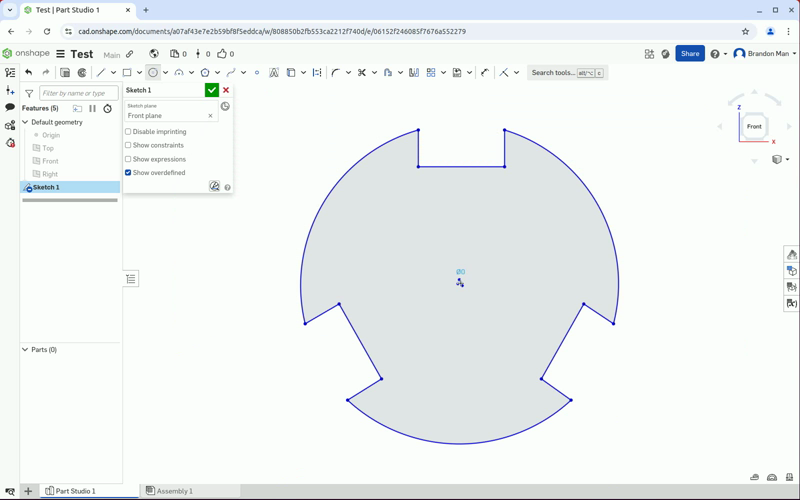
scroll(-6)
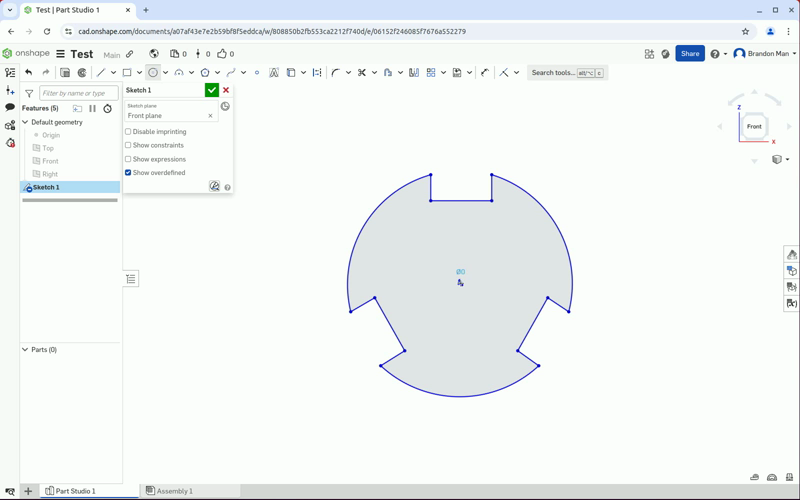
scroll(-6)
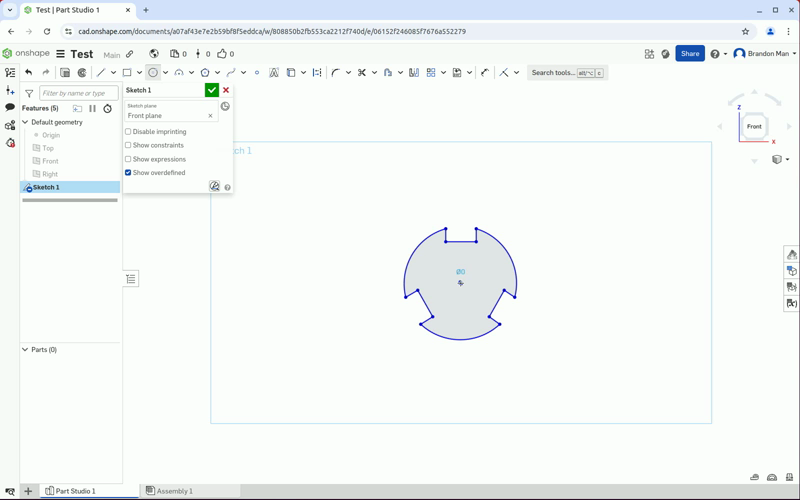
key_up(shift)
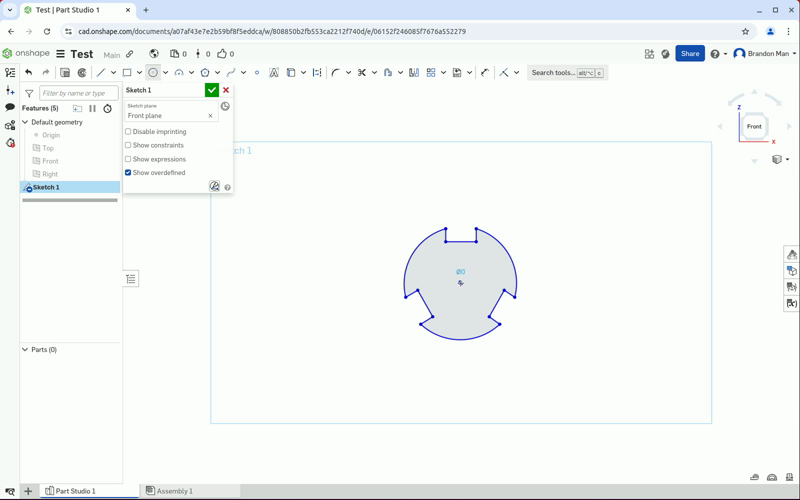
mouse_move(482, 282)
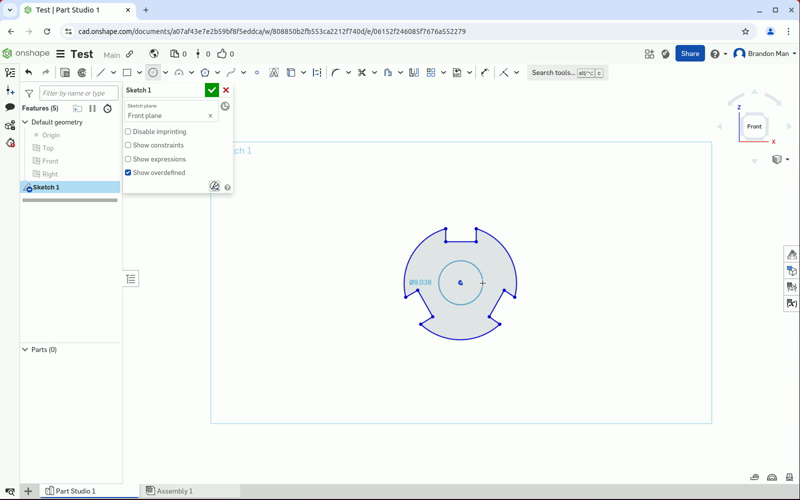
click(482, 282)
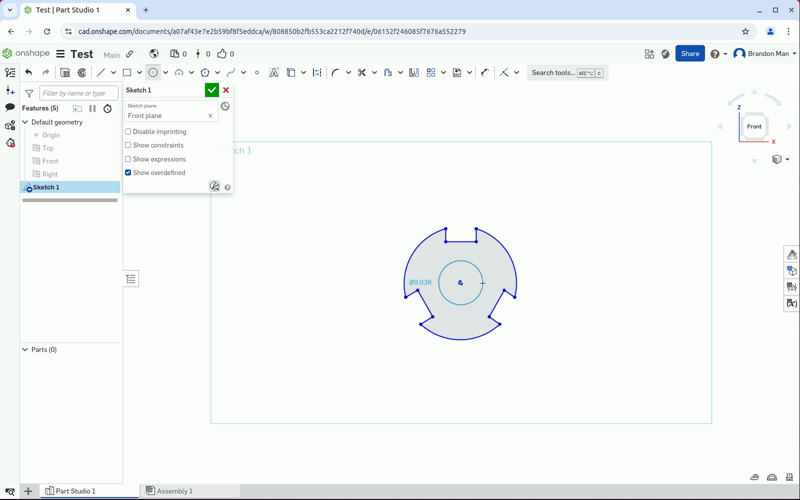
key(esc)
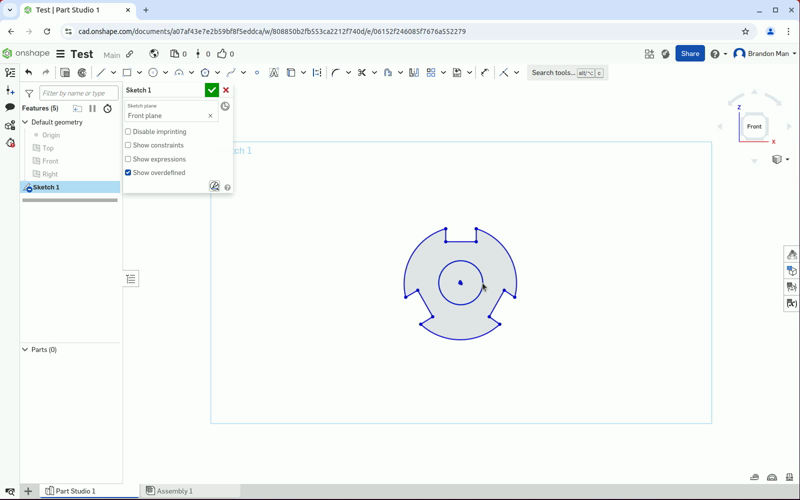
mouse_move(411, 284)
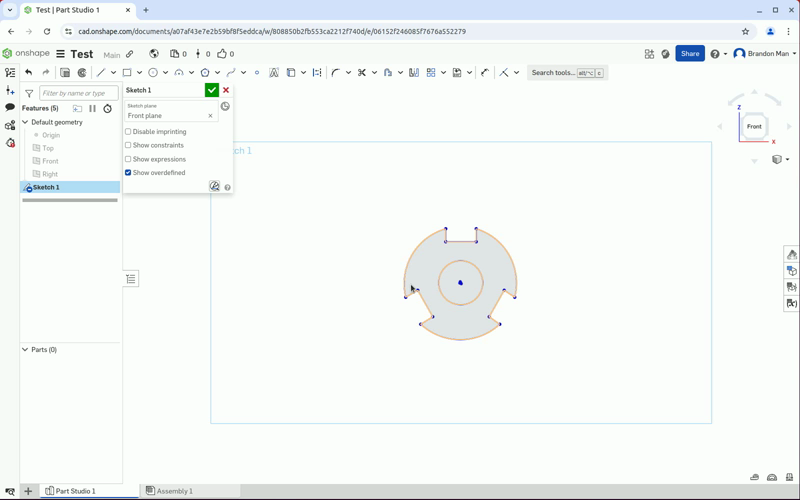
click(411, 284)
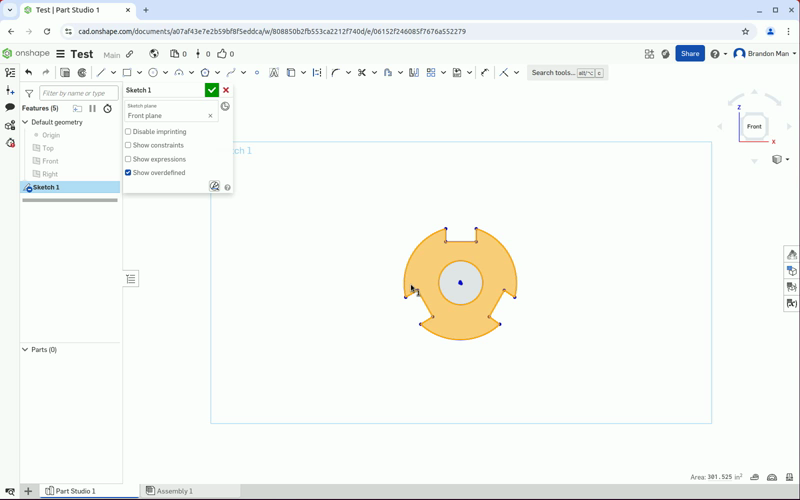
mouse_move(73, 352)
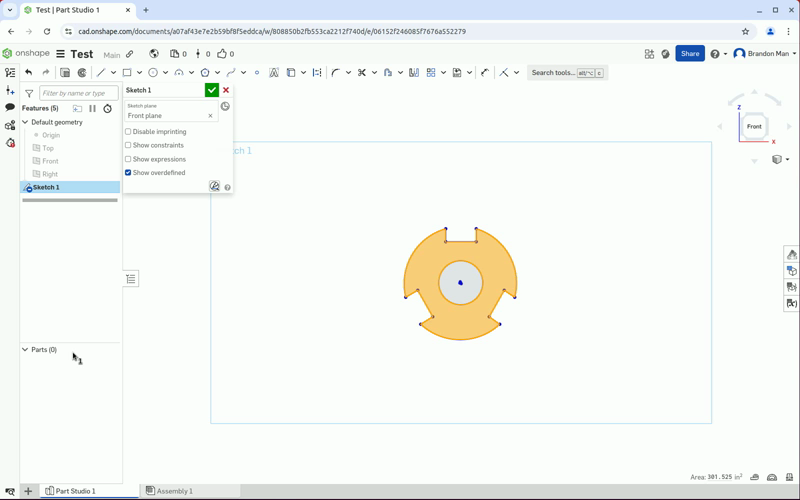
key(shift+y)
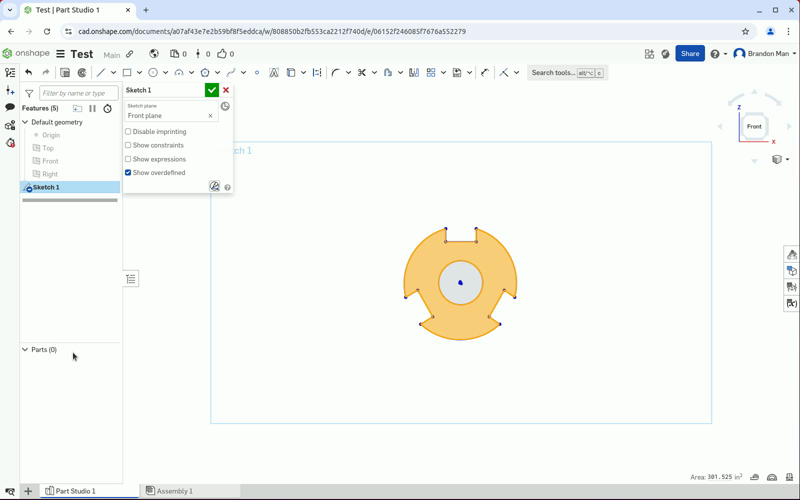
key(shift+e)
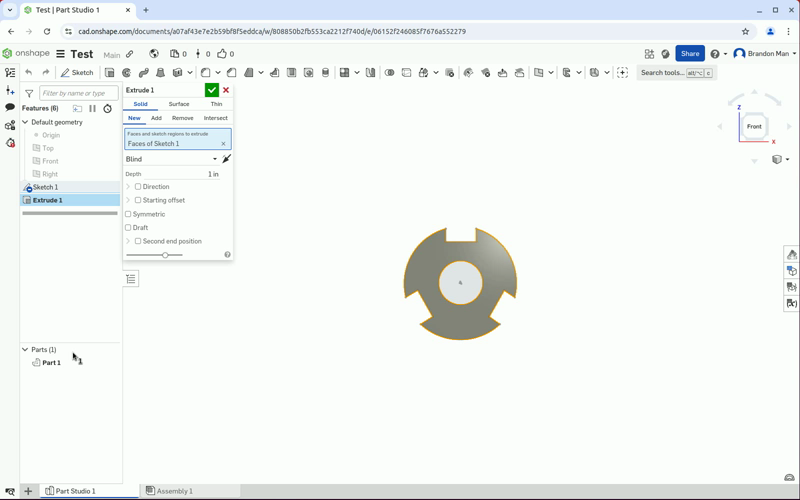
mouse_move(143, 106)
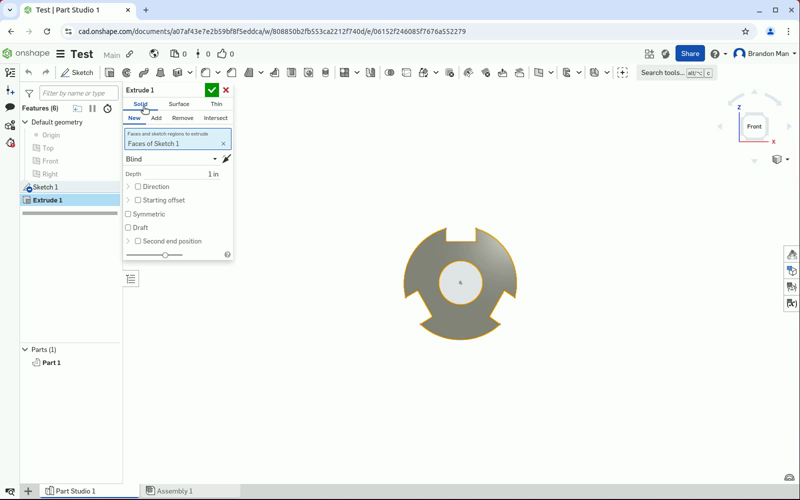
click(143, 106)
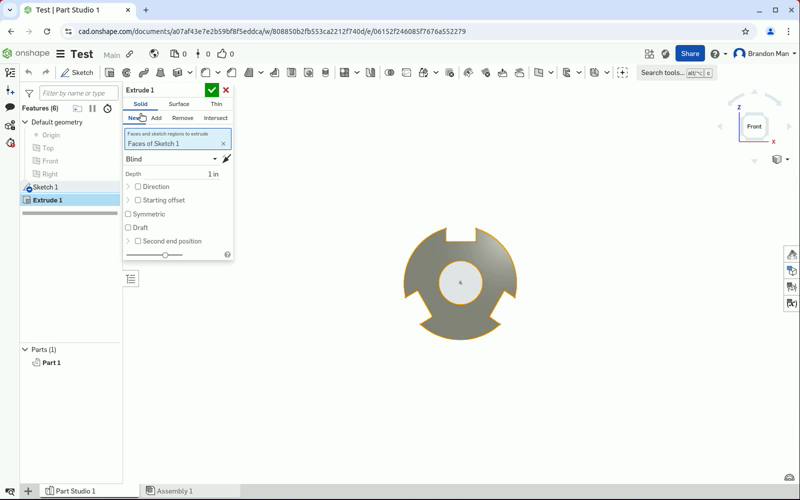
mouse_move(137, 120)
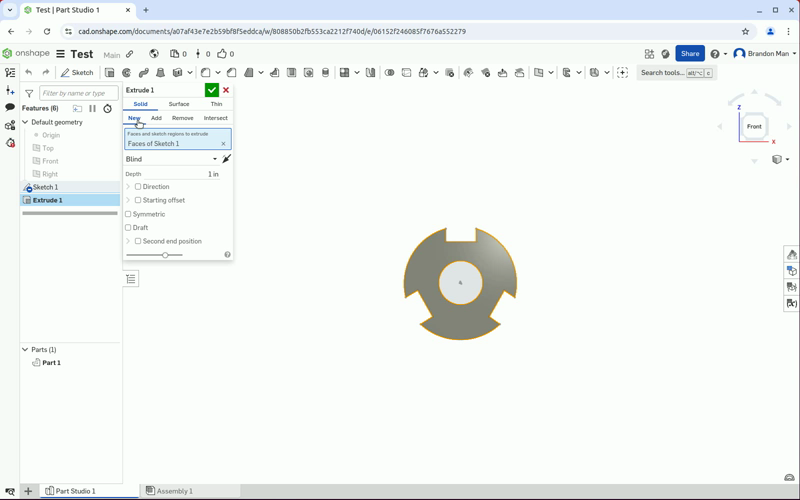
click(137, 120)
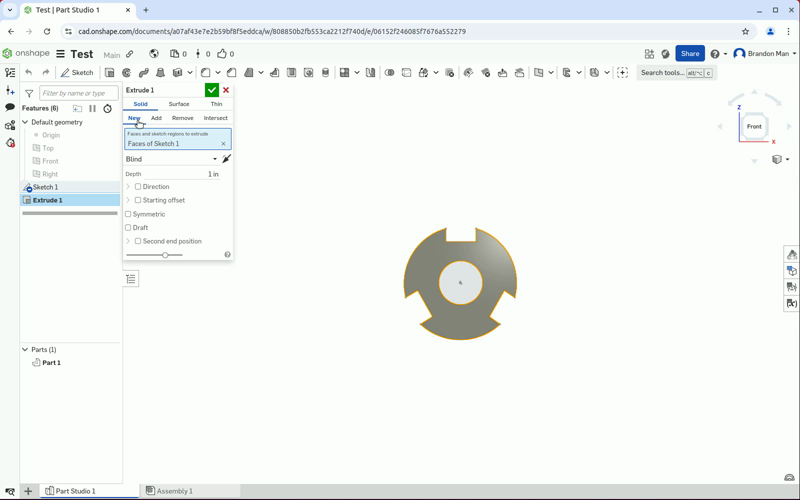
key(tab, 4)
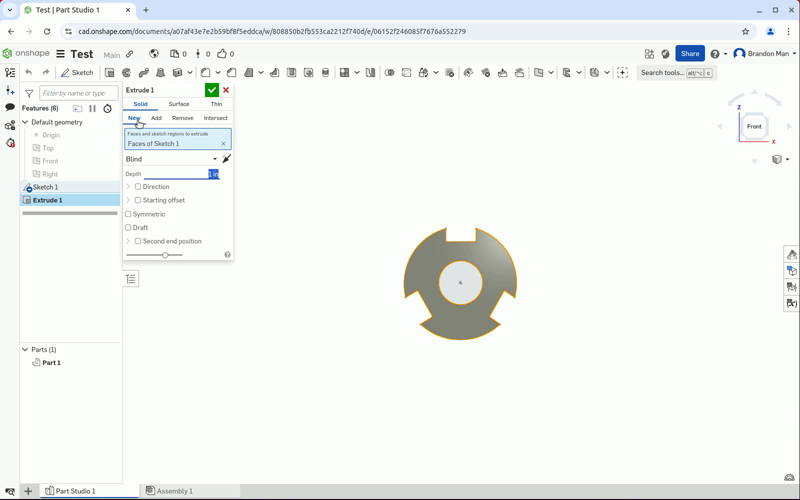
text(-23.108)
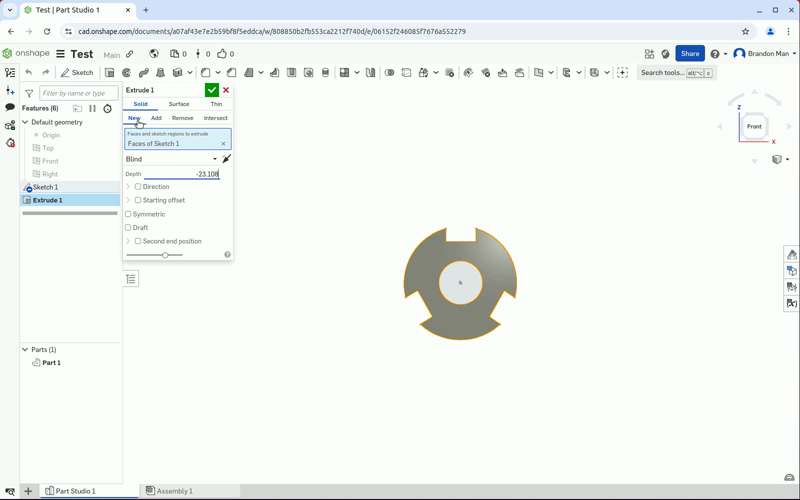
key(enter)
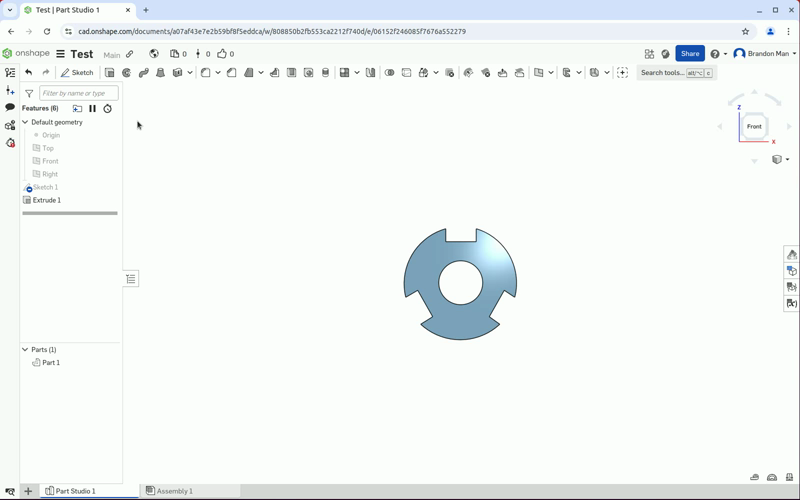
key(shift+h)
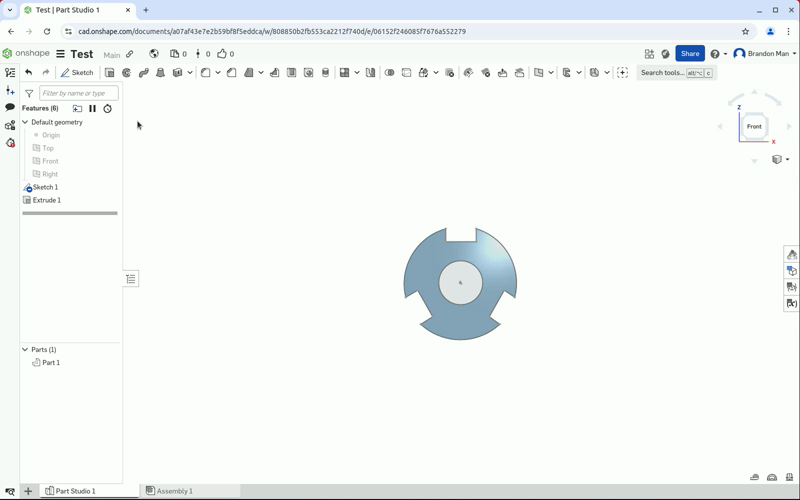
key(shift+h)
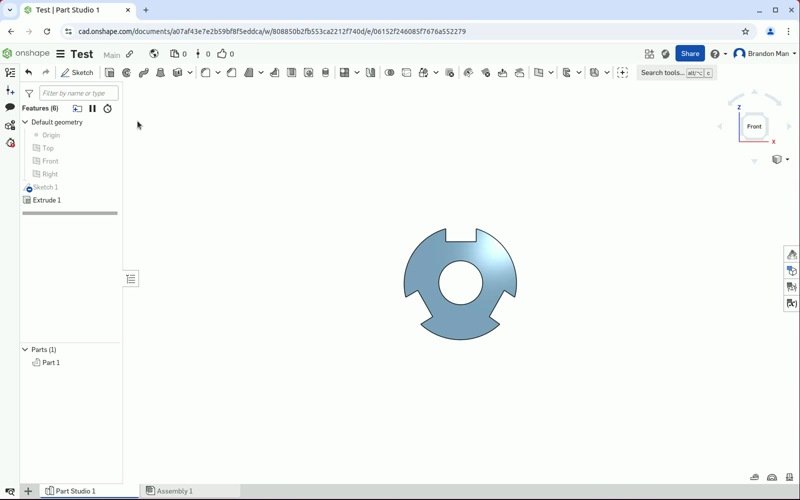
mouse_move(73, 189)
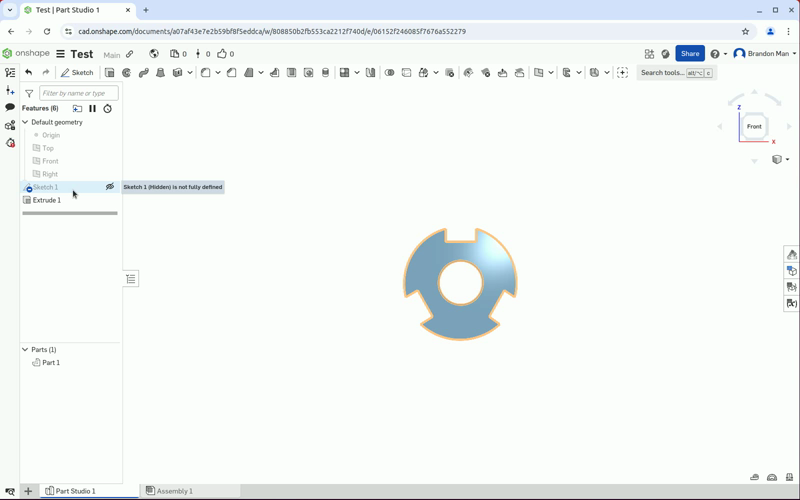
click(73, 189)
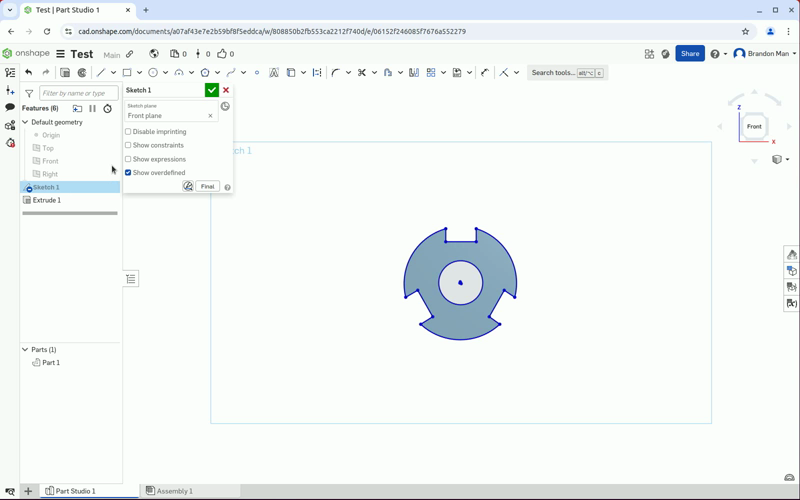
mouse_move(229, 92)
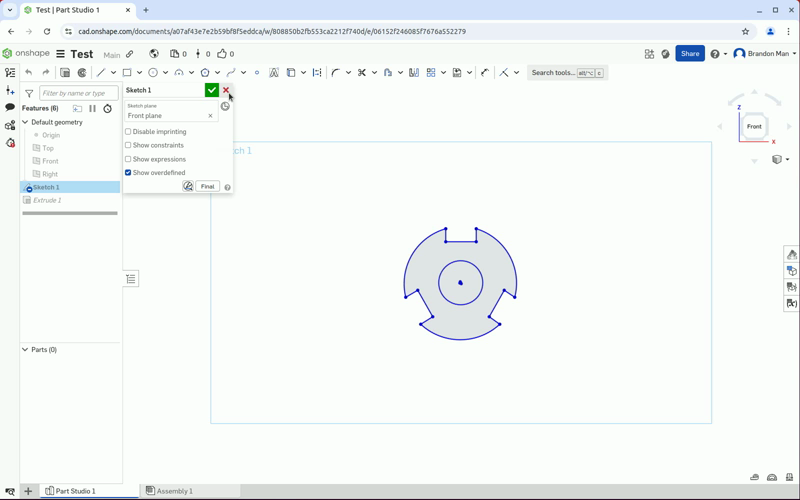
click(229, 92)
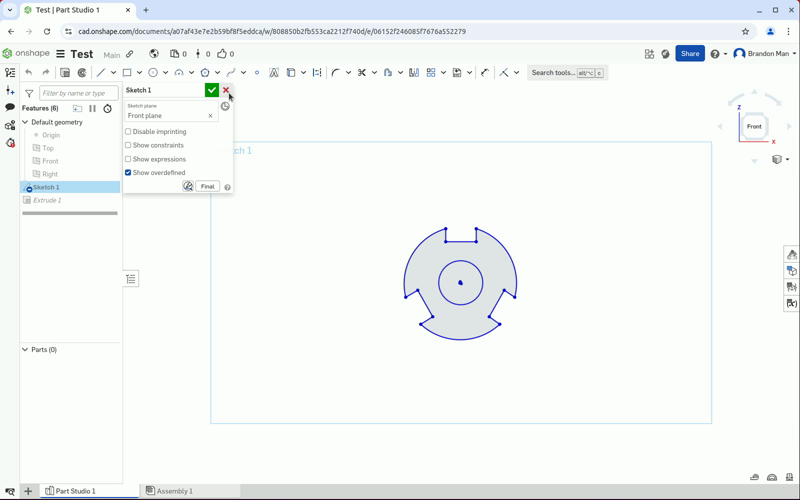
key(shift+s)
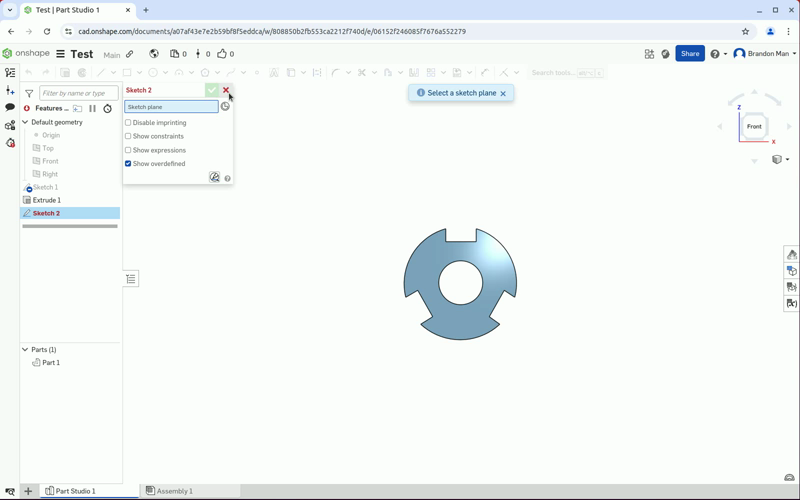
mouse_move(73, 163)
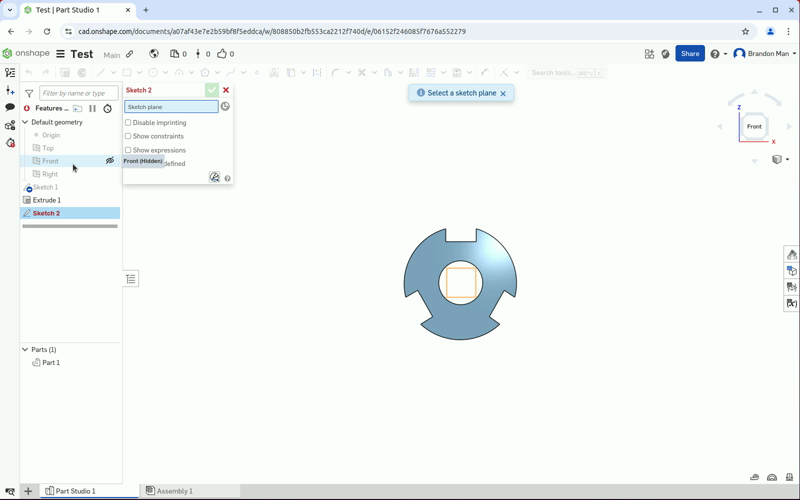
click(73, 163)
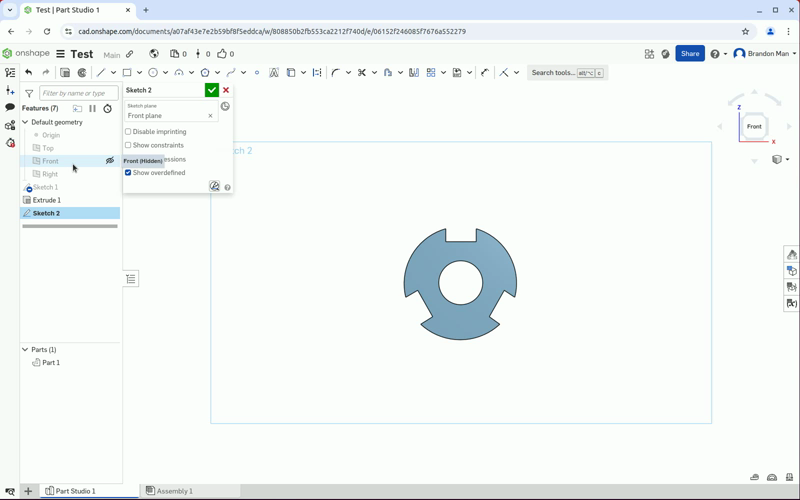
mouse_move(73, 352)
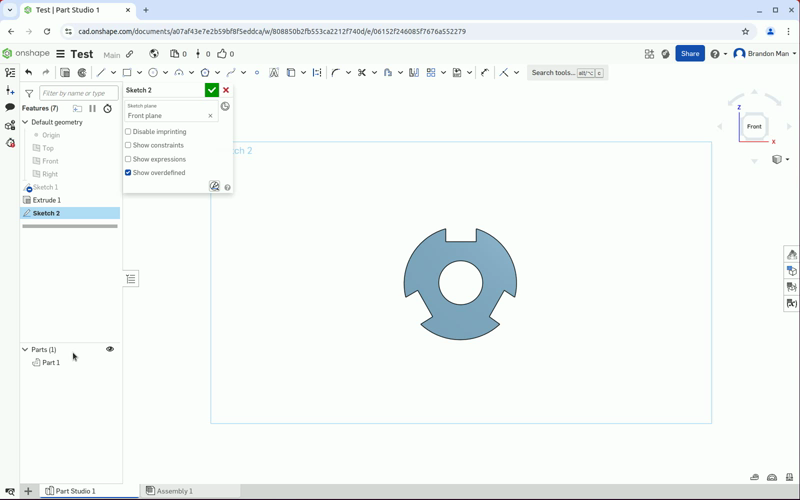
key(y)
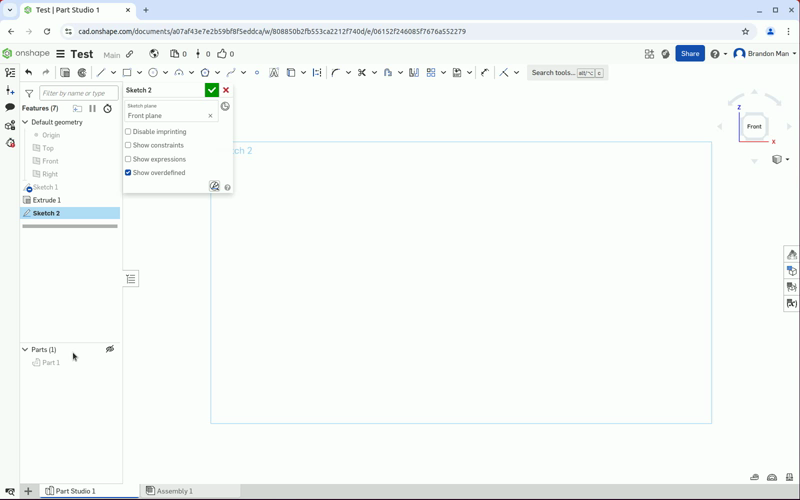
key(a)
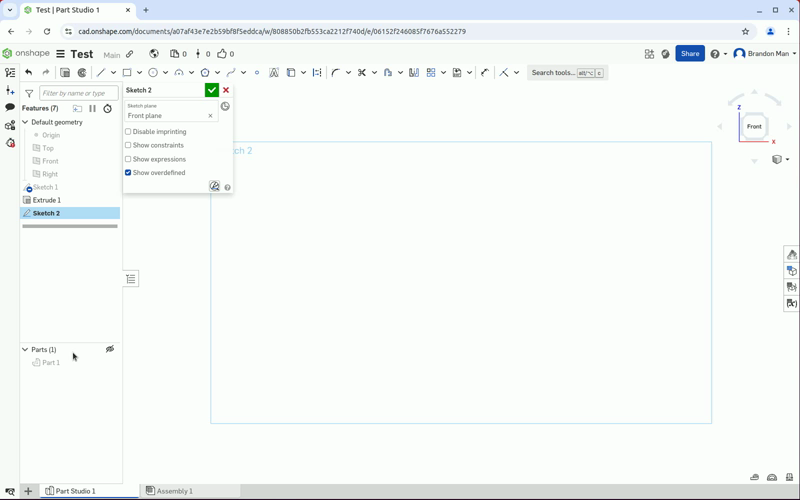
key_down(shift)
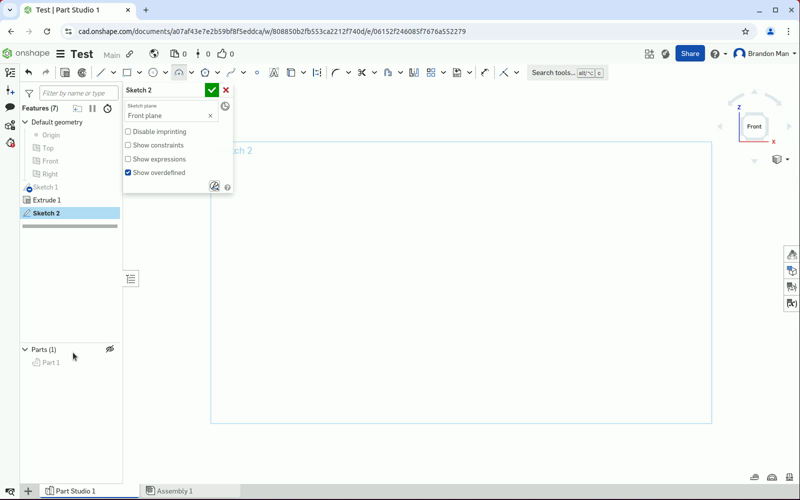
mouse_move(405, 297)
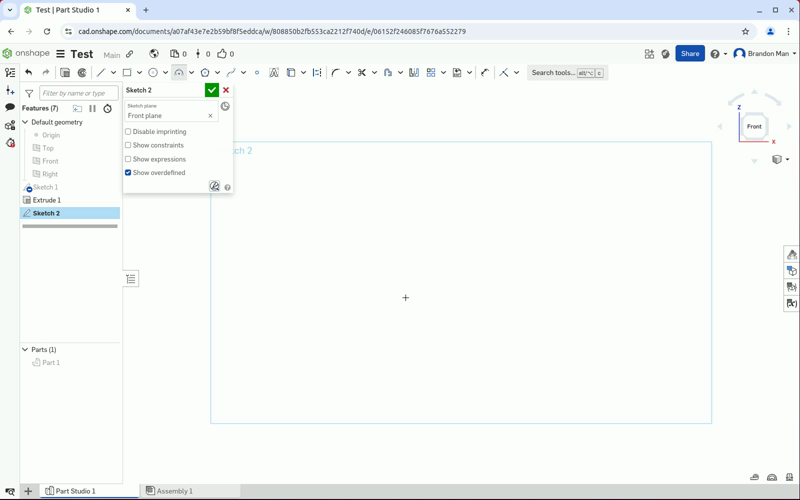
click(405, 297)
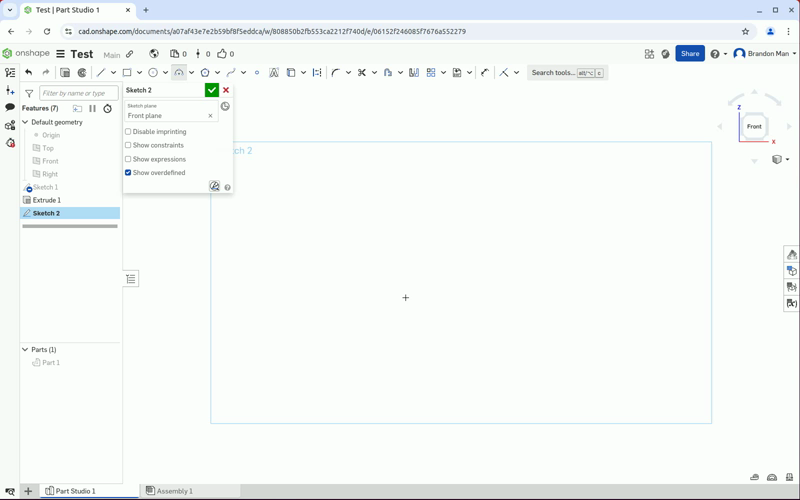
key_up(shift)
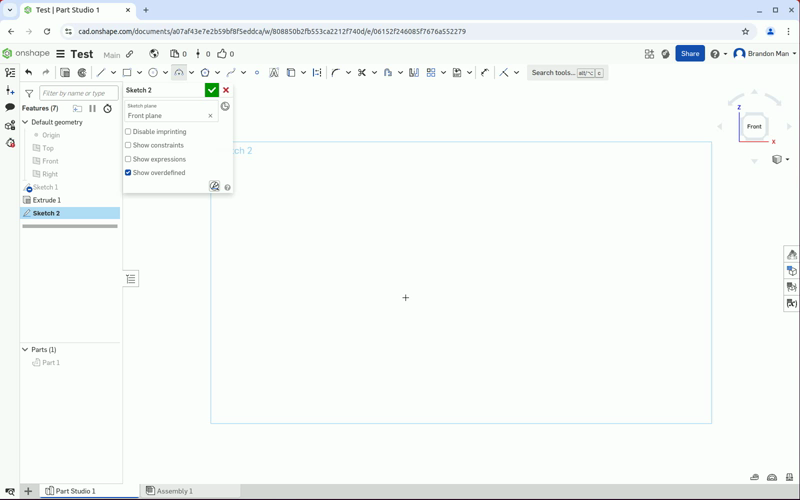
key_down(shift)
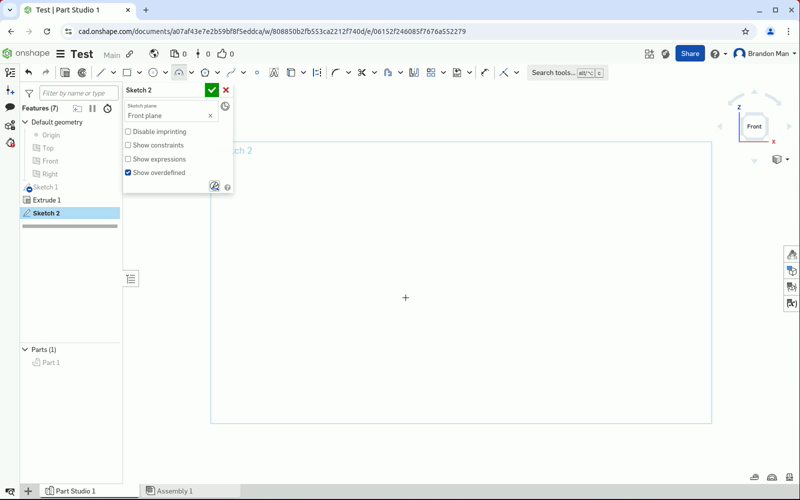
mouse_move(421, 324)
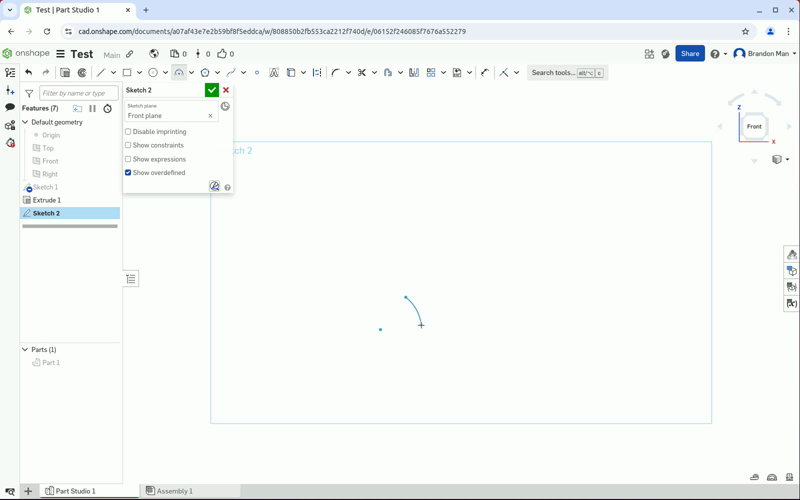
click(421, 324)
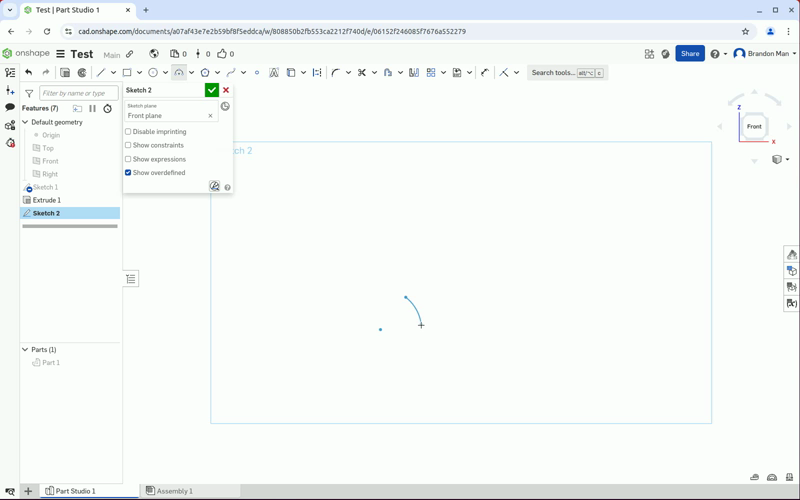
mouse_move(411, 311)
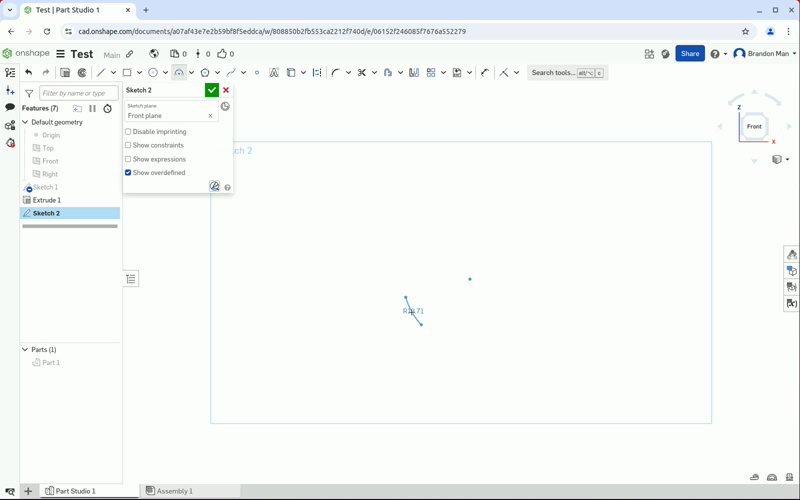
click(411, 311)
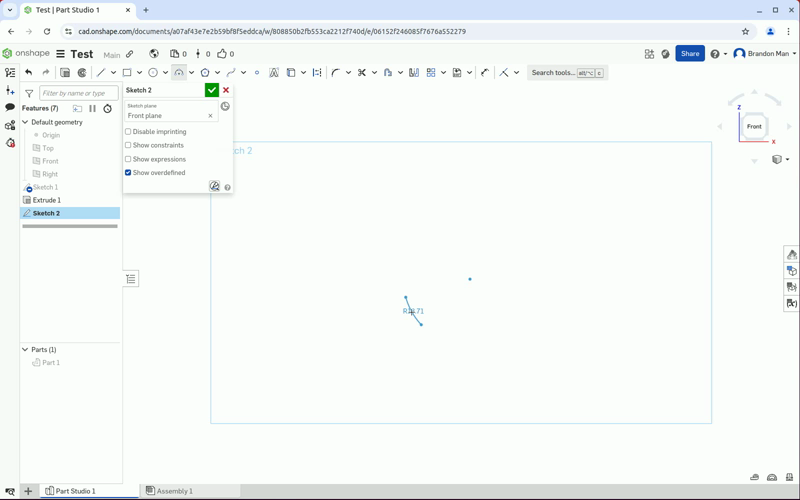
key_up(shift)
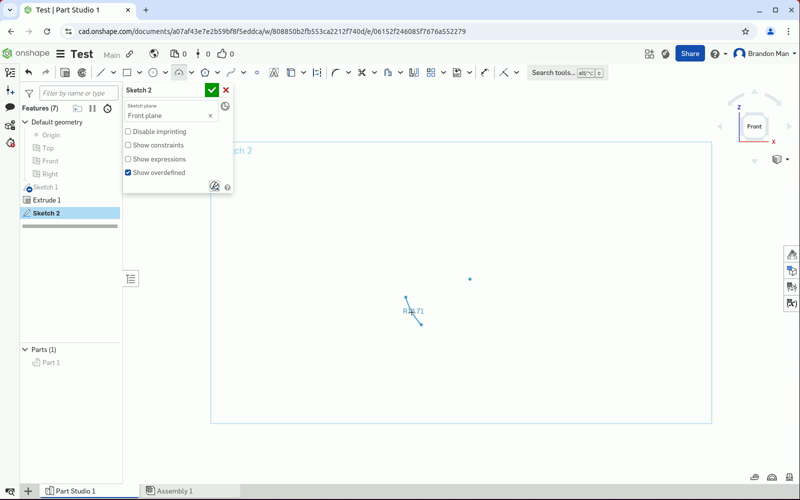
key(esc)
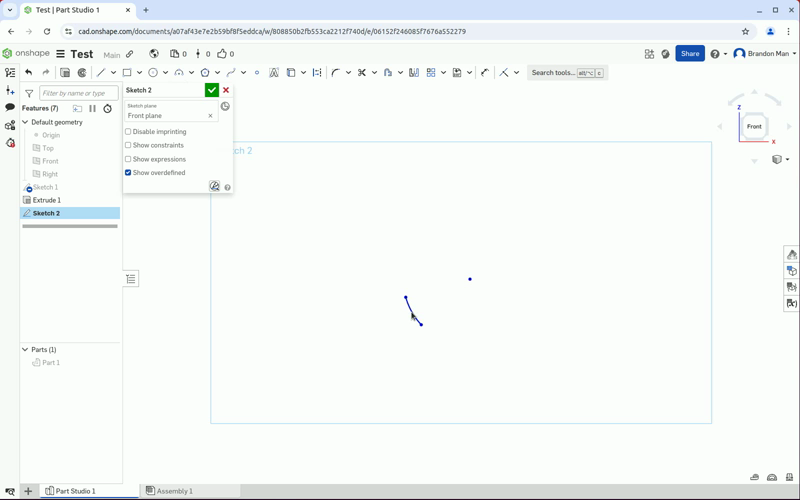
key(l)
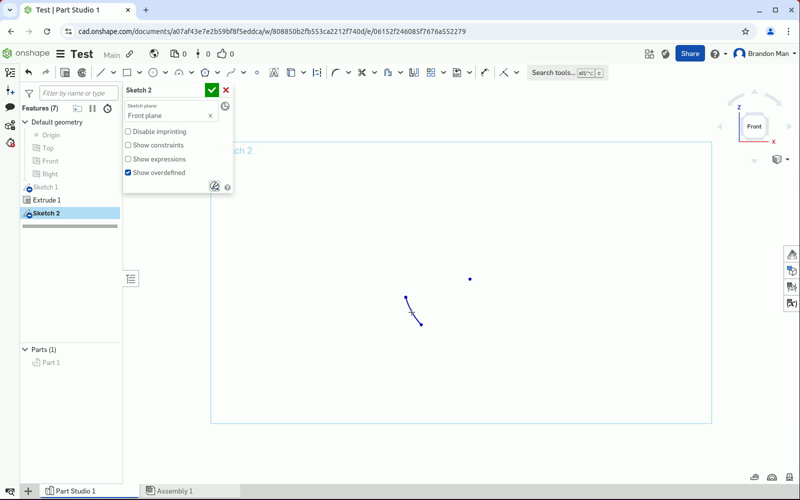
mouse_move(421, 324)
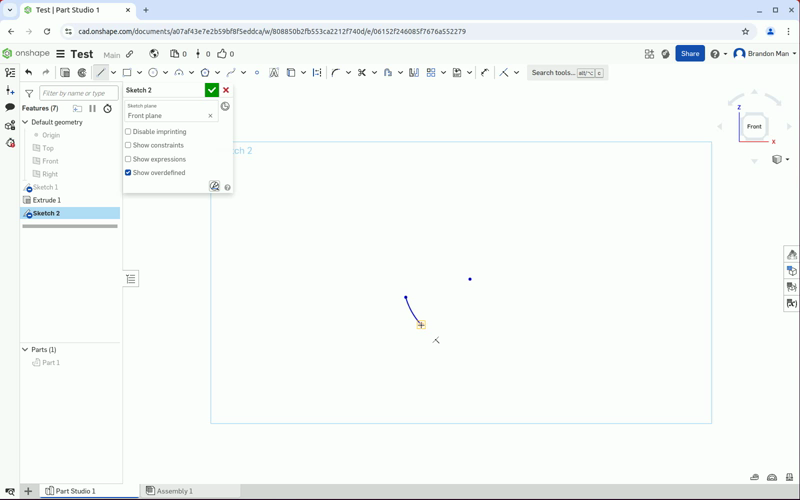
click(421, 324)
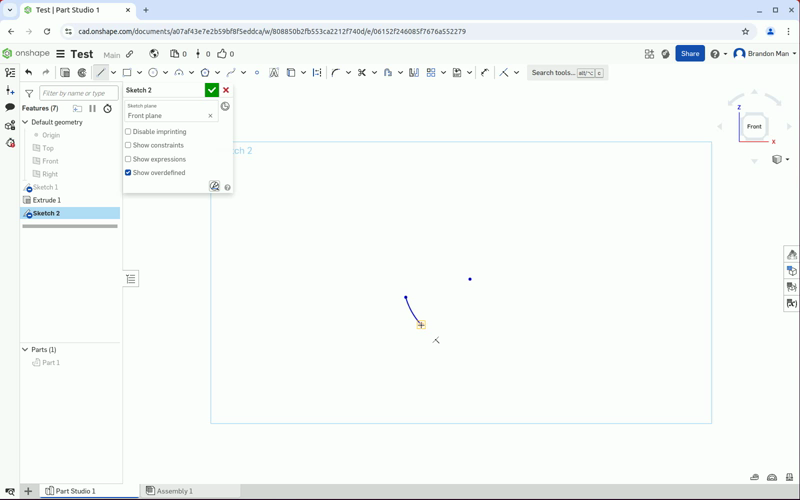
key_down(shift)
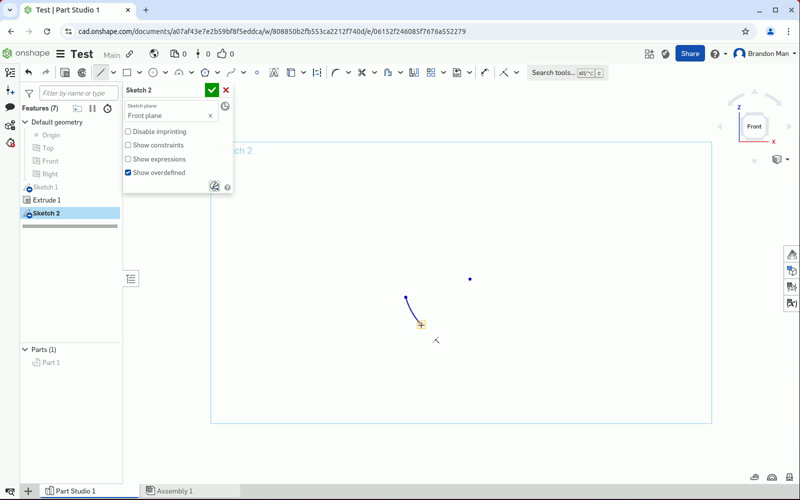
mouse_move(451, 324)
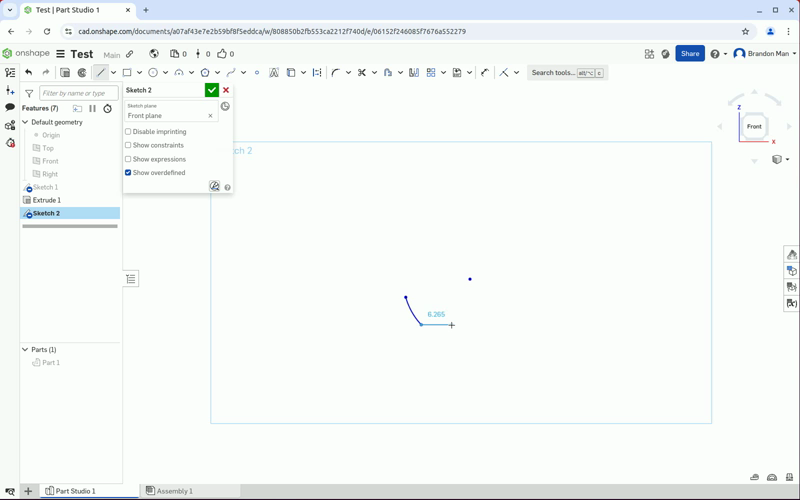
mouse_move(433, 317)
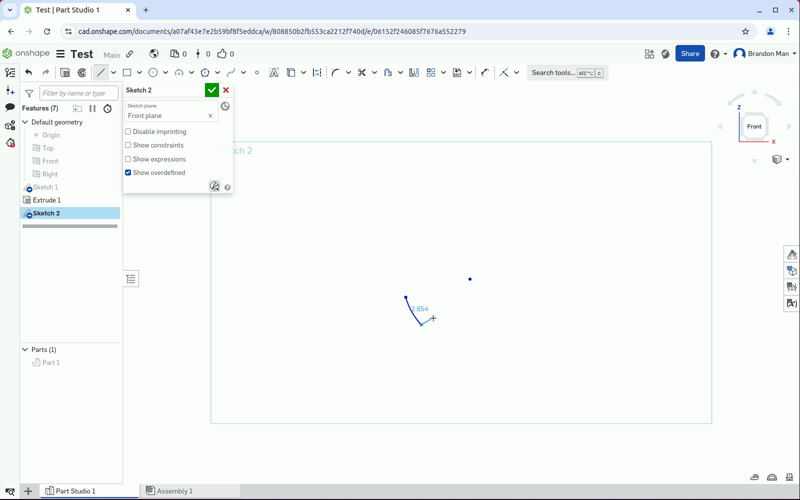
click(433, 317)
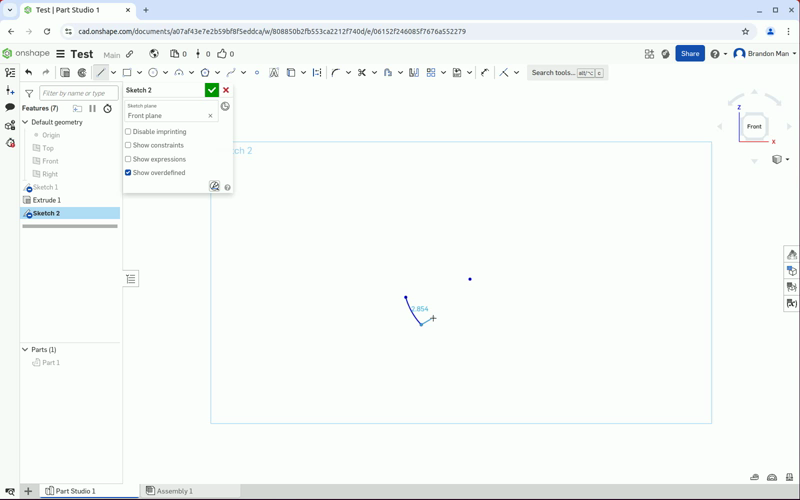
key_up(shift)
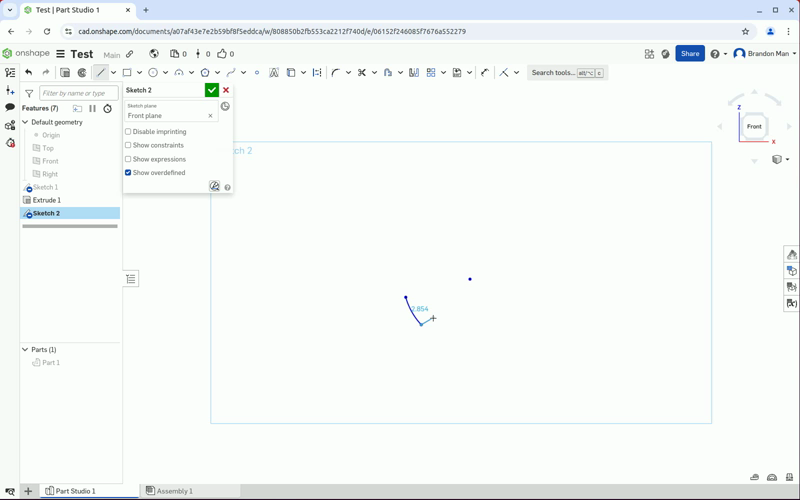
key_down(shift)
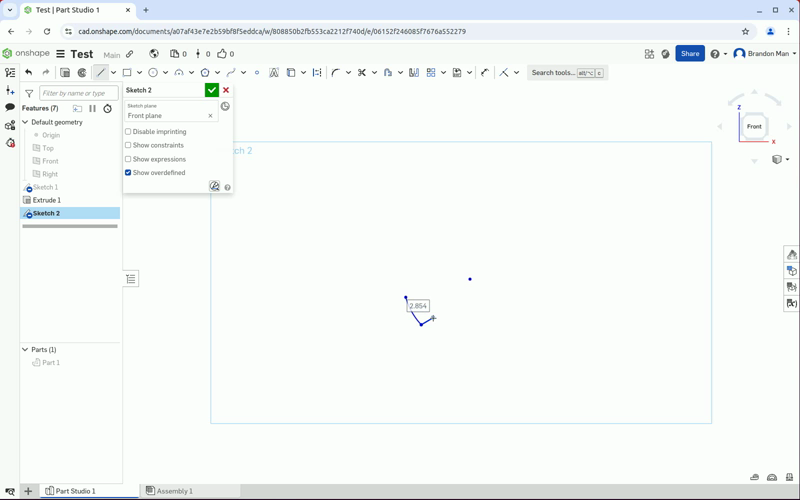
mouse_move(463, 317)
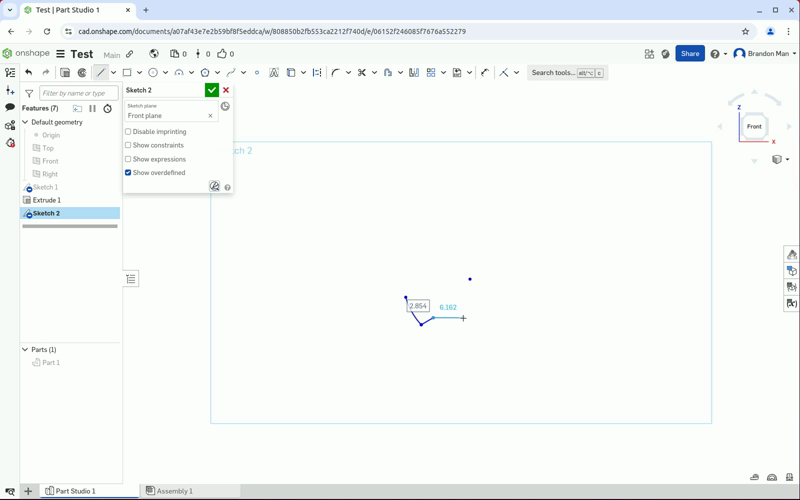
mouse_move(417, 290)
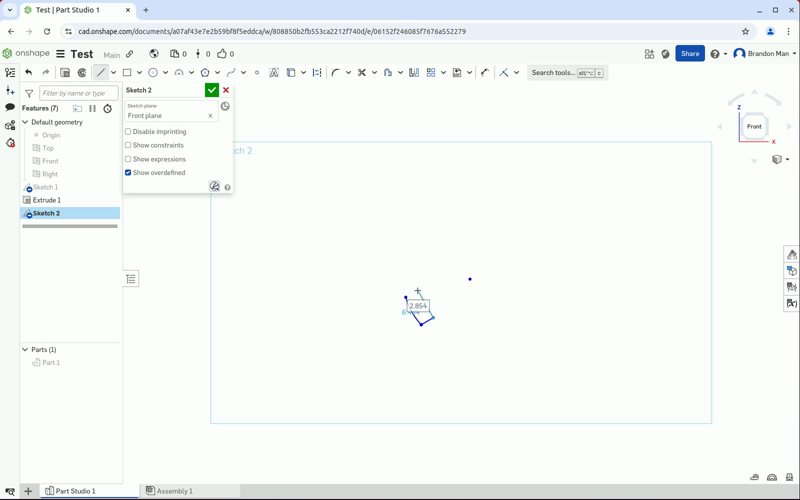
click(417, 290)
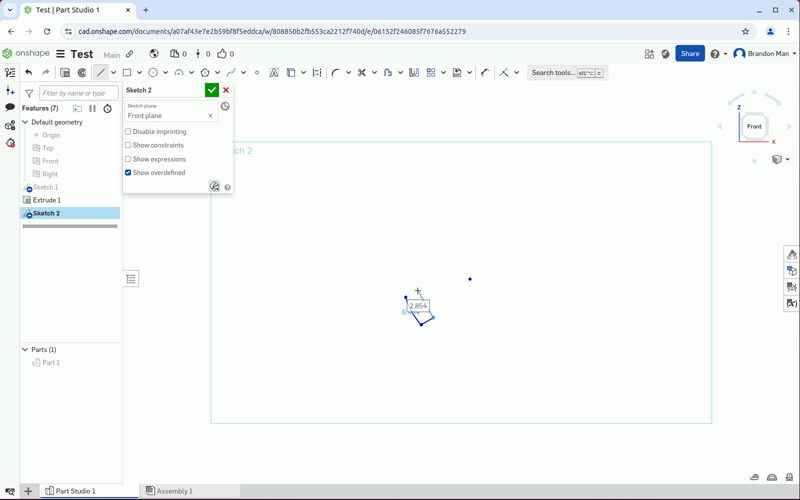
key_up(shift)
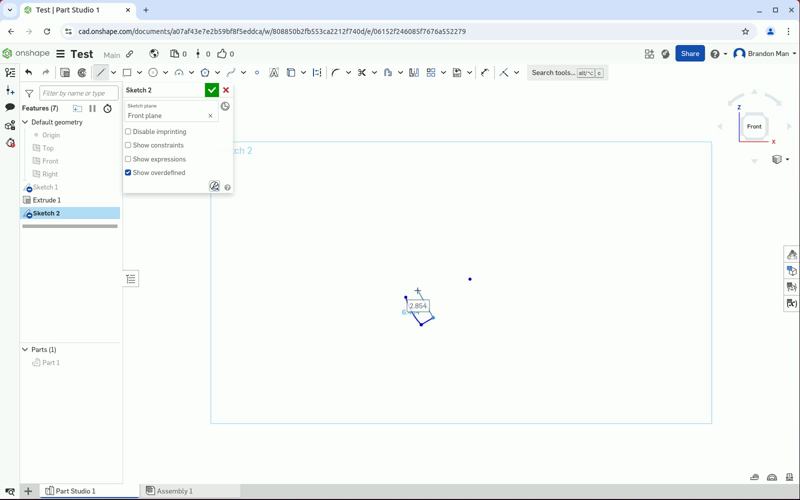
mouse_move(447, 290)
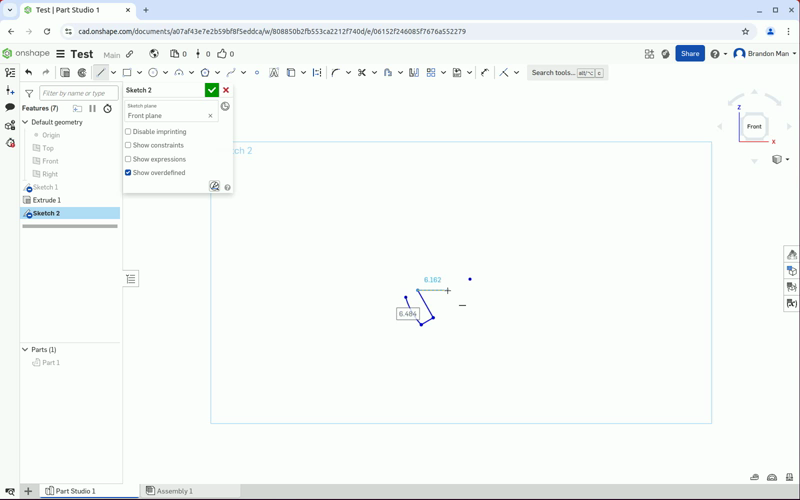
key_down(shift)
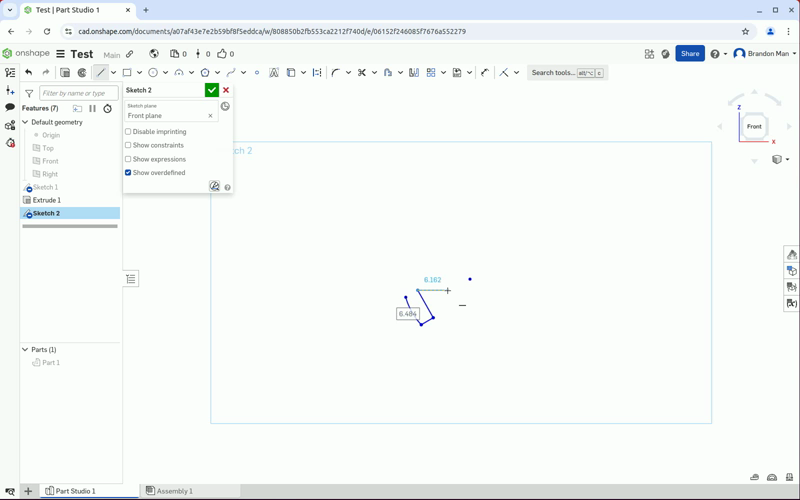
mouse_move(405, 297)
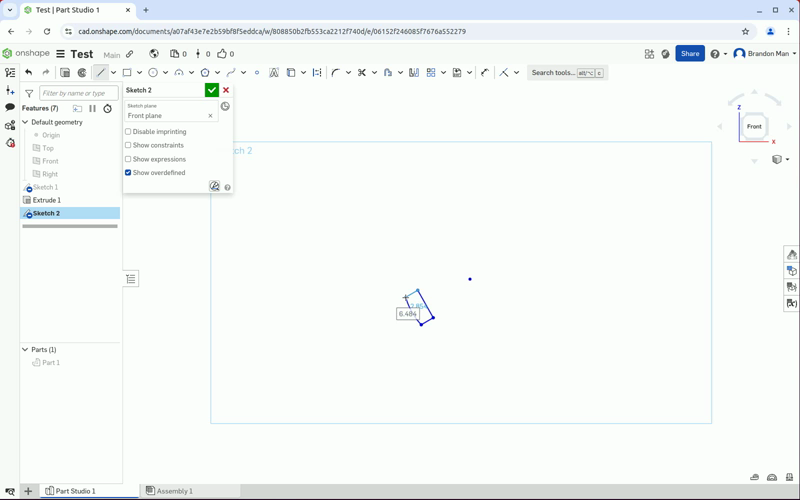
key_up(shift)
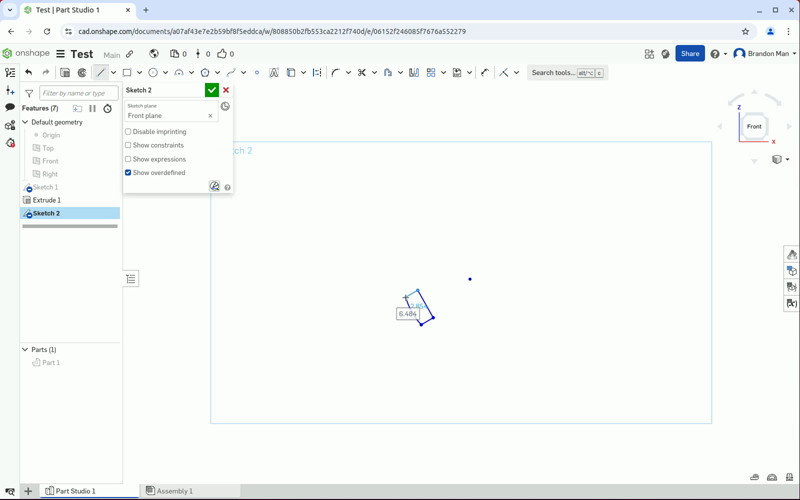
click(405, 297)
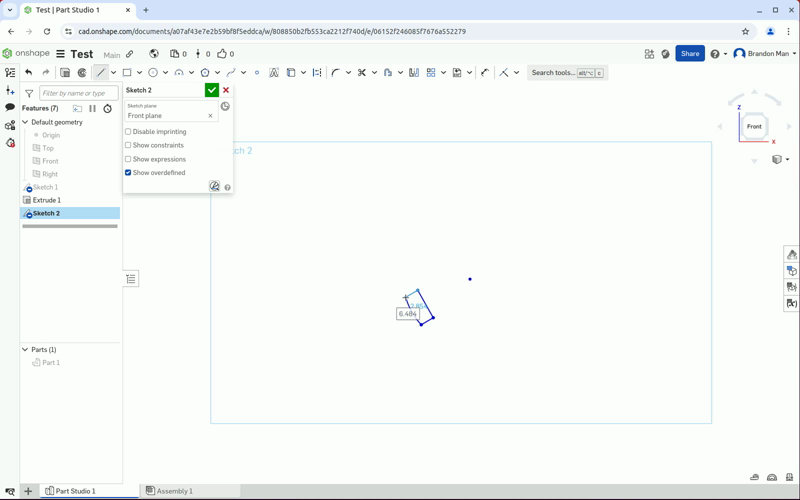
key(esc)
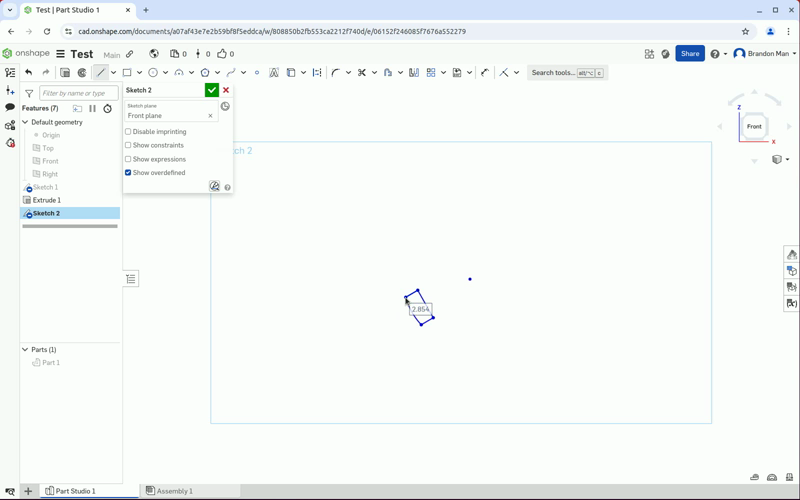
mouse_move(416, 304)
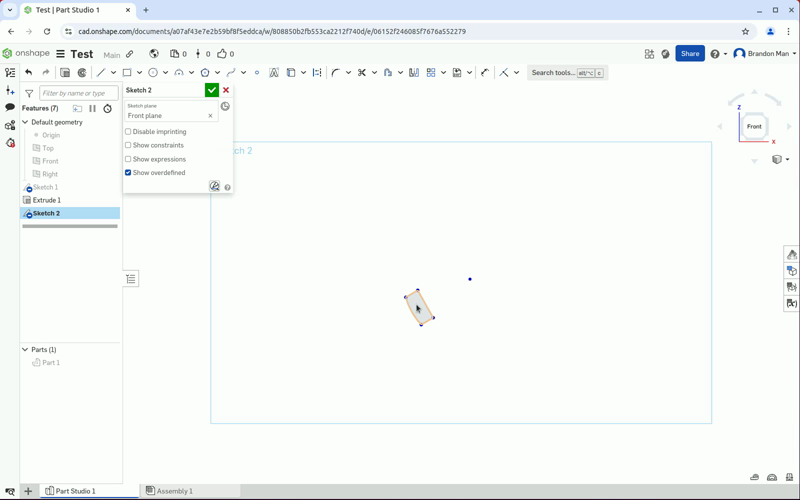
scroll(6)
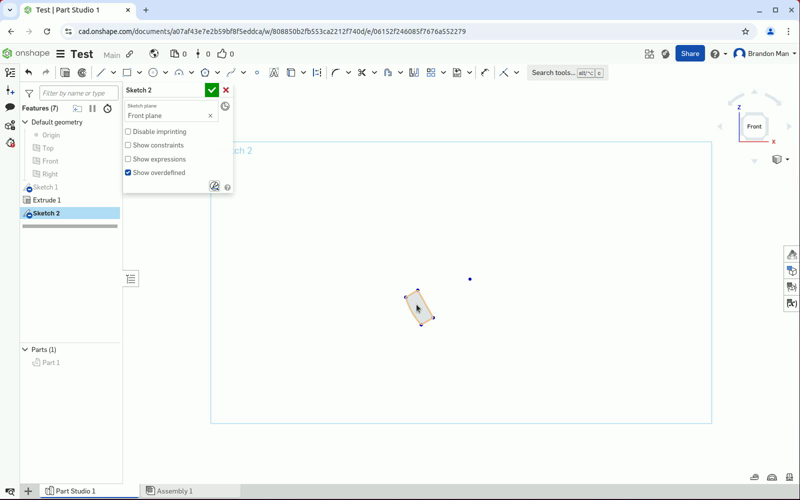
scroll(6)
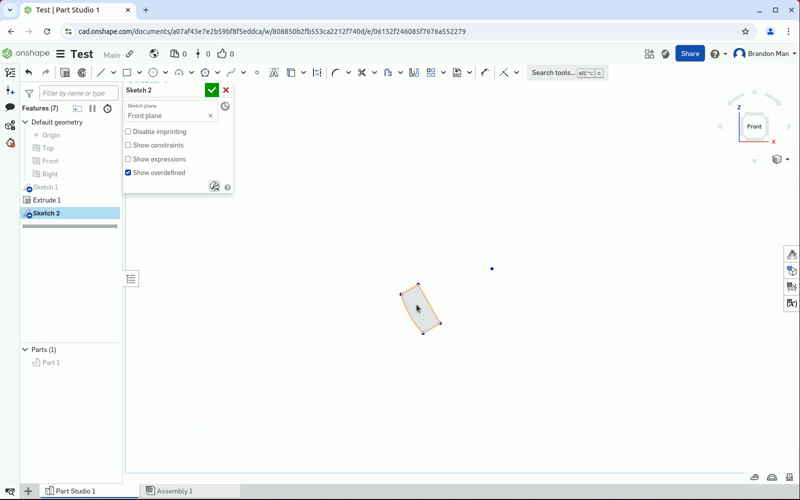
scroll(6)
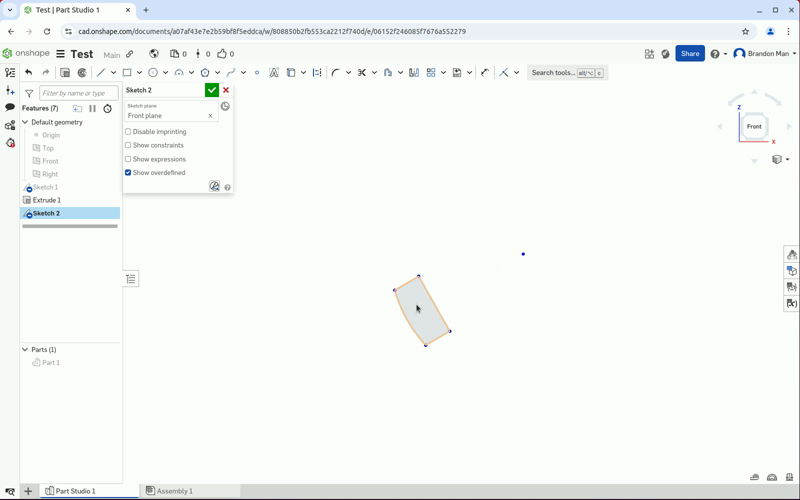
scroll(6)
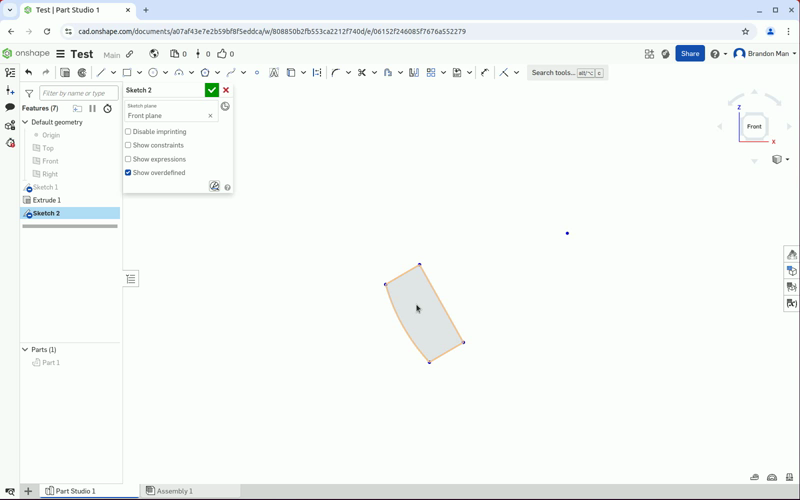
scroll(6)
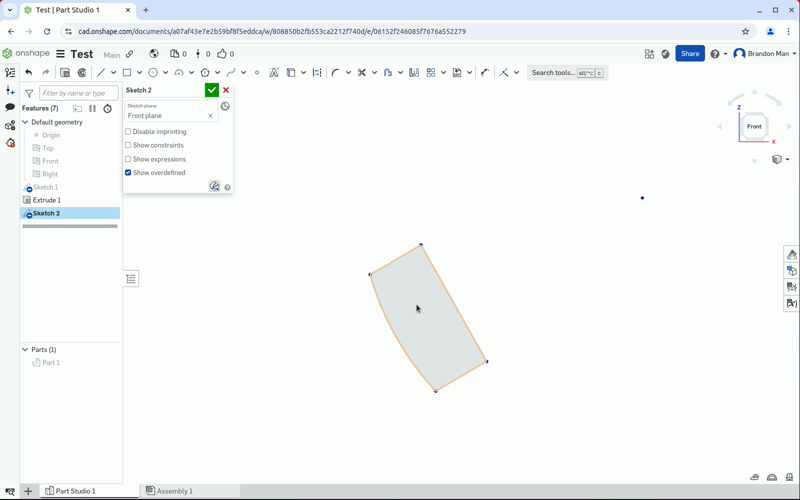
scroll(6)
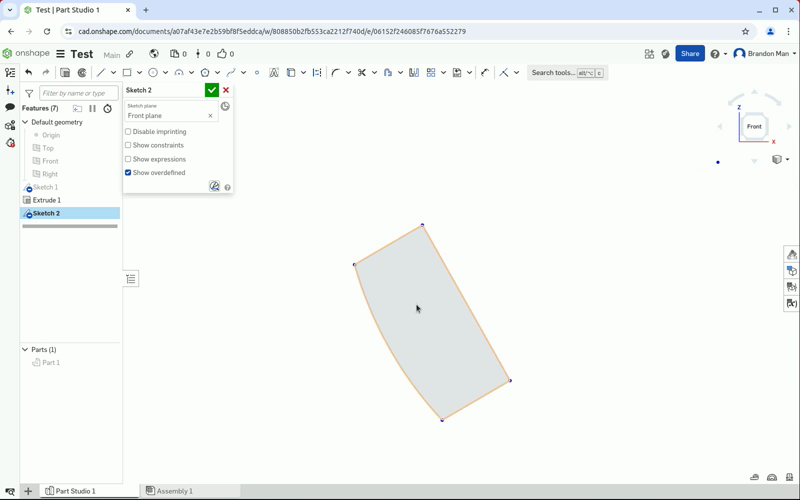
scroll(6)
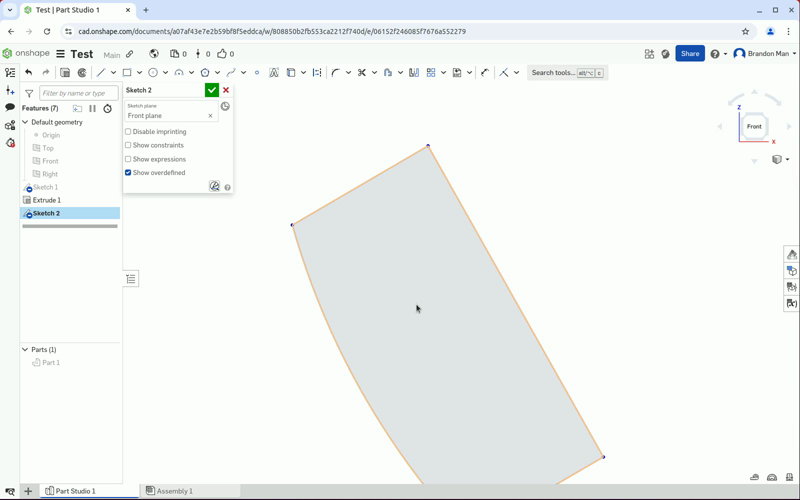
click(416, 304)
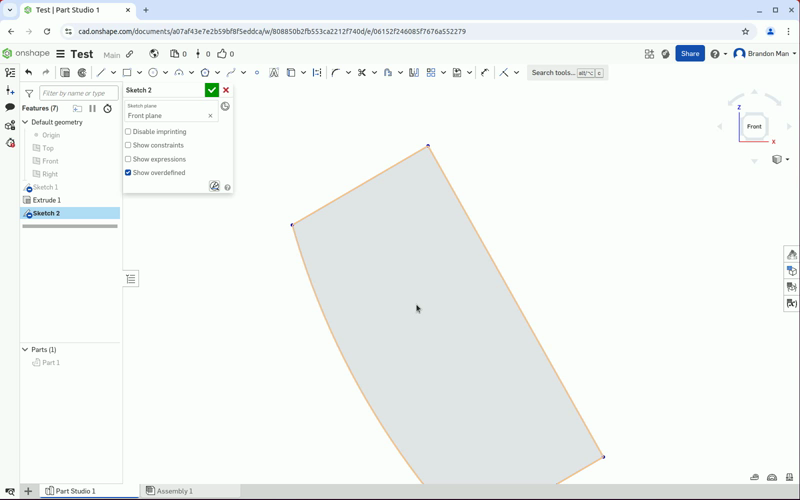
scroll(-6)
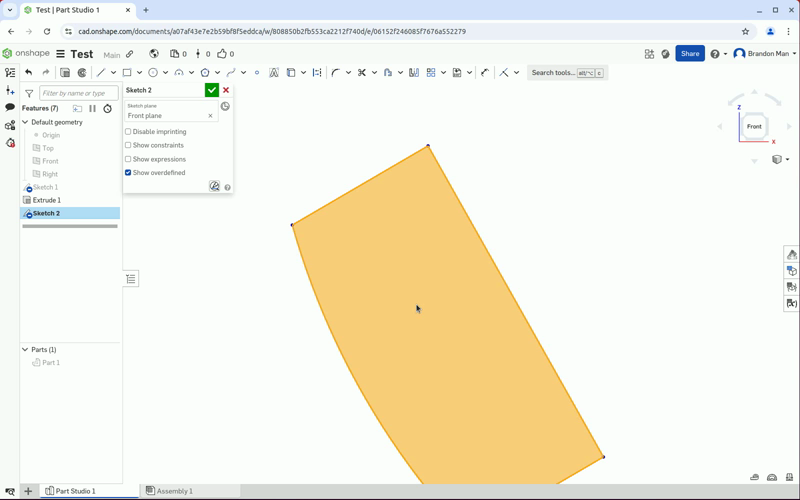
scroll(-6)
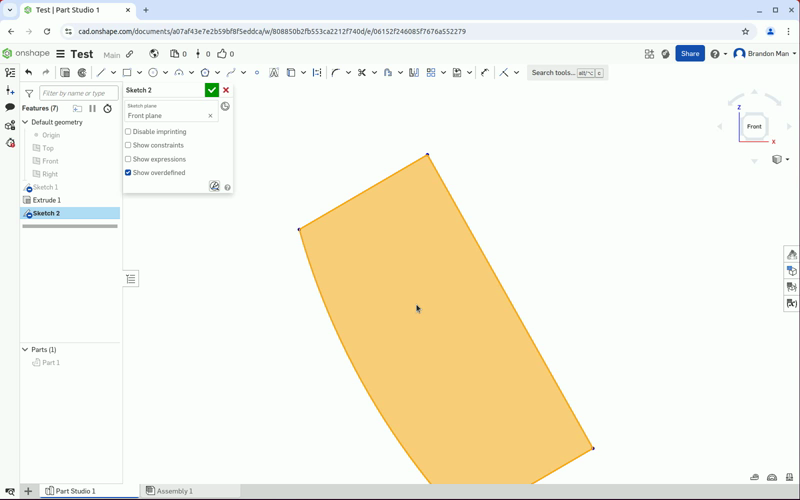
scroll(-6)
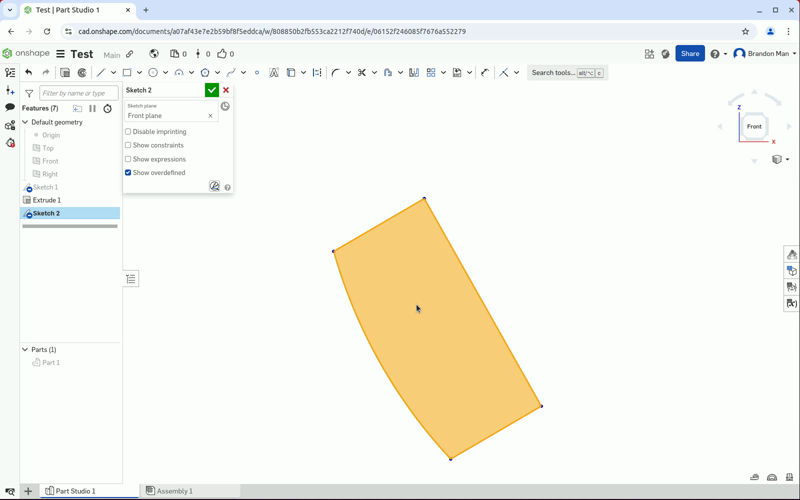
scroll(-6)
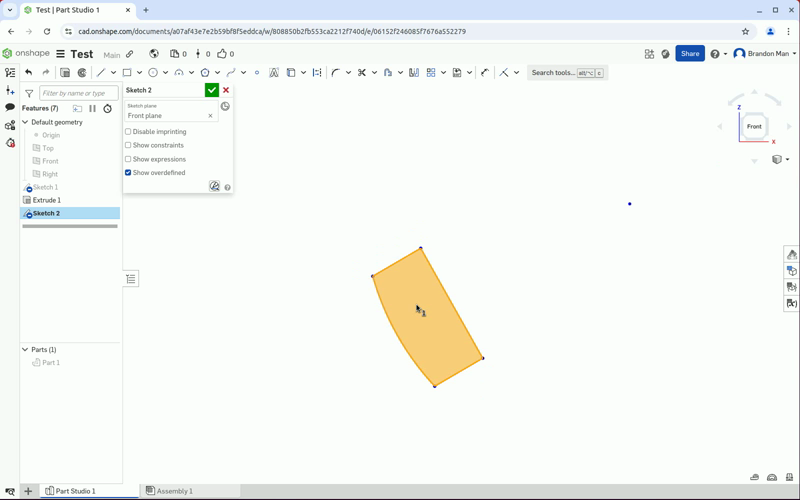
scroll(-6)
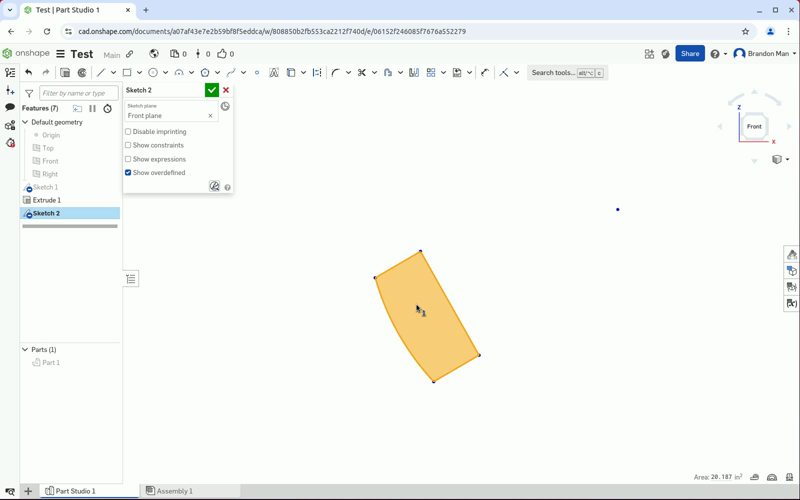
scroll(-6)
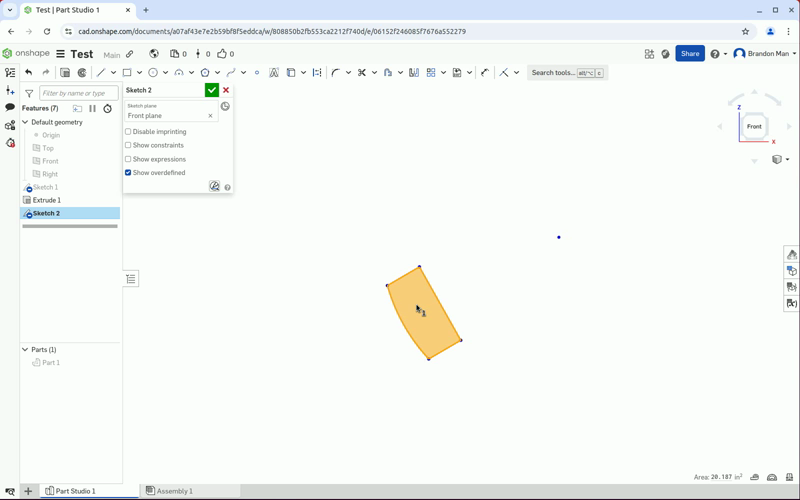
scroll(-6)
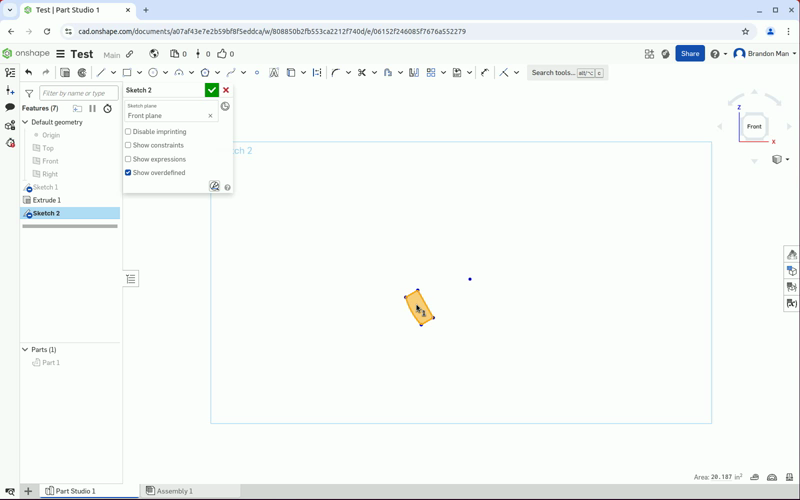
mouse_move(73, 352)
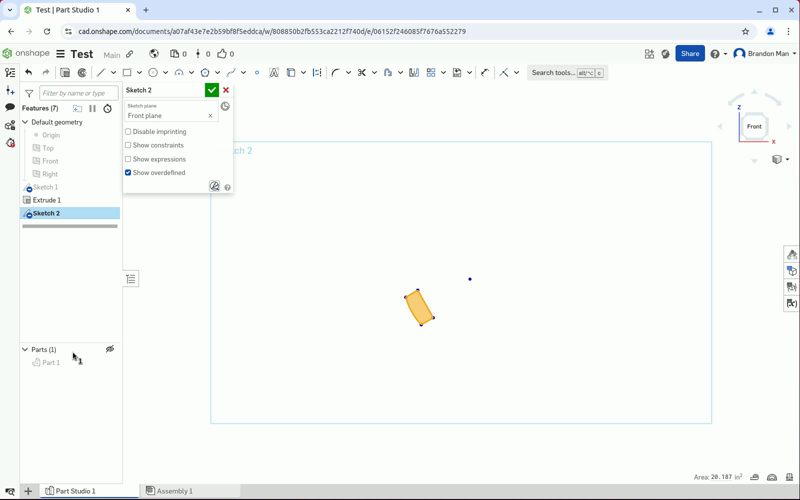
key(shift+y)
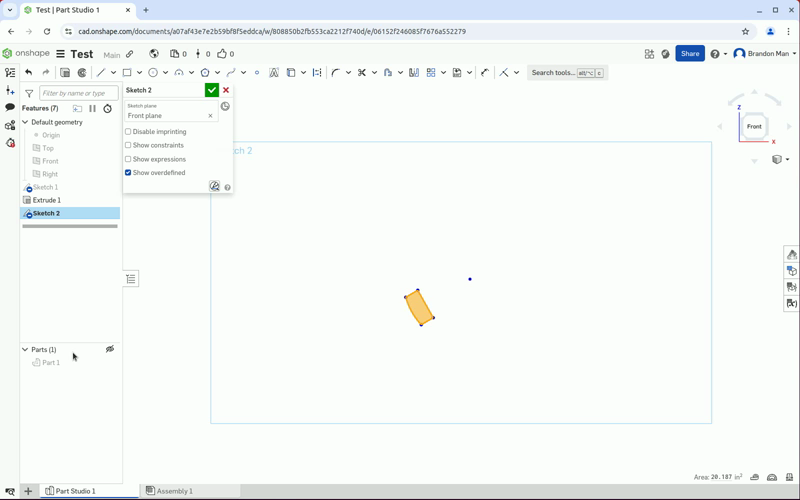
key(shift+e)
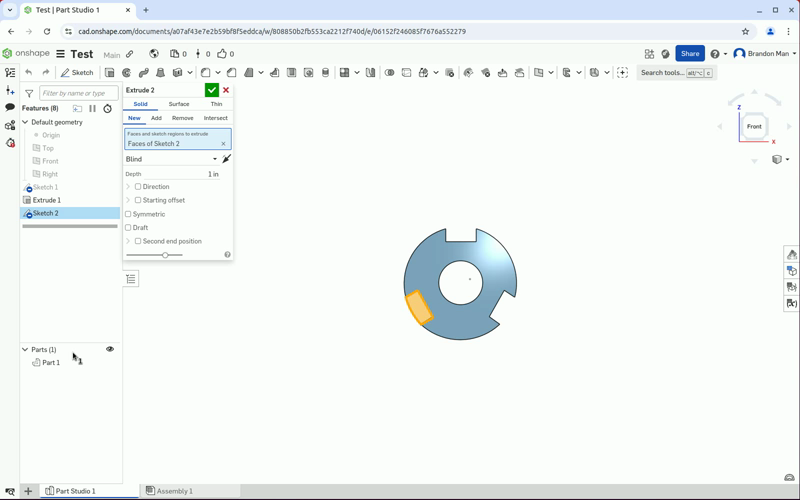
mouse_move(143, 106)
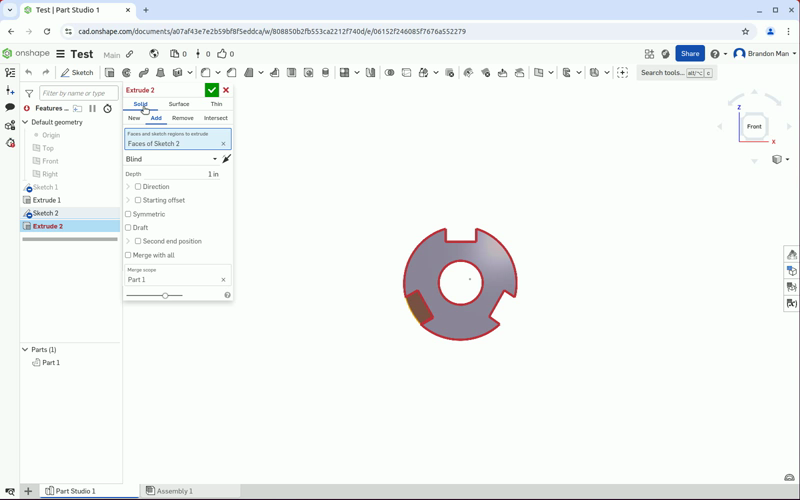
click(143, 106)
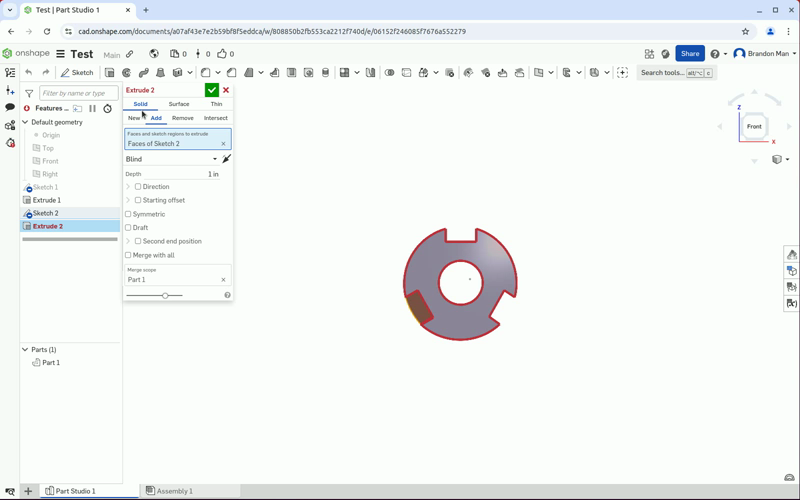
mouse_move(137, 120)
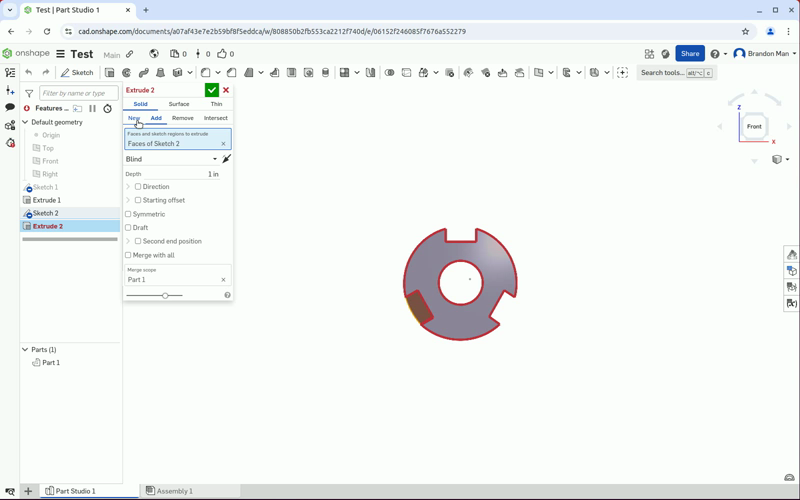
click(137, 120)
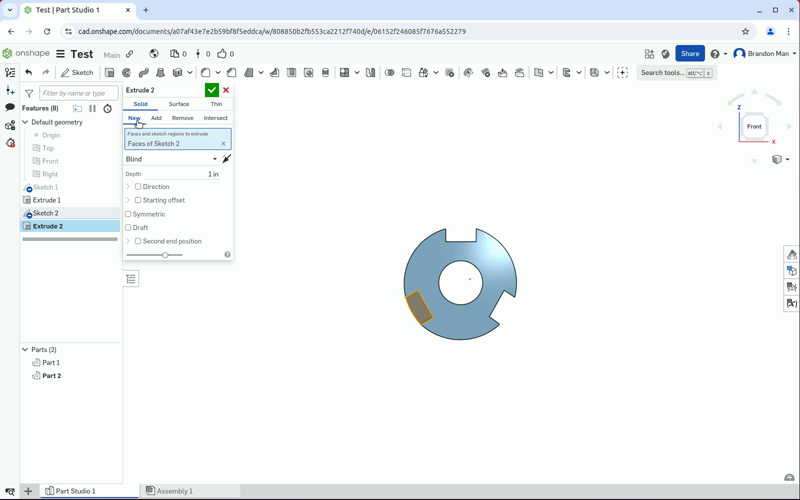
key(tab, 4)
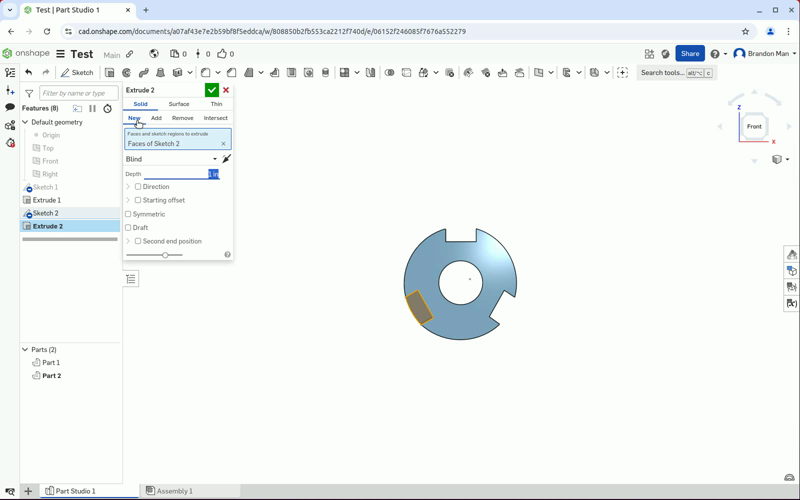
text(-23.108)
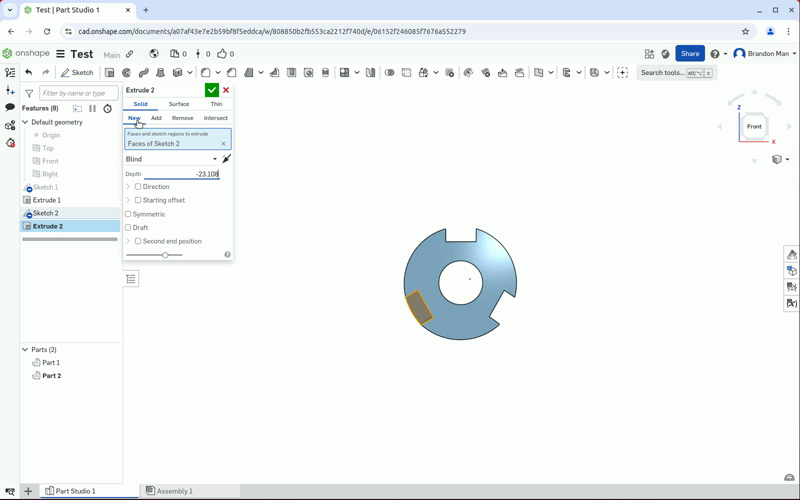
key(enter)
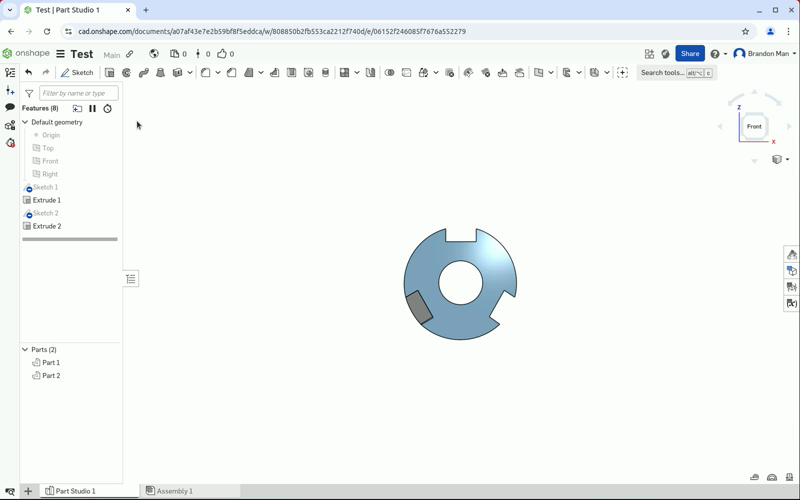
key(shift+h)
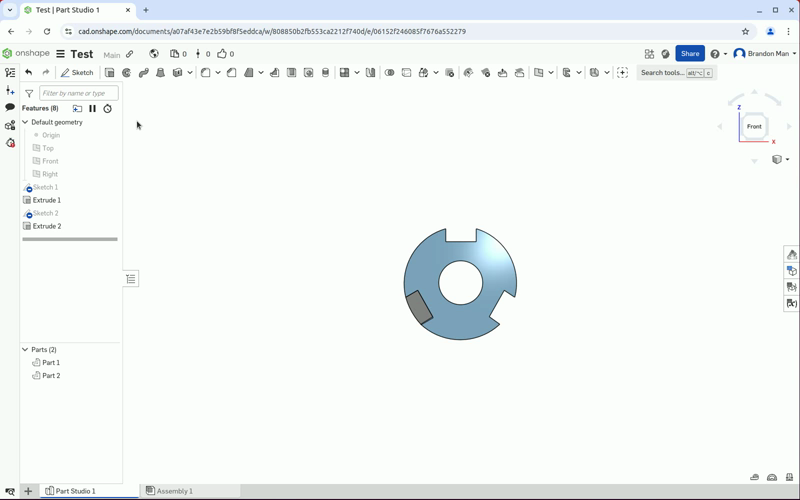
key(shift+h)
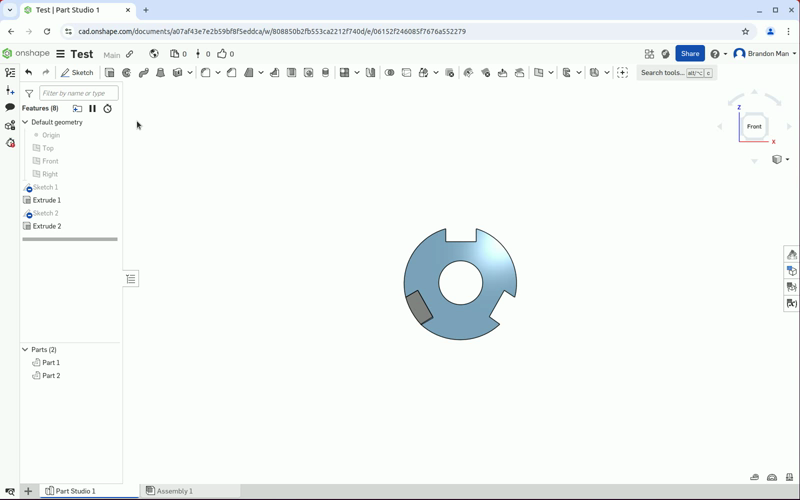
mouse_move(73, 189)
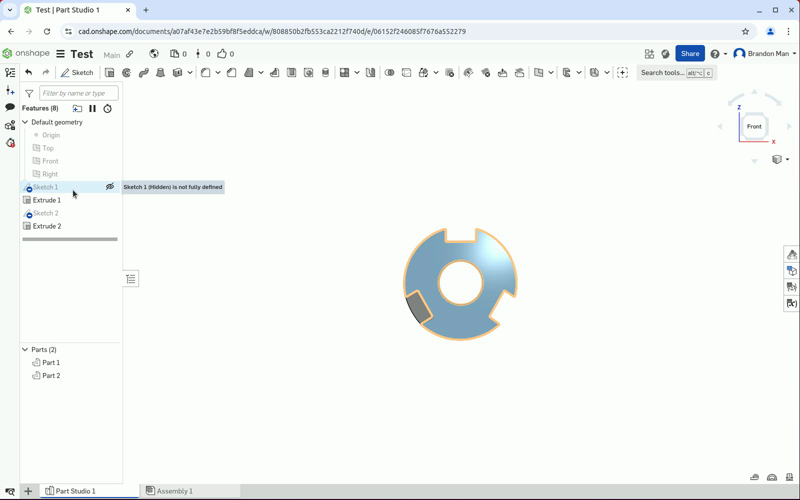
click(73, 189)
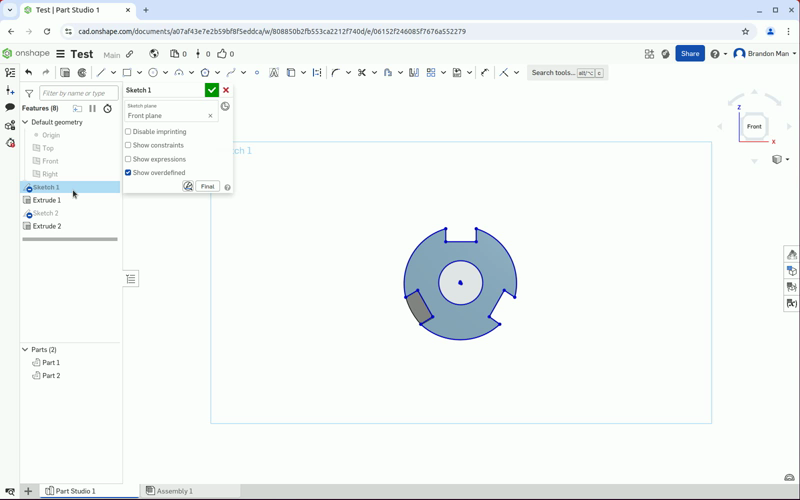
mouse_move(229, 92)
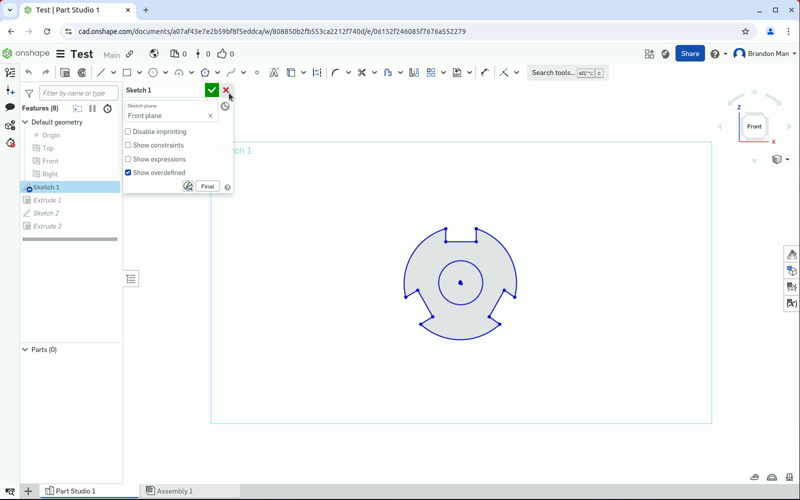
click(229, 92)
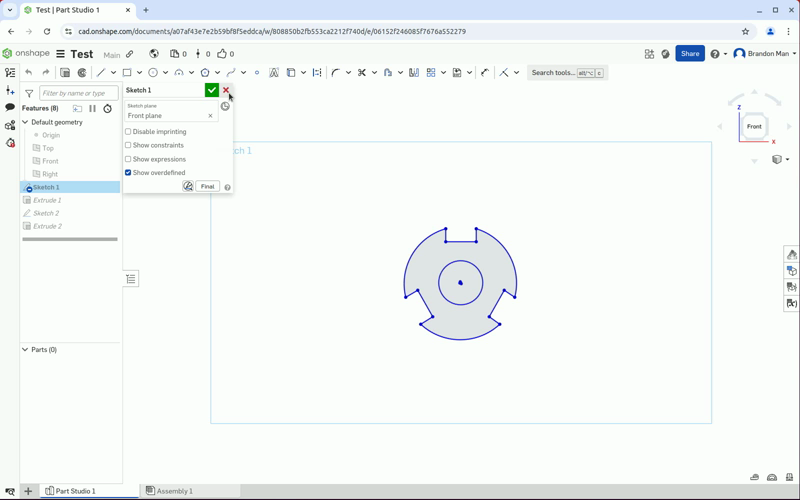
key(shift+s)
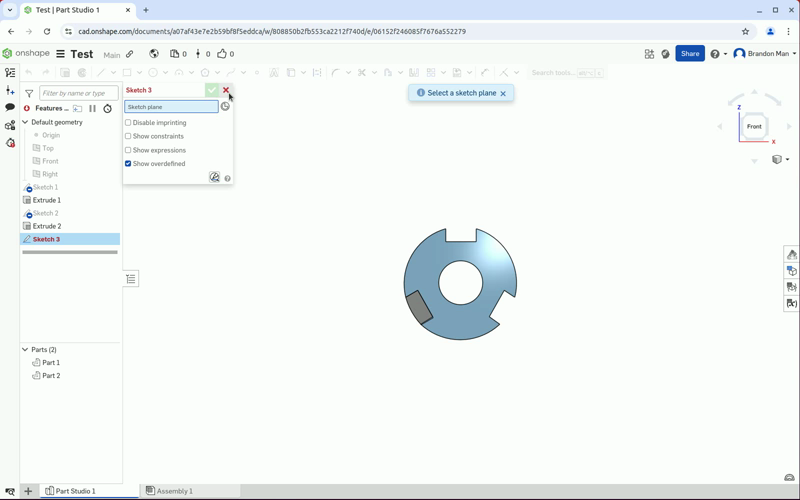
mouse_move(73, 163)
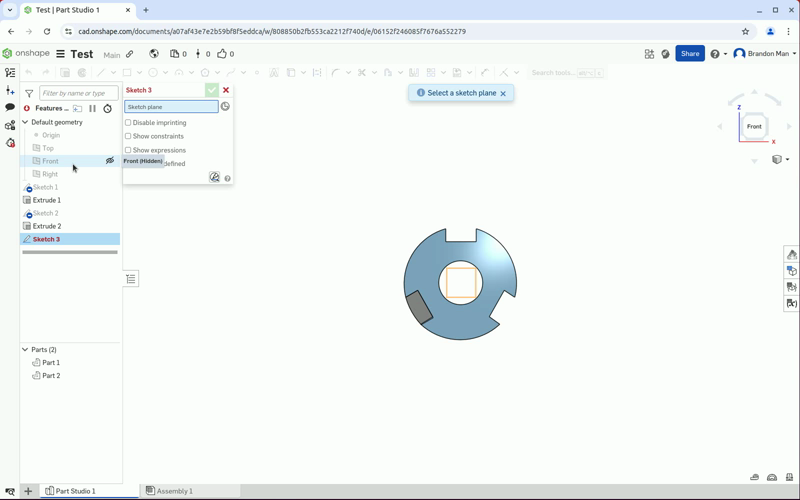
click(73, 163)
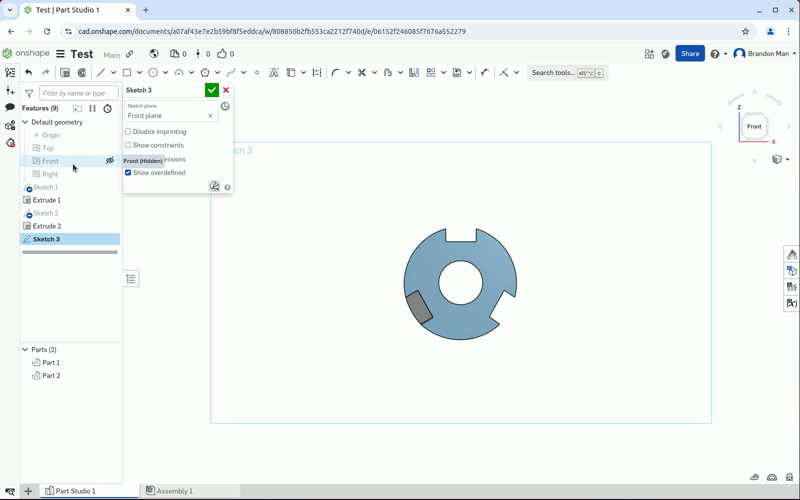
mouse_move(73, 352)
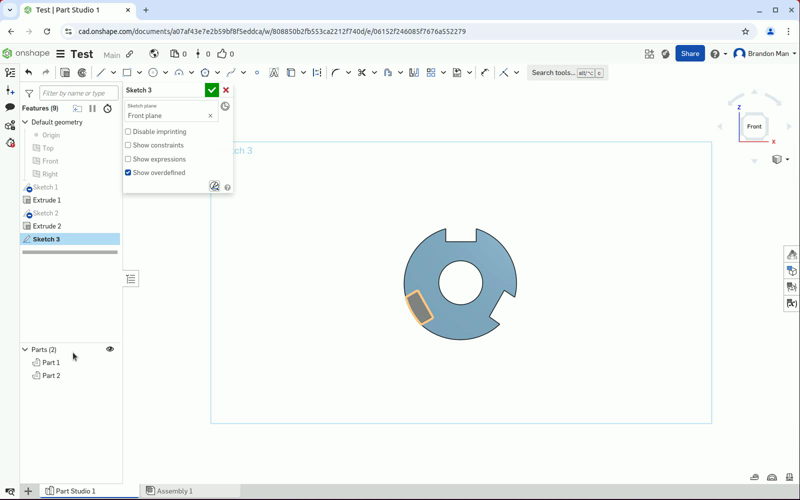
key(y)
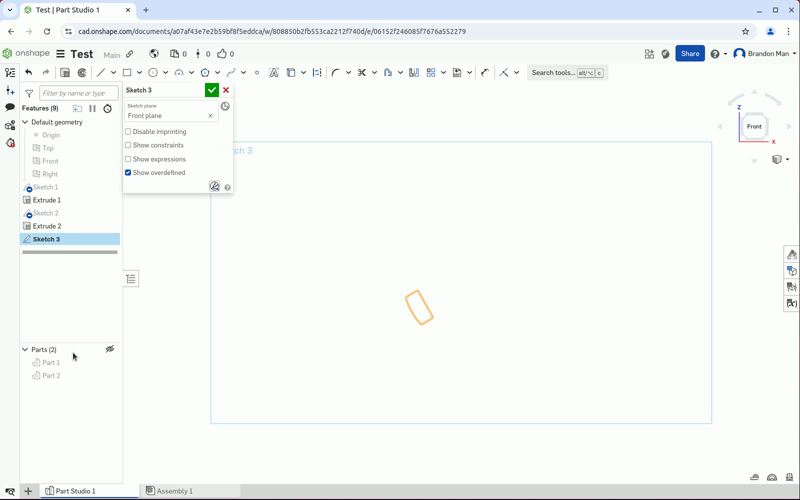
key(l)
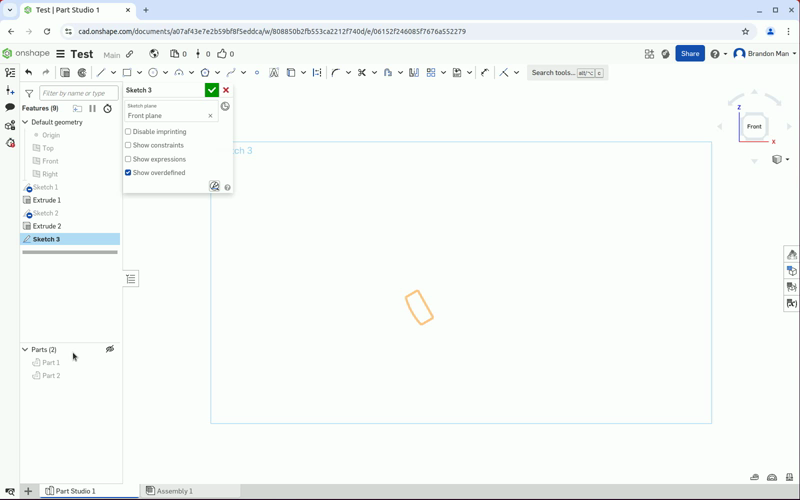
key_down(shift)
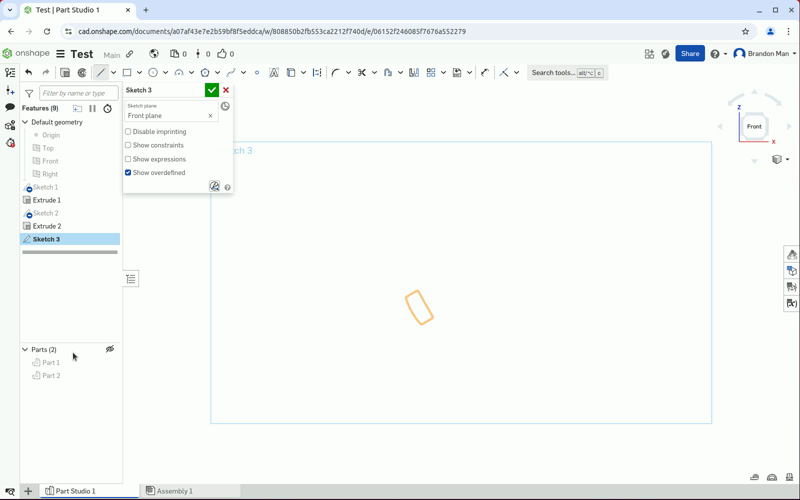
mouse_move(445, 241)
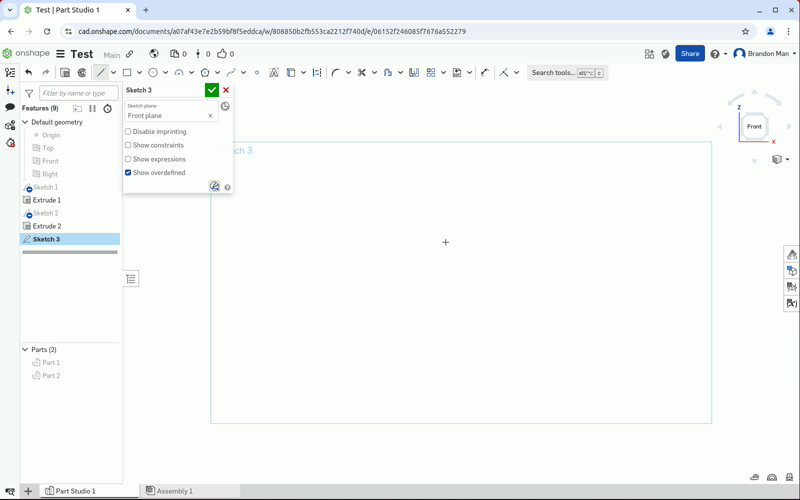
click(445, 241)
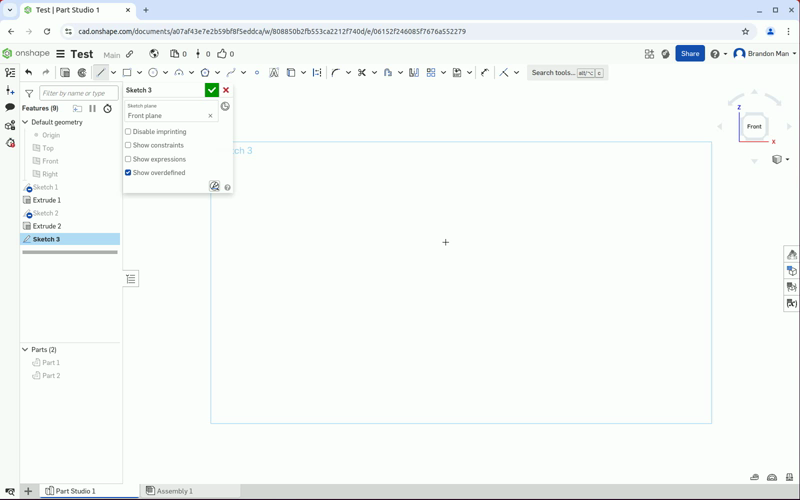
key_up(shift)
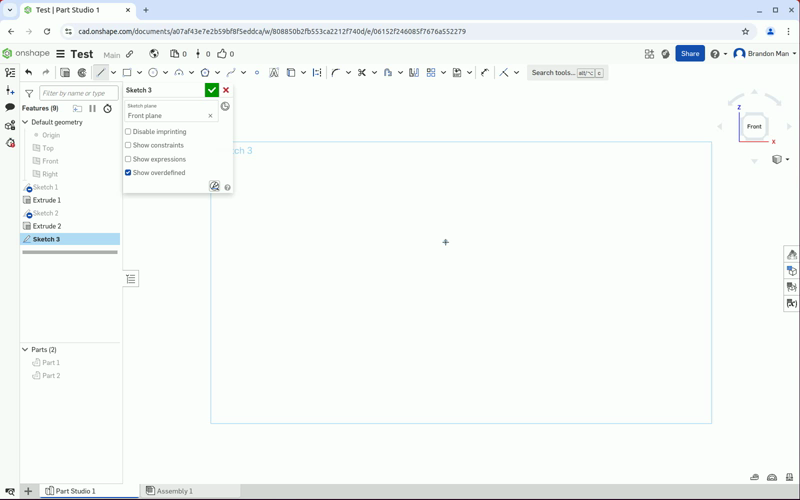
key_down(shift)
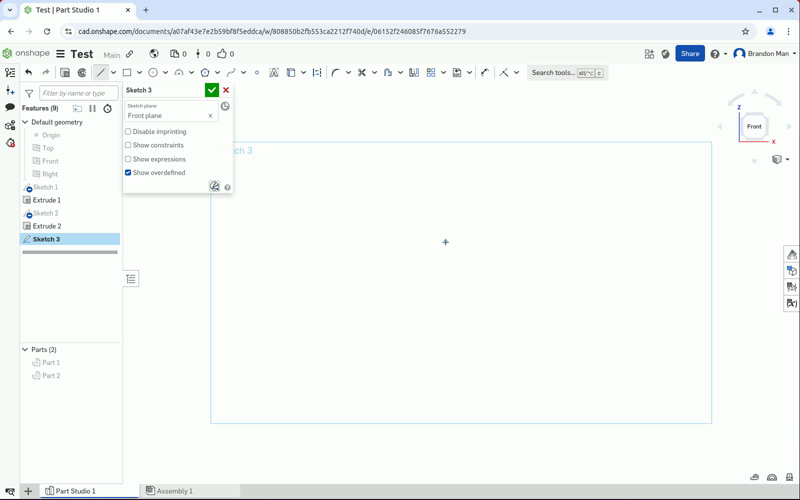
mouse_move(475, 241)
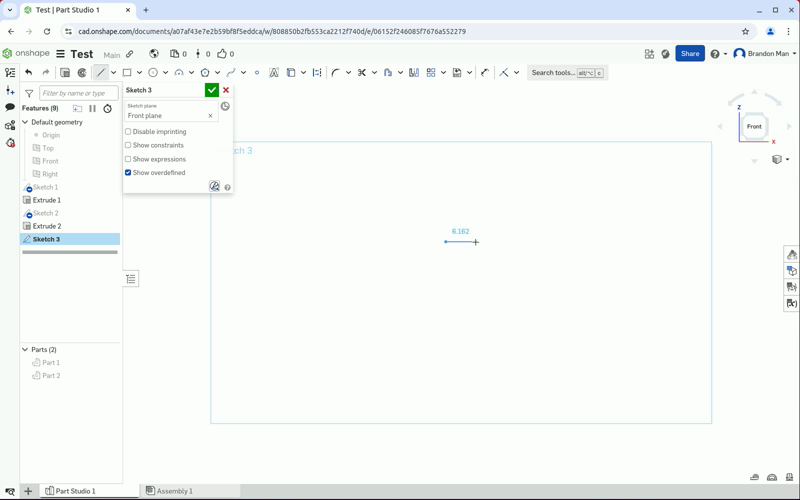
mouse_move(476, 241)
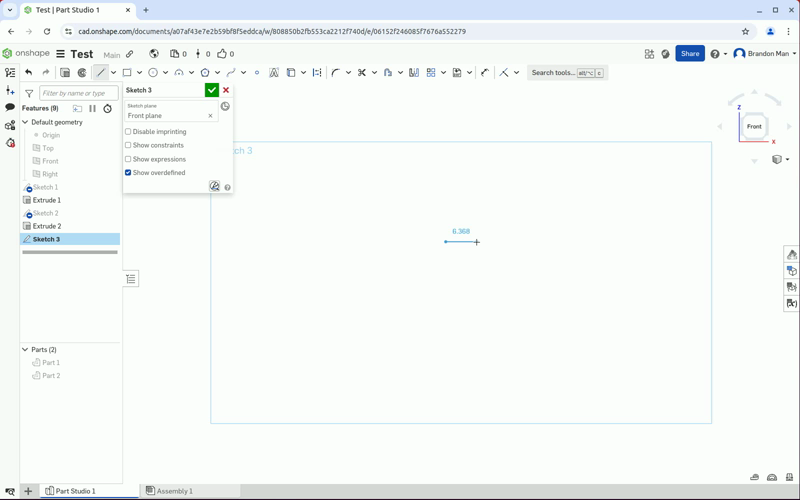
click(476, 241)
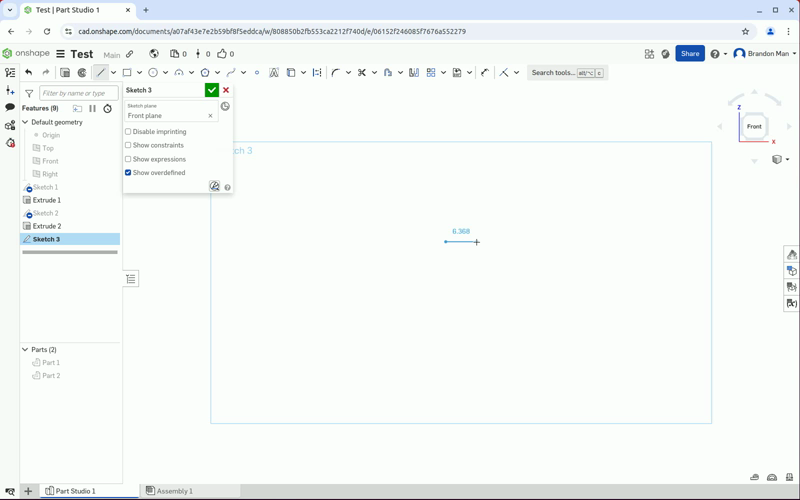
key_up(shift)
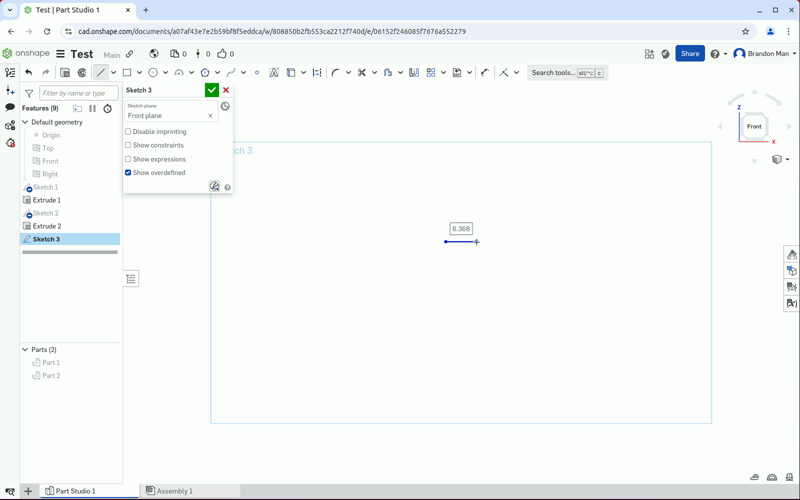
key_down(shift)
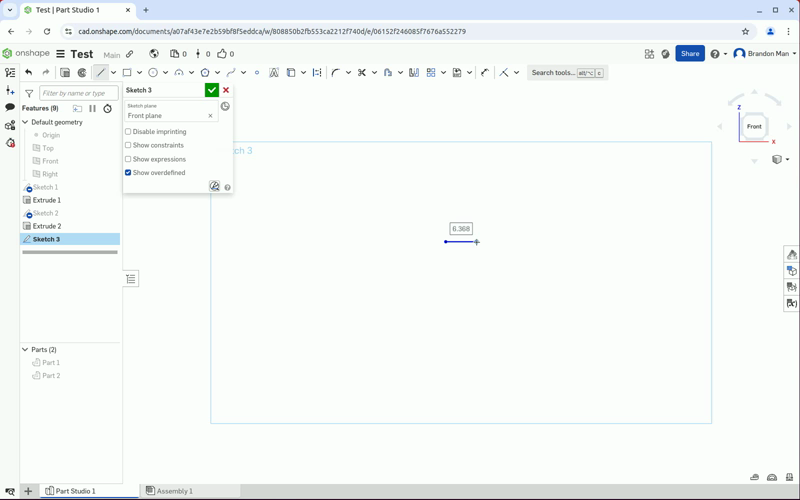
mouse_move(506, 241)
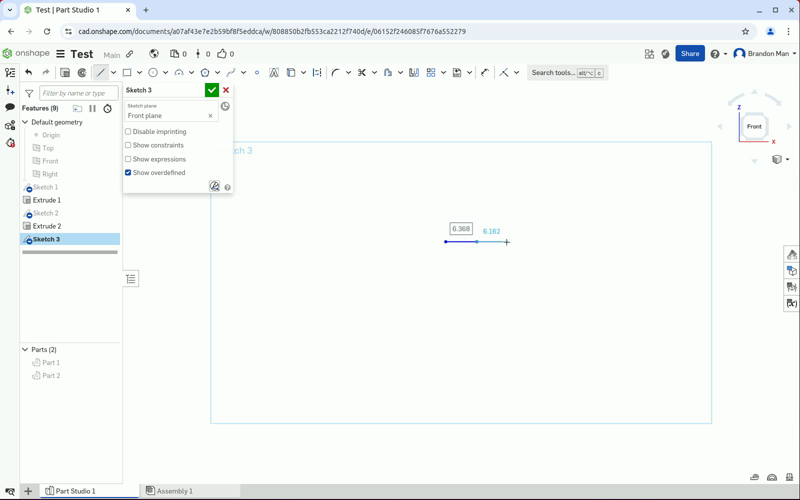
mouse_move(476, 228)
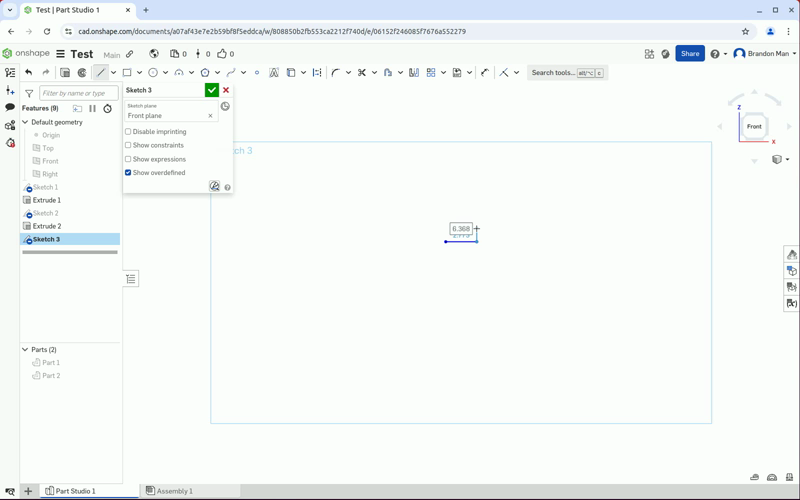
click(476, 228)
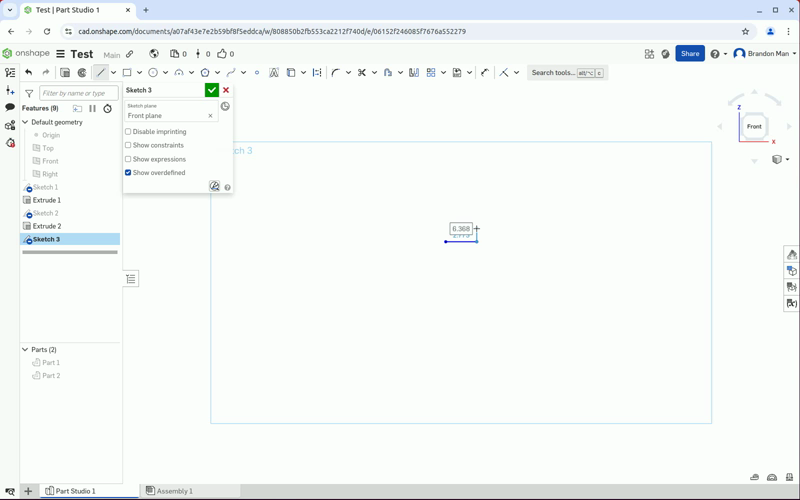
key_up(shift)
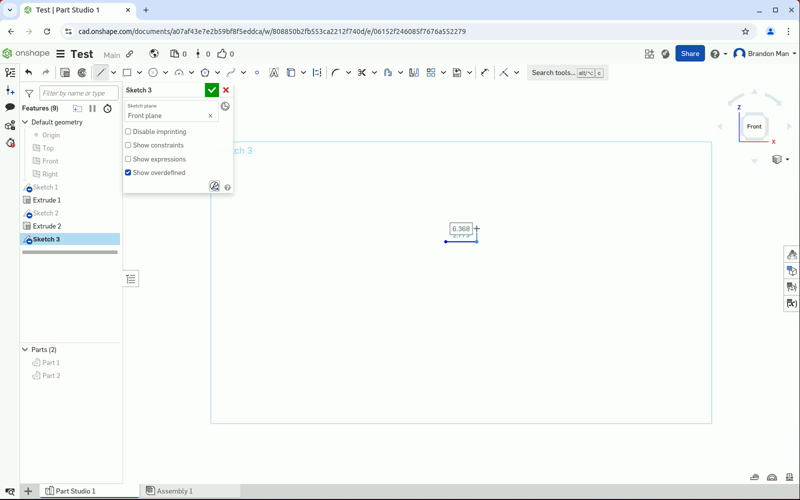
key(esc)
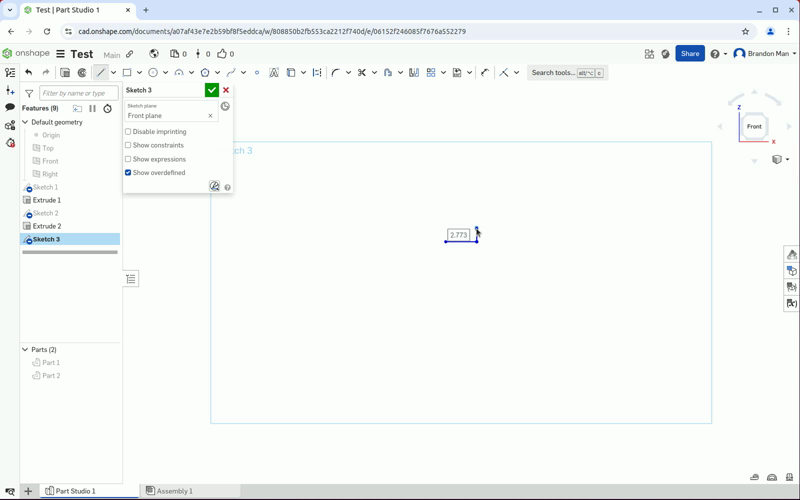
key(a)
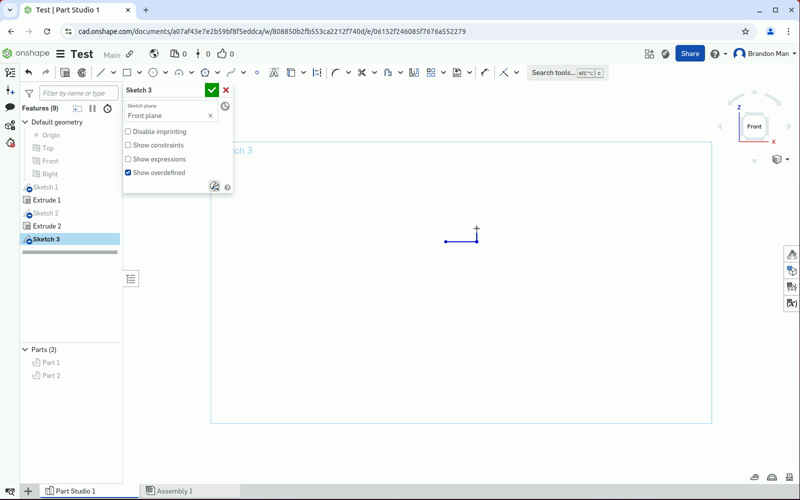
mouse_move(476, 228)
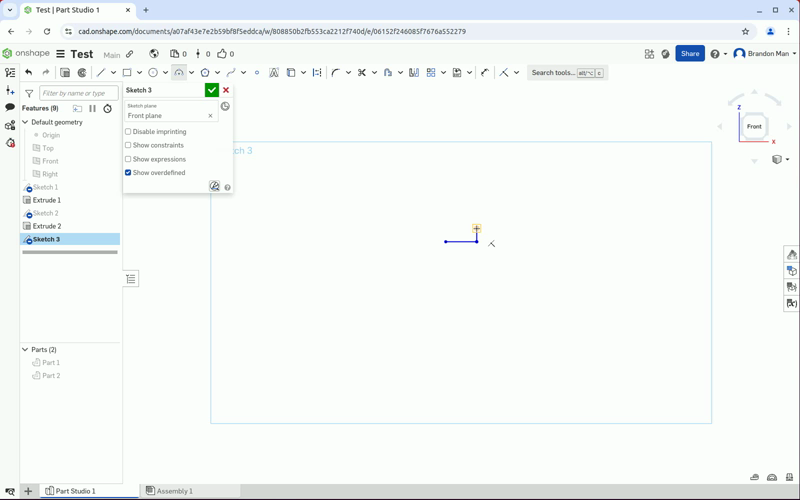
click(476, 228)
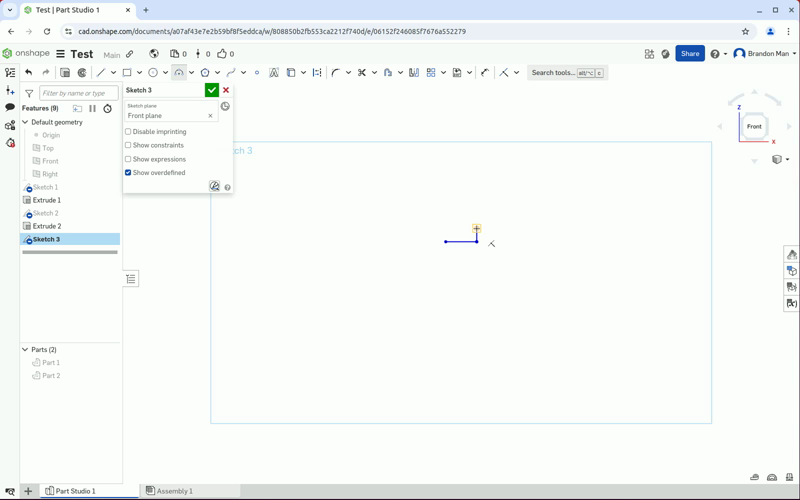
key_down(shift)
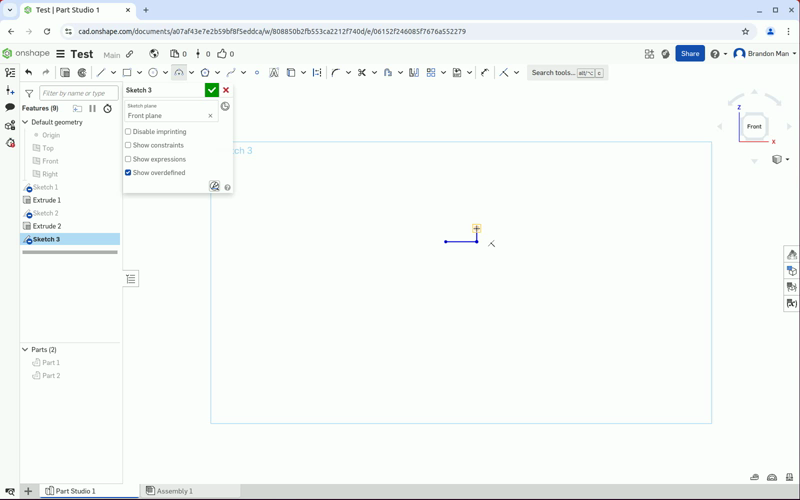
mouse_move(445, 228)
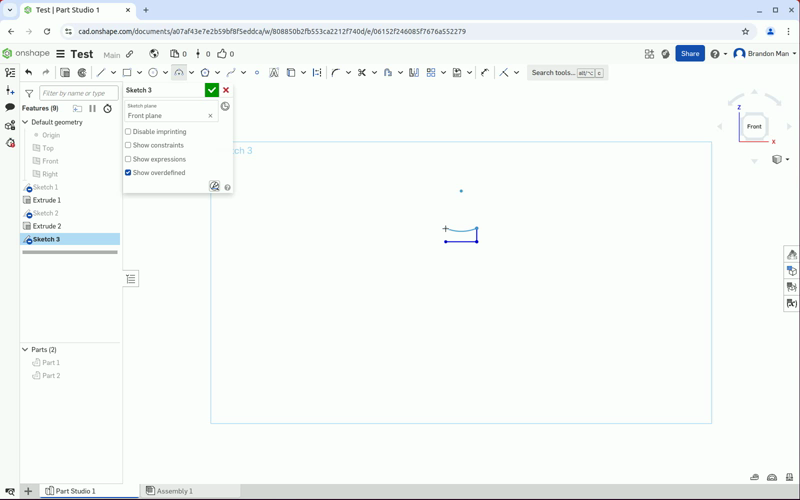
click(445, 228)
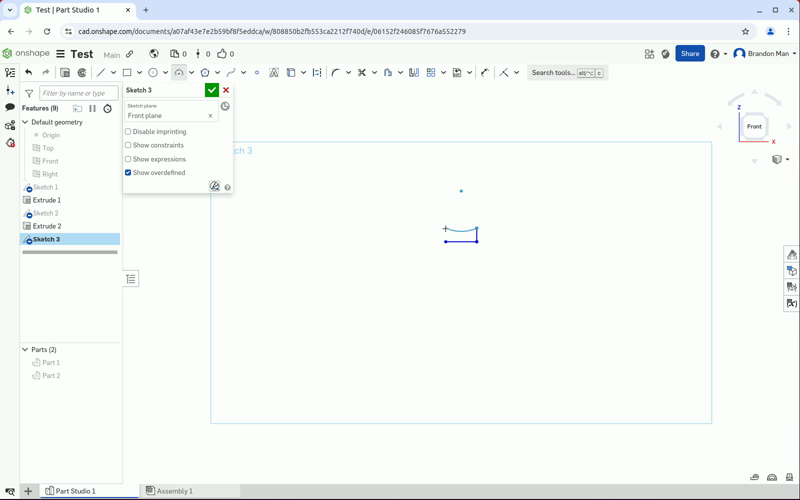
mouse_move(461, 226)
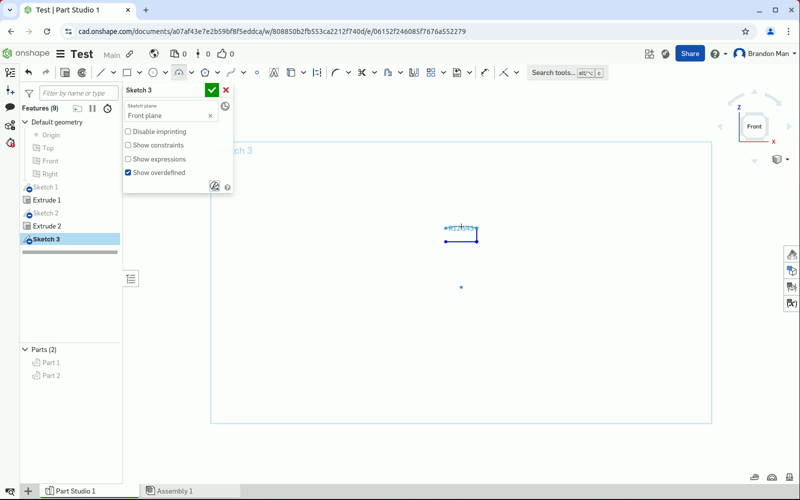
click(461, 226)
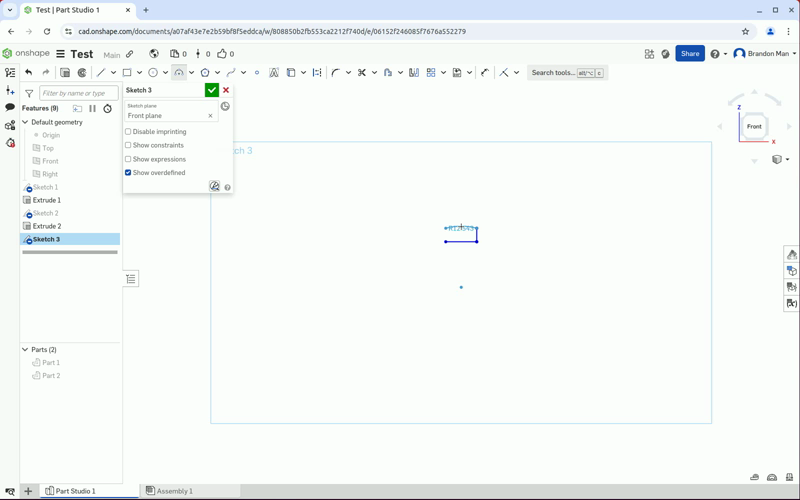
key_up(shift)
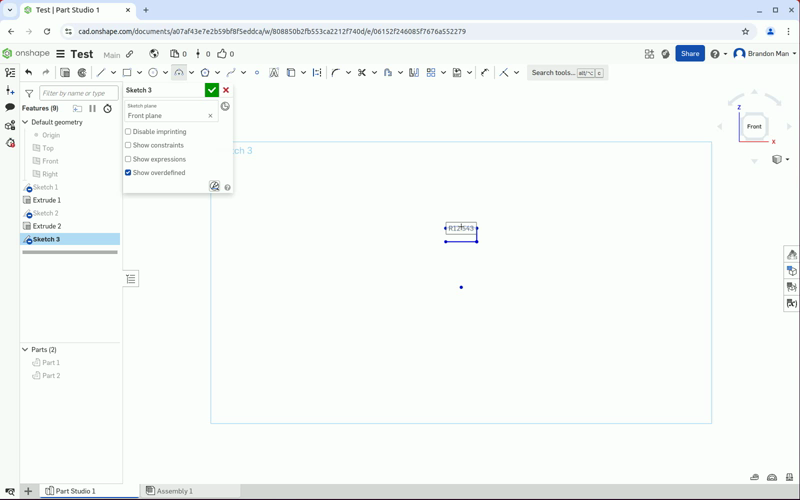
key(esc)
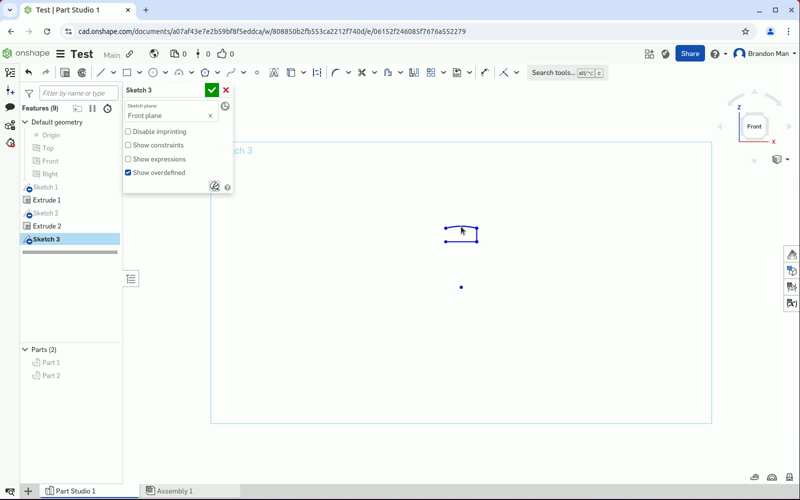
key(l)
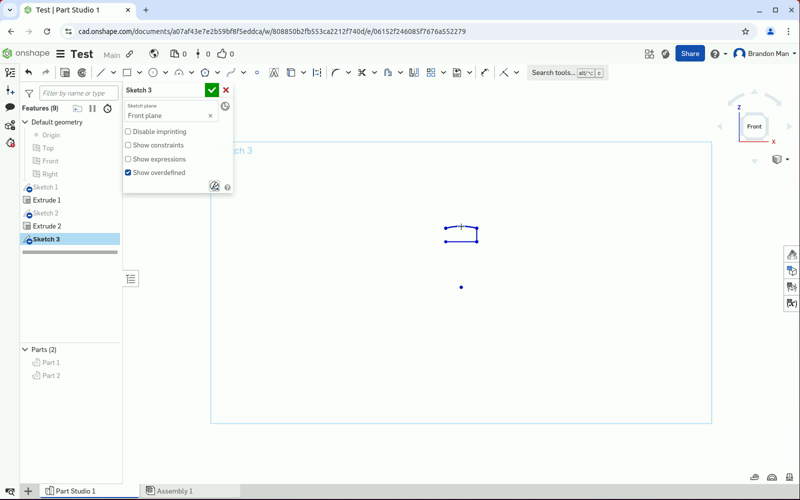
mouse_move(445, 228)
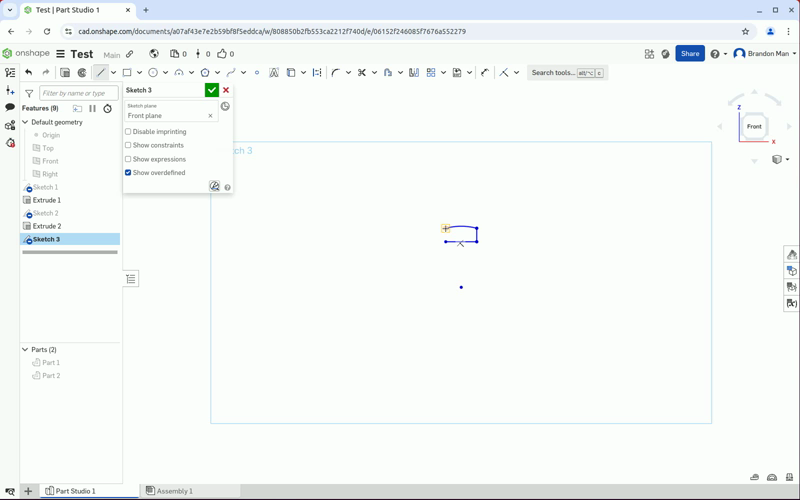
click(445, 228)
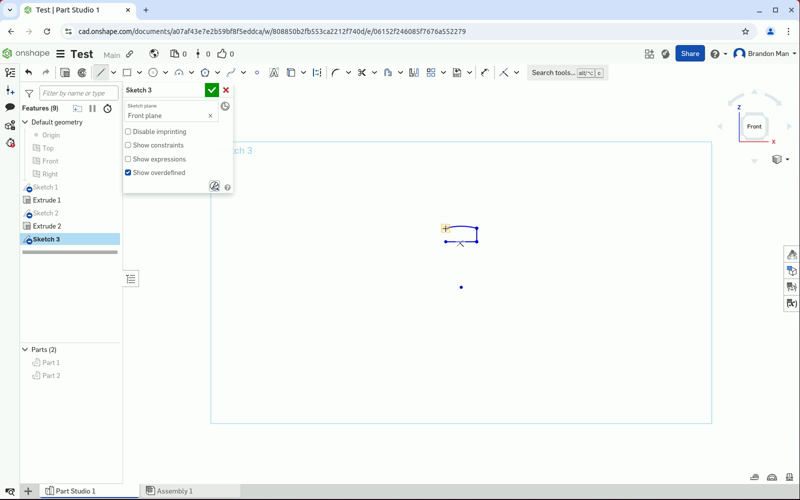
mouse_move(475, 228)
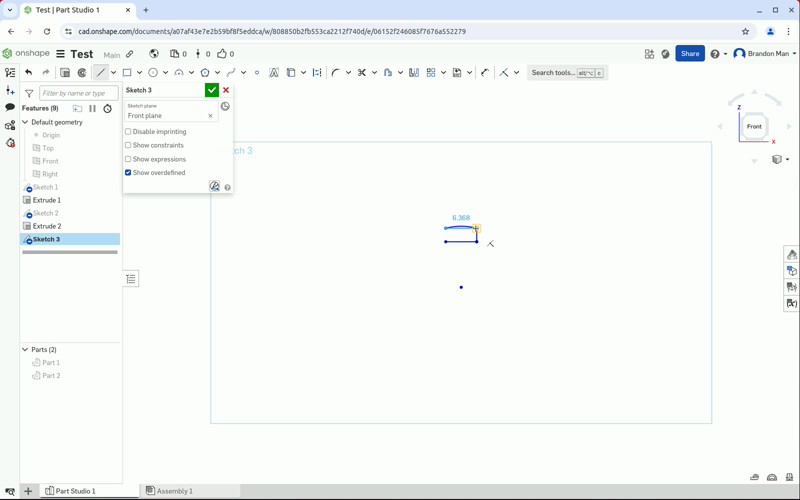
key_down(shift)
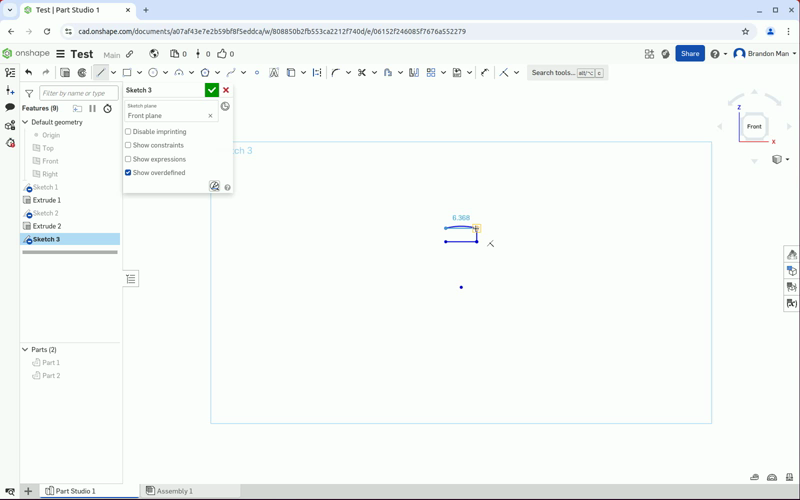
mouse_move(445, 241)
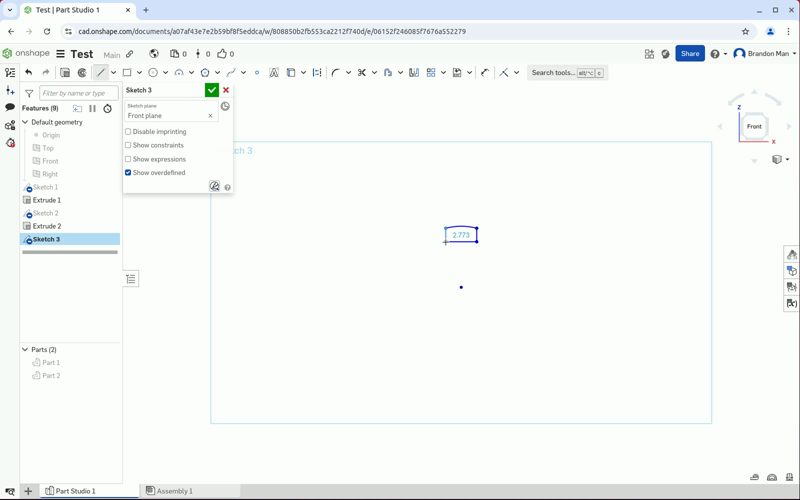
key_up(shift)
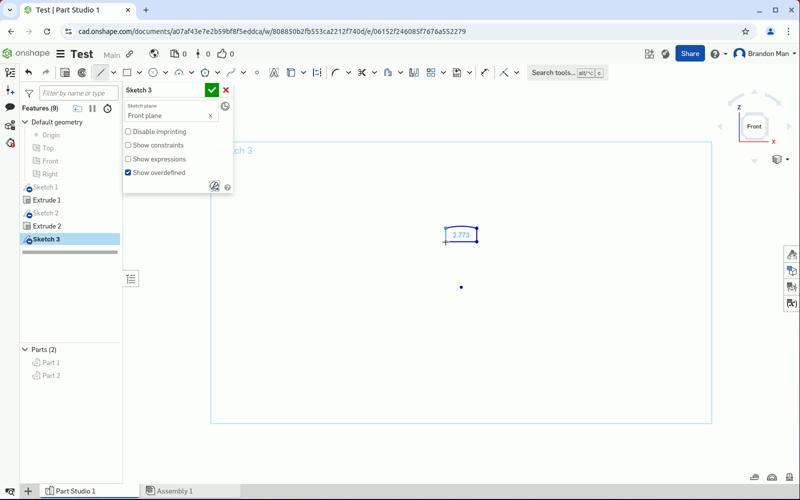
click(445, 241)
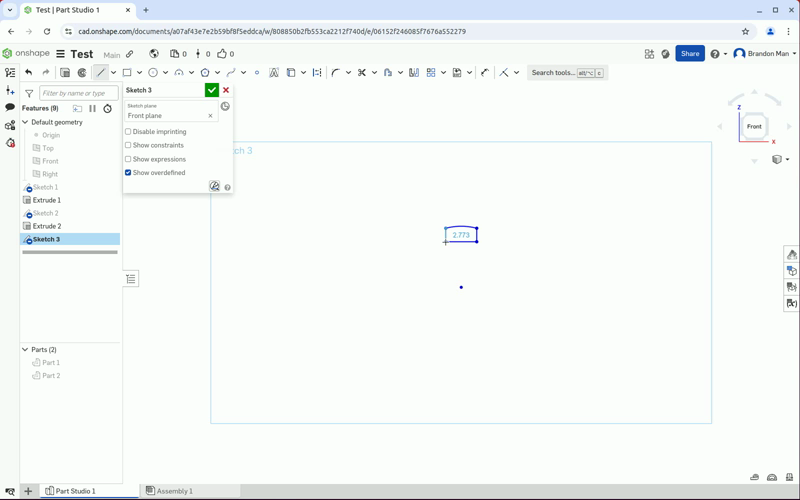
key(esc)
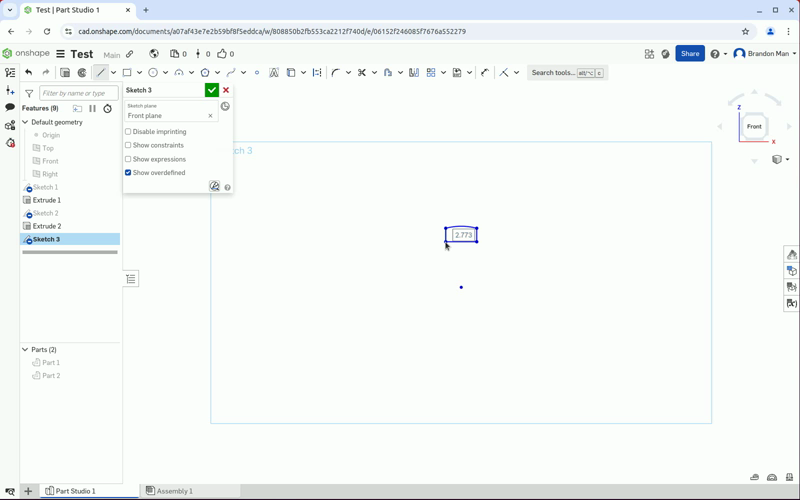
mouse_move(459, 233)
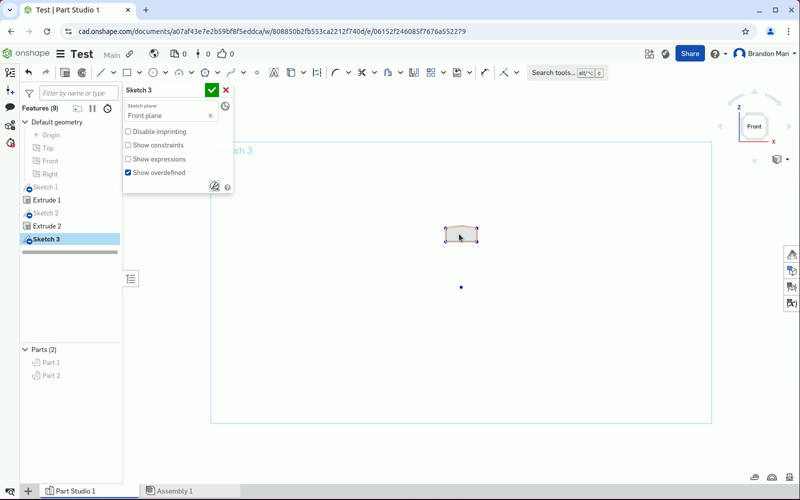
scroll(6)
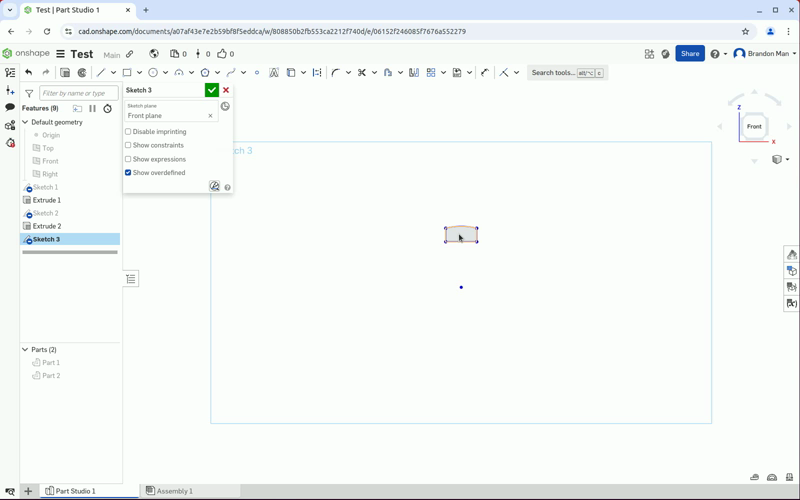
scroll(6)
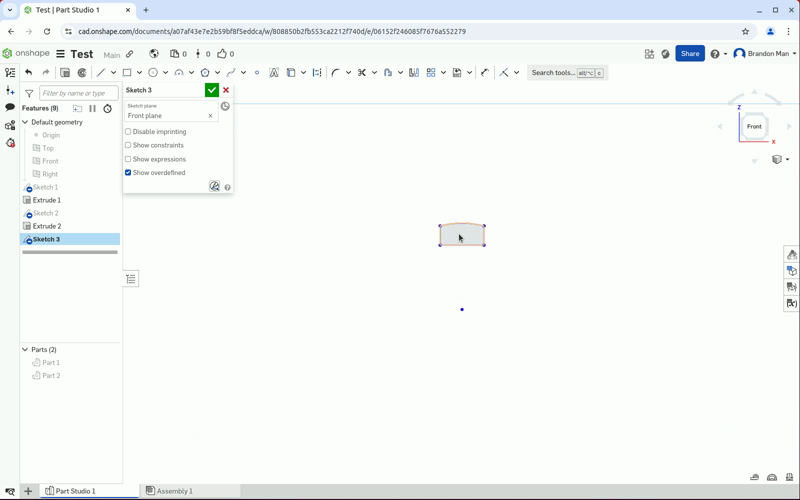
scroll(6)
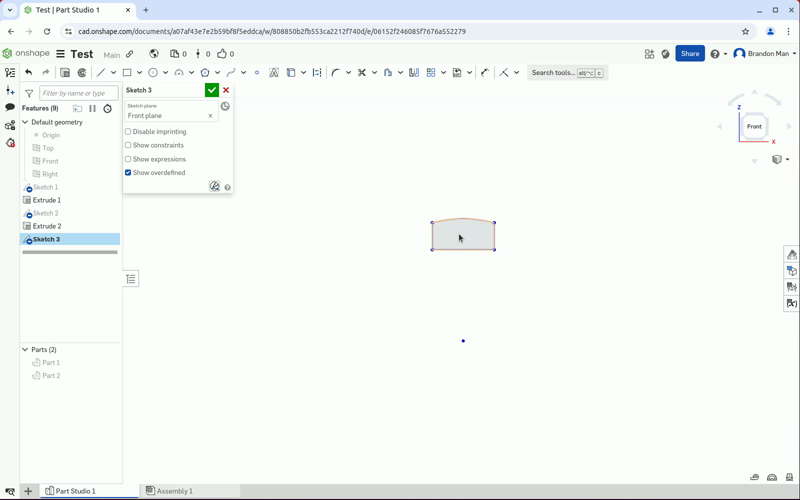
scroll(6)
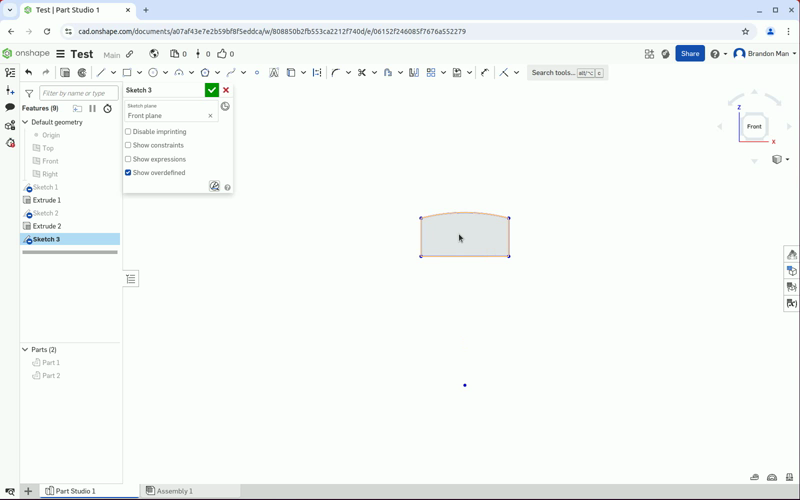
scroll(6)
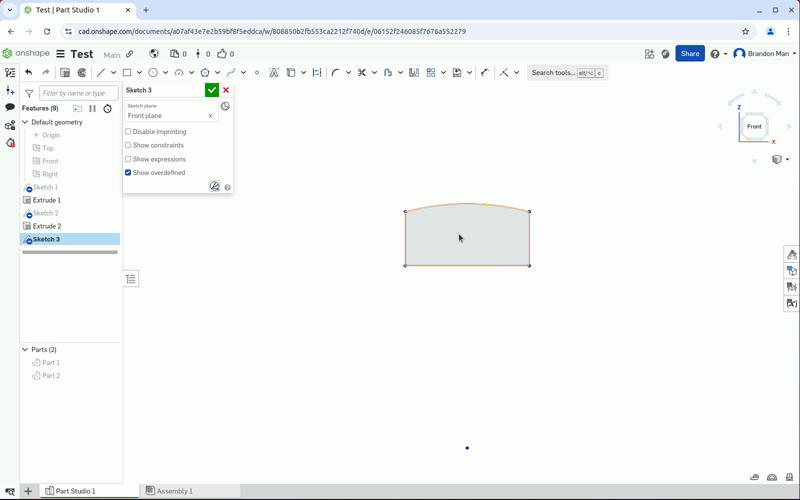
scroll(6)
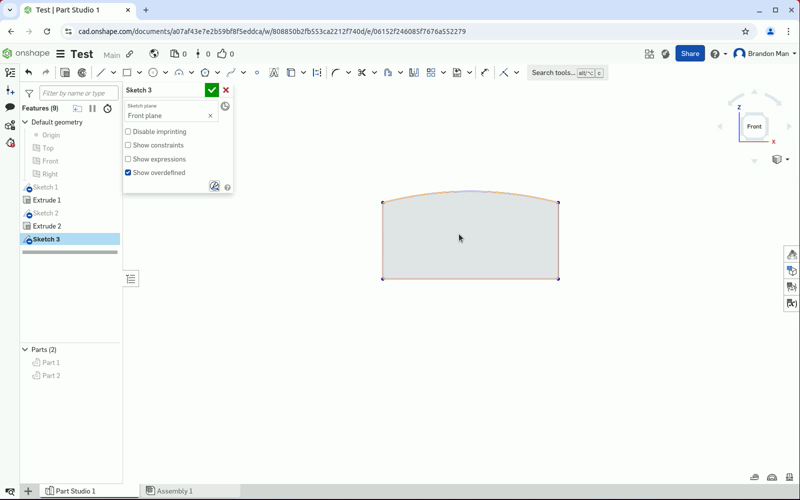
scroll(6)
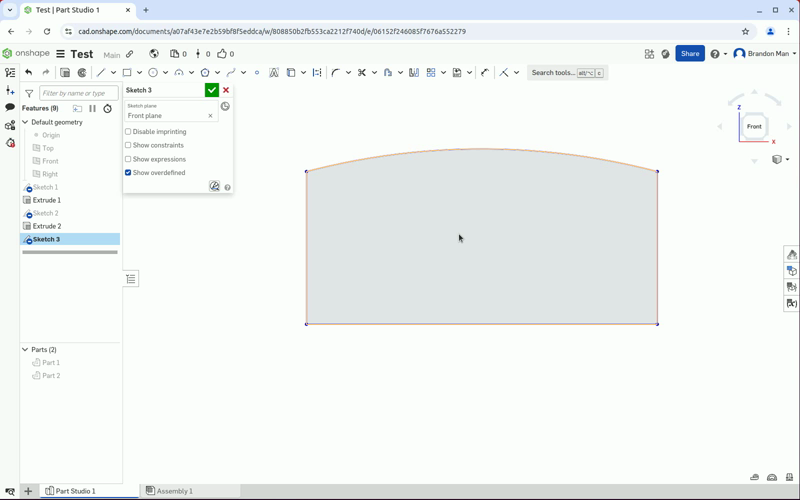
click(459, 233)
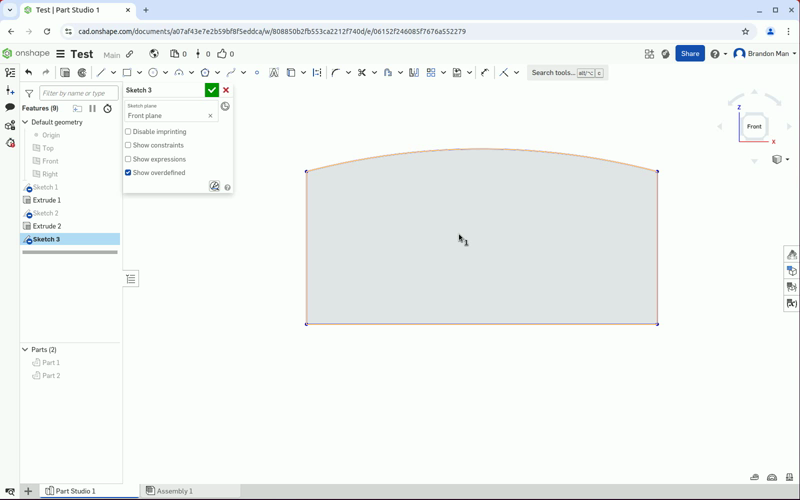
scroll(-6)
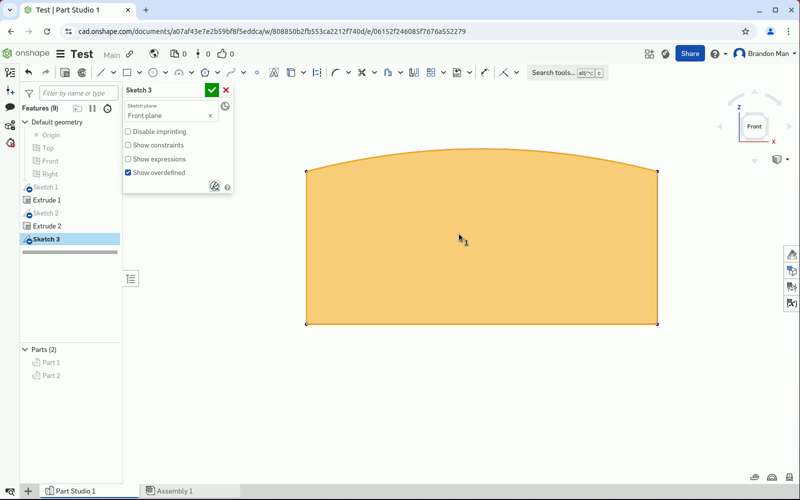
scroll(-6)
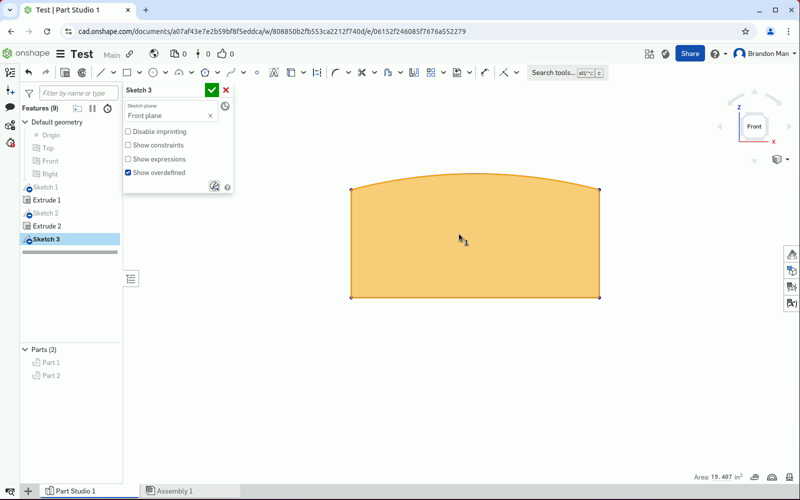
scroll(-6)
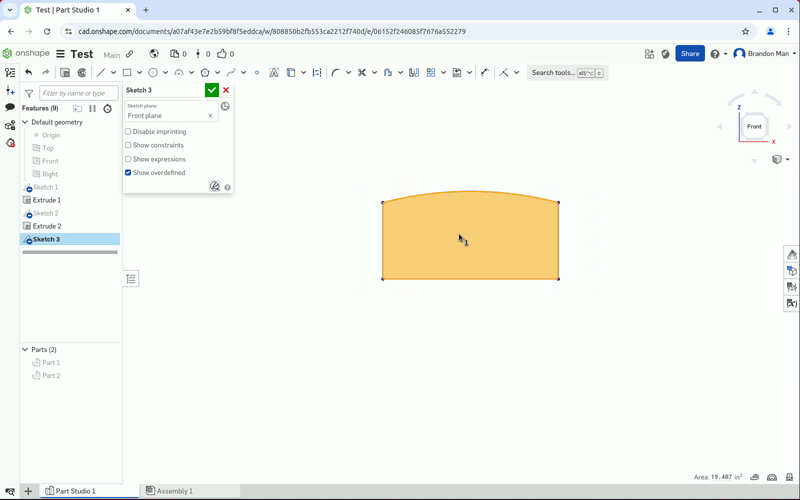
scroll(-6)
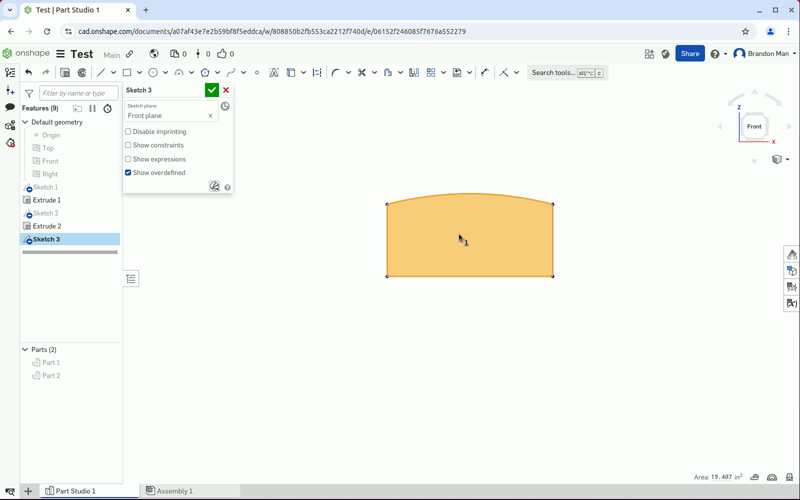
scroll(-6)
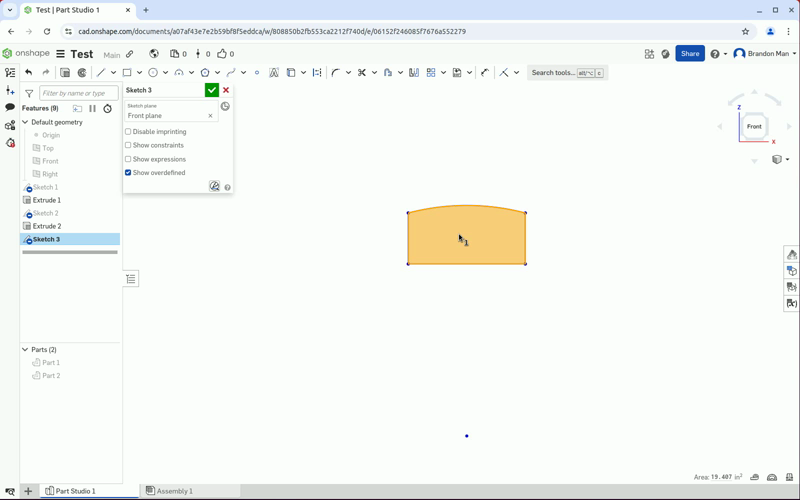
scroll(-6)
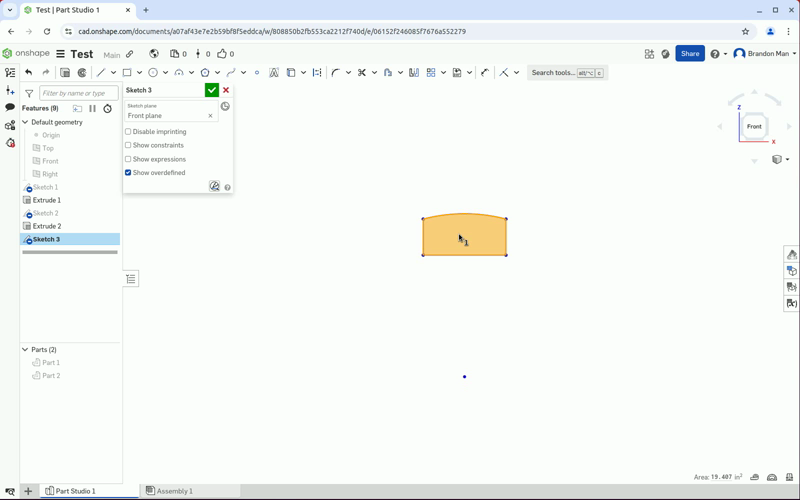
scroll(-6)
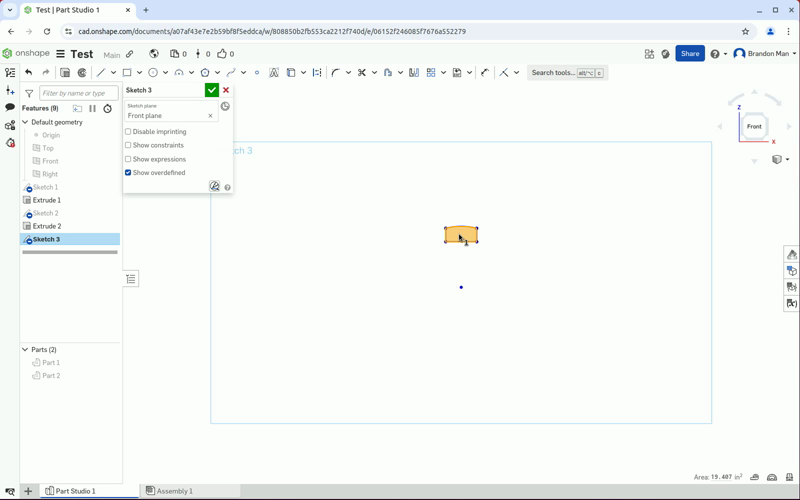
mouse_move(73, 352)
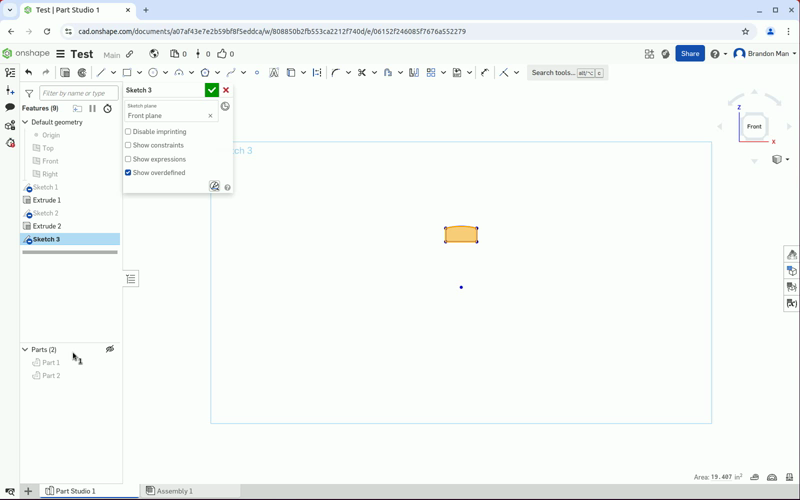
key(shift+y)
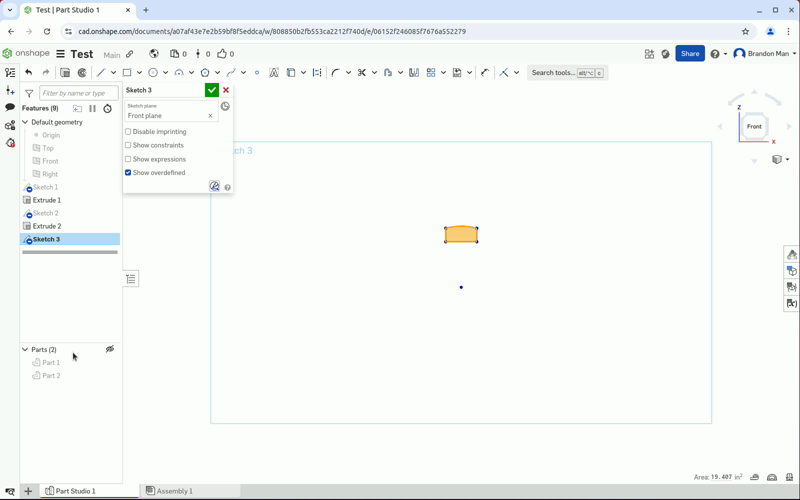
key(shift+e)
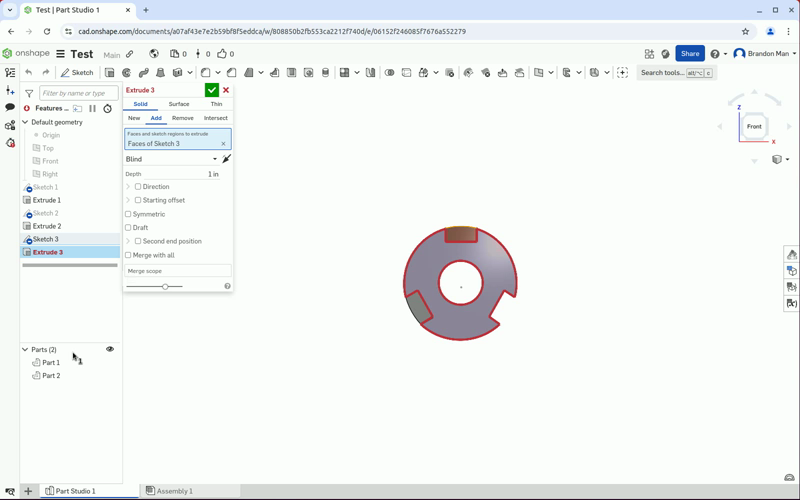
mouse_move(143, 106)
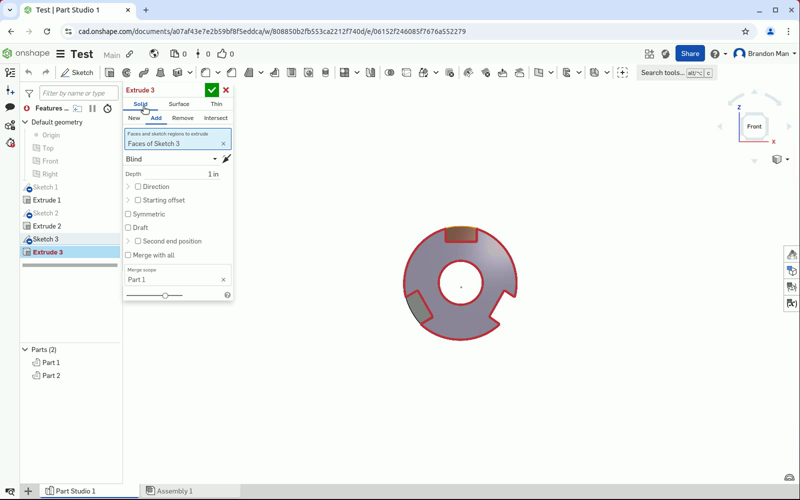
click(143, 106)
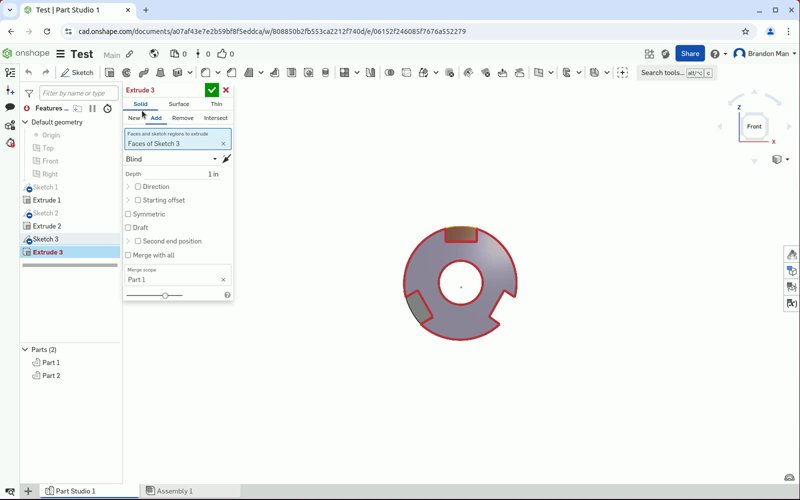
mouse_move(137, 120)
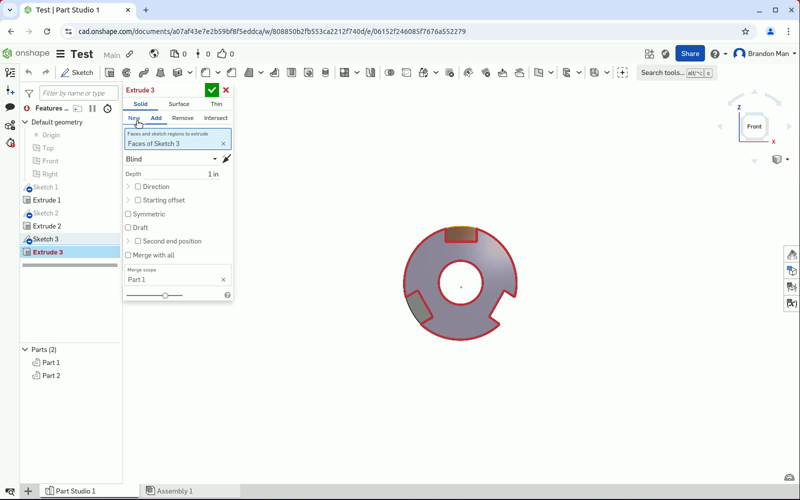
click(137, 120)
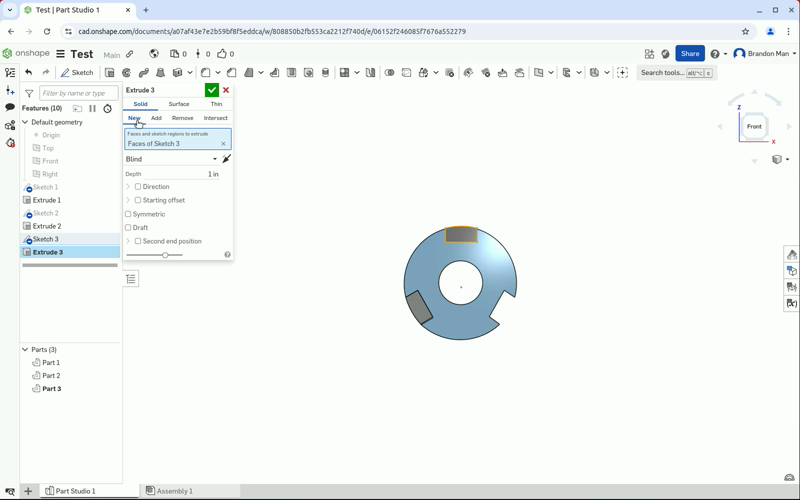
key(tab, 4)
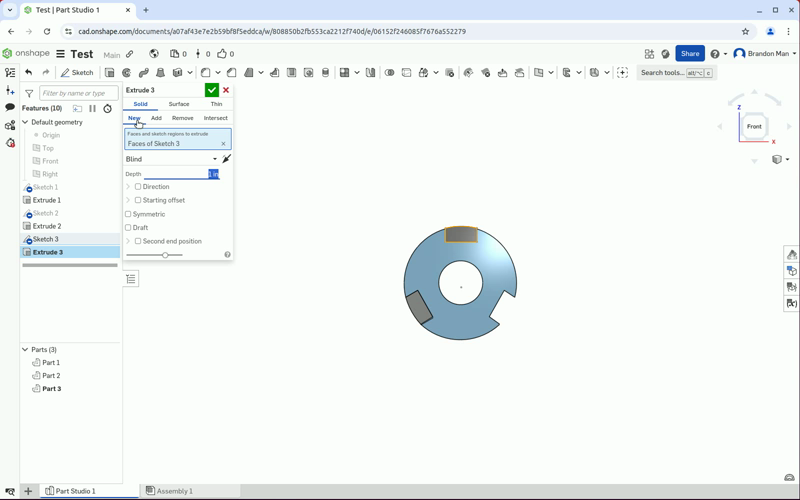
text(-23.108)
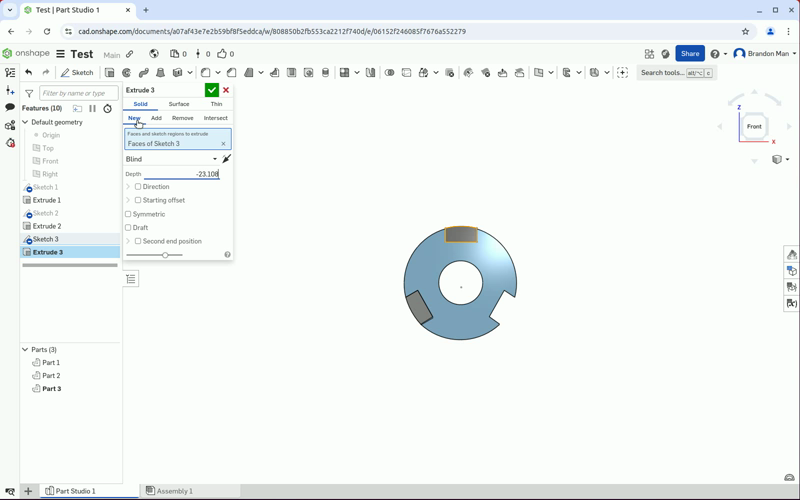
key(enter)
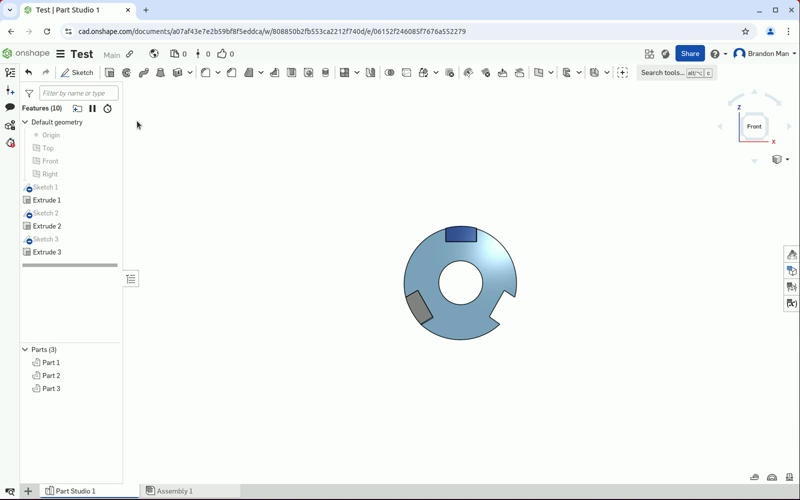
key(shift+h)
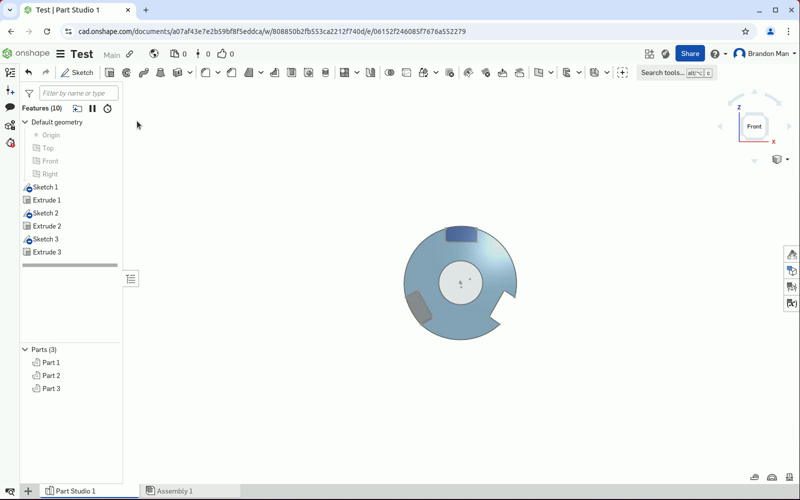
key(shift+h)
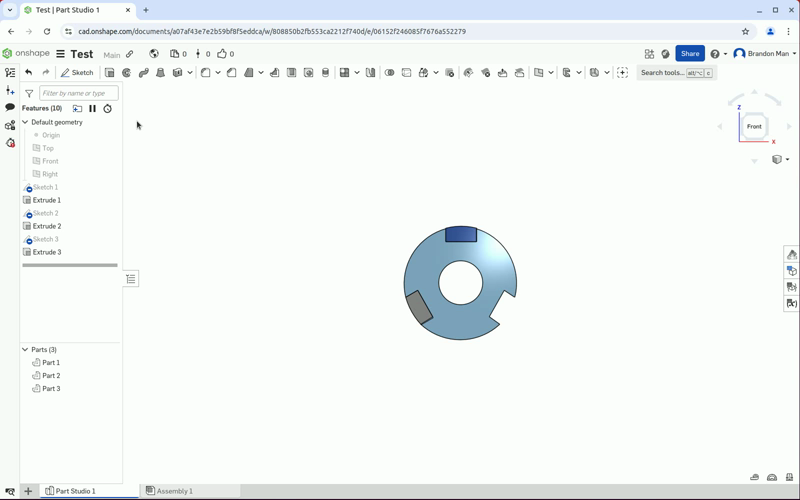
mouse_move(73, 189)
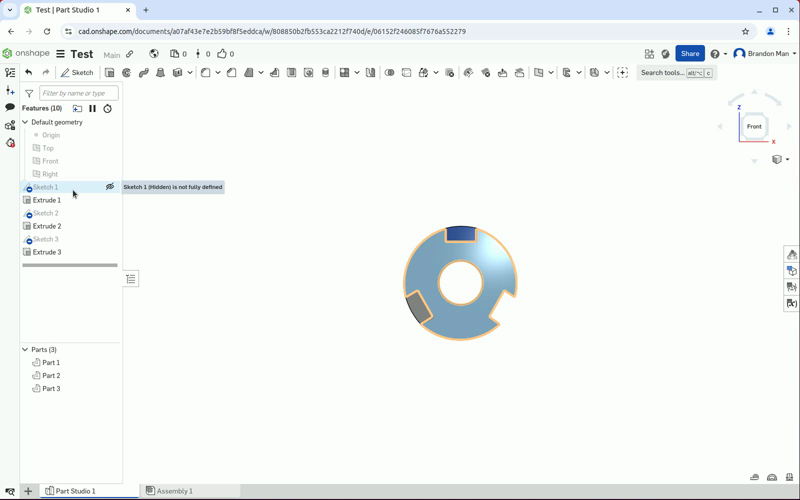
click(73, 189)
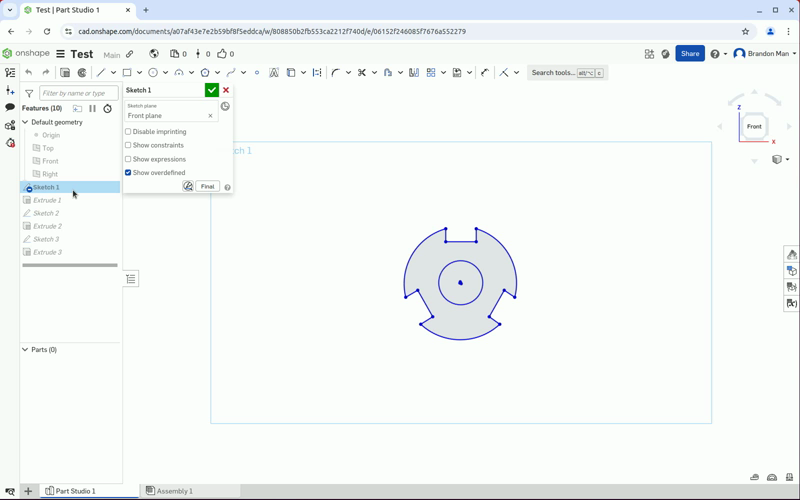
mouse_move(229, 92)
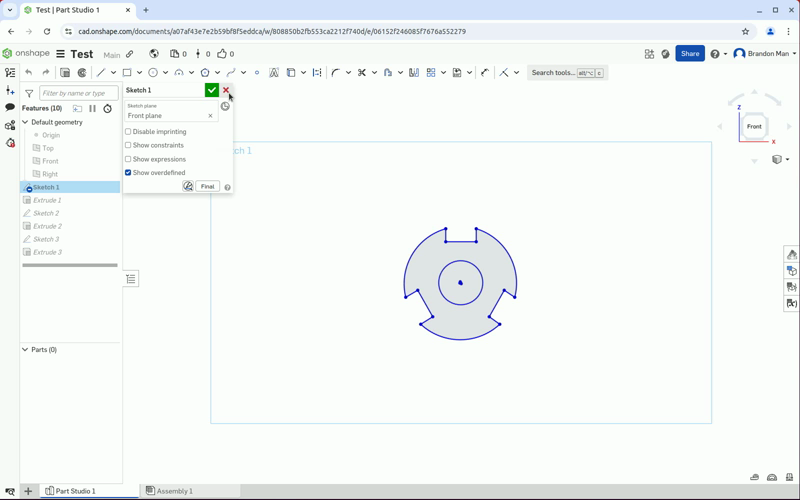
click(229, 92)
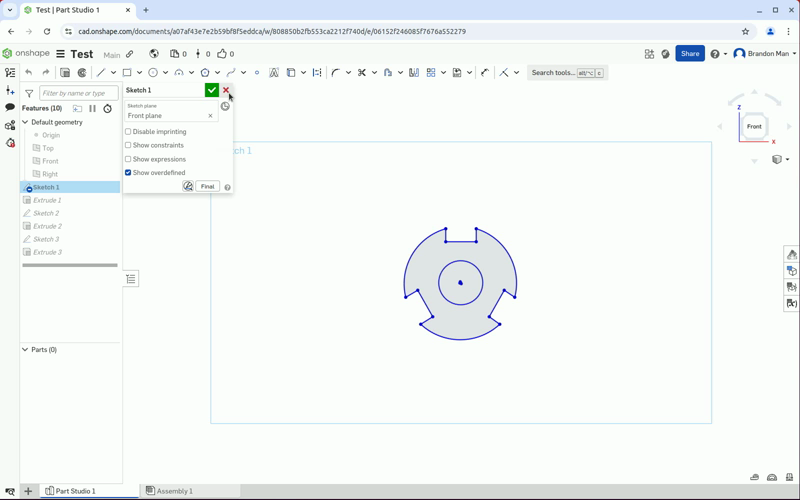
key(shift+s)
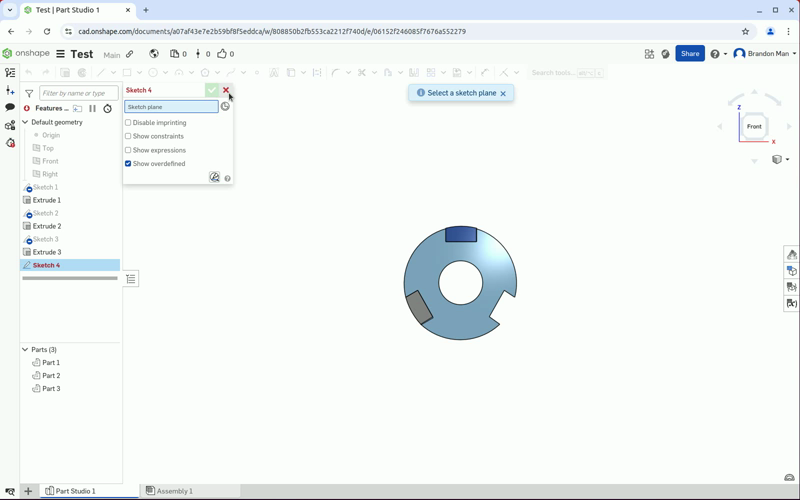
mouse_move(73, 163)
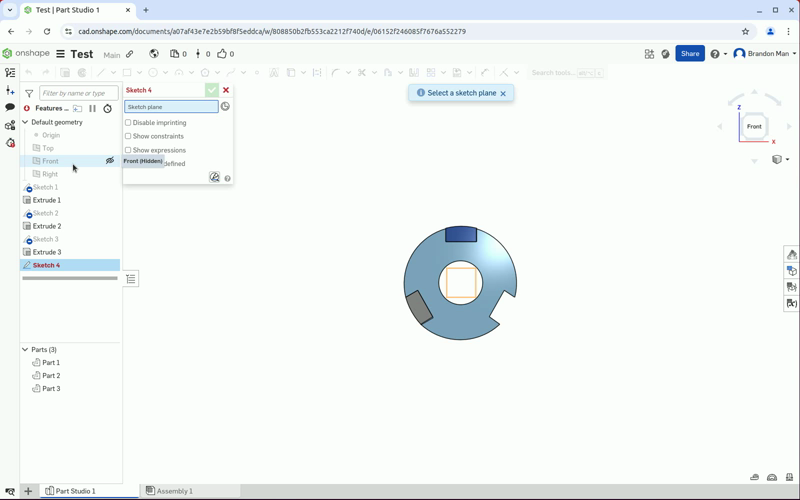
click(73, 163)
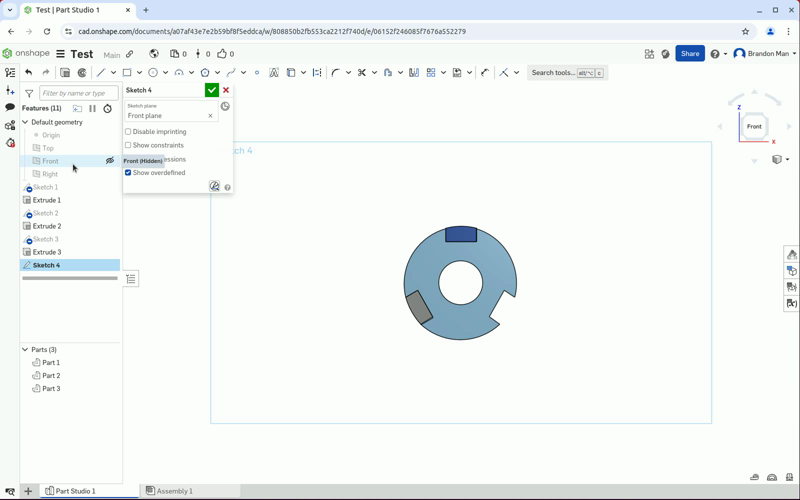
mouse_move(73, 352)
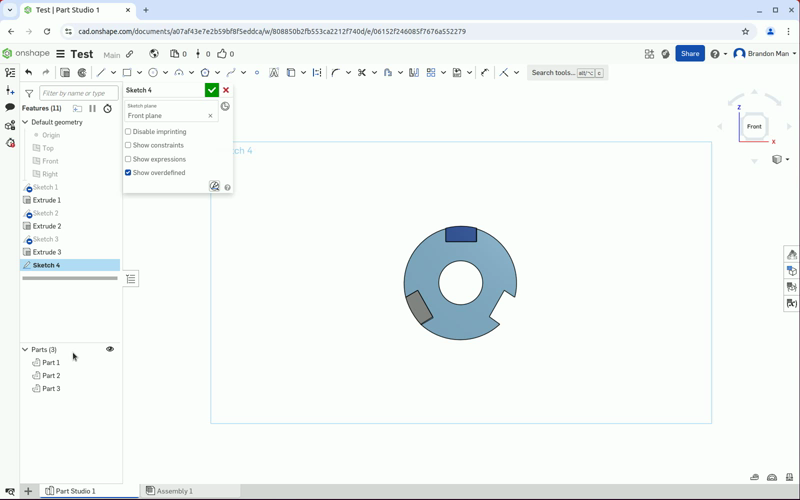
key(y)
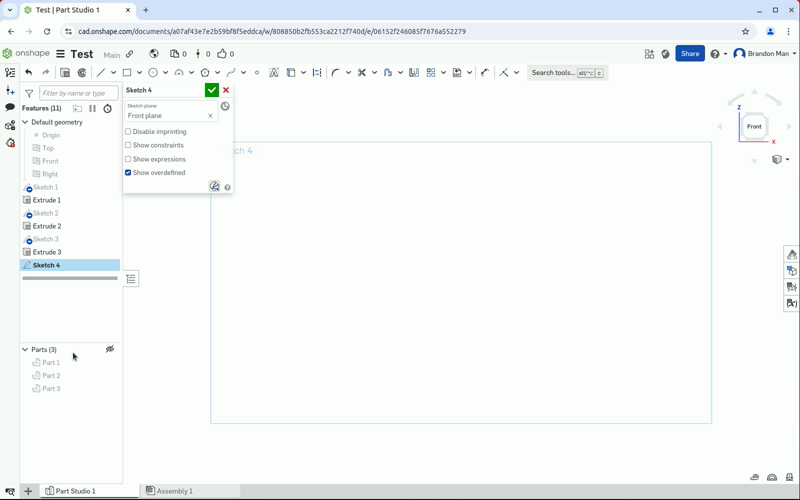
key(l)
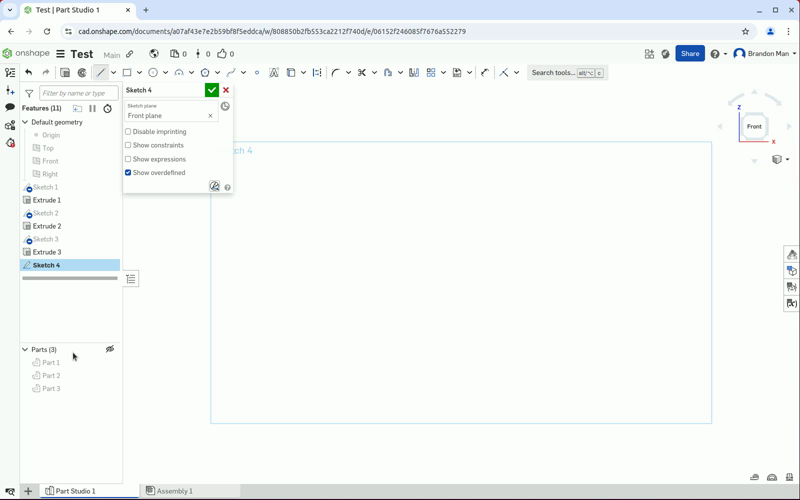
key_down(shift)
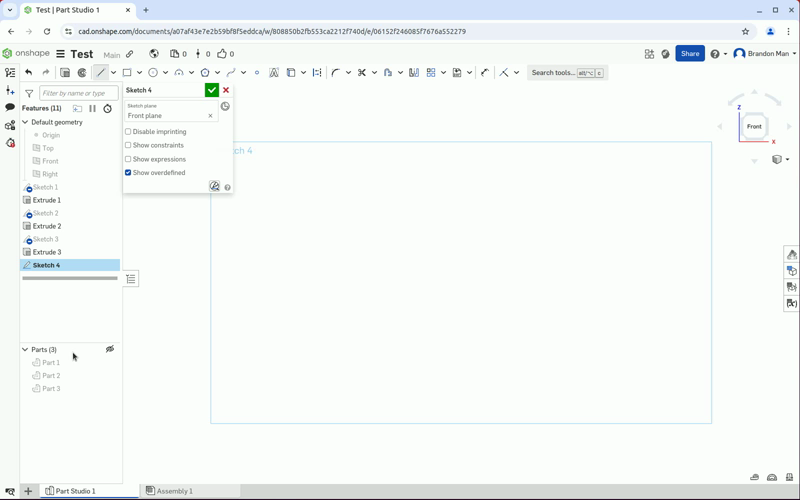
mouse_move(489, 316)
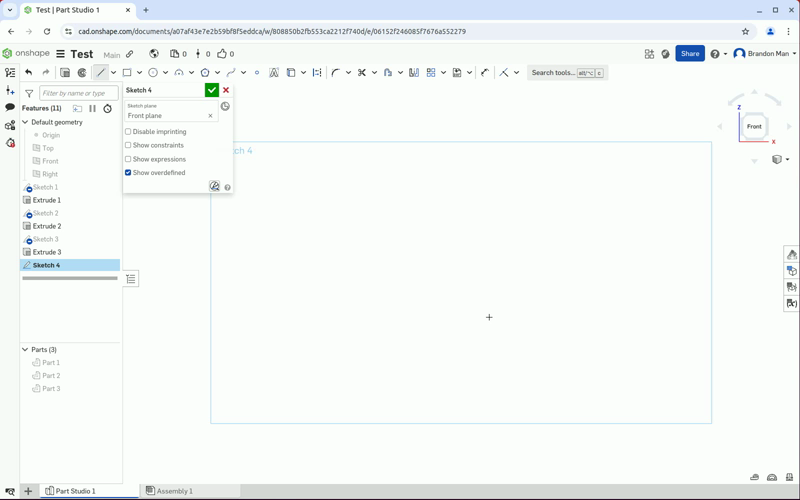
click(489, 316)
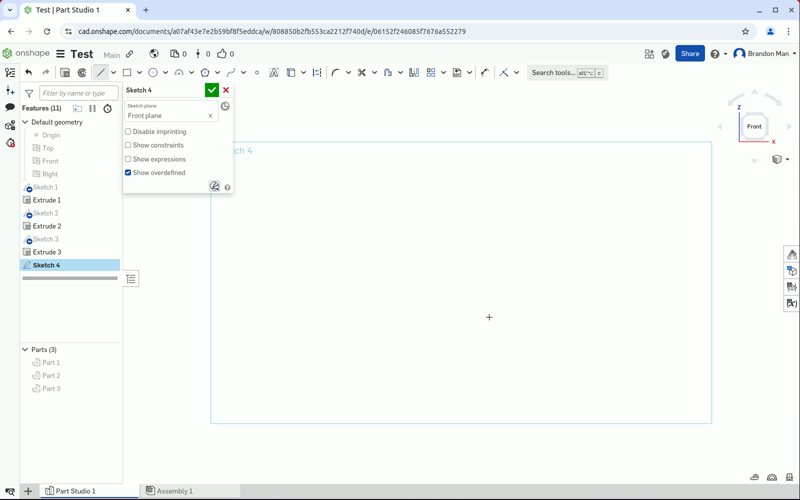
key_up(shift)
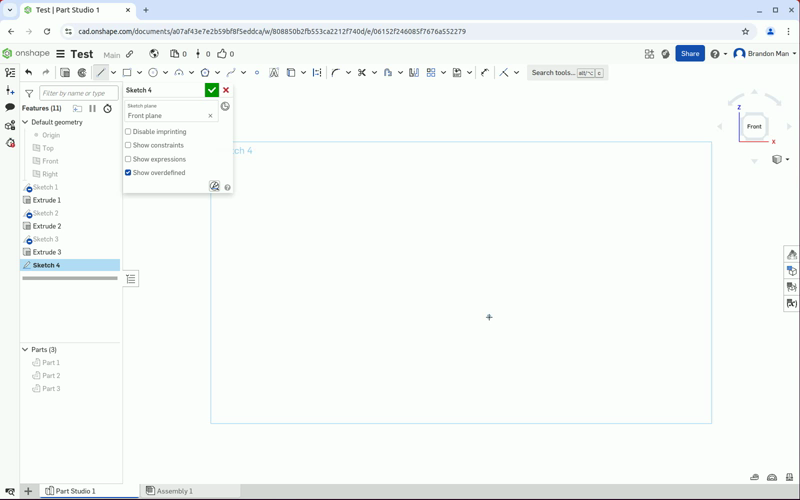
key_down(shift)
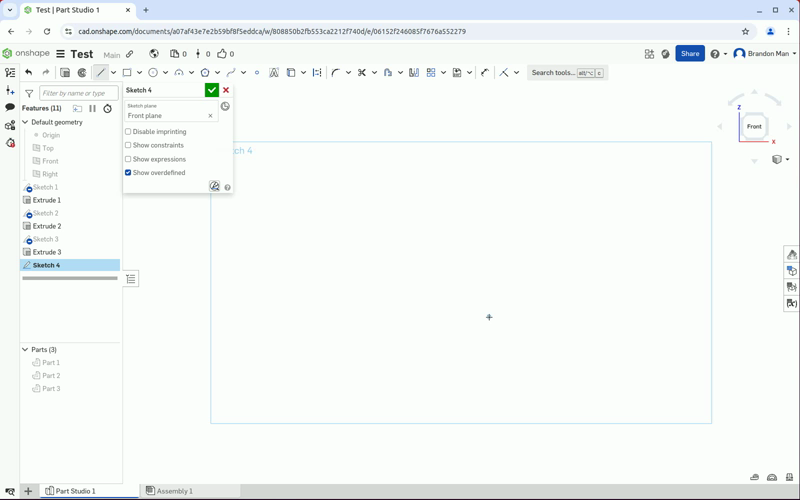
mouse_move(519, 316)
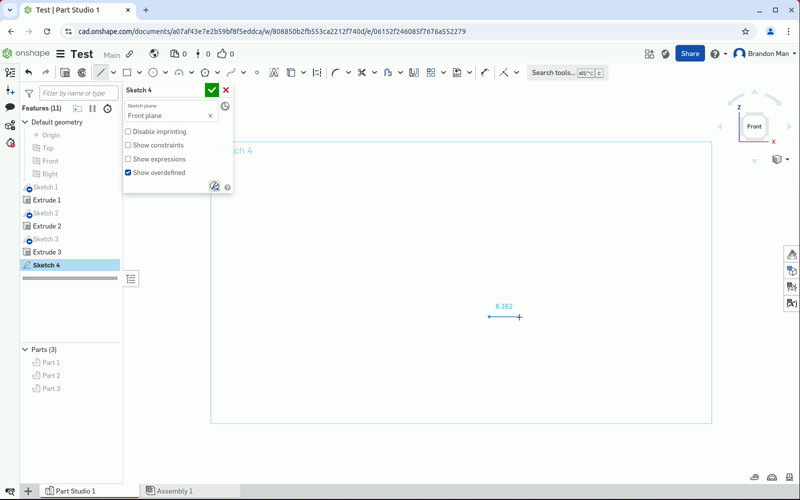
mouse_move(501, 323)
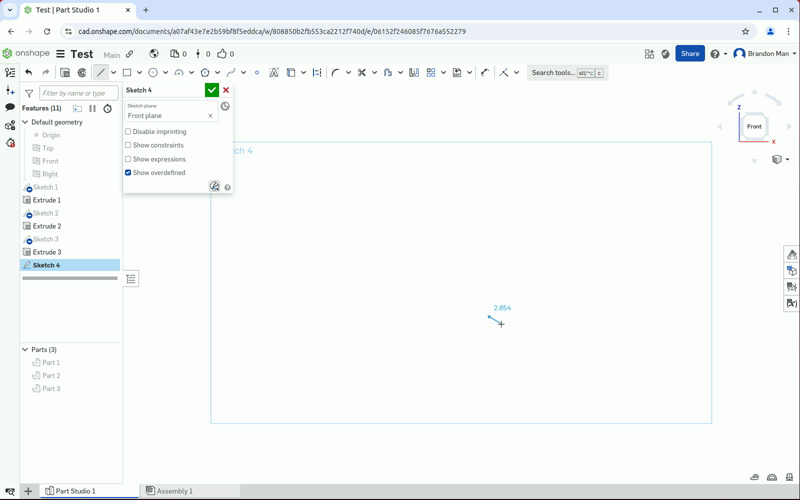
click(501, 323)
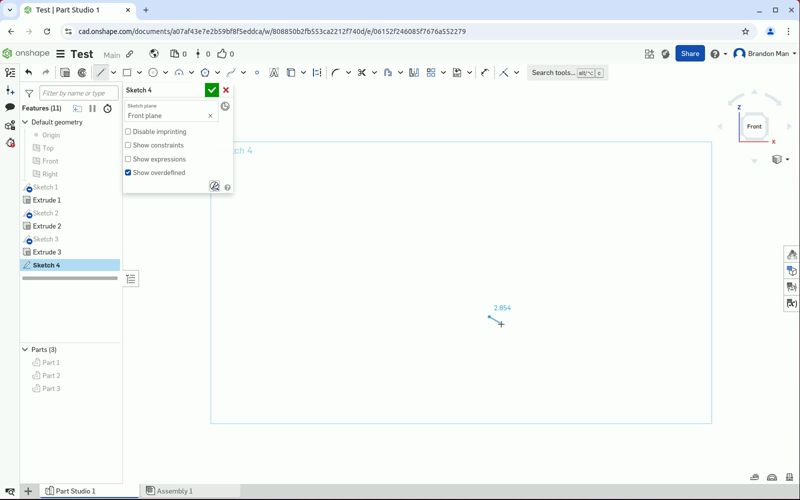
key_up(shift)
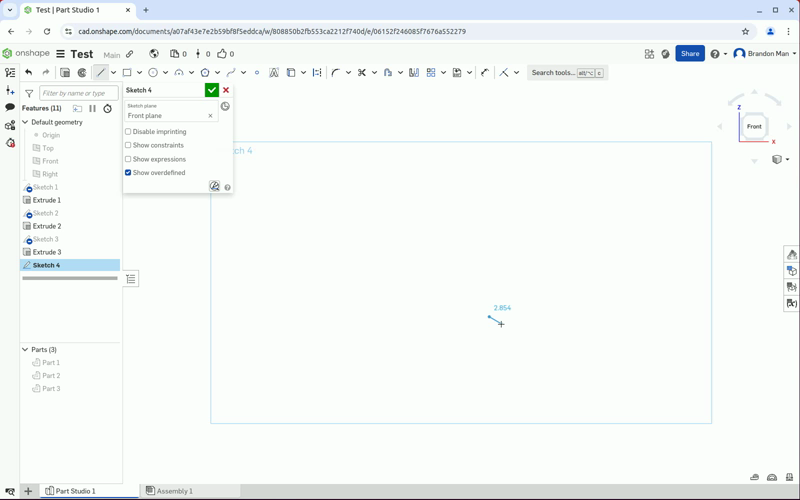
key(esc)
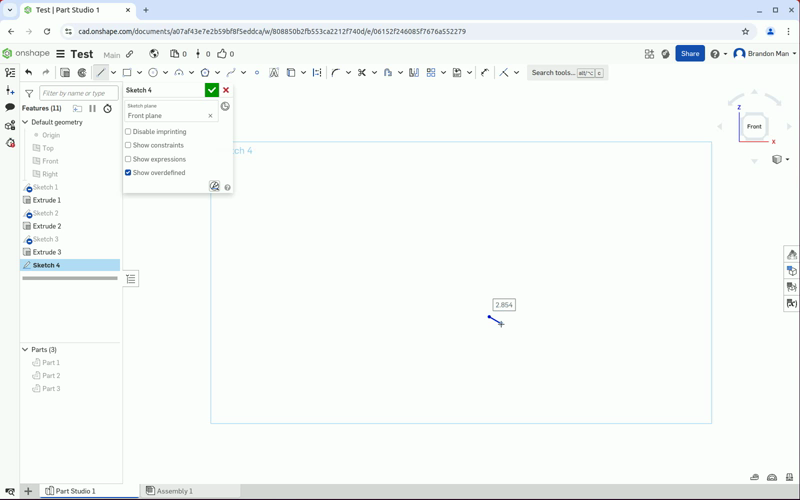
key(a)
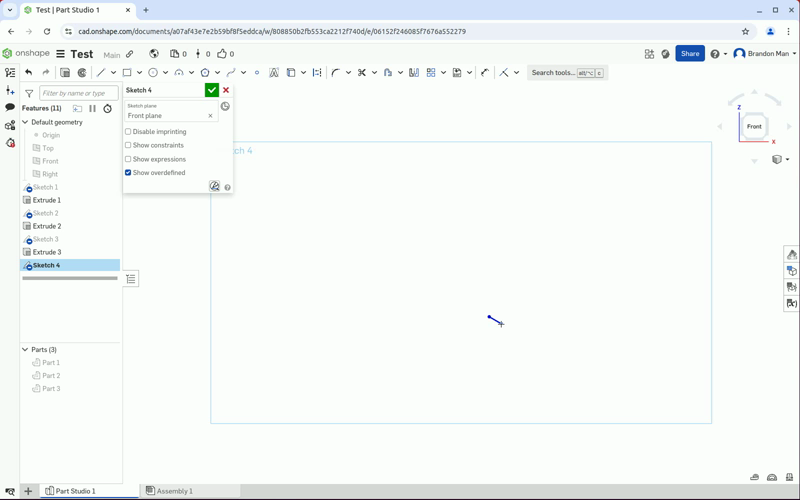
mouse_move(501, 323)
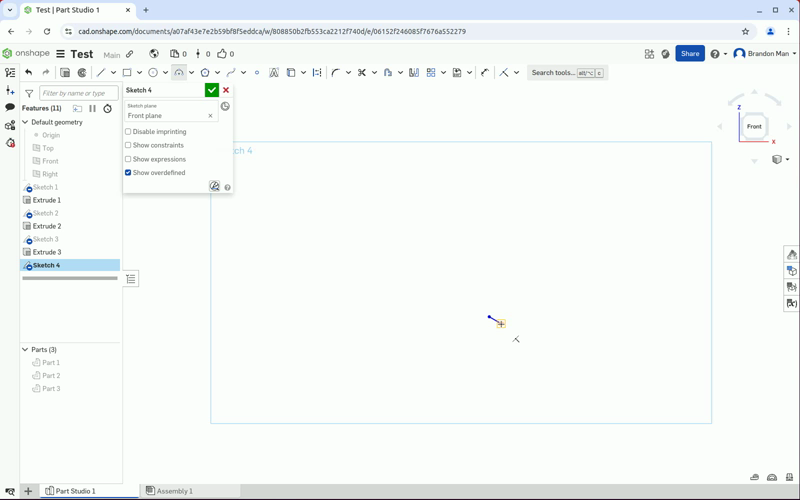
click(501, 323)
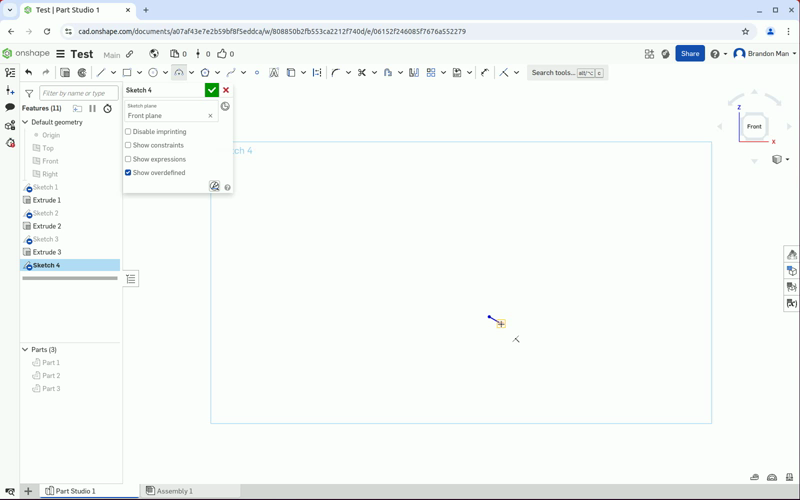
key_down(shift)
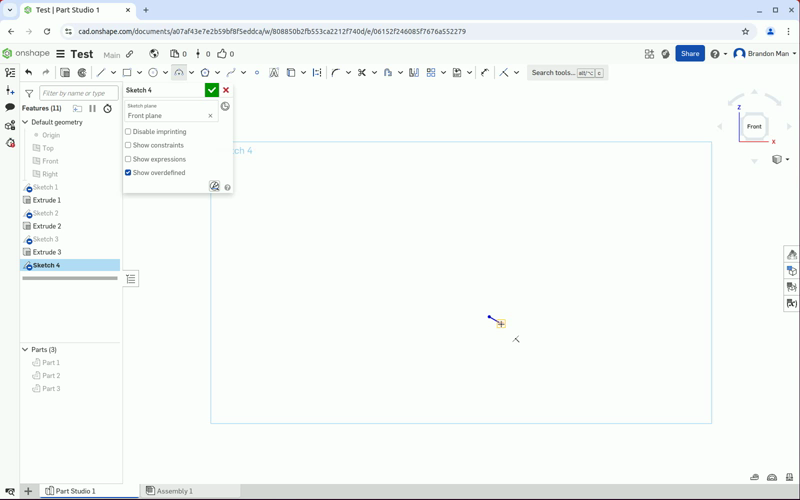
mouse_move(516, 296)
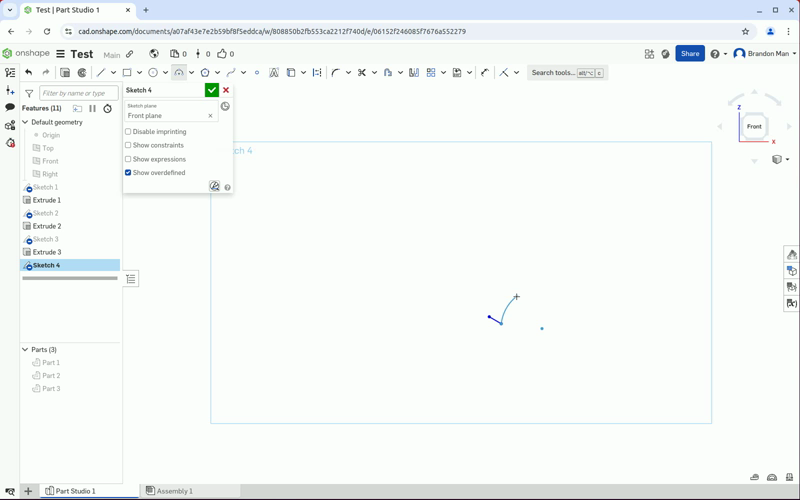
click(516, 296)
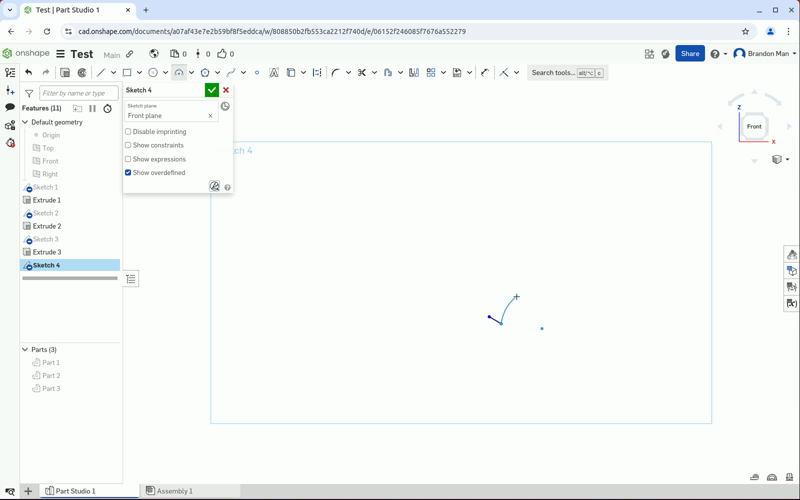
mouse_move(510, 311)
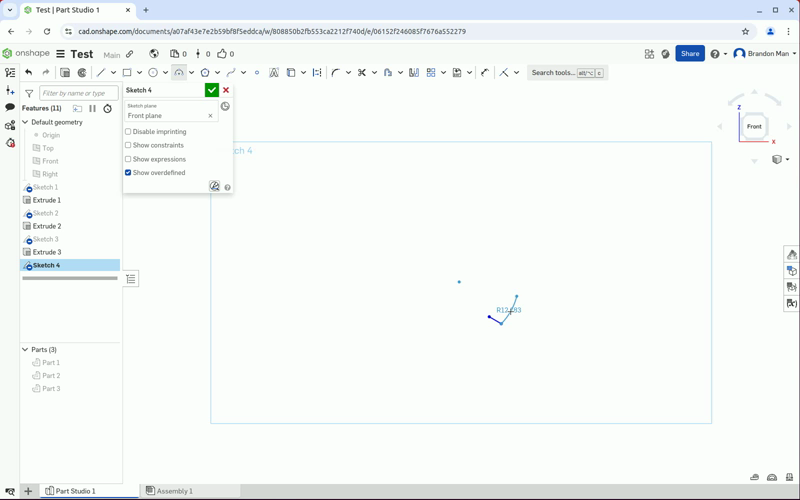
click(510, 311)
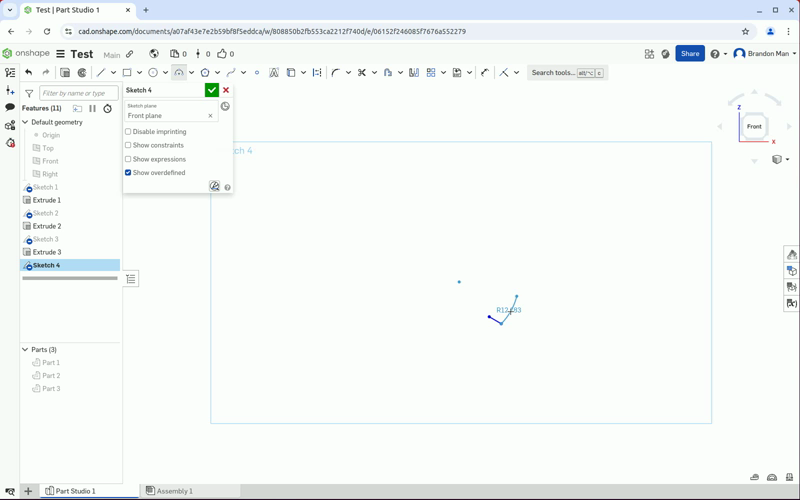
key_up(shift)
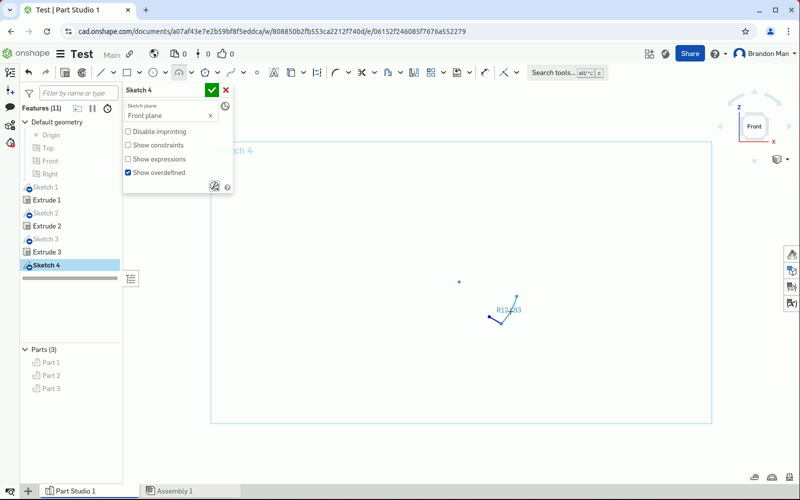
key(esc)
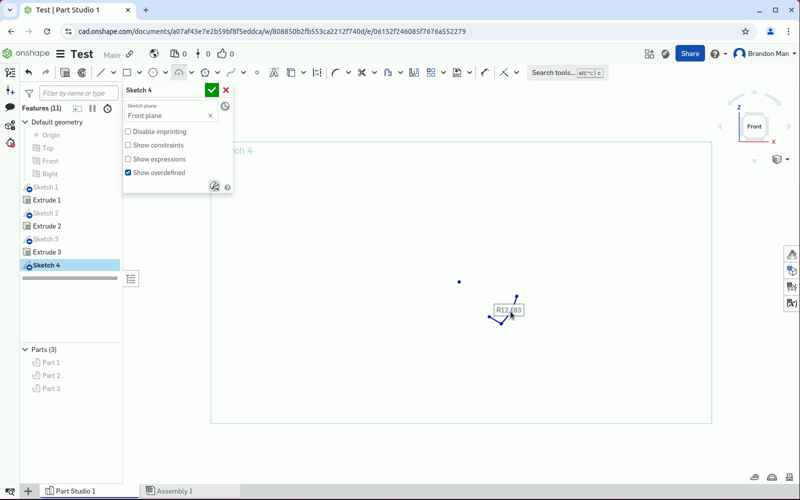
key(l)
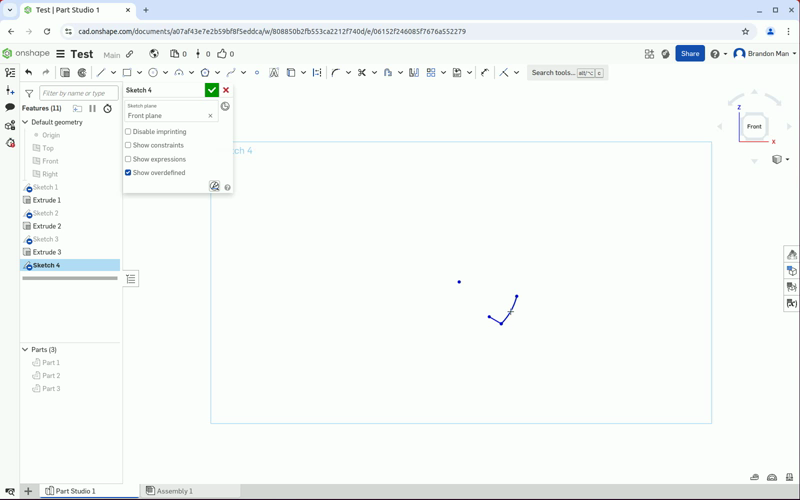
mouse_move(516, 296)
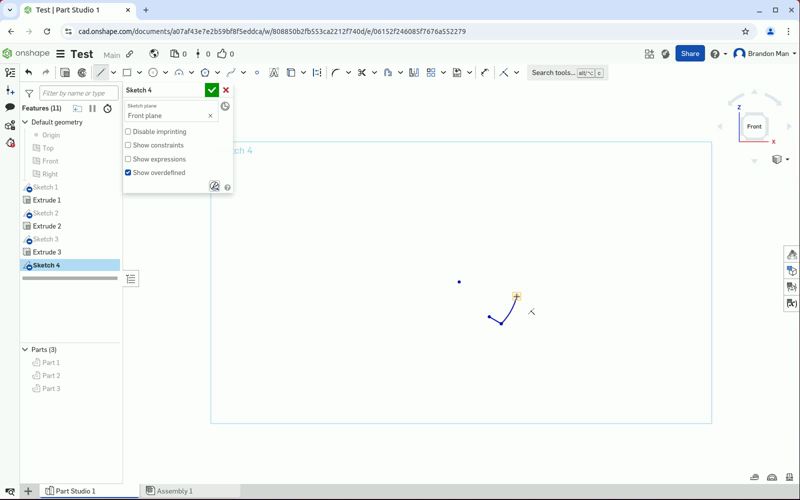
click(516, 296)
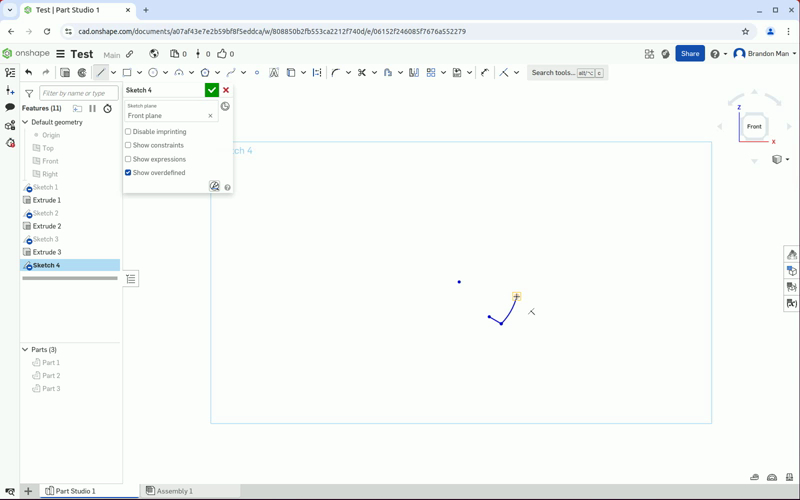
key_down(shift)
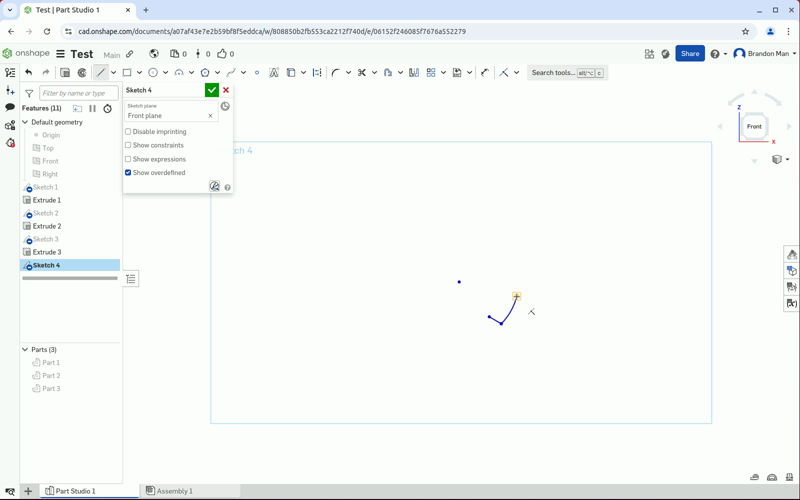
mouse_move(546, 296)
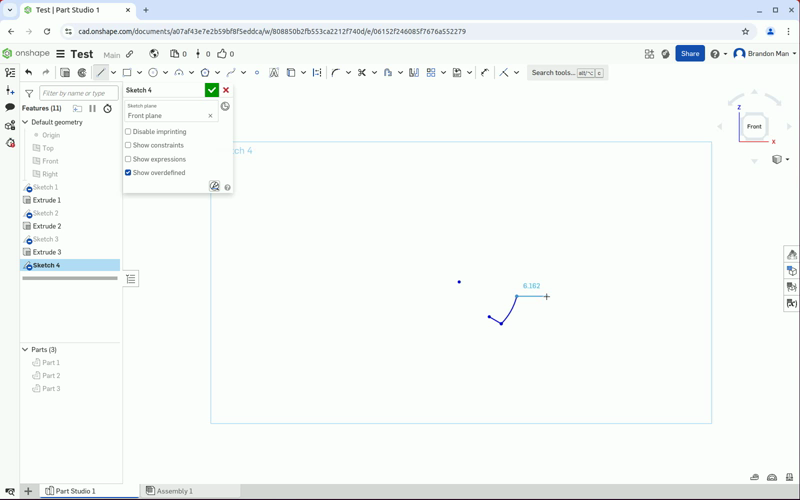
mouse_move(504, 289)
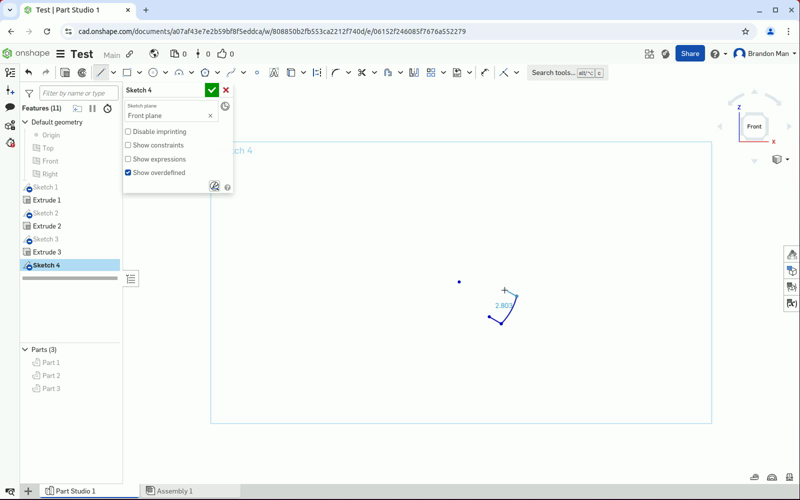
click(504, 289)
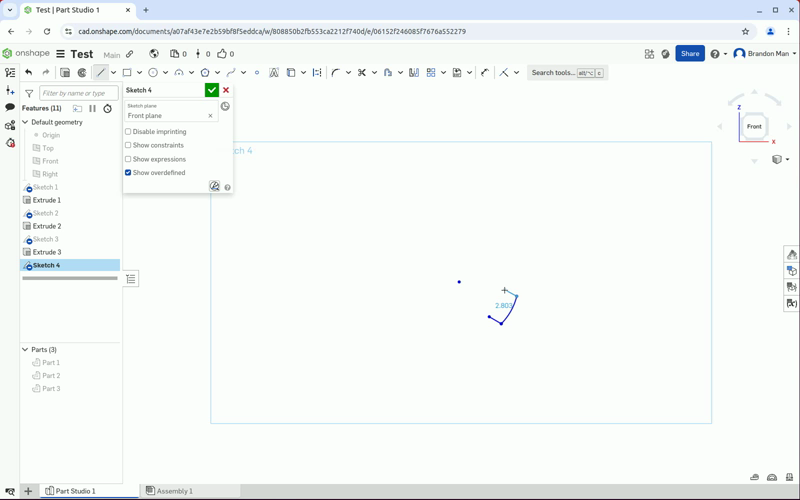
key_up(shift)
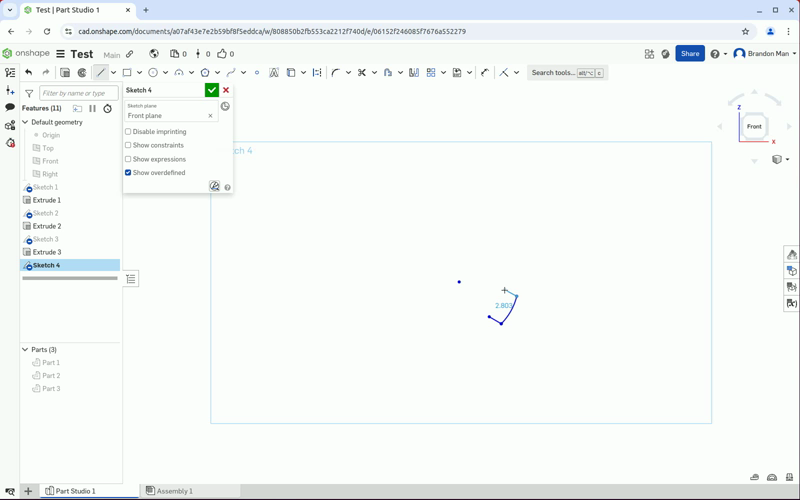
mouse_move(534, 289)
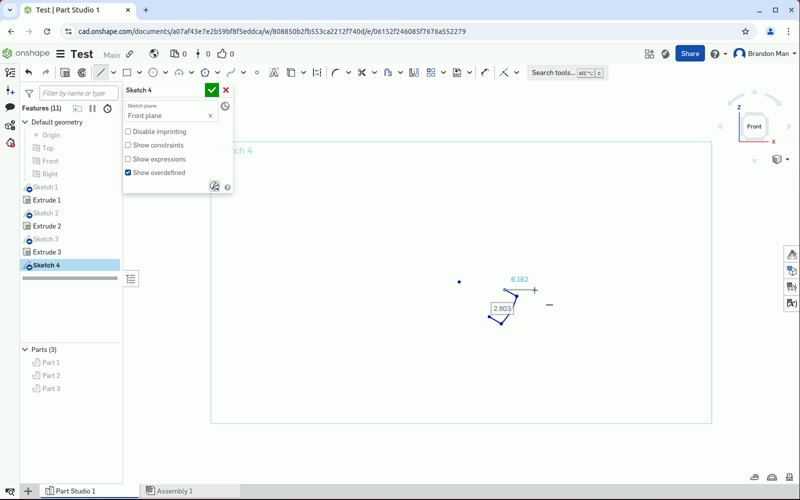
key_down(shift)
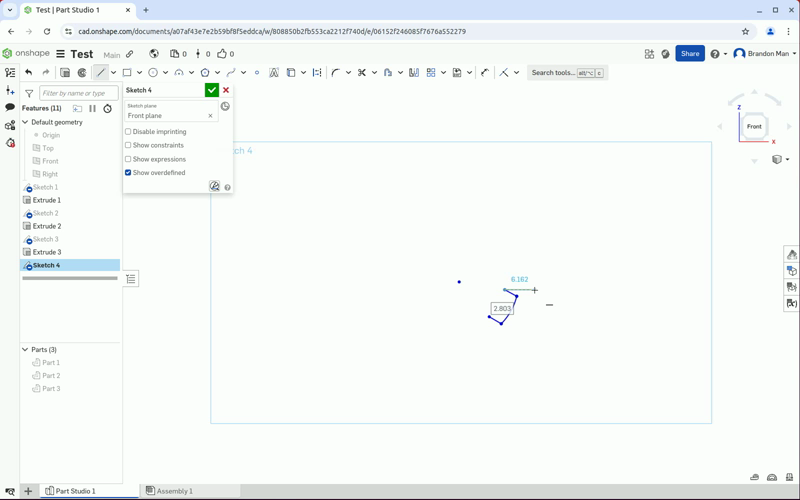
mouse_move(489, 316)
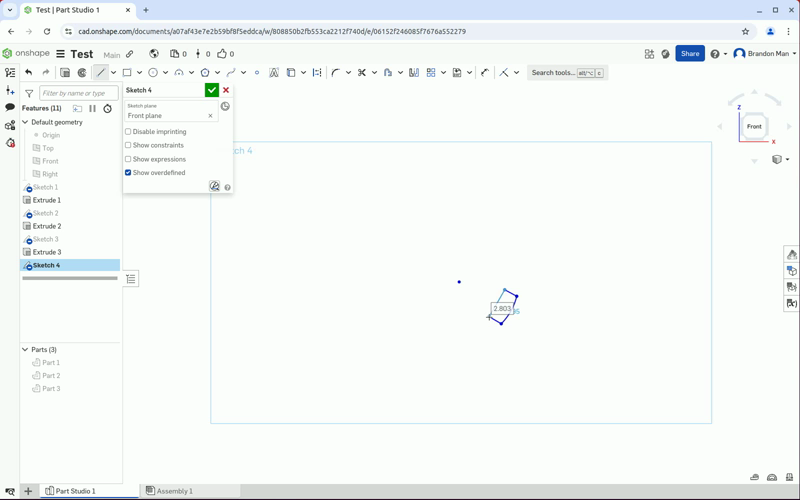
key_up(shift)
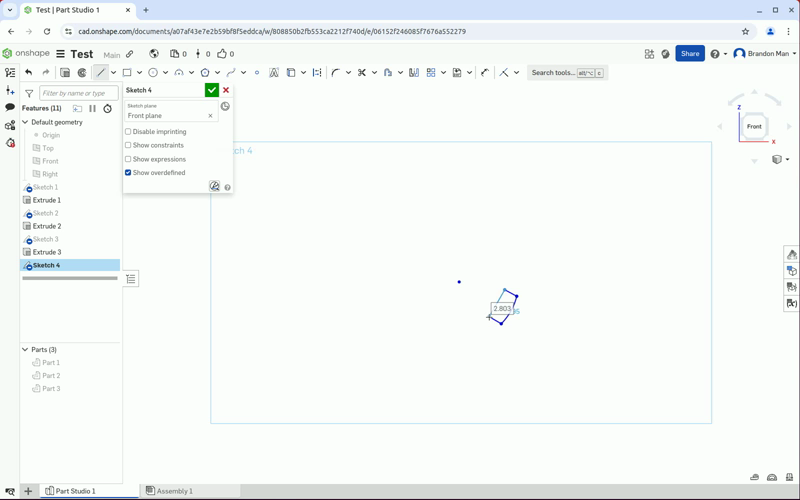
click(489, 316)
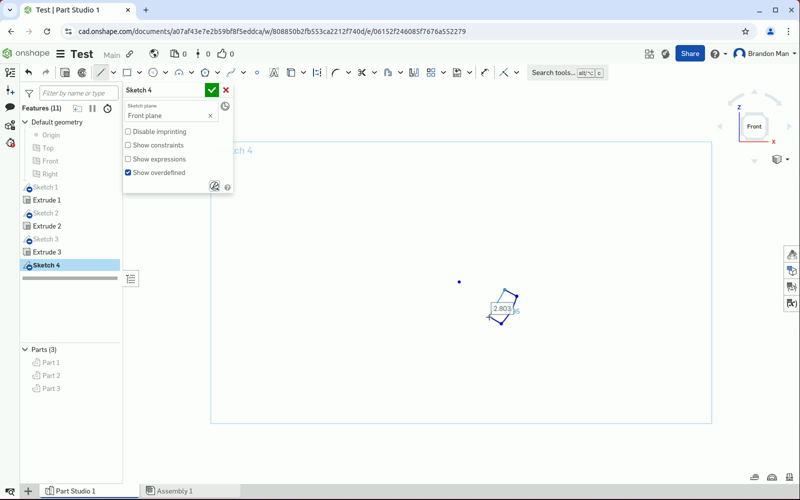
key(esc)
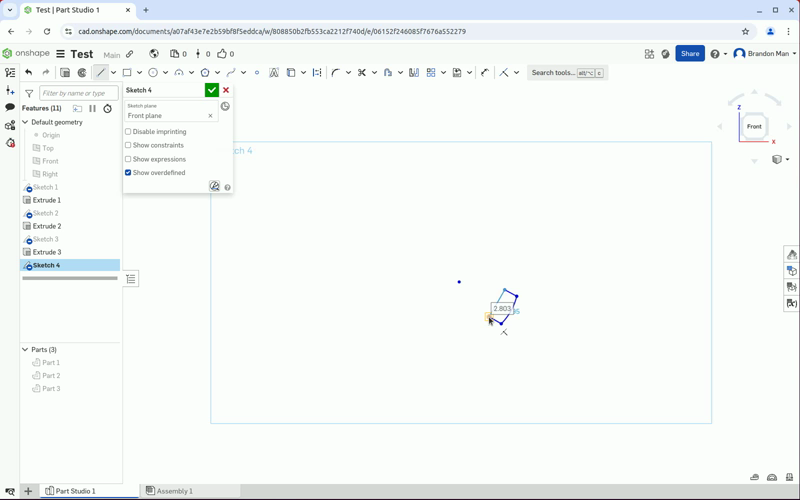
mouse_move(496, 316)
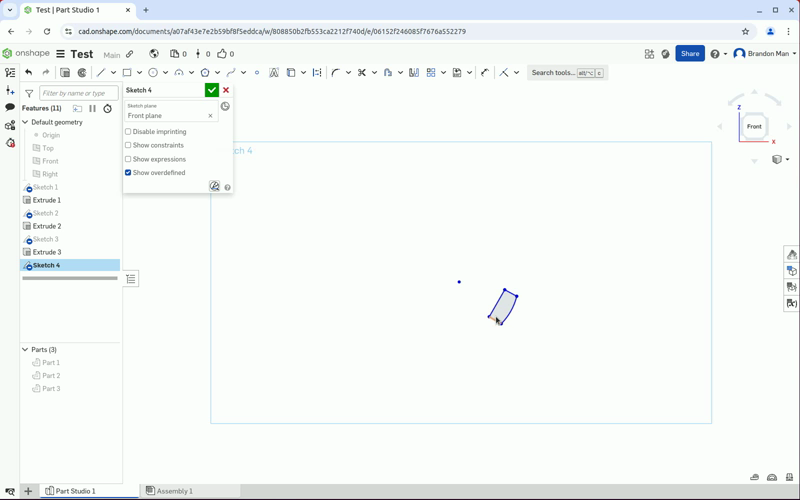
scroll(6)
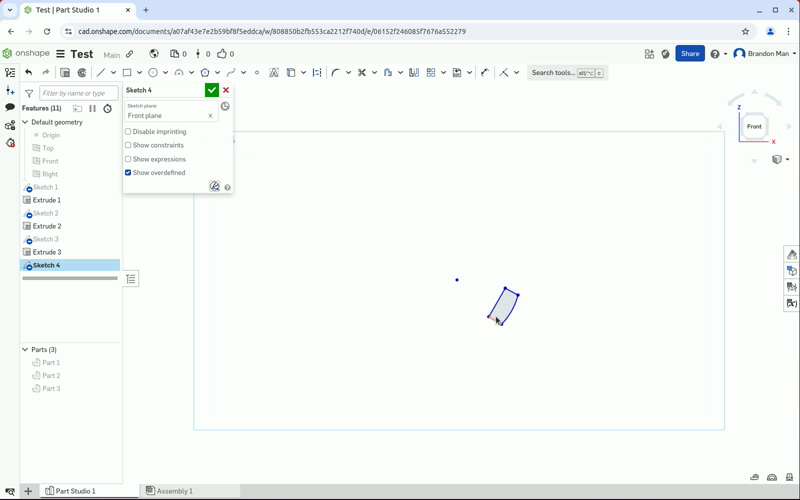
scroll(6)
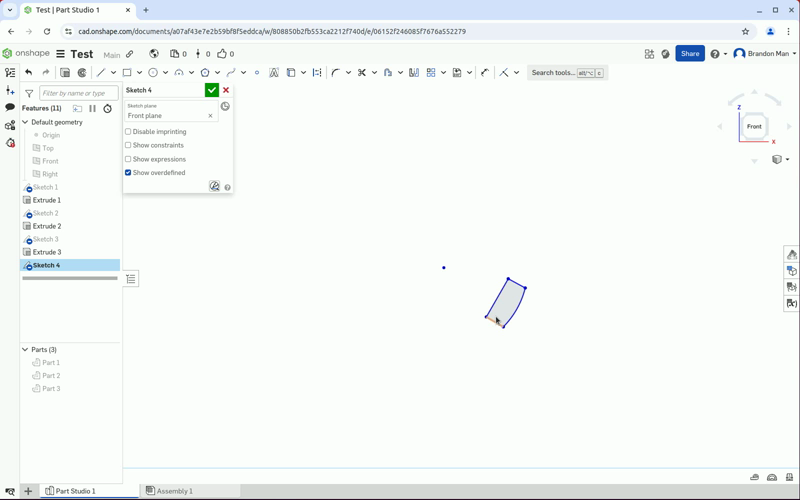
scroll(6)
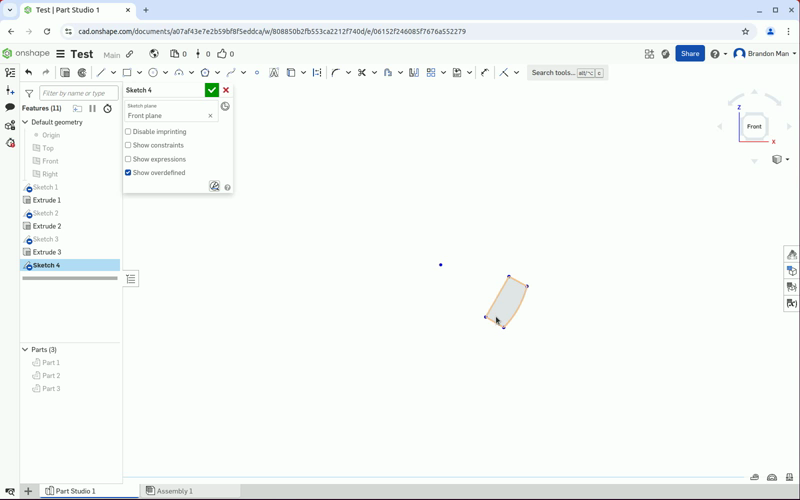
scroll(6)
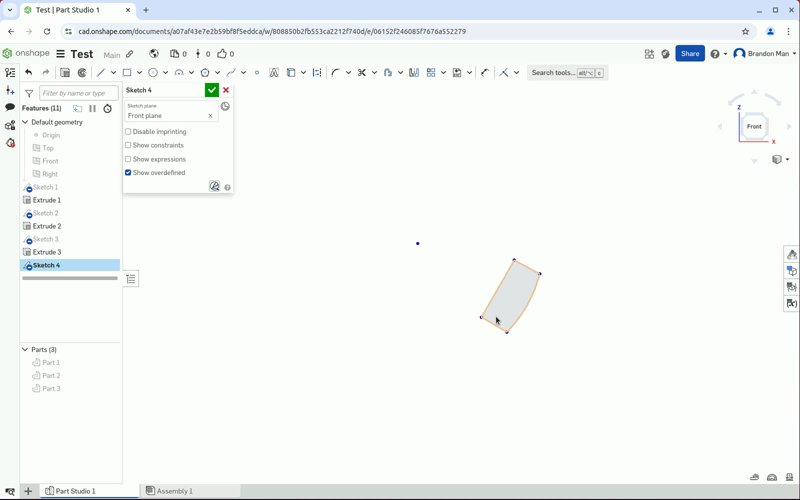
scroll(6)
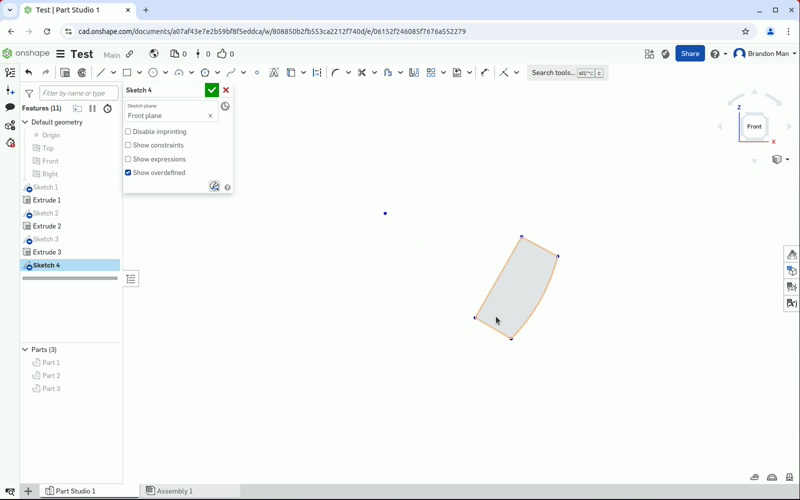
scroll(6)
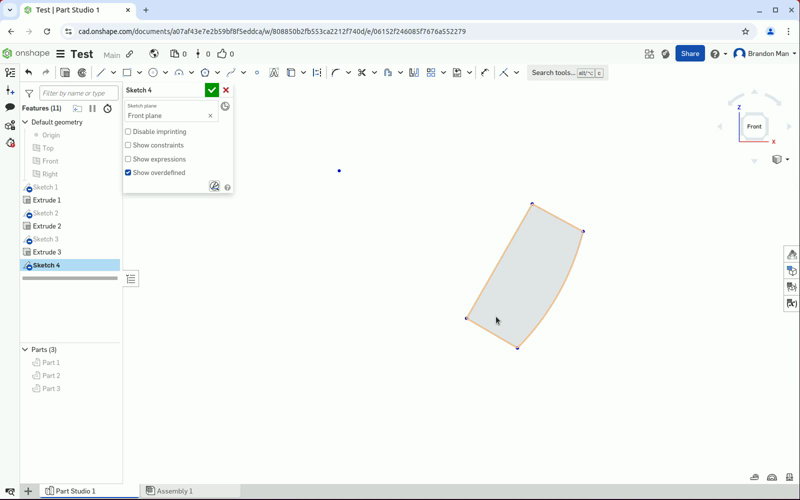
scroll(6)
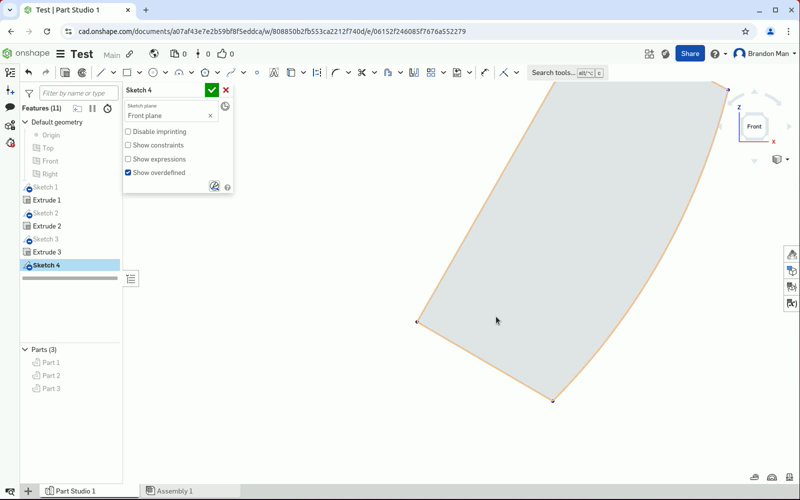
click(496, 316)
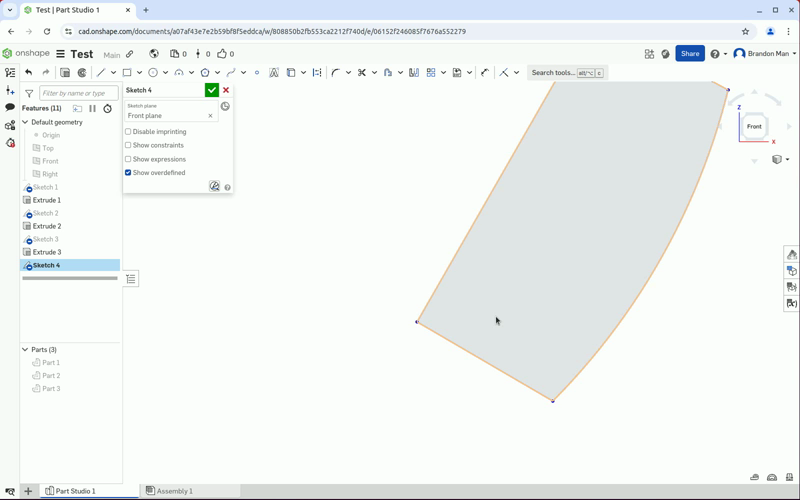
scroll(-6)
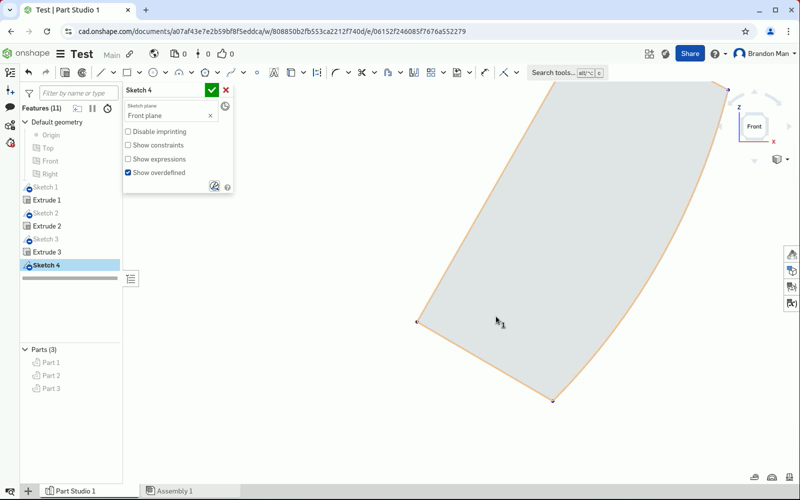
scroll(-6)
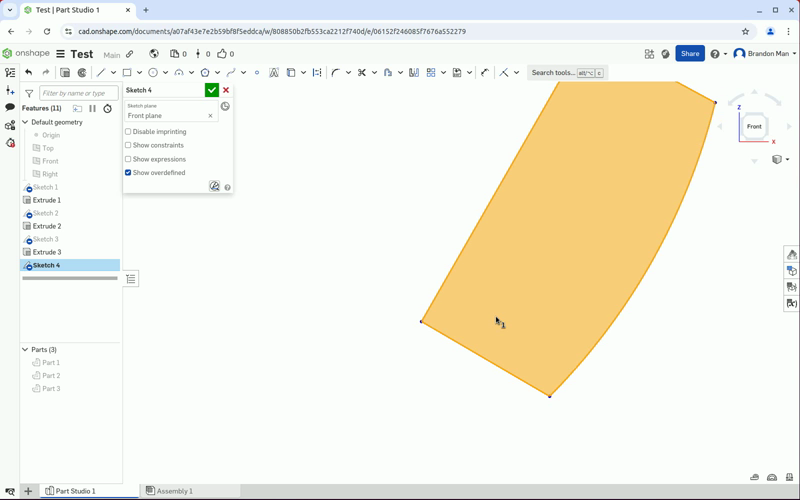
scroll(-6)
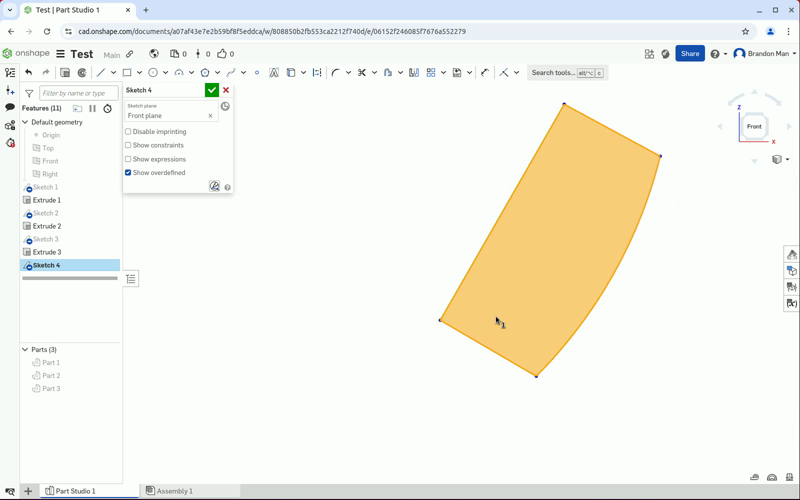
scroll(-6)
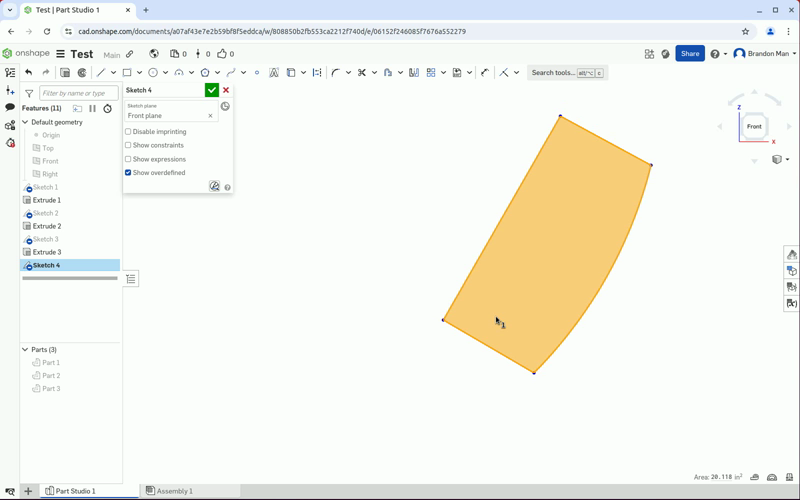
scroll(-6)
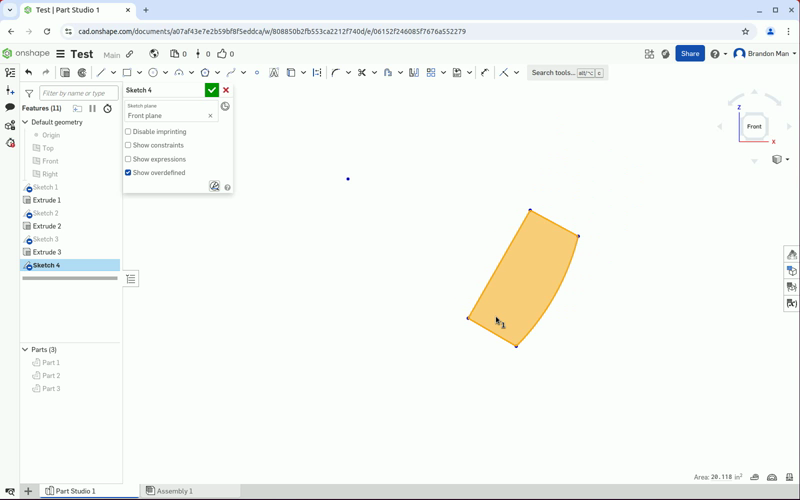
scroll(-6)
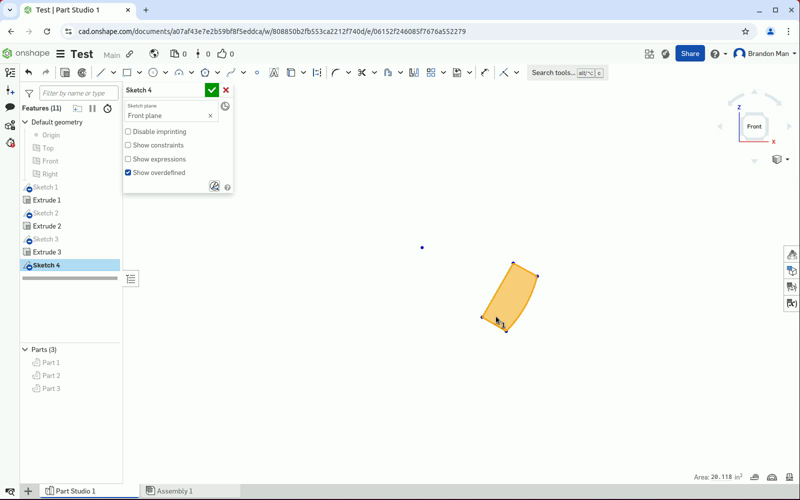
scroll(-6)
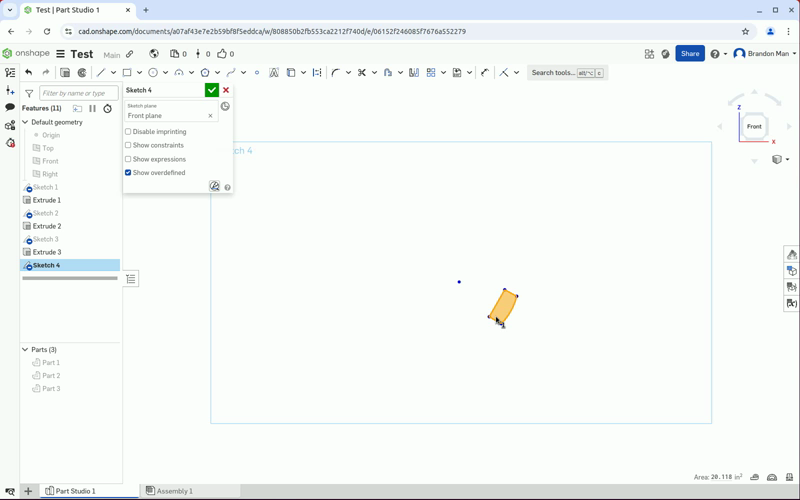
mouse_move(73, 352)
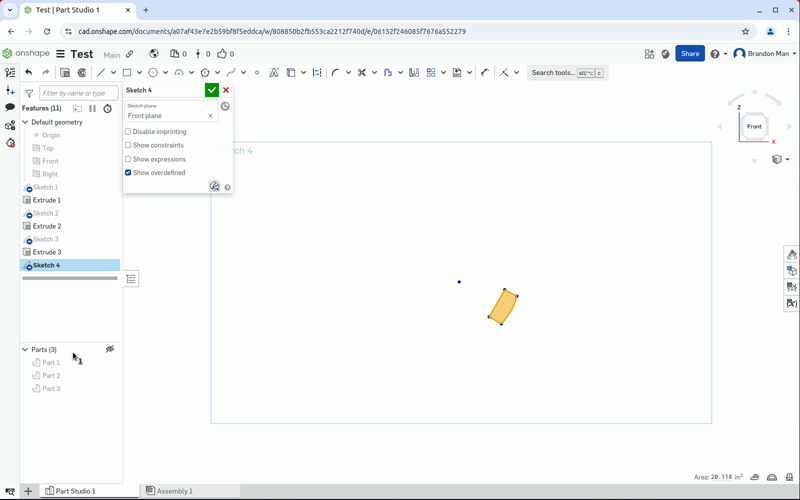
key(shift+y)
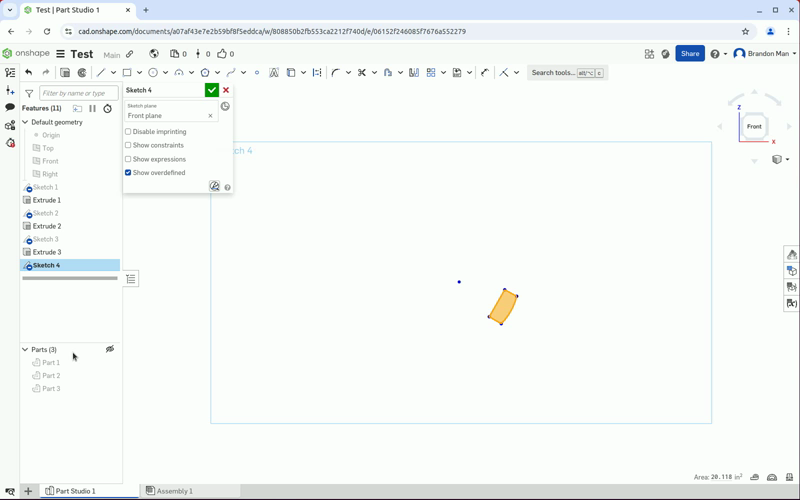
key(shift+e)
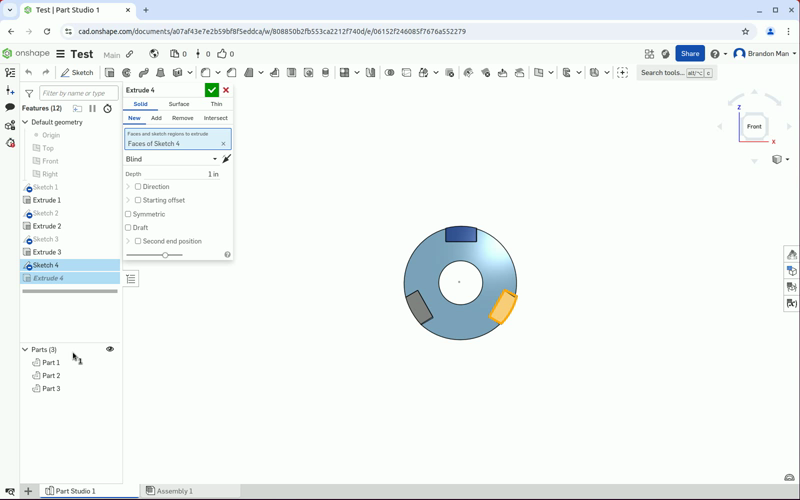
mouse_move(143, 106)
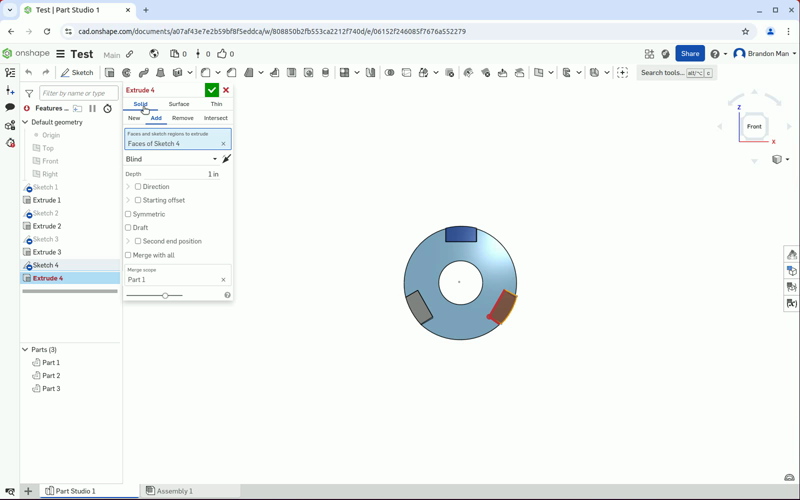
click(143, 106)
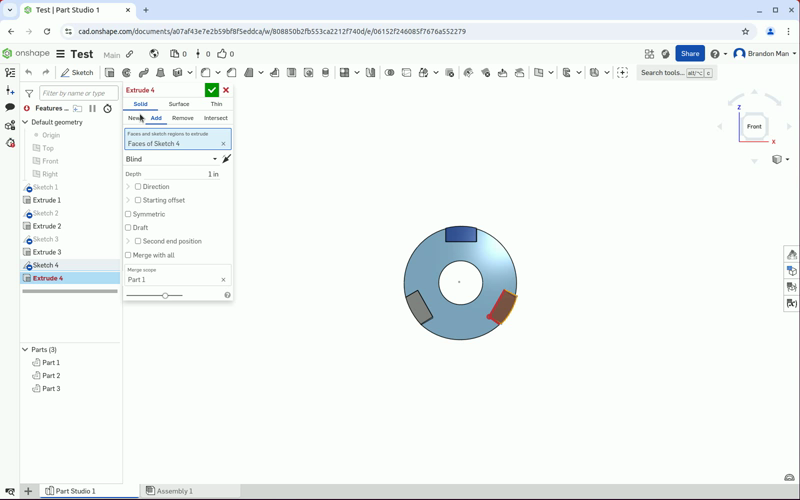
mouse_move(137, 120)
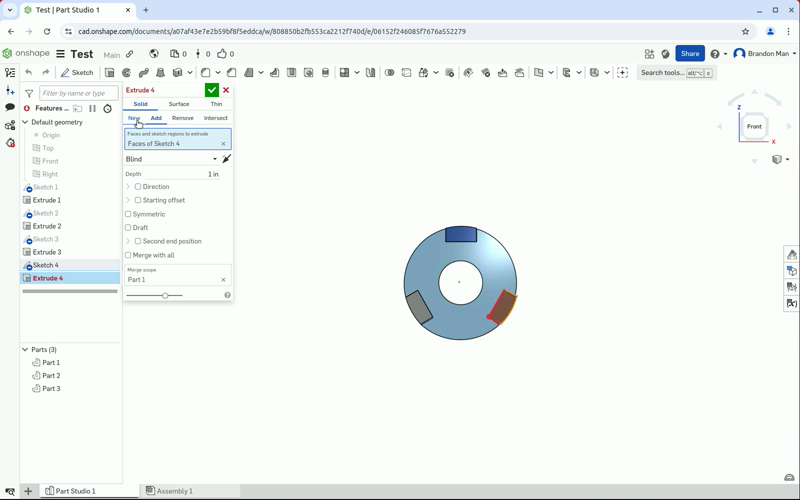
click(137, 120)
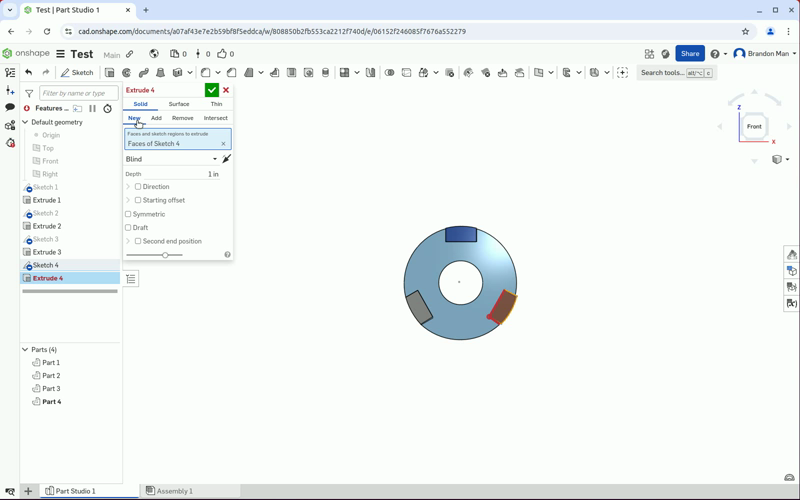
key(tab, 4)
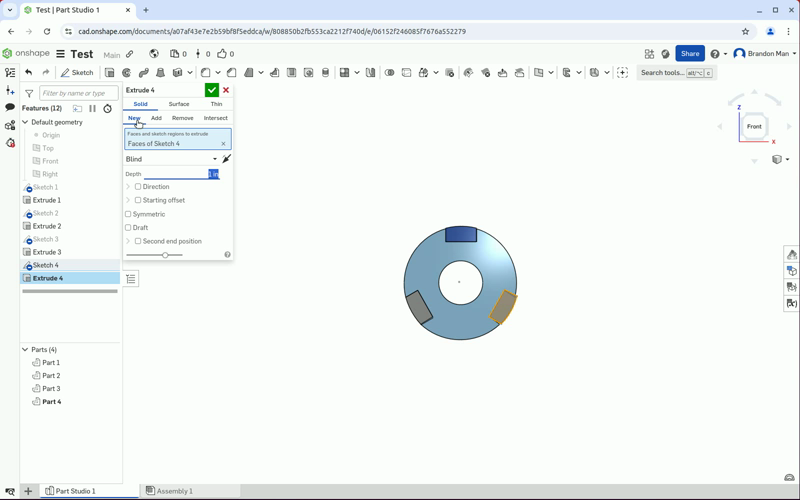
text(-23.108)
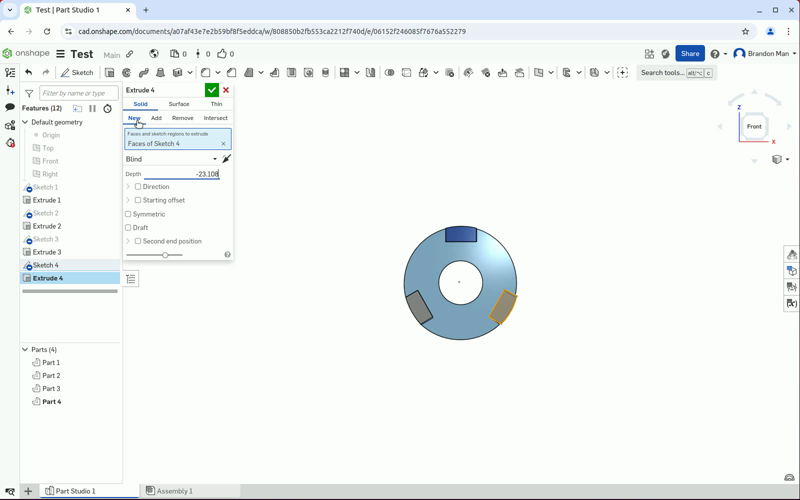
key(enter)
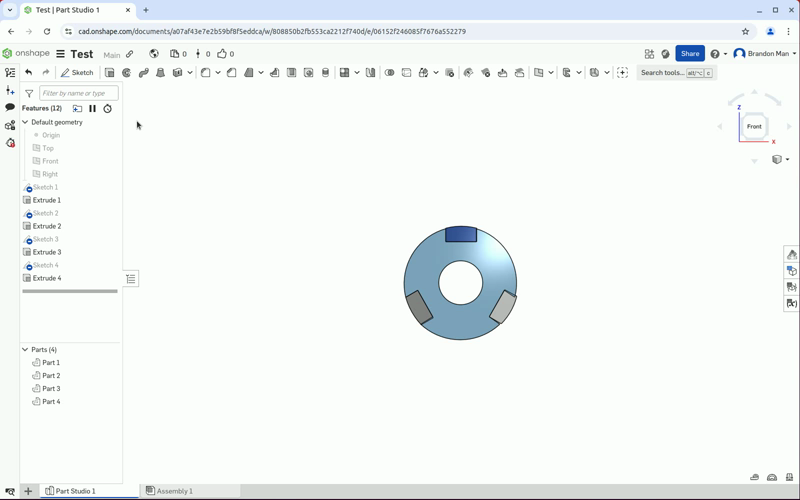
key(shift+h)
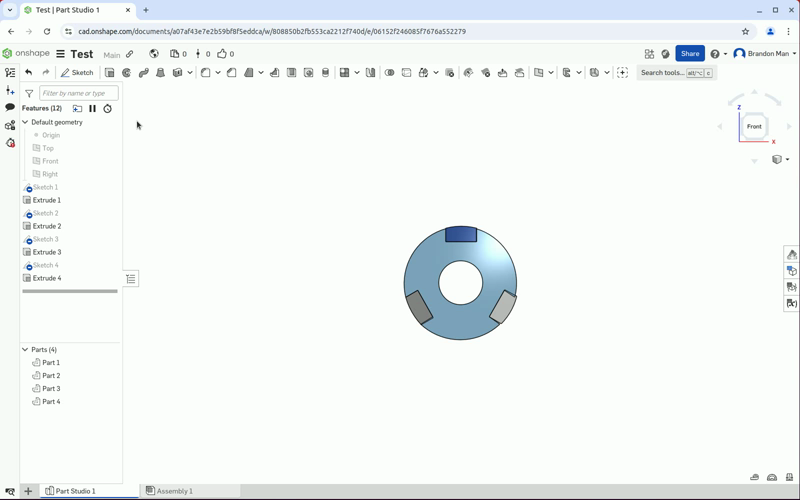
key(shift+h)
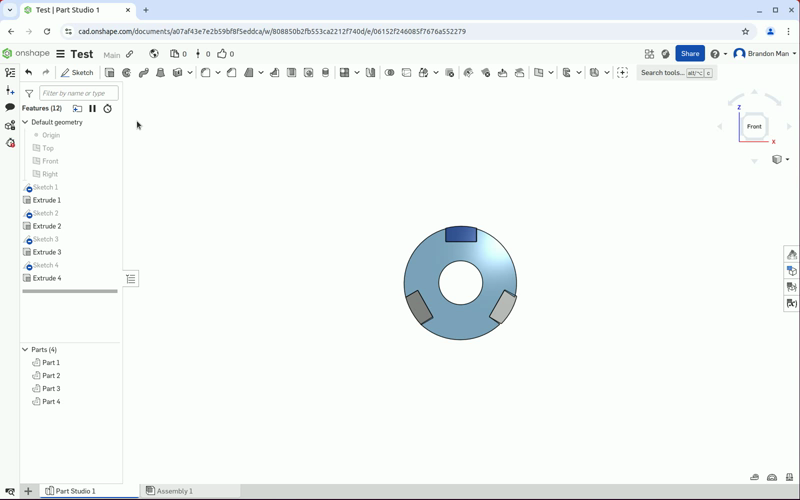
mouse_move(73, 189)
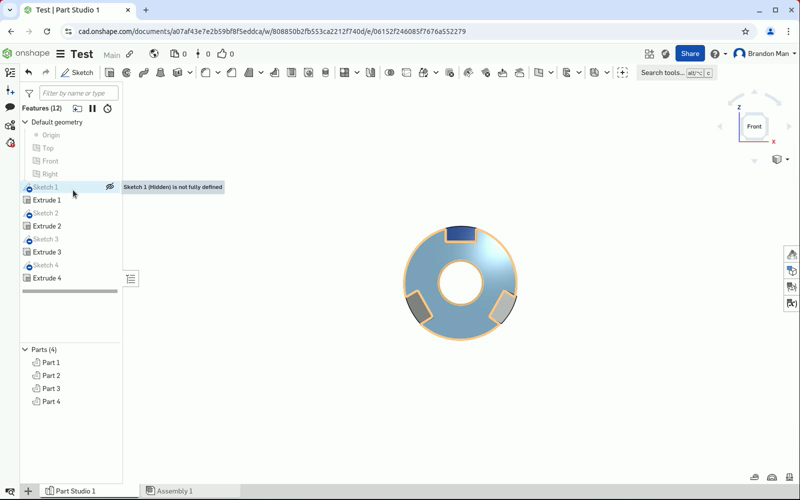
click(73, 189)
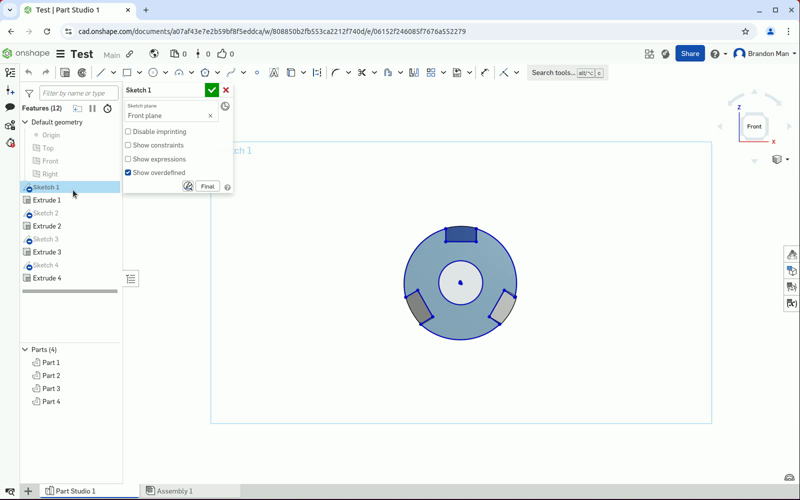
mouse_move(229, 92)
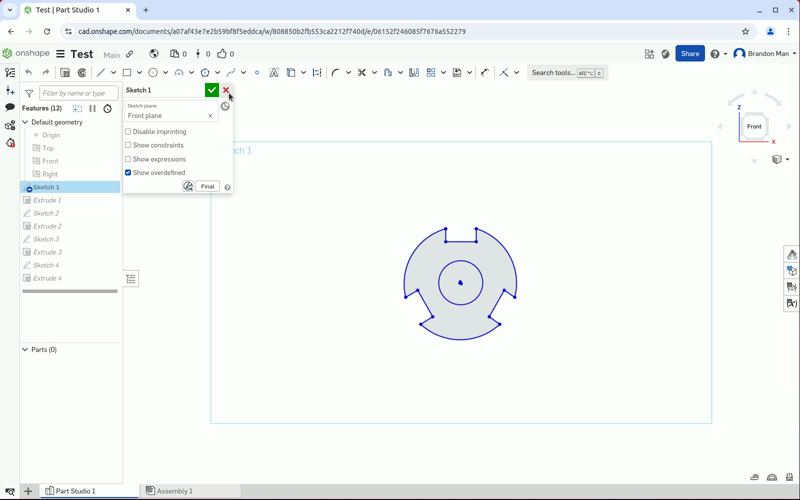
click(229, 92)
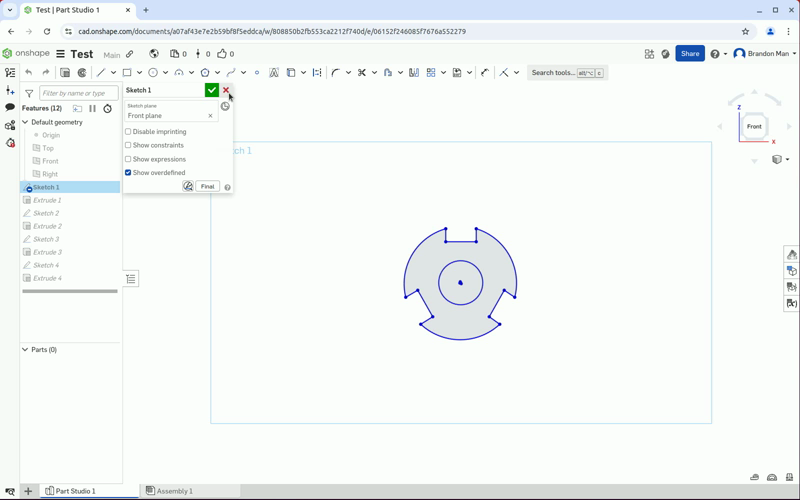
key(shift+s)
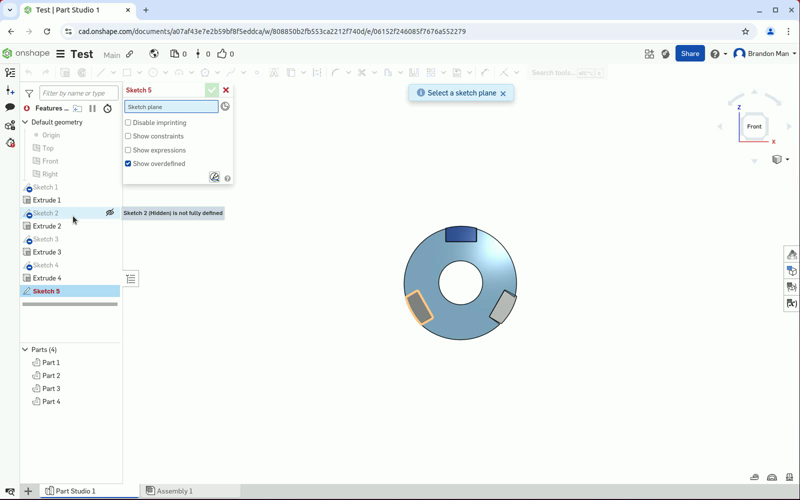
scroll(3)
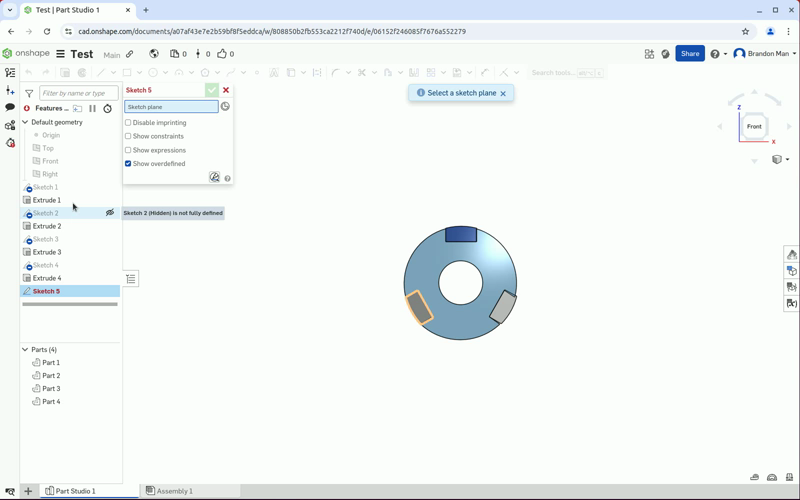
mouse_move(73, 163)
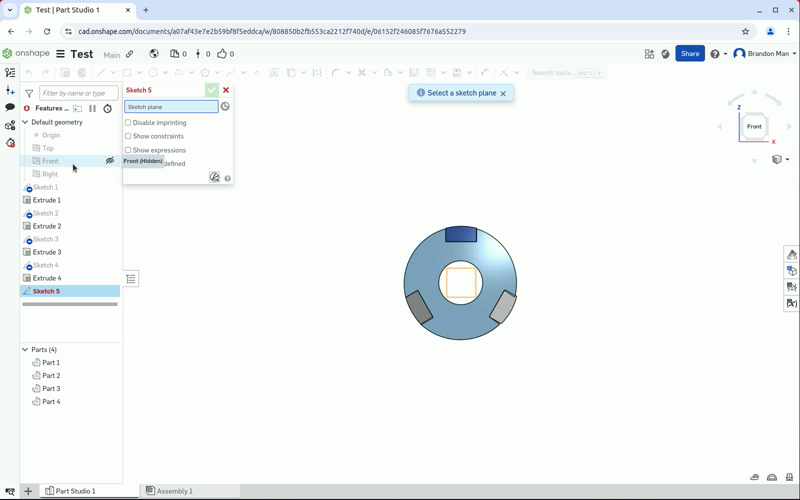
click(73, 163)
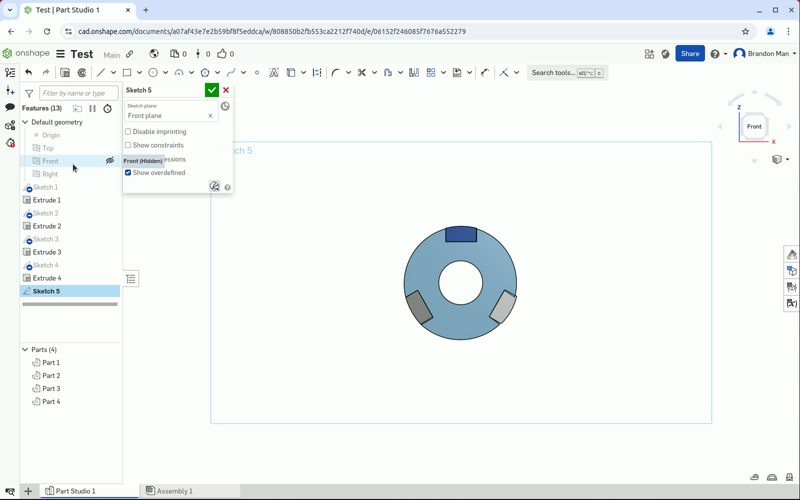
mouse_move(73, 352)
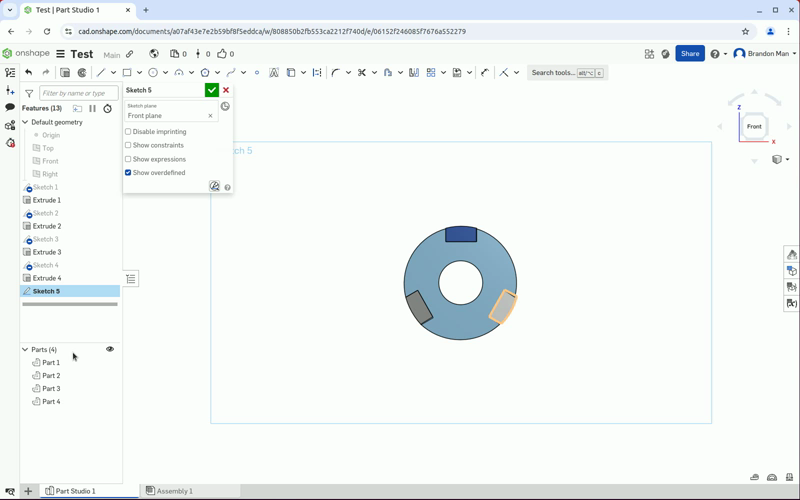
key(y)
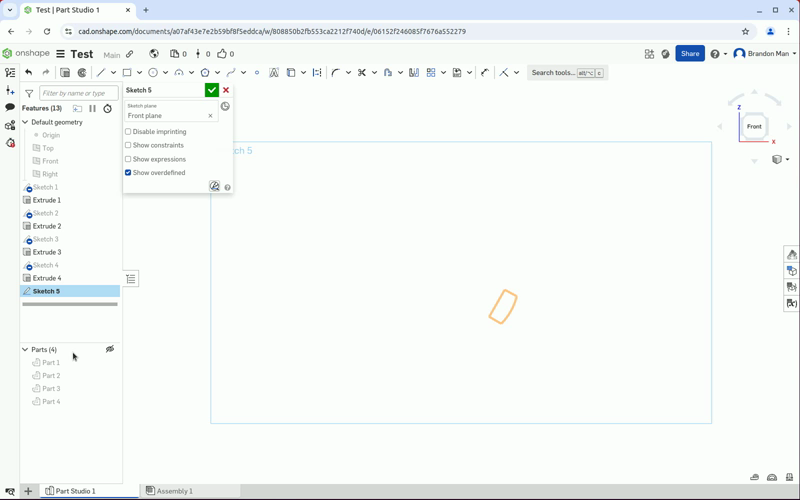
key(a)
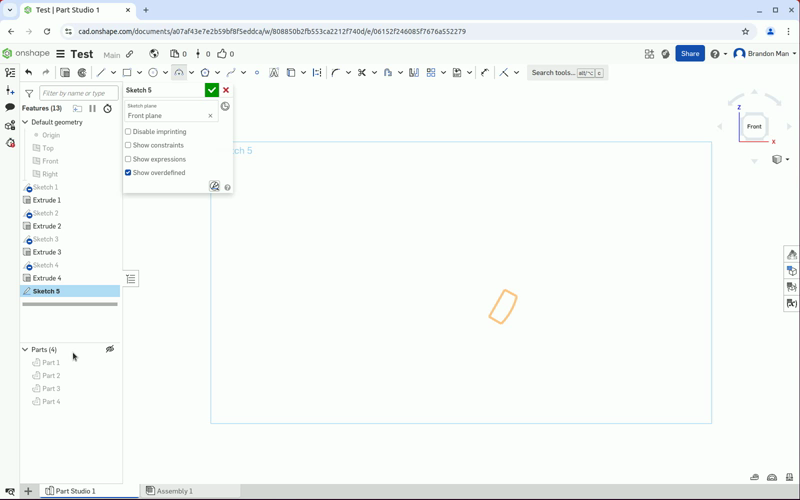
key_down(shift)
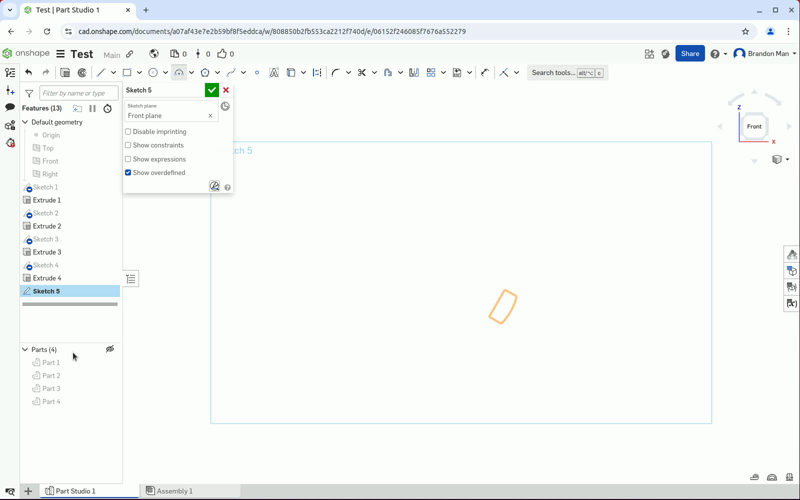
mouse_move(405, 297)
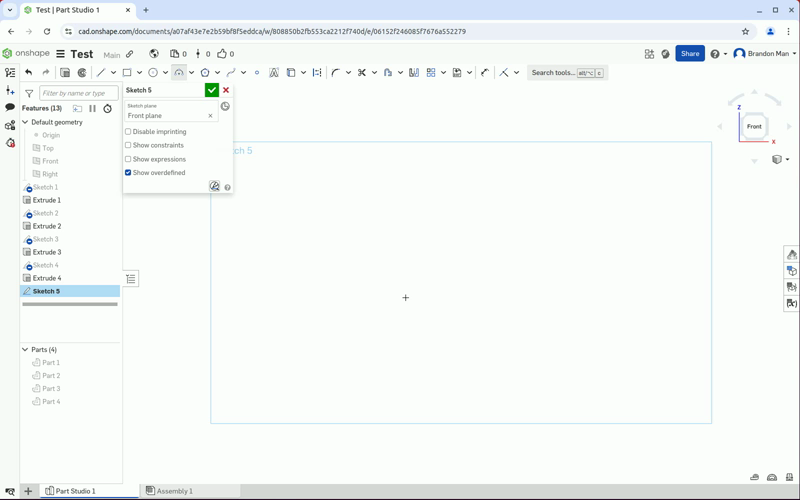
click(405, 297)
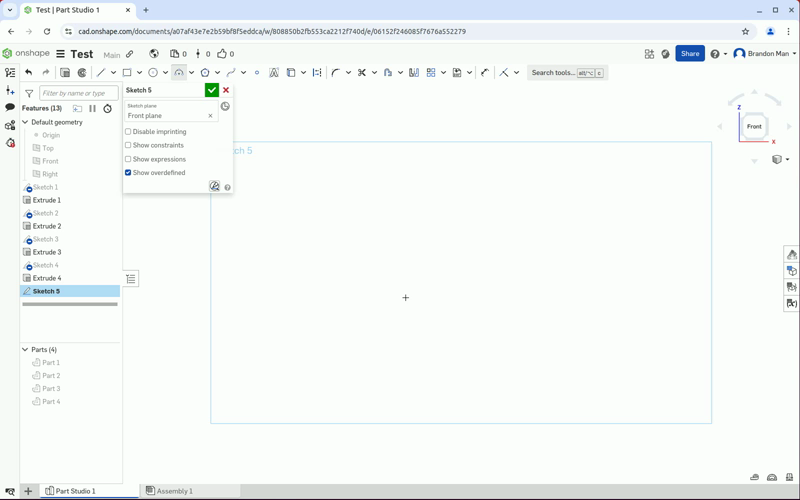
key_up(shift)
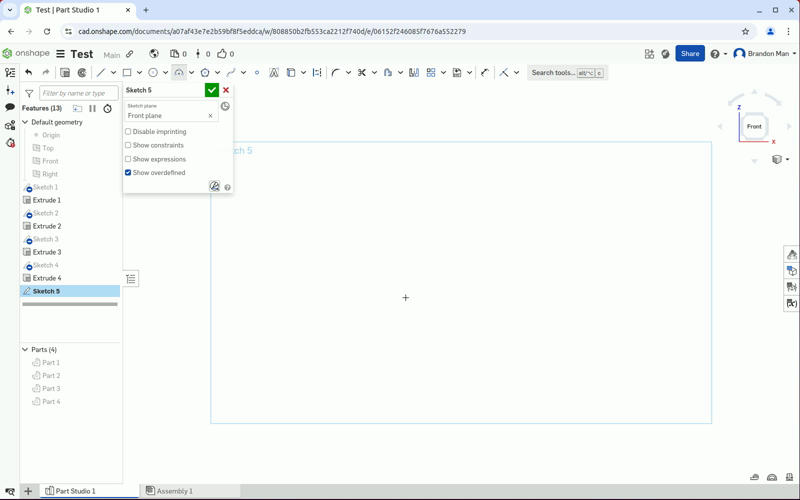
key_down(shift)
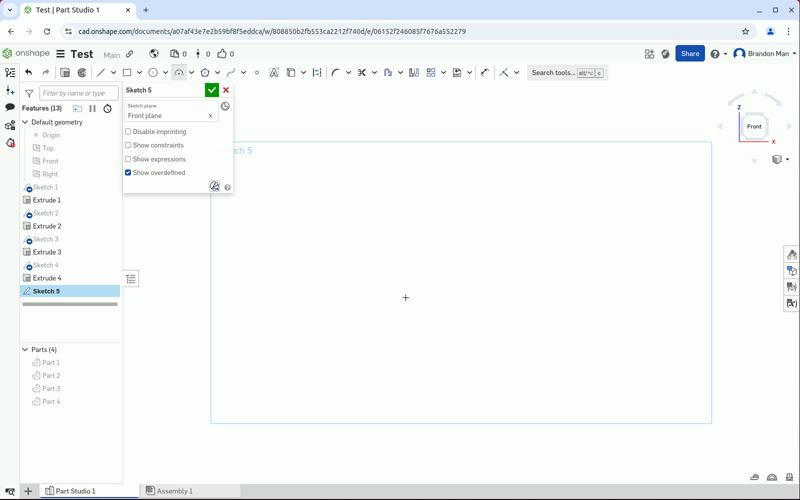
mouse_move(421, 324)
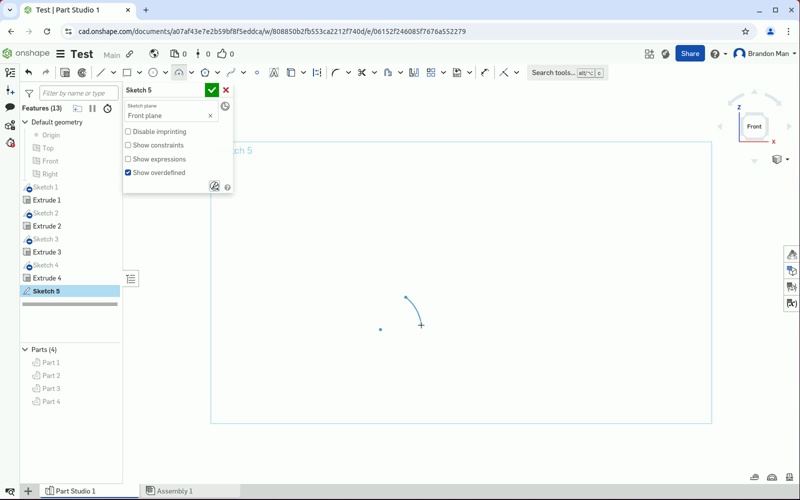
click(421, 324)
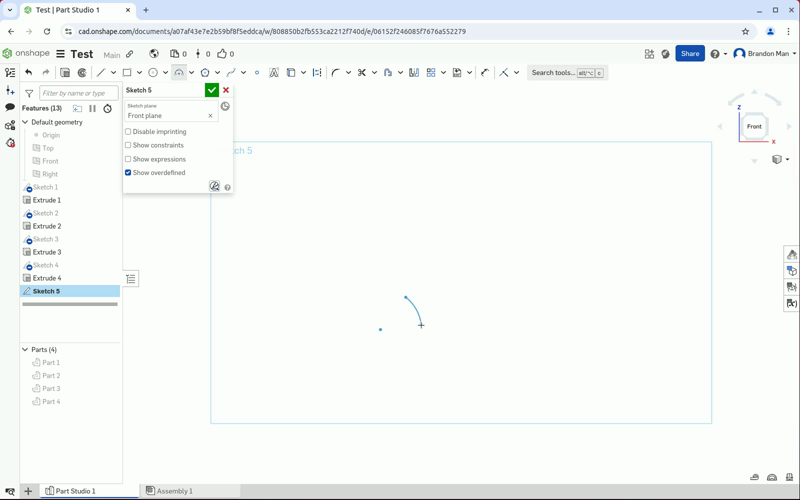
mouse_move(411, 311)
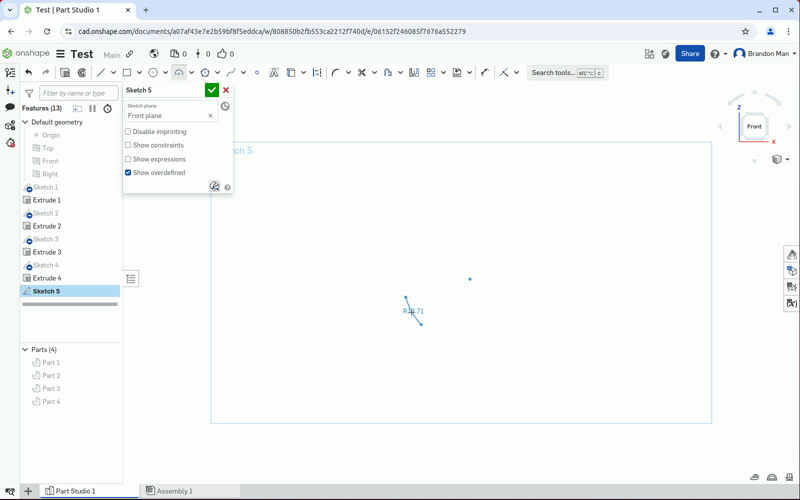
click(411, 311)
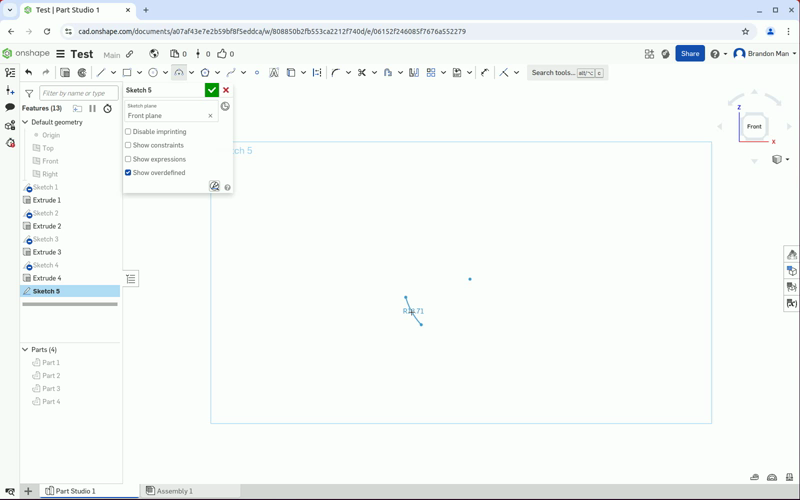
key_up(shift)
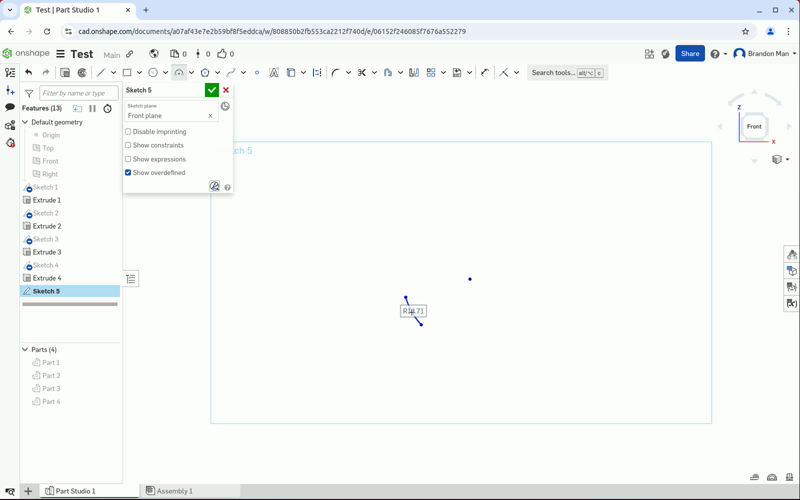
key(esc)
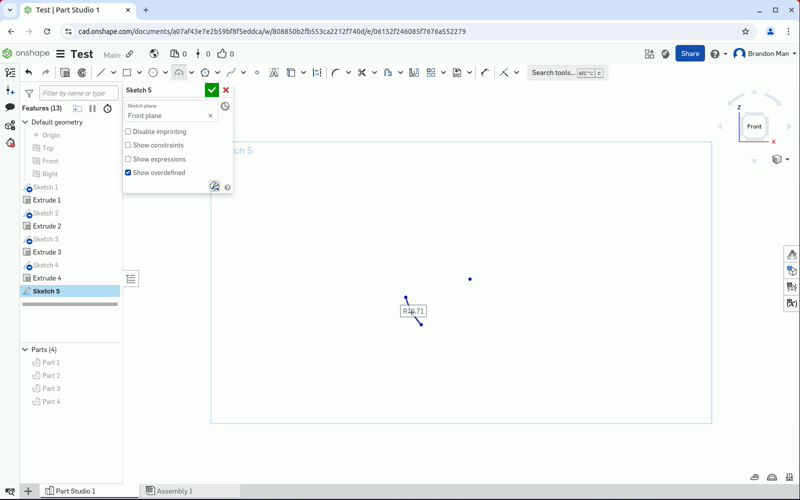
key(l)
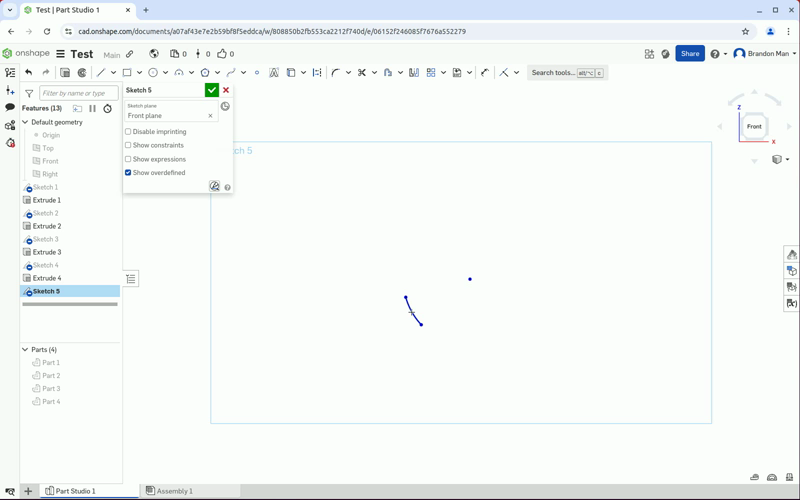
mouse_move(421, 324)
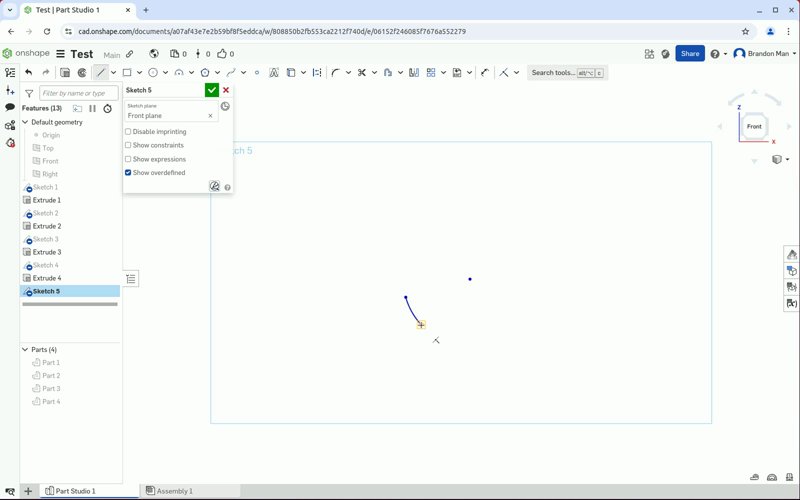
click(421, 324)
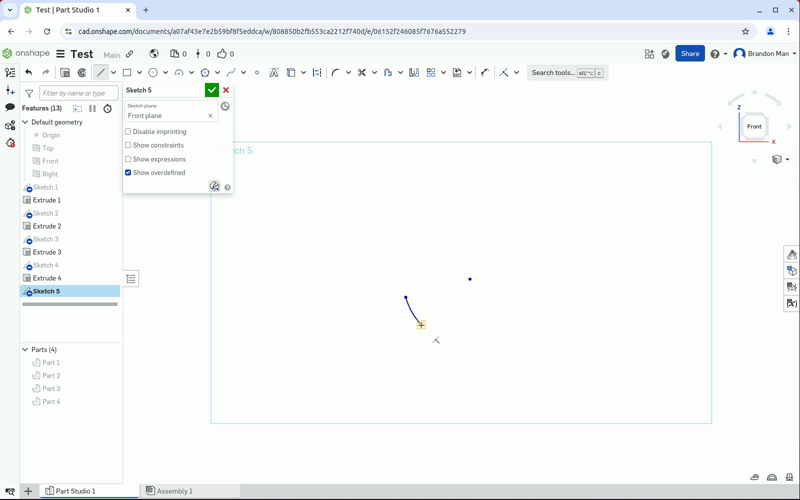
key_down(shift)
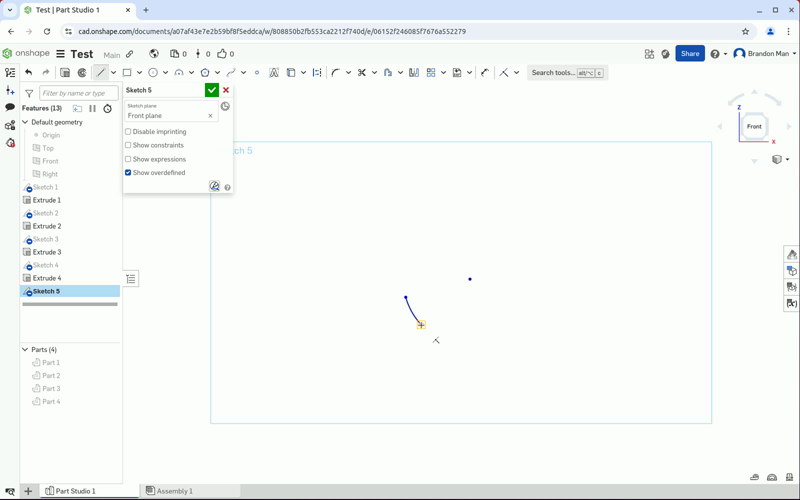
mouse_move(451, 324)
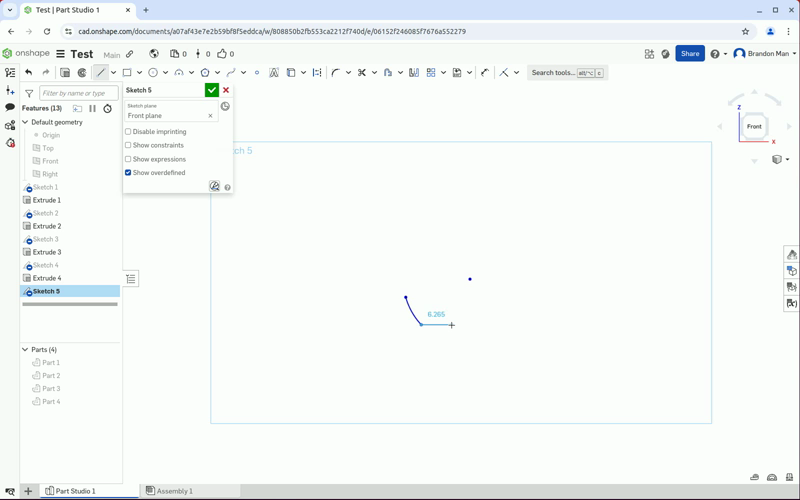
mouse_move(433, 317)
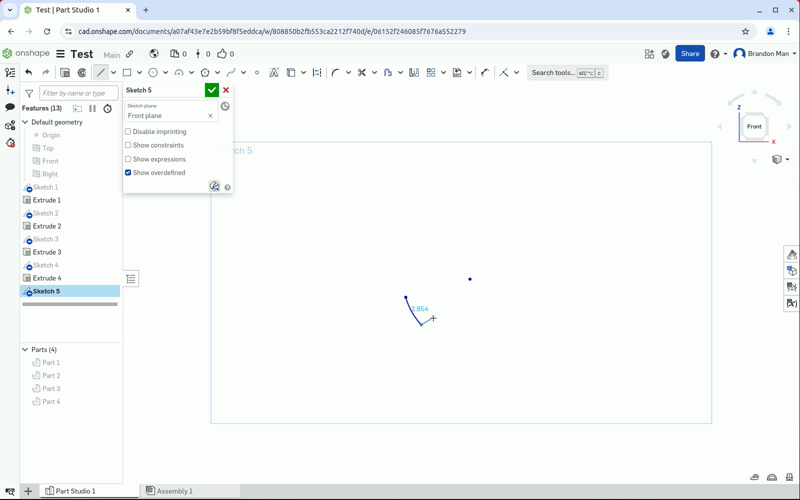
click(433, 317)
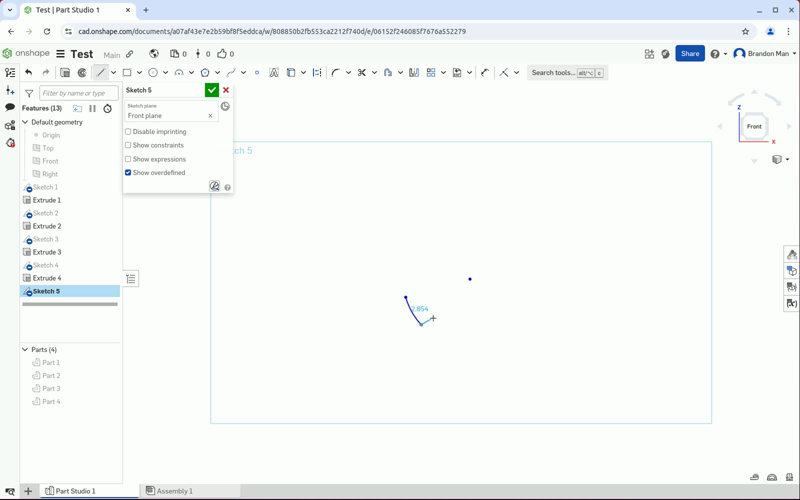
key_up(shift)
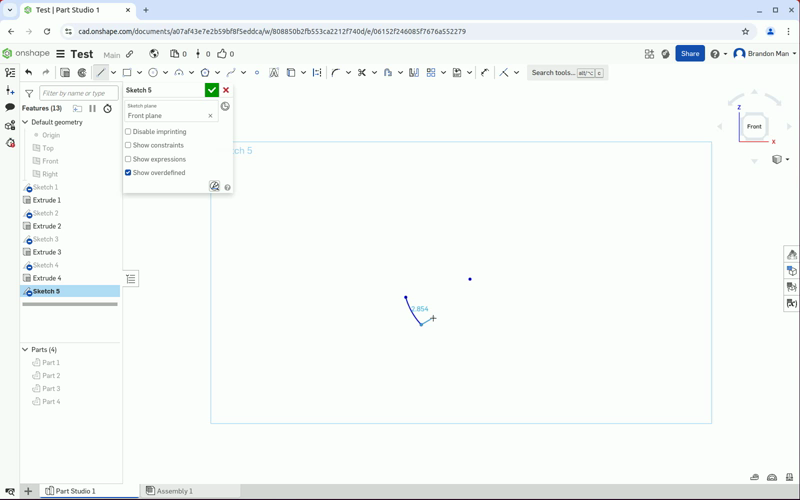
key_down(shift)
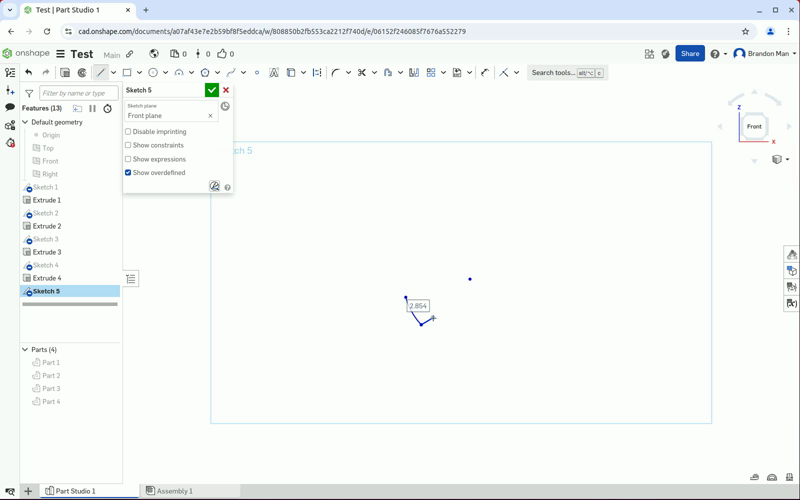
mouse_move(463, 317)
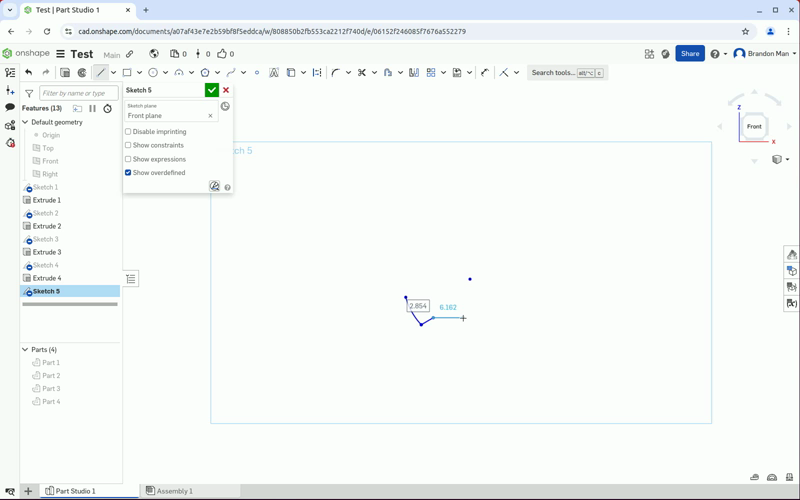
mouse_move(417, 290)
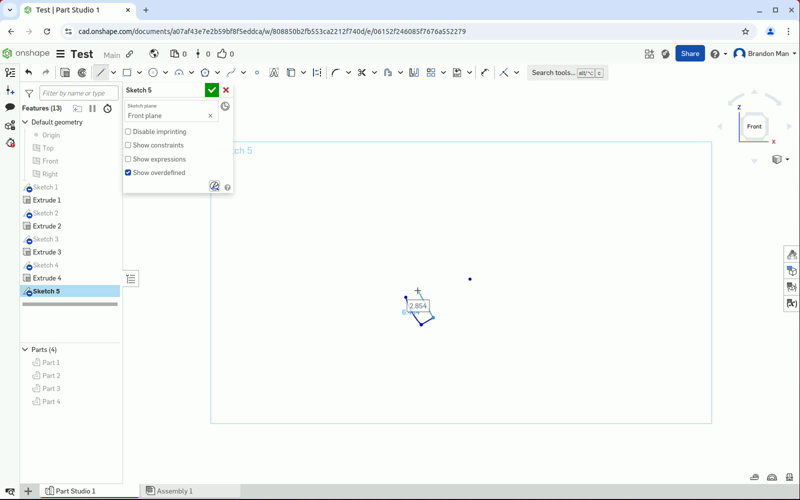
click(417, 290)
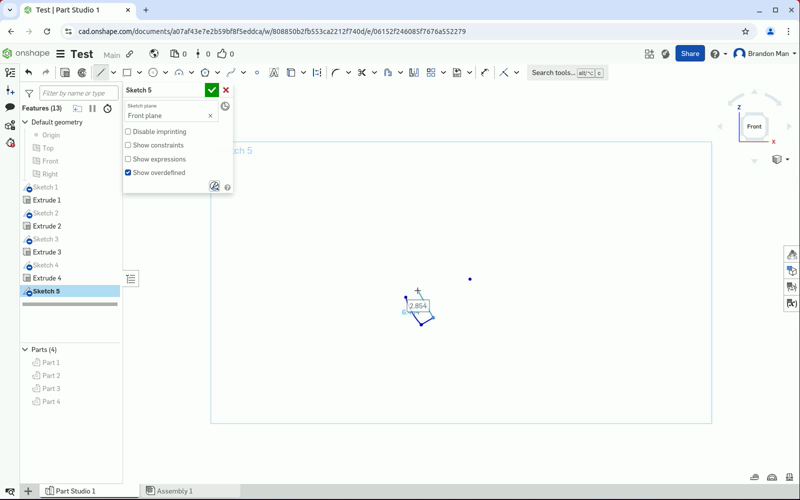
key_up(shift)
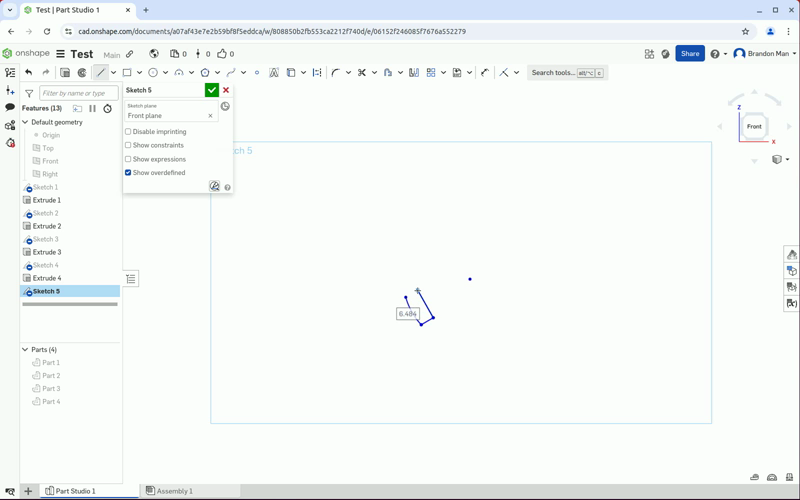
mouse_move(447, 290)
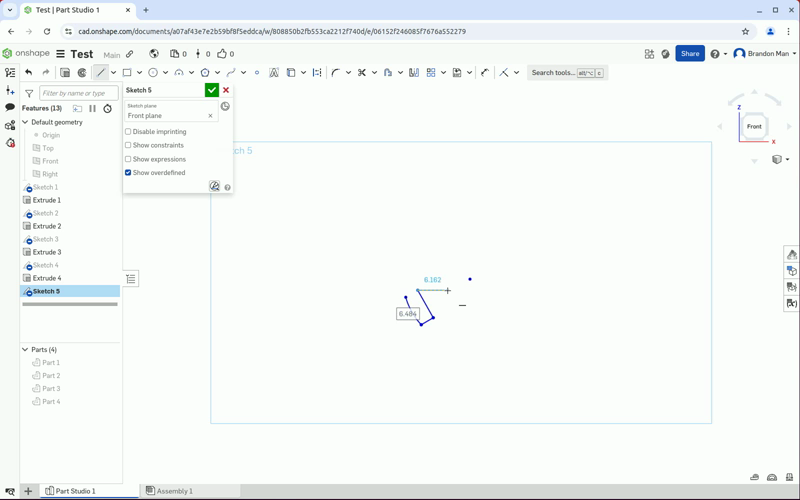
key_down(shift)
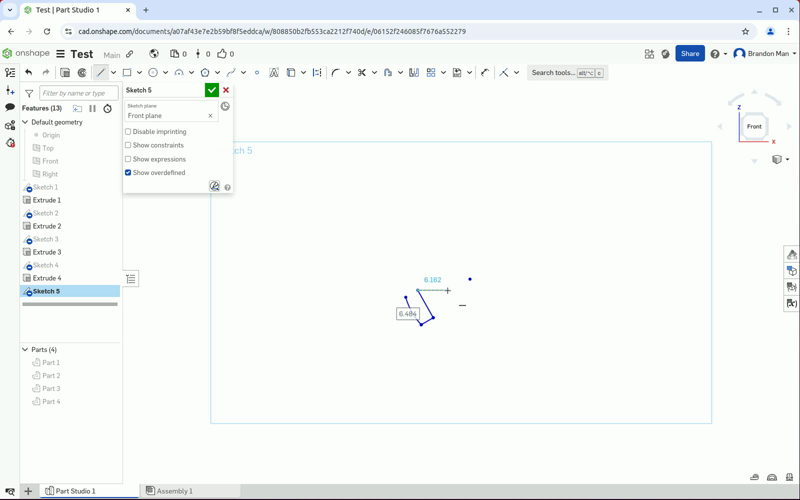
mouse_move(405, 297)
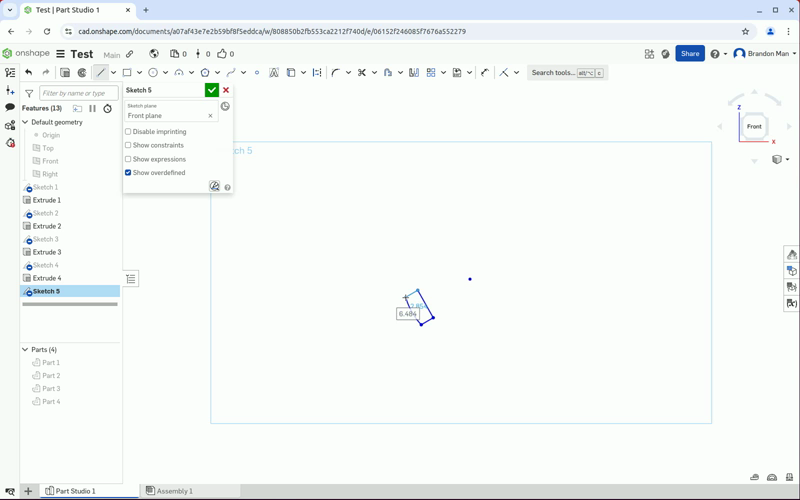
key_up(shift)
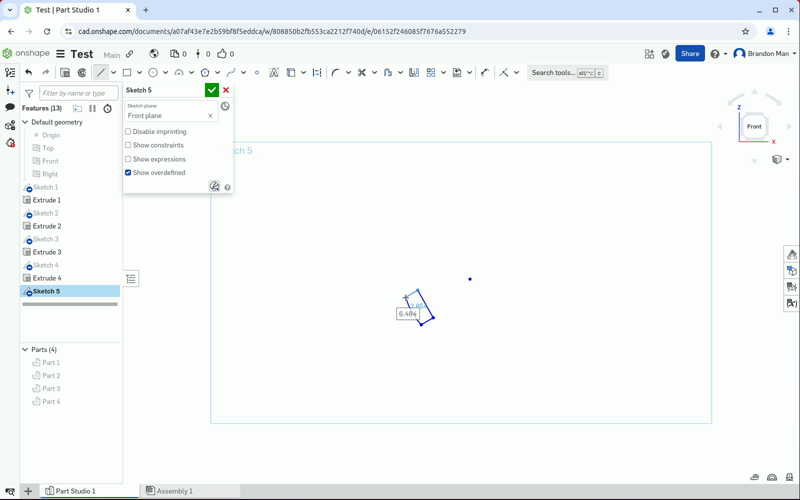
click(405, 297)
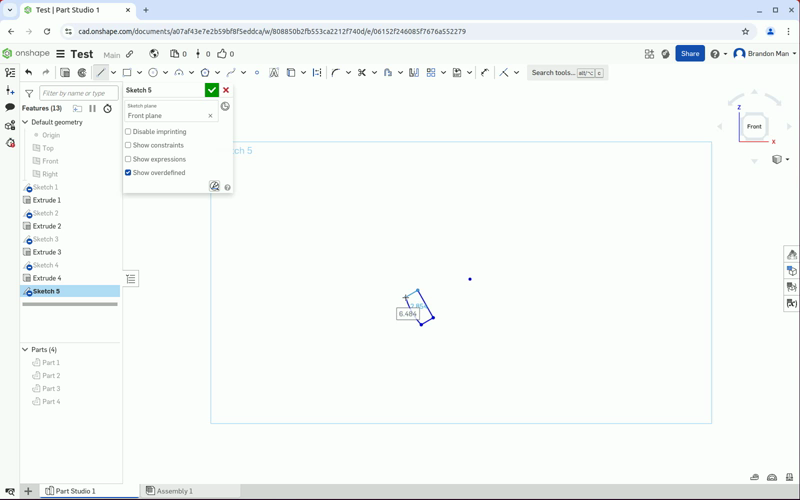
key(esc)
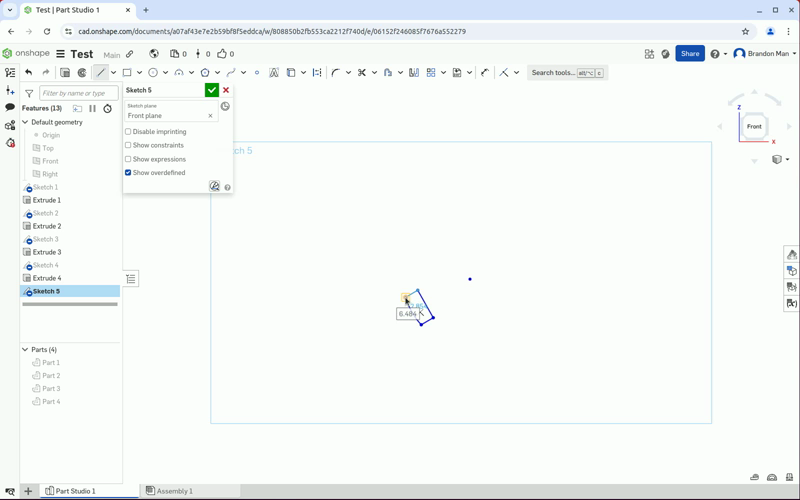
mouse_move(422, 306)
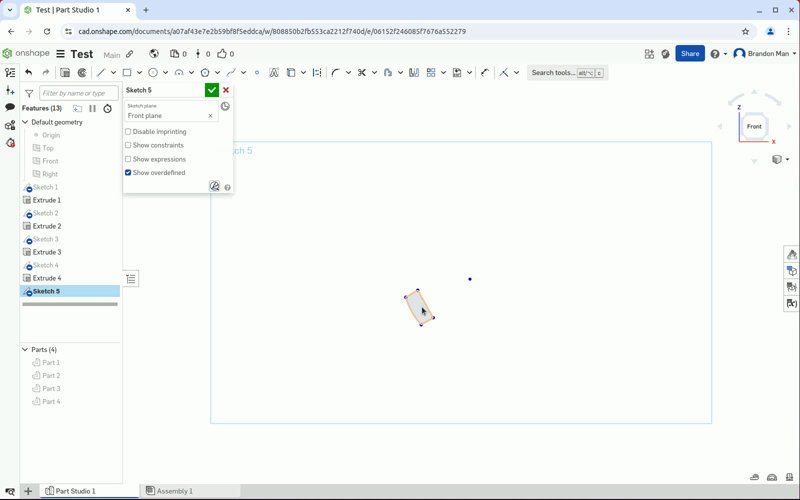
scroll(6)
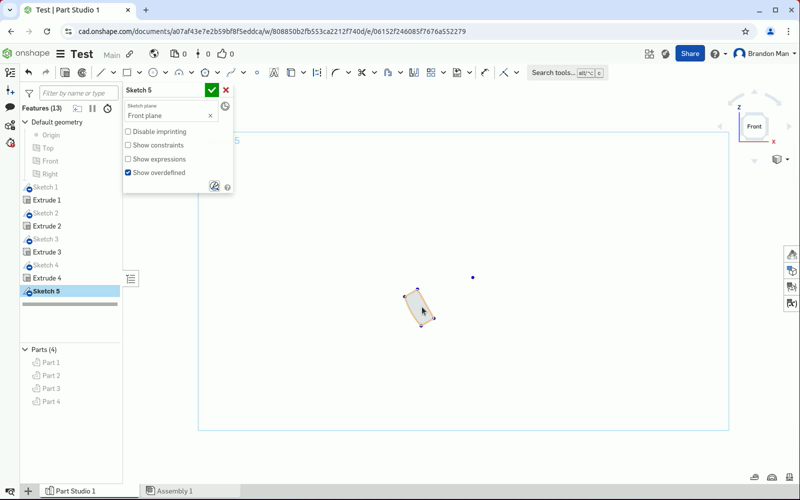
scroll(6)
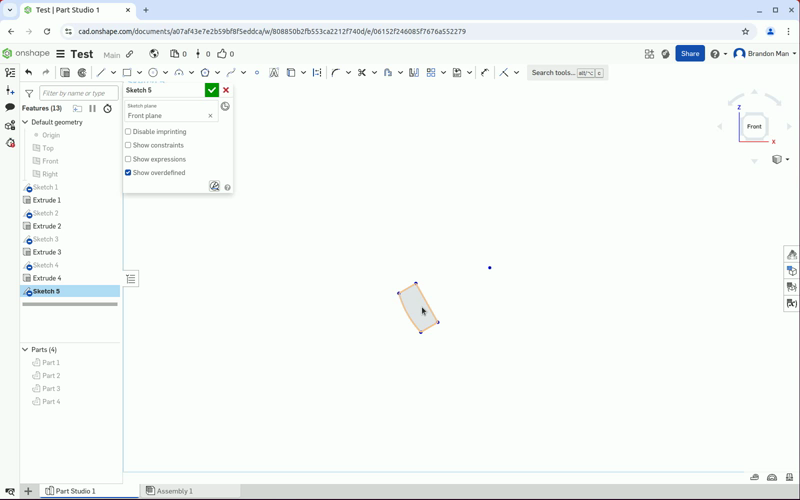
scroll(6)
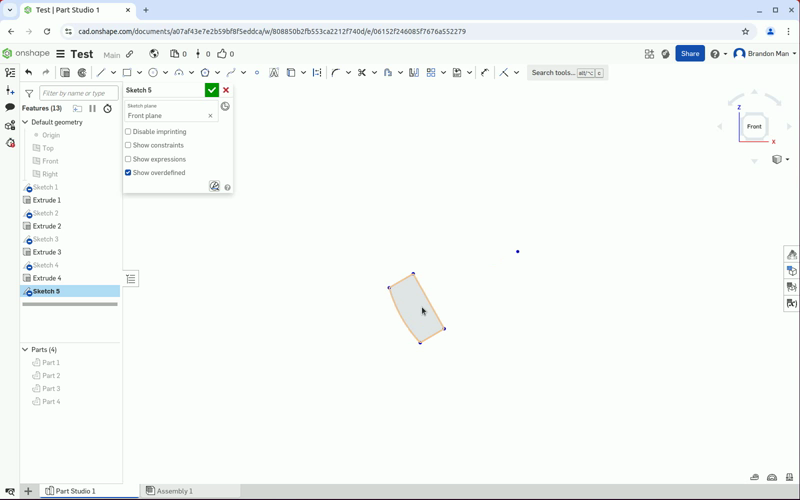
scroll(6)
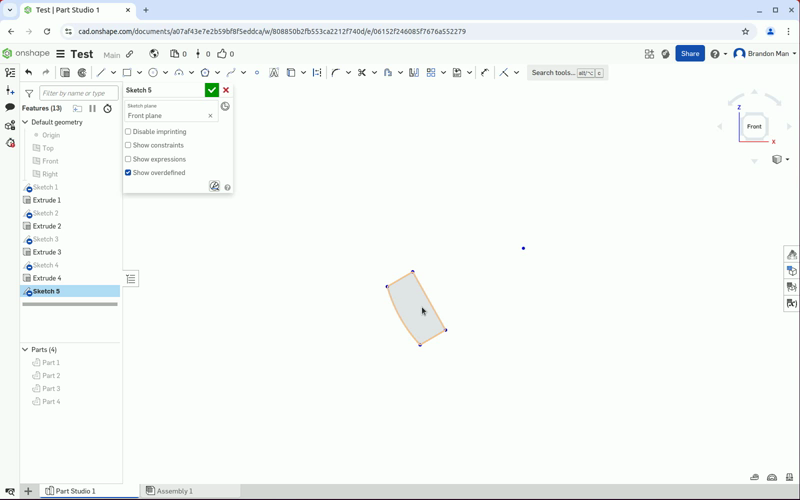
scroll(6)
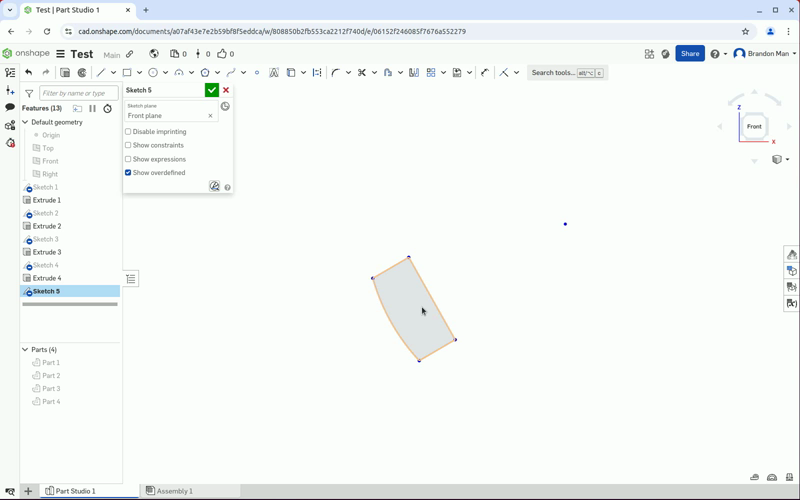
scroll(6)
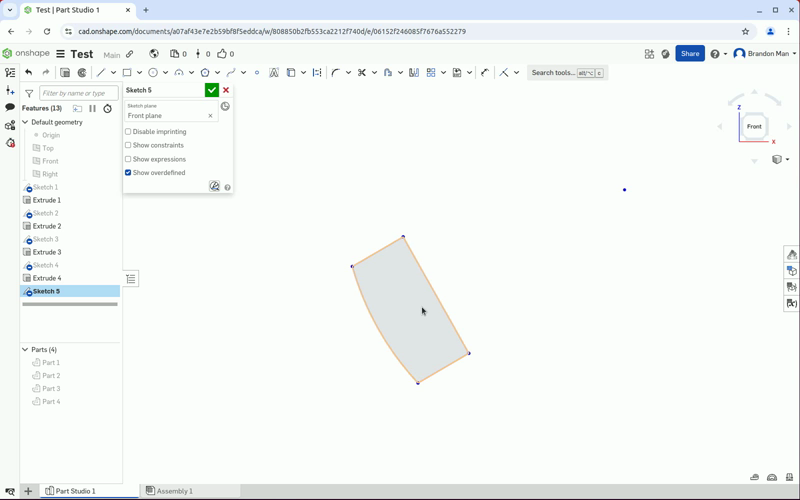
scroll(6)
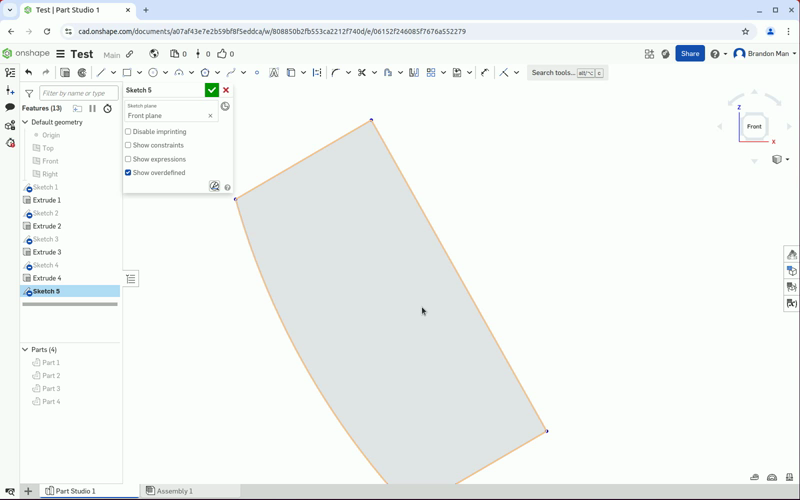
click(422, 306)
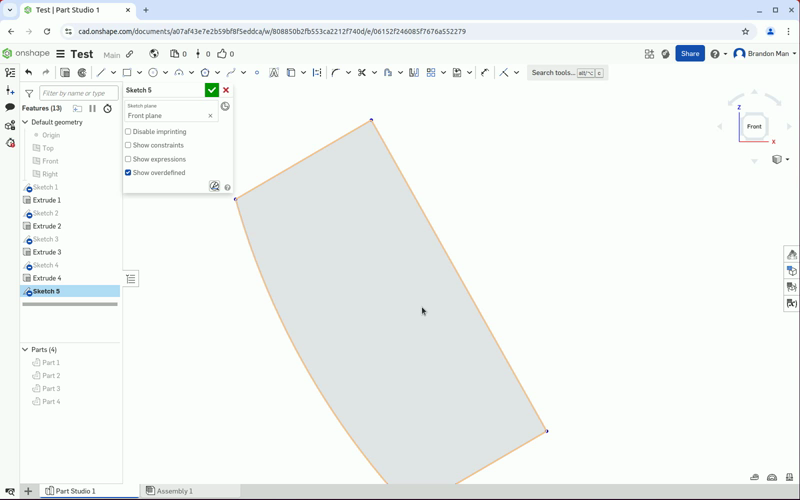
scroll(-6)
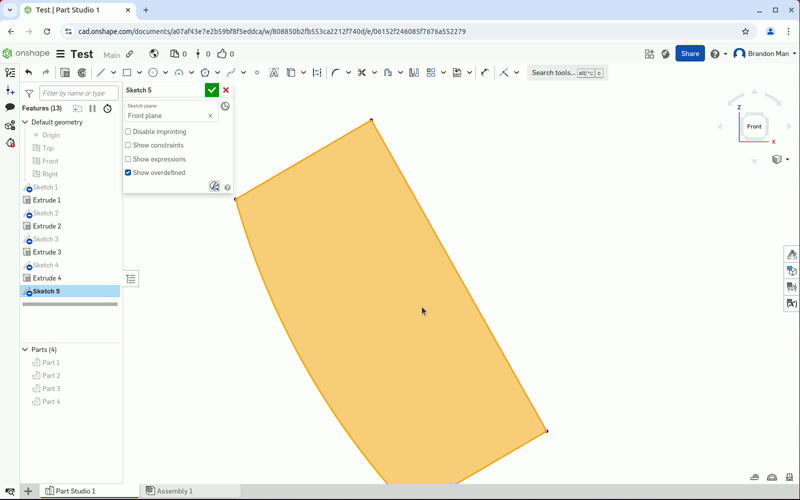
scroll(-6)
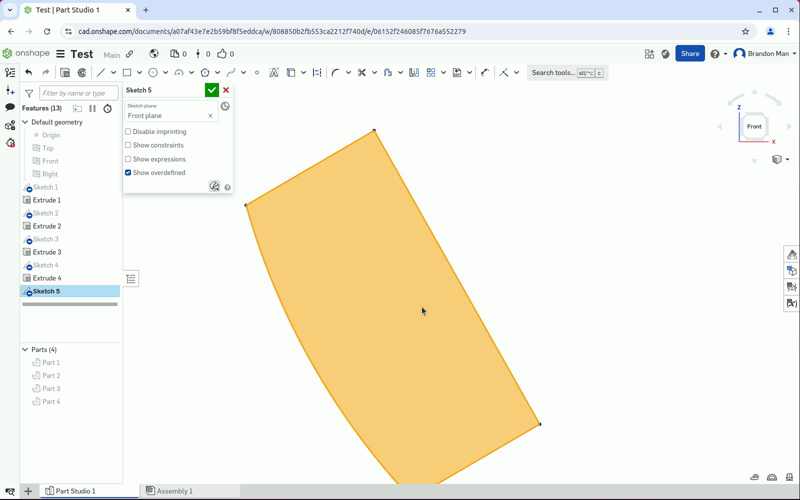
scroll(-6)
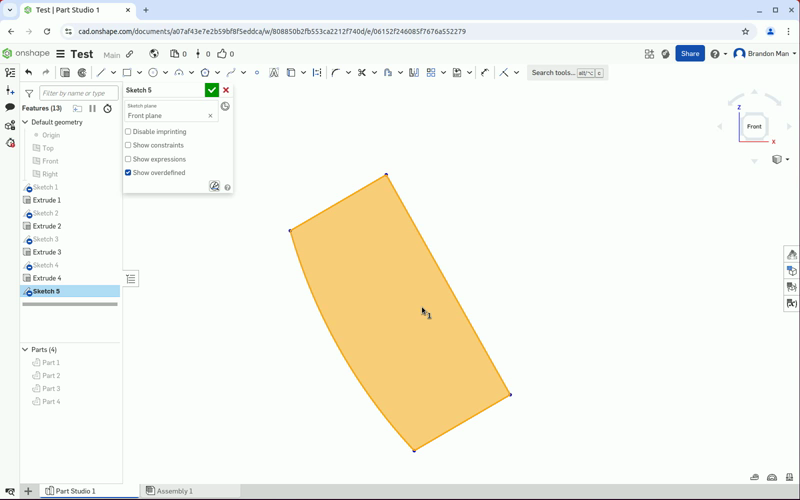
scroll(-6)
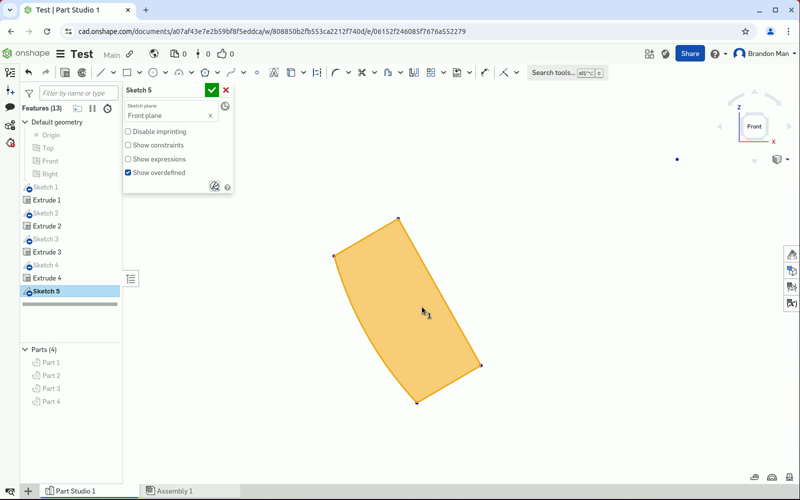
scroll(-6)
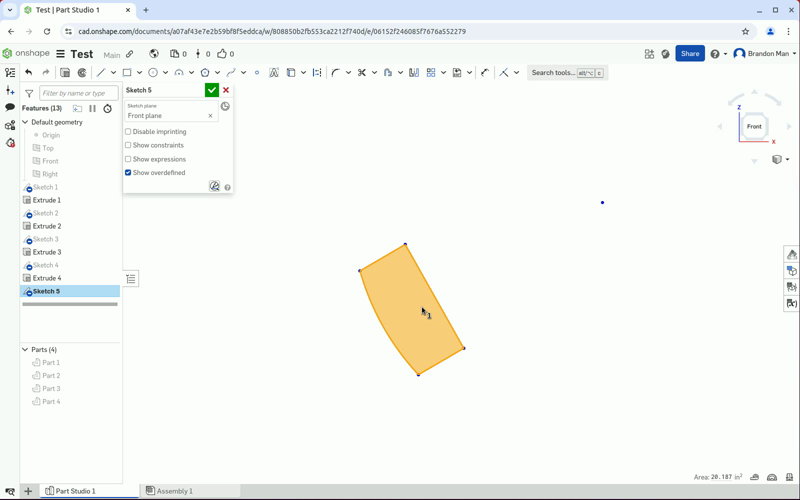
scroll(-6)
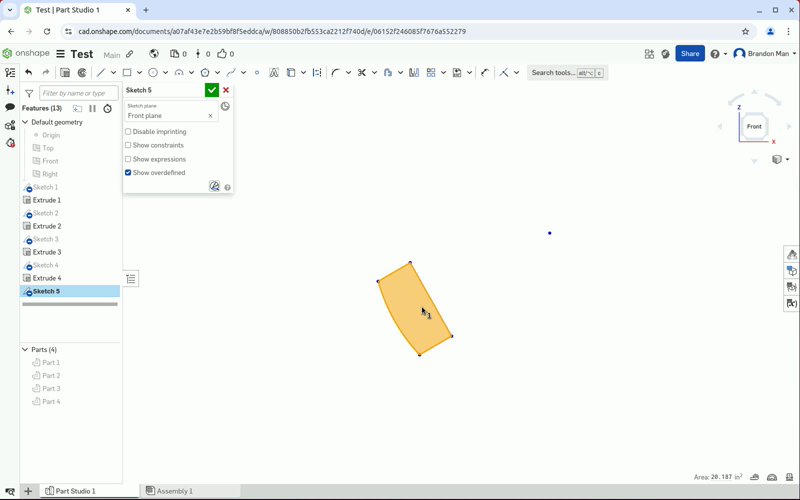
scroll(-6)
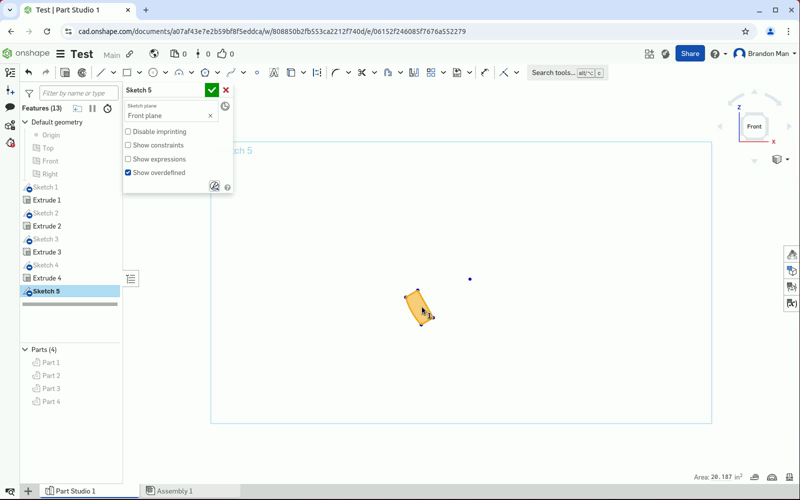
mouse_move(73, 352)
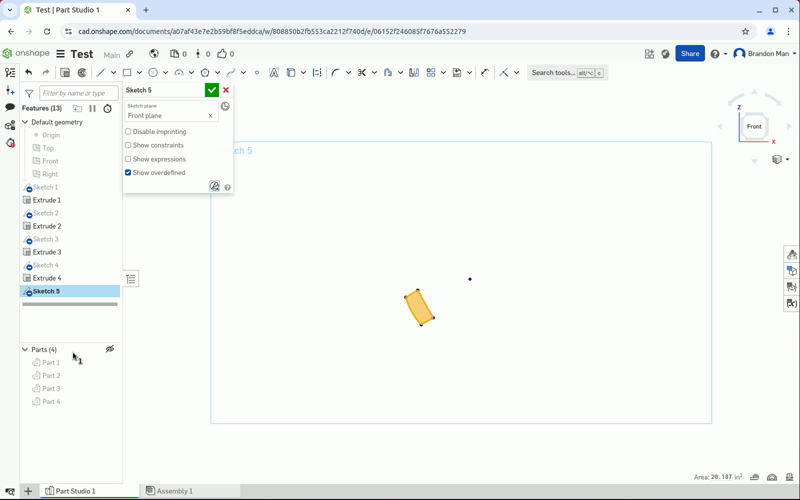
key(shift+y)
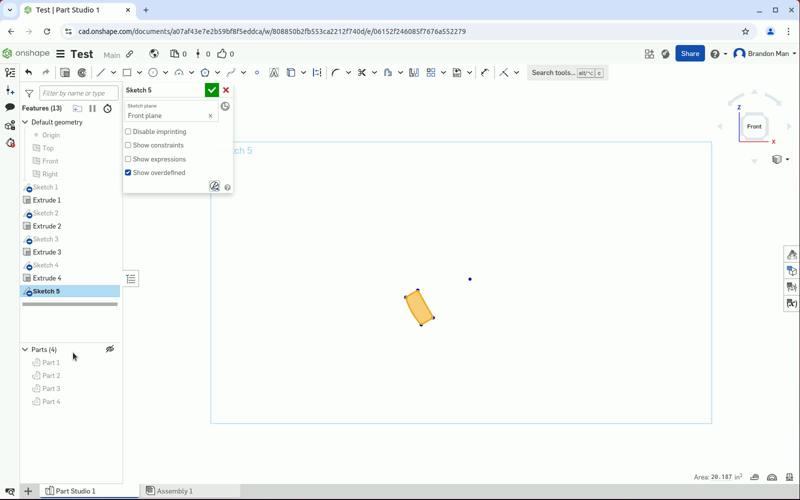
key(shift+e)
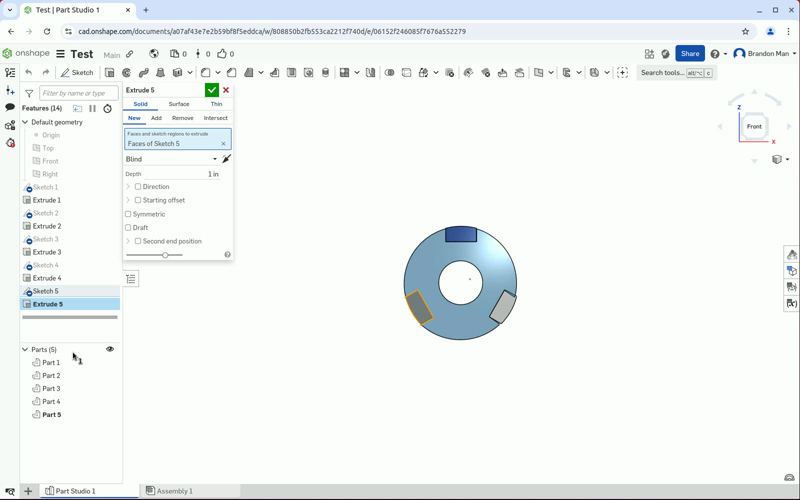
mouse_move(143, 106)
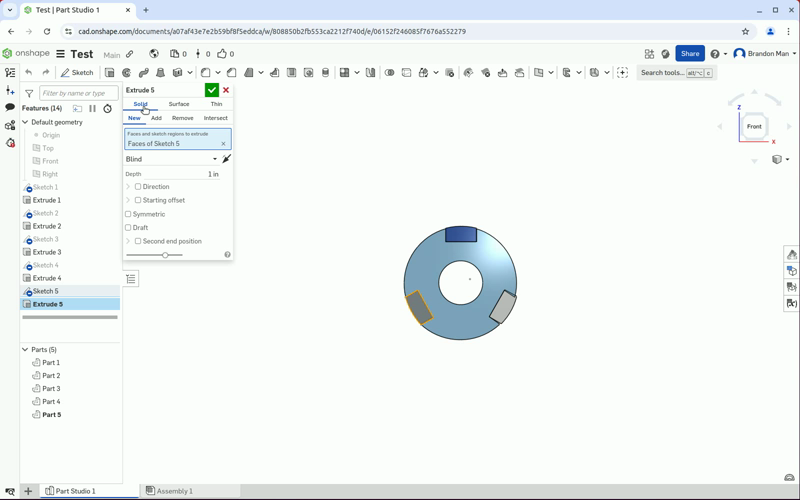
click(143, 106)
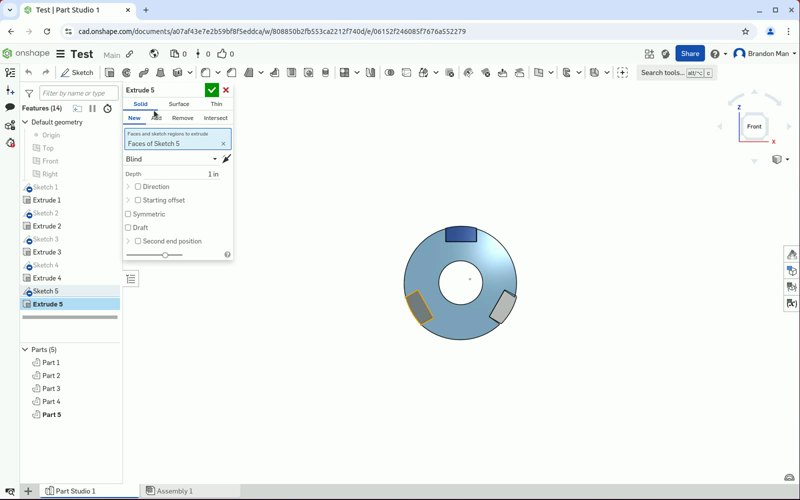
mouse_move(186, 120)
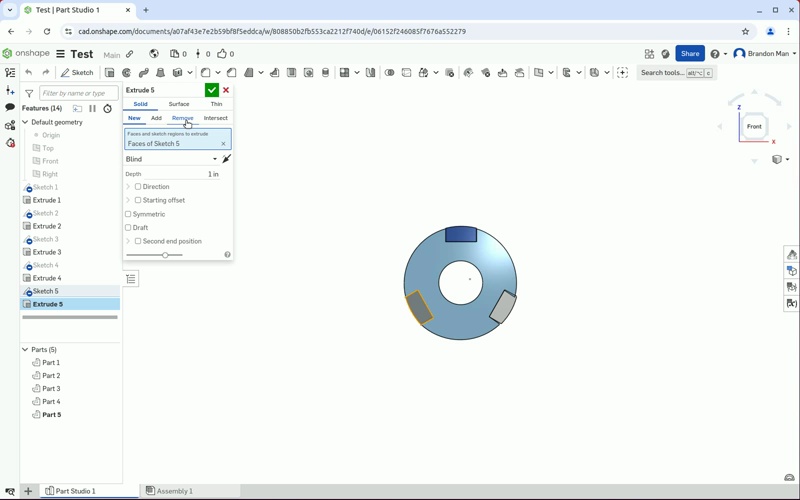
click(186, 120)
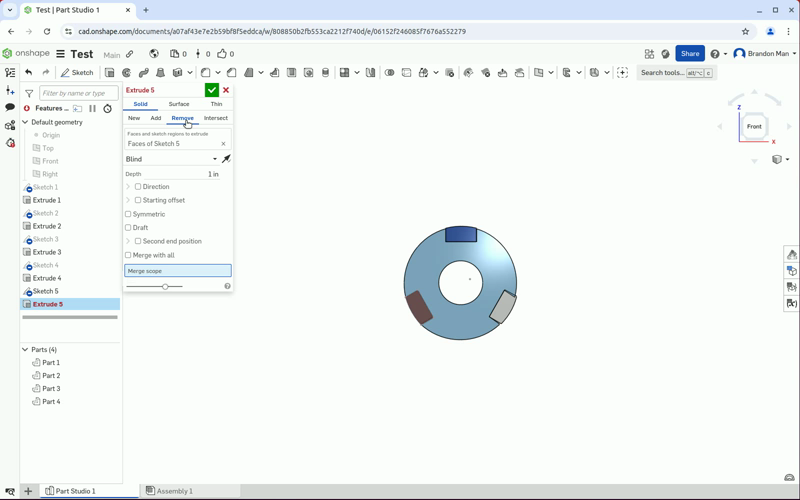
key(tab, 4)
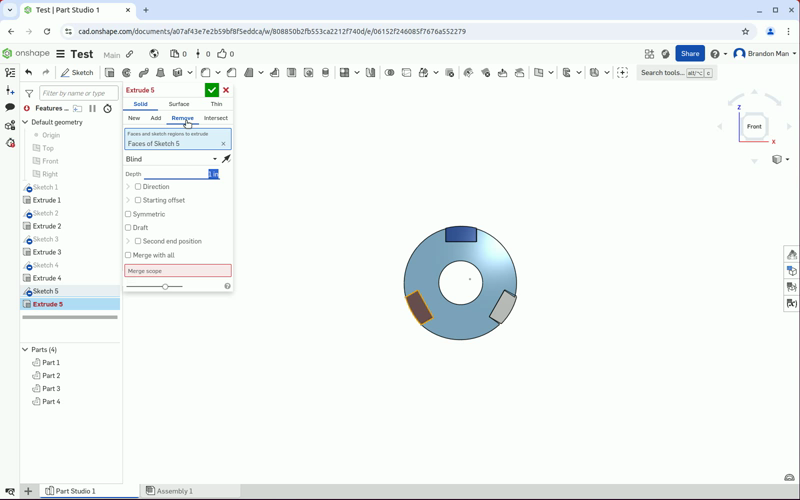
text(17.331)
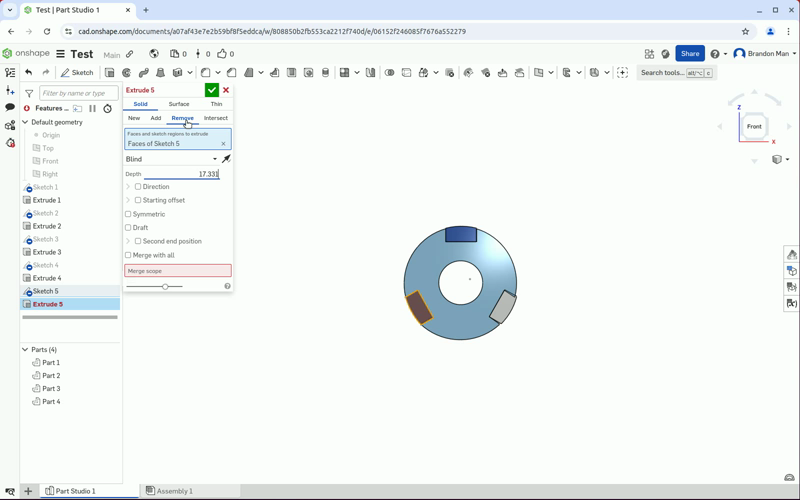
key(tab, 6)
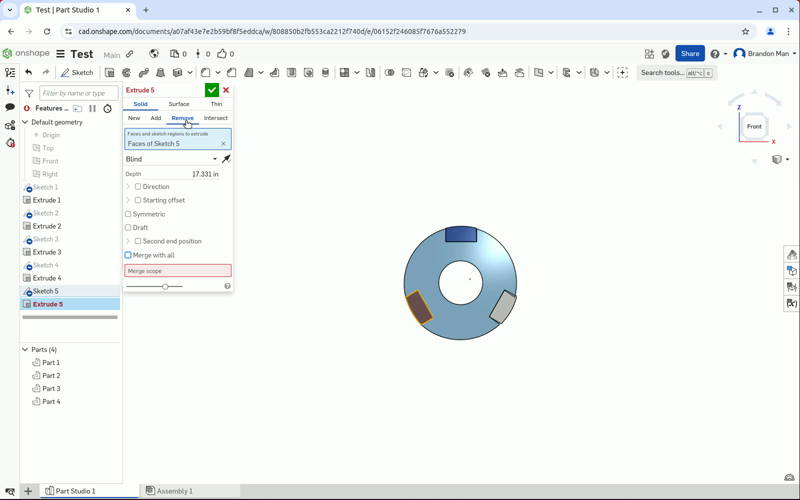
key(space)
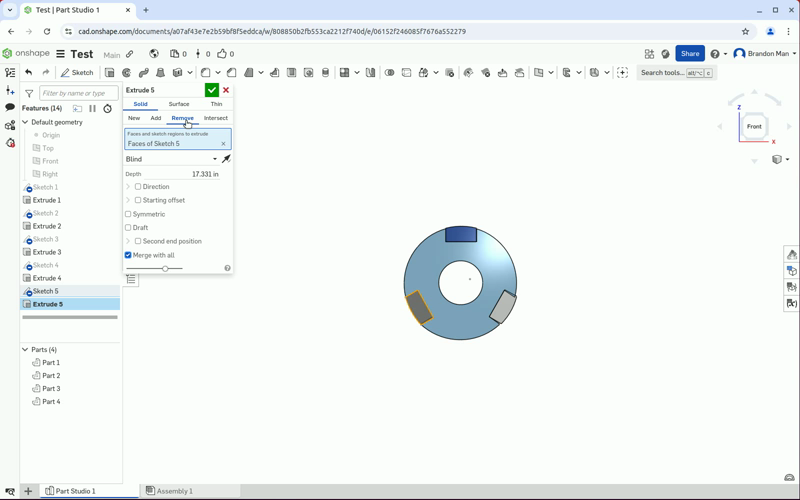
key(enter)
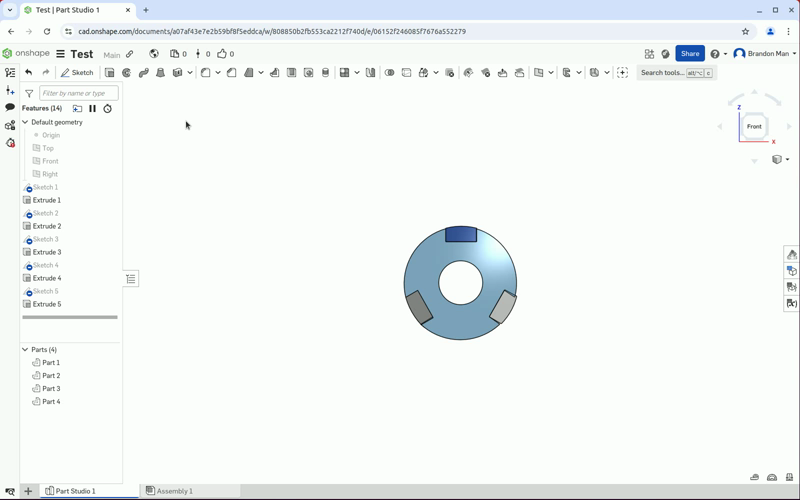
key(shift+h)
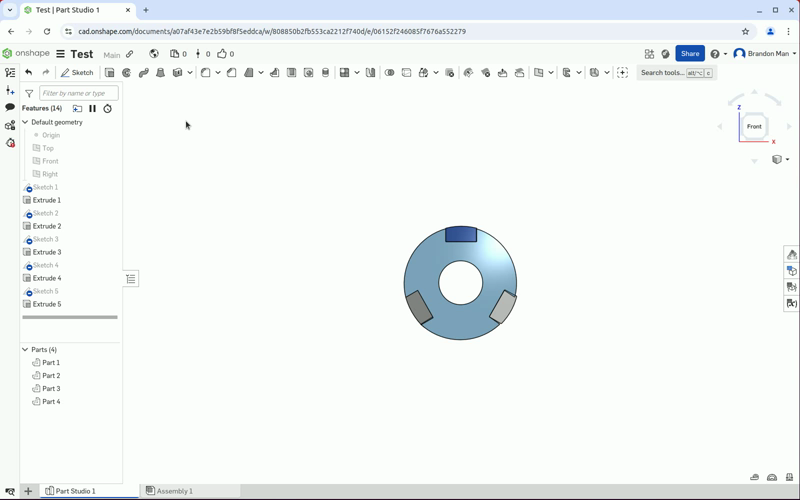
key(shift+h)
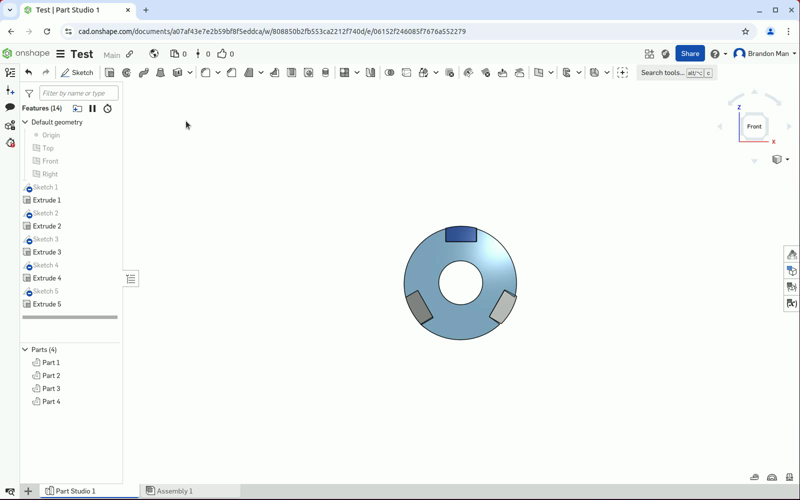
mouse_move(73, 189)
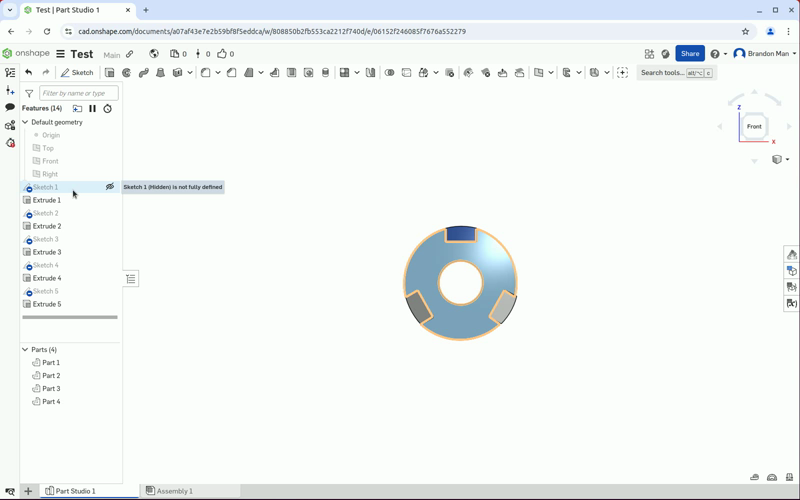
click(73, 189)
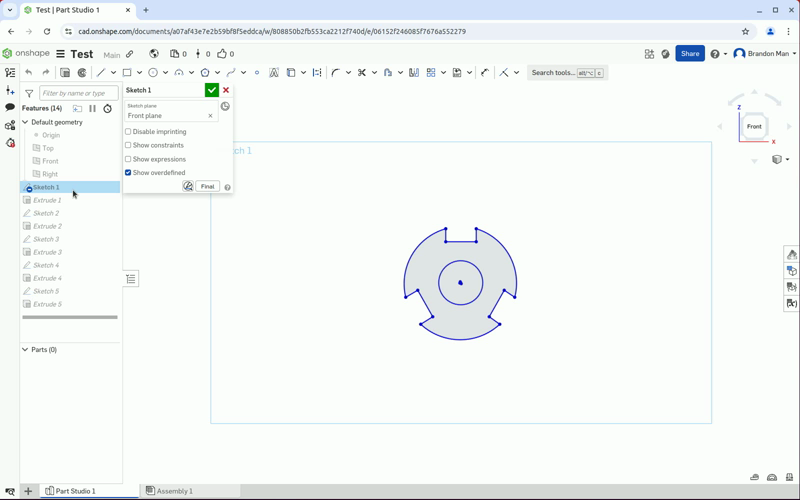
mouse_move(229, 92)
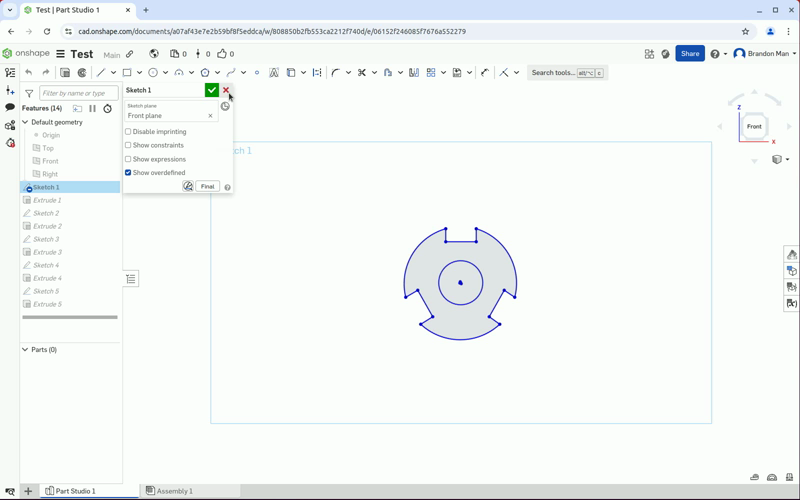
click(229, 92)
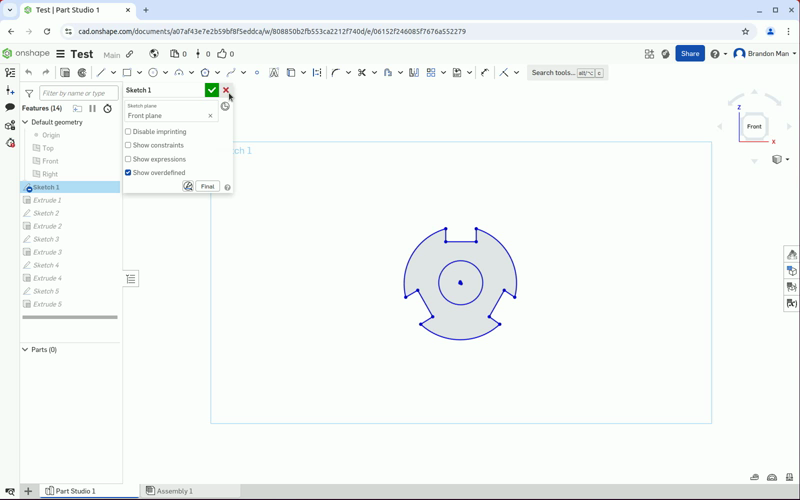
key(shift+s)
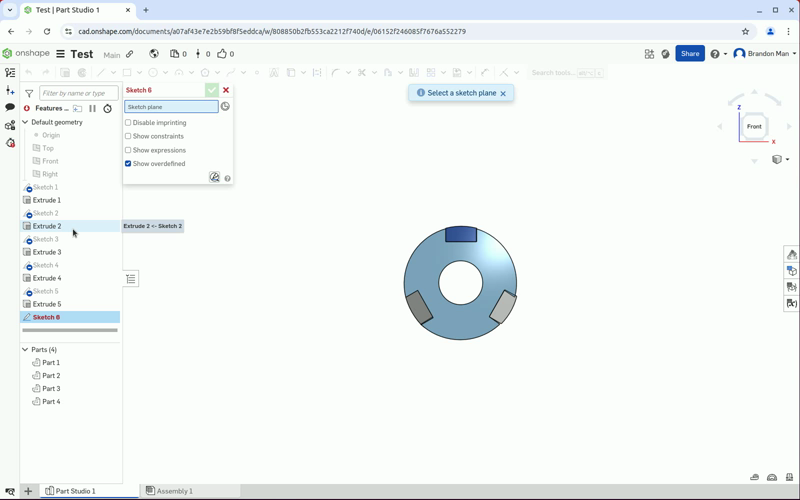
scroll(3)
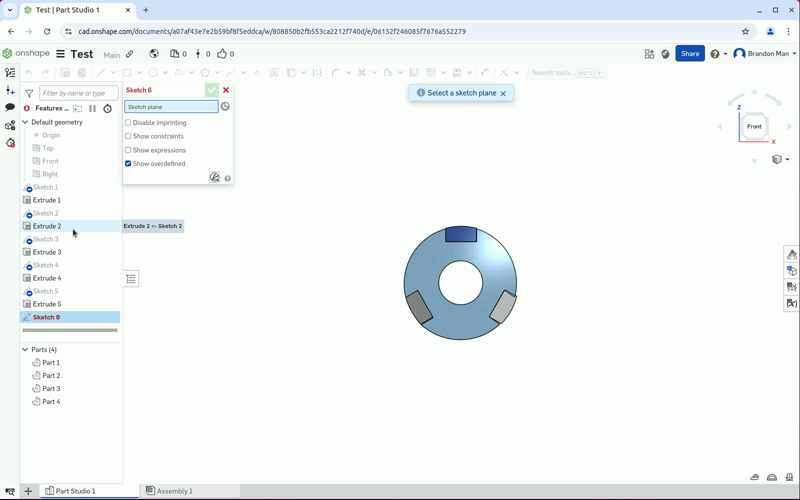
mouse_move(73, 163)
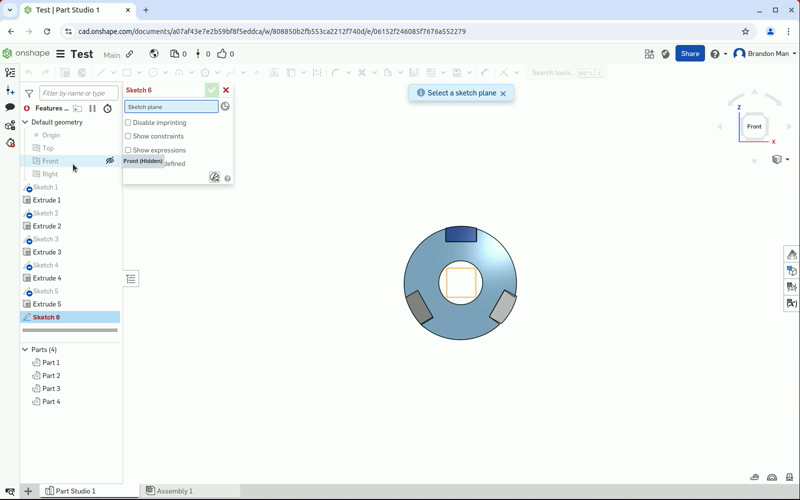
click(73, 163)
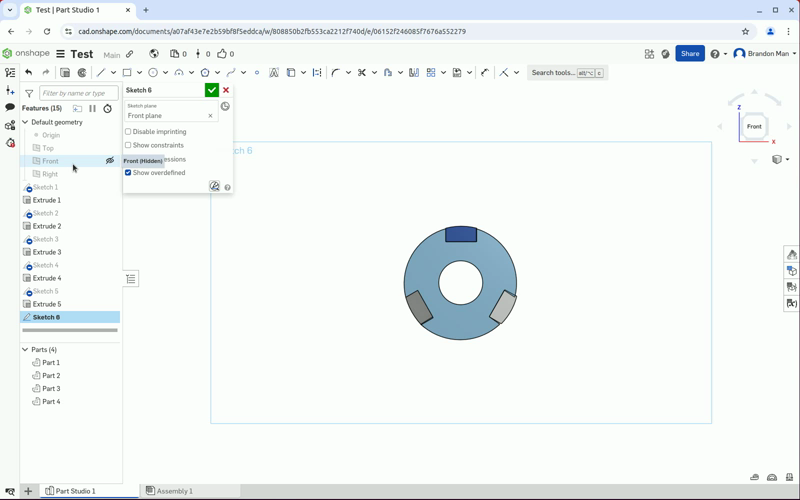
mouse_move(73, 352)
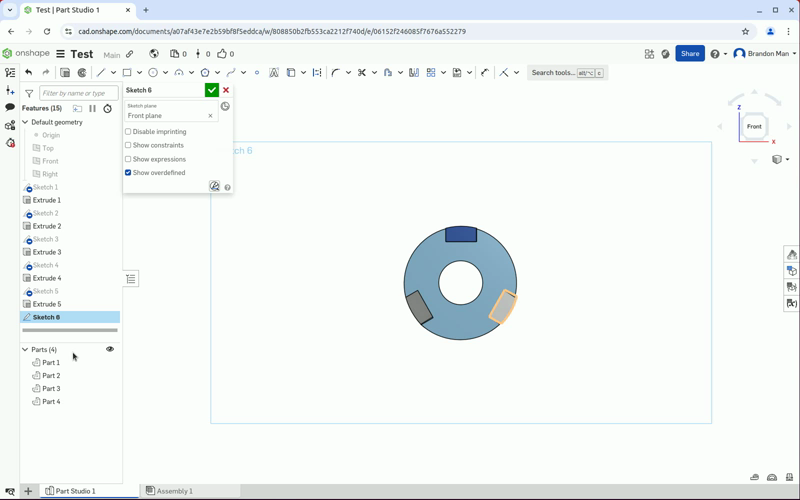
key(y)
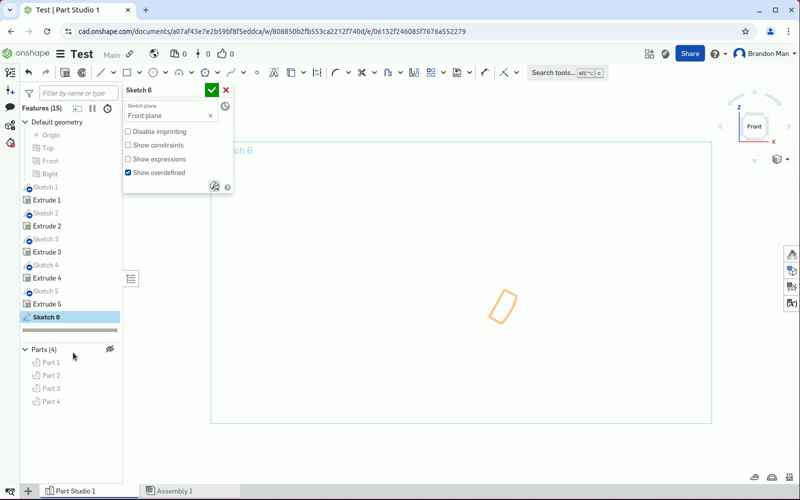
key(l)
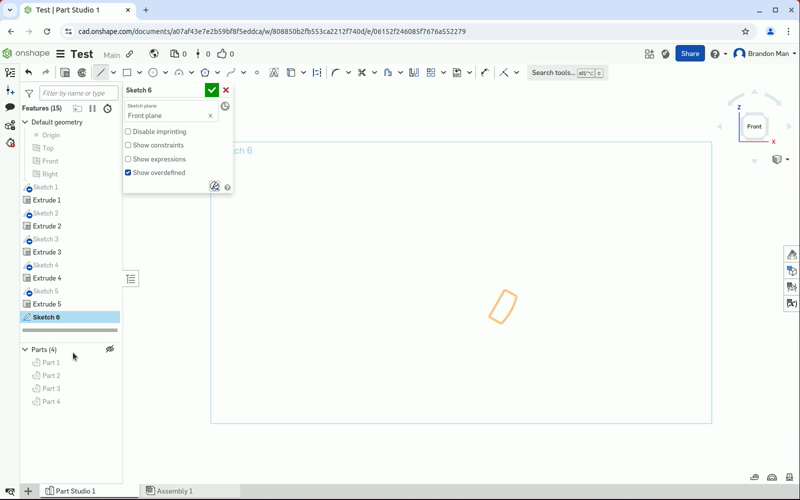
key_down(shift)
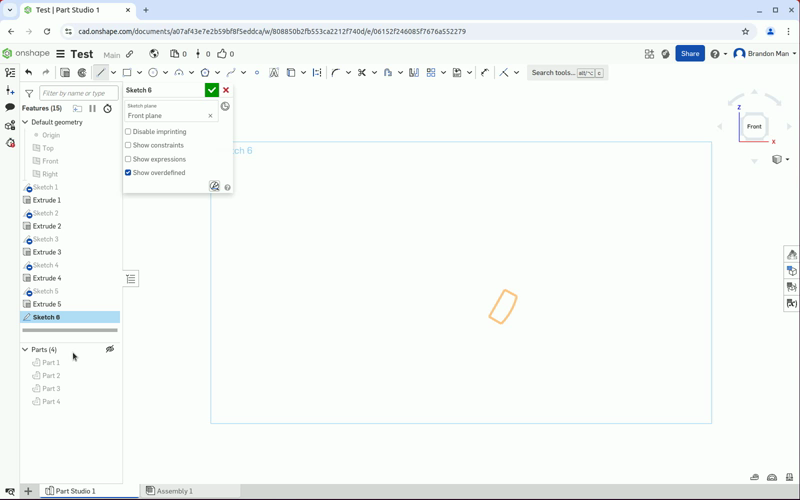
mouse_move(445, 241)
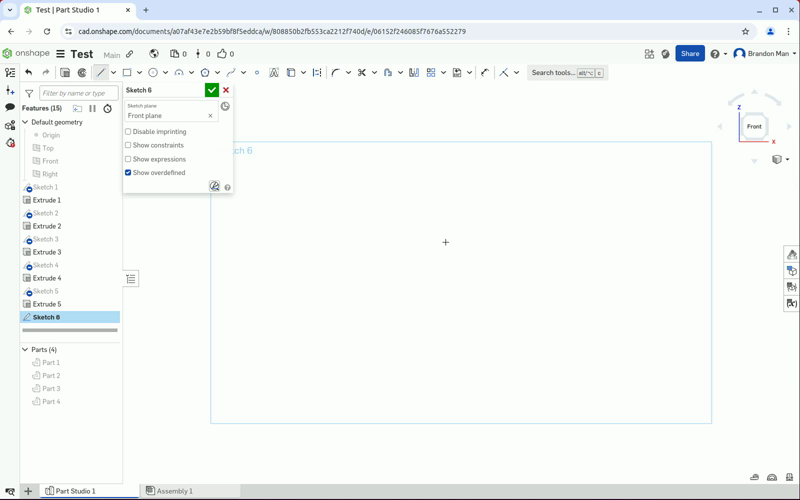
click(445, 241)
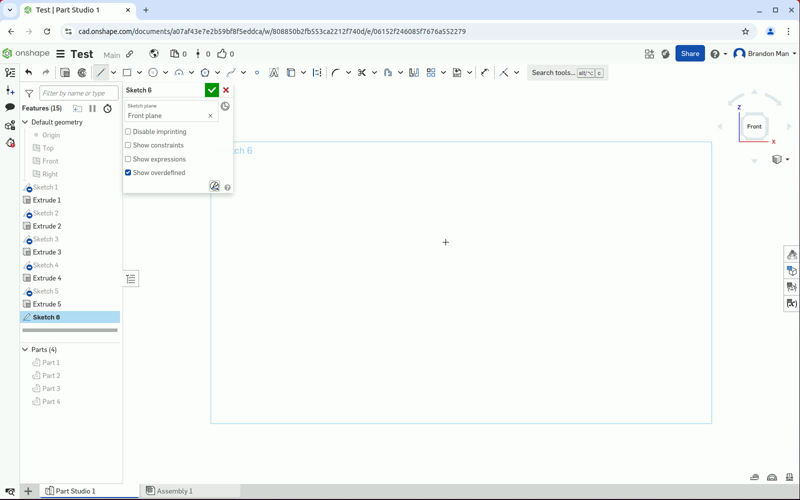
key_up(shift)
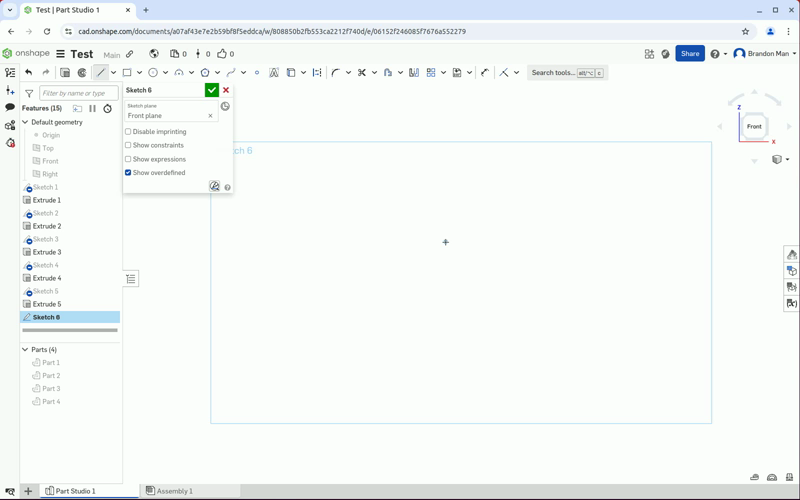
key_down(shift)
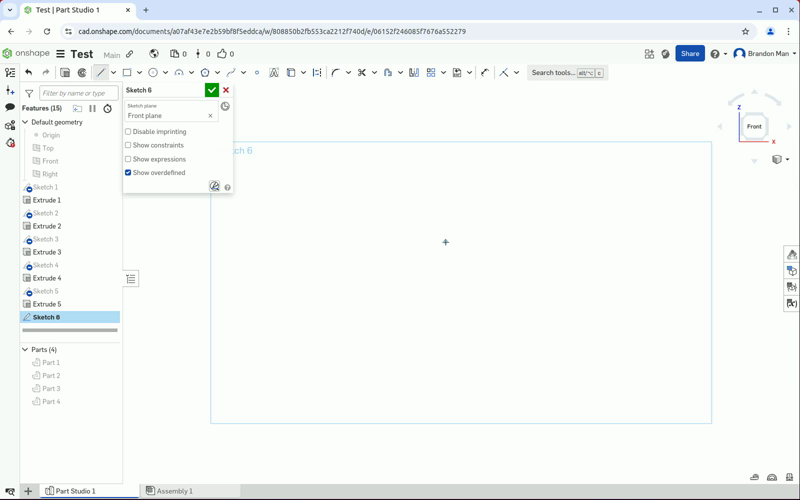
mouse_move(475, 241)
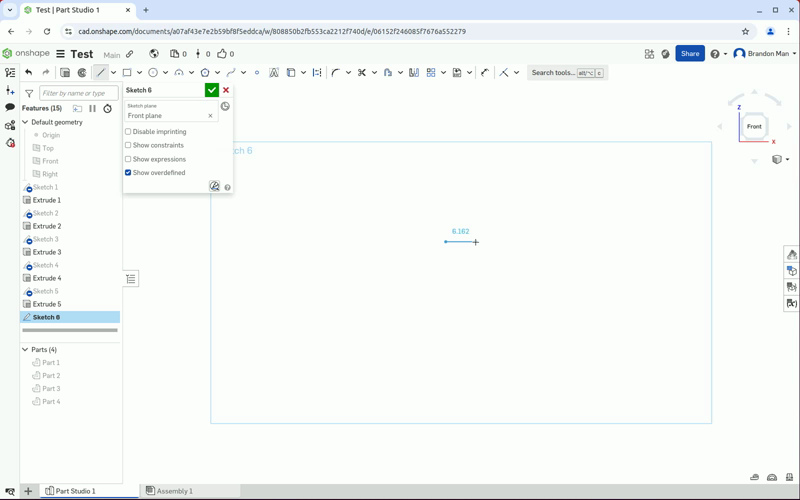
mouse_move(476, 241)
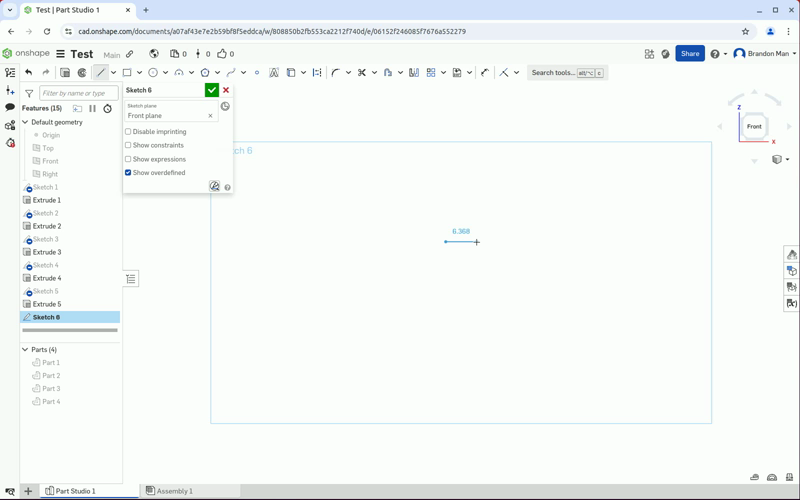
click(476, 241)
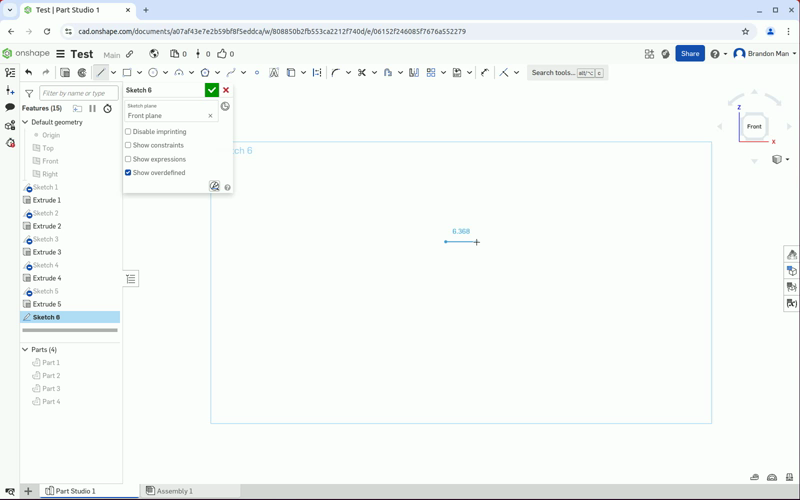
key_up(shift)
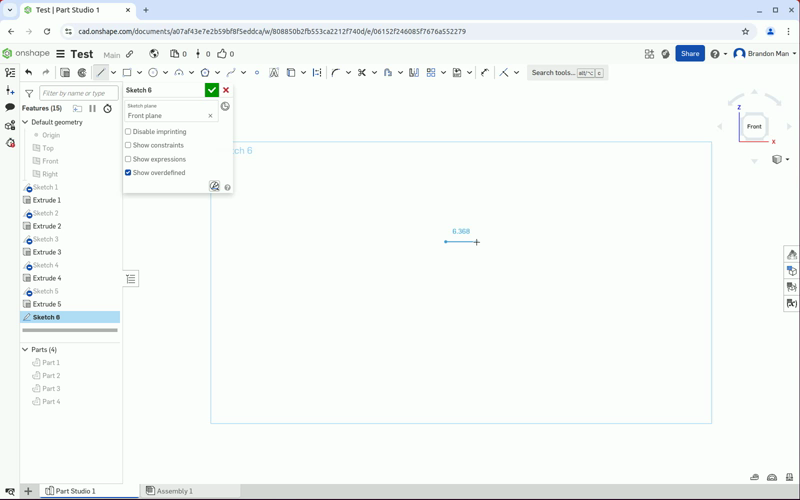
key_down(shift)
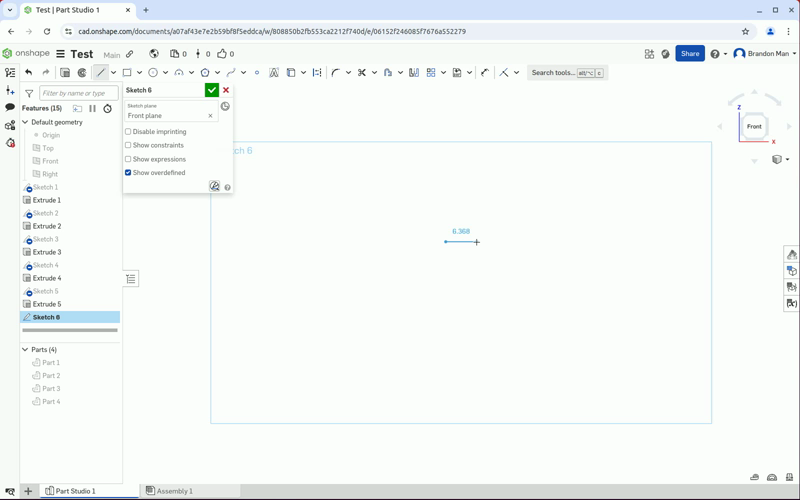
mouse_move(506, 241)
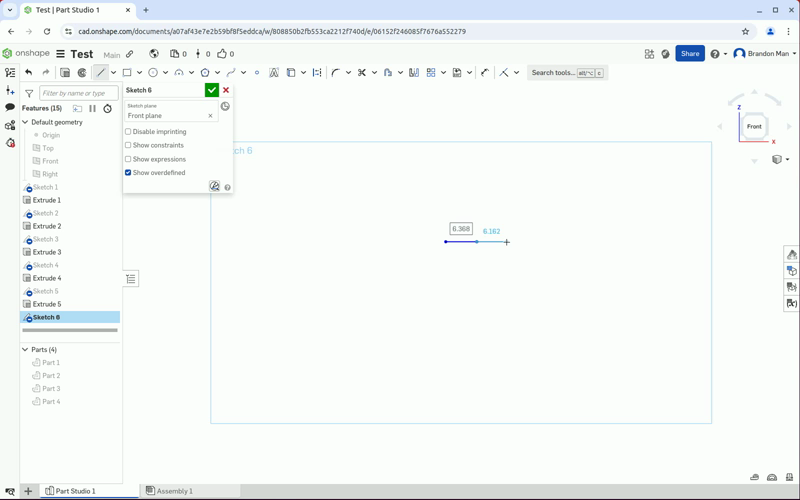
mouse_move(476, 228)
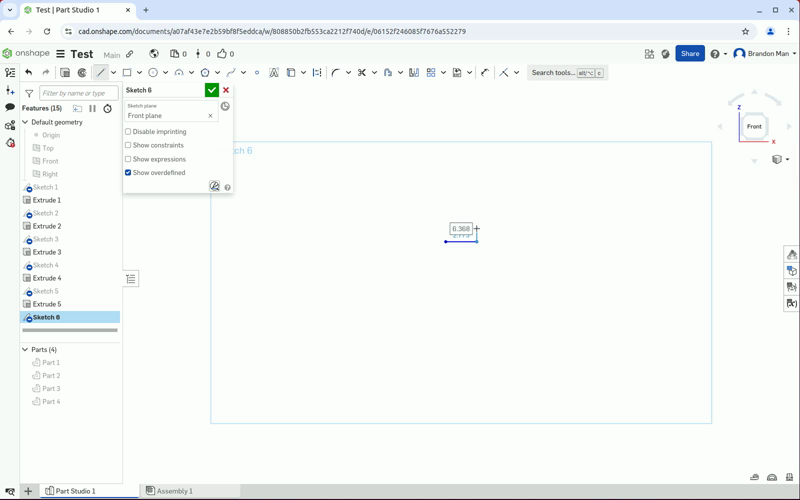
click(476, 228)
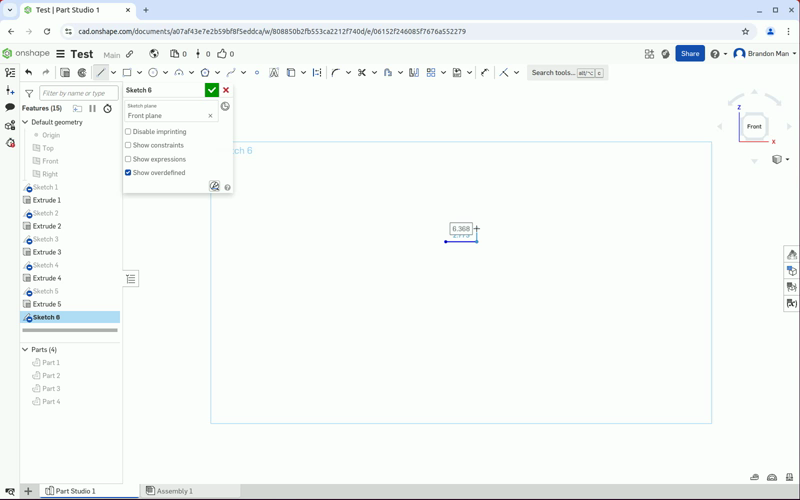
key_up(shift)
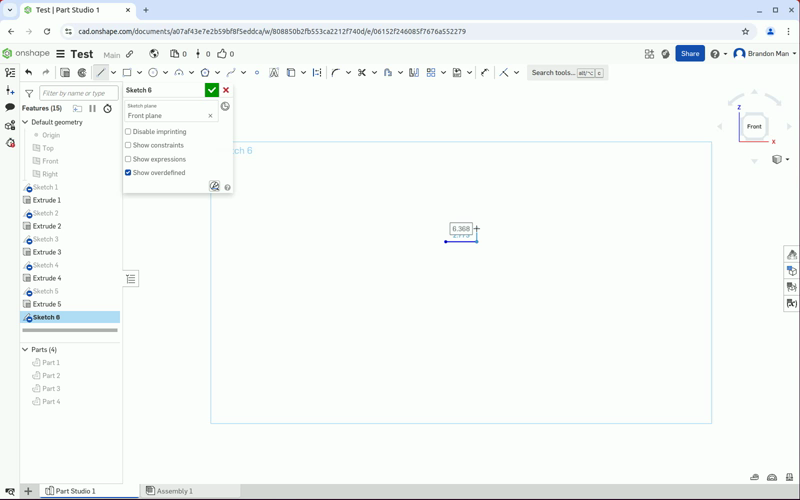
key(esc)
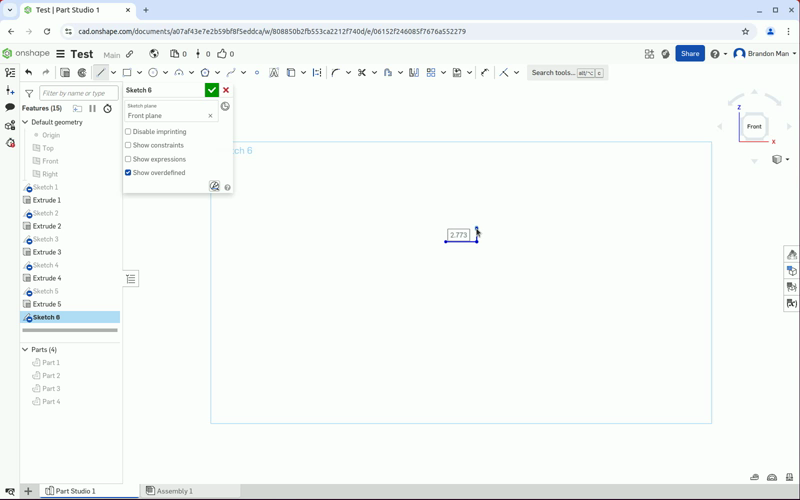
key(a)
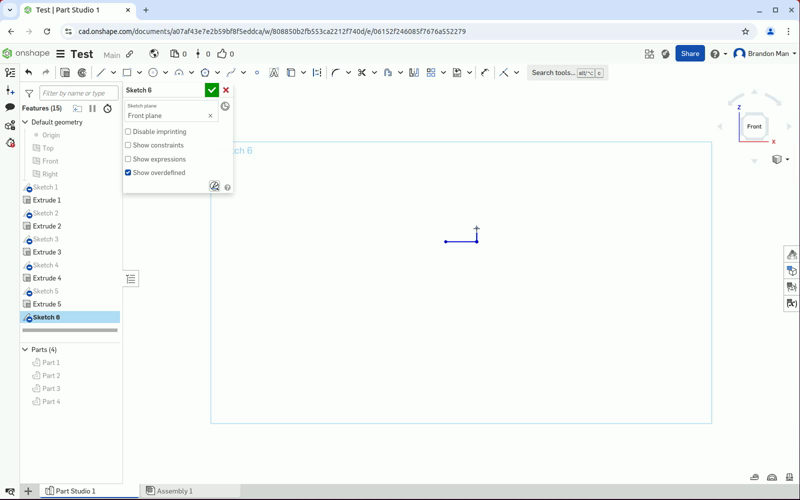
mouse_move(476, 228)
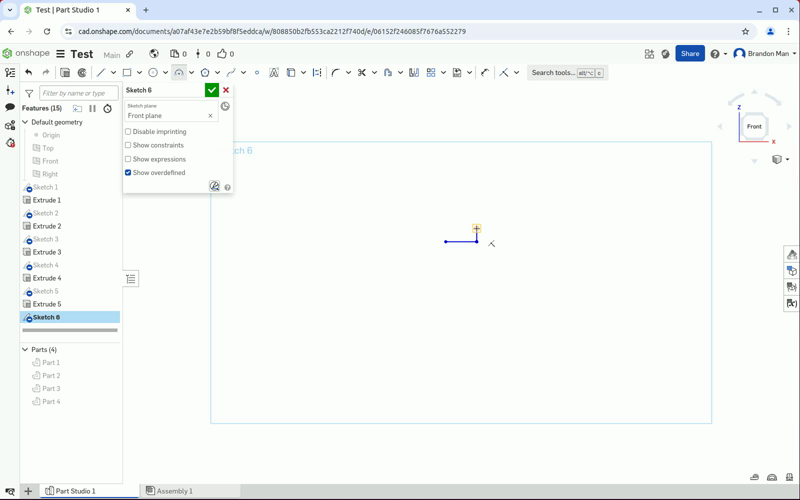
click(476, 228)
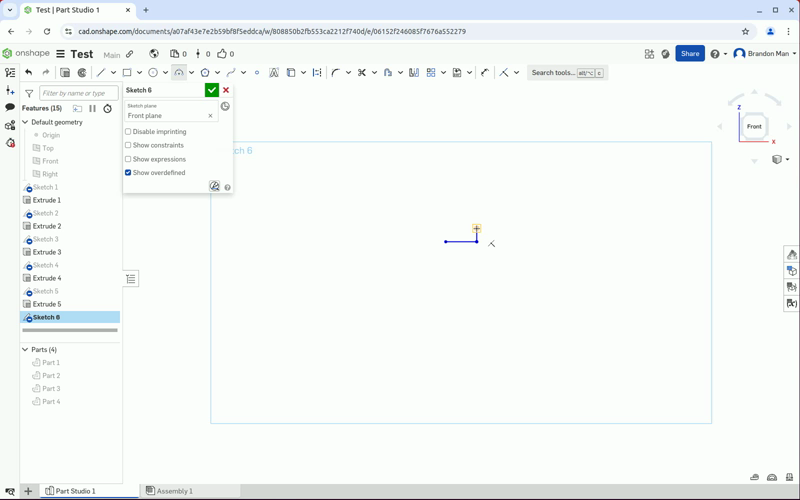
key_down(shift)
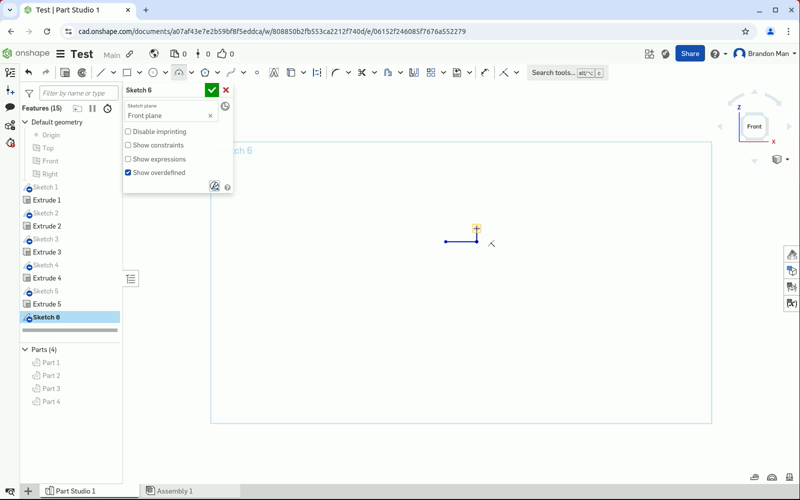
mouse_move(445, 228)
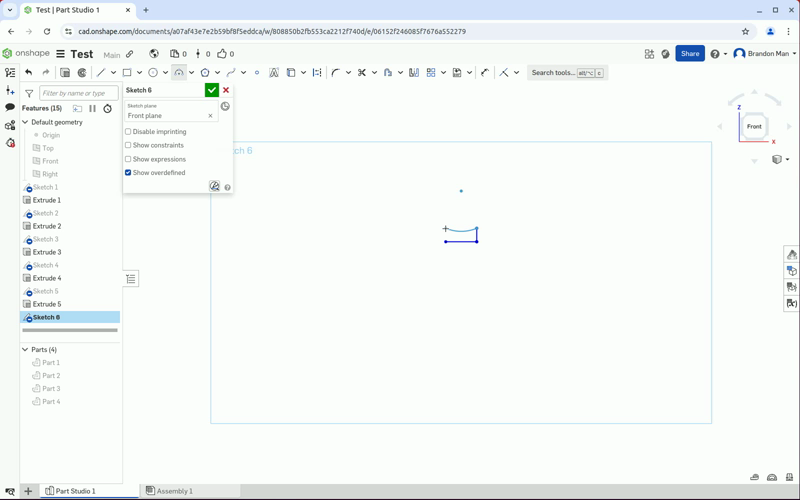
click(445, 228)
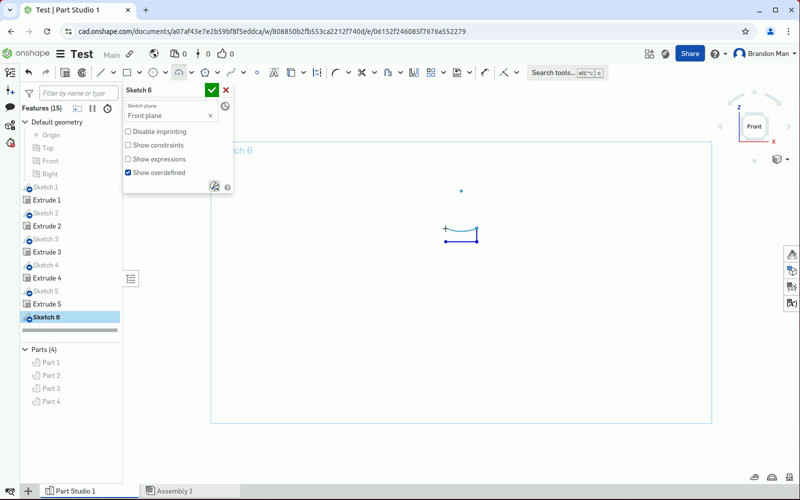
mouse_move(461, 226)
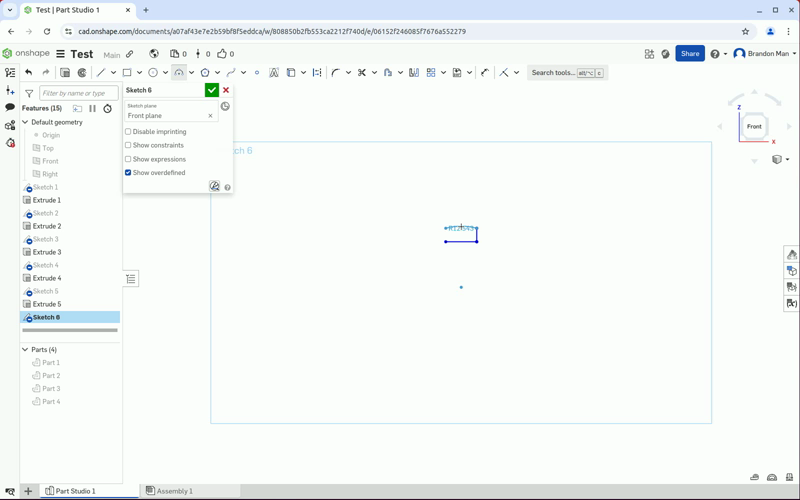
click(461, 226)
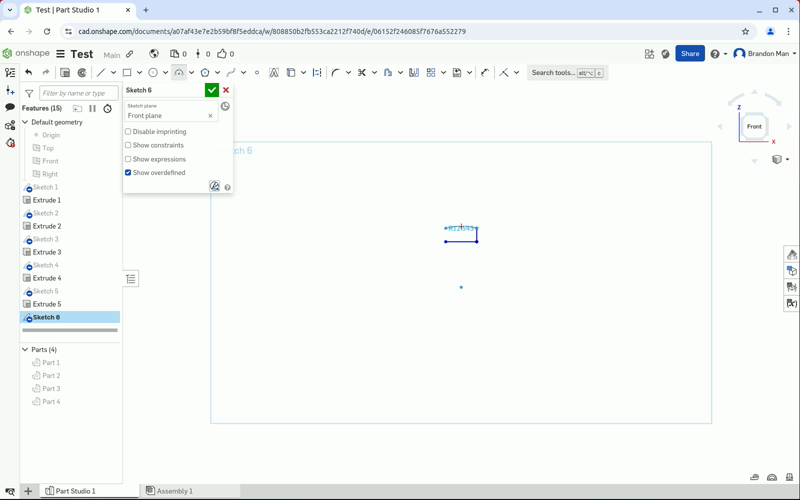
key_up(shift)
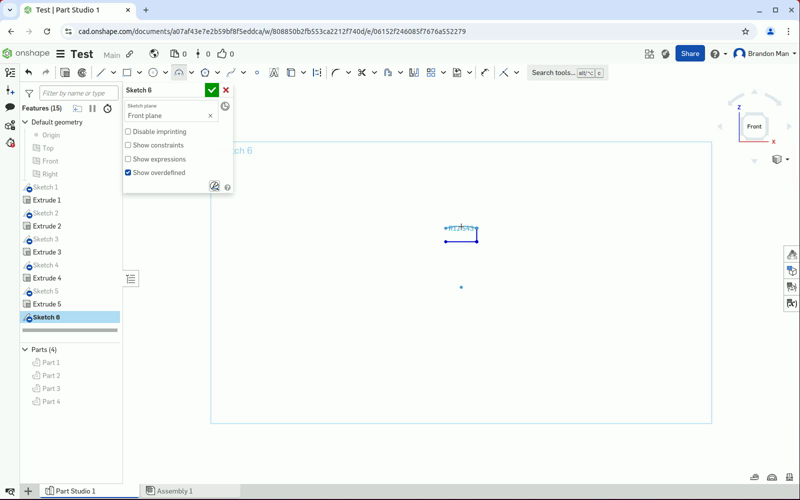
key(esc)
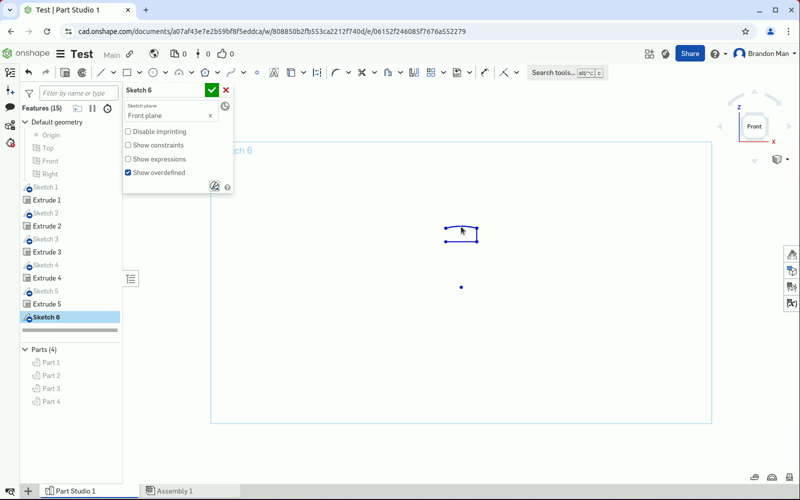
key(l)
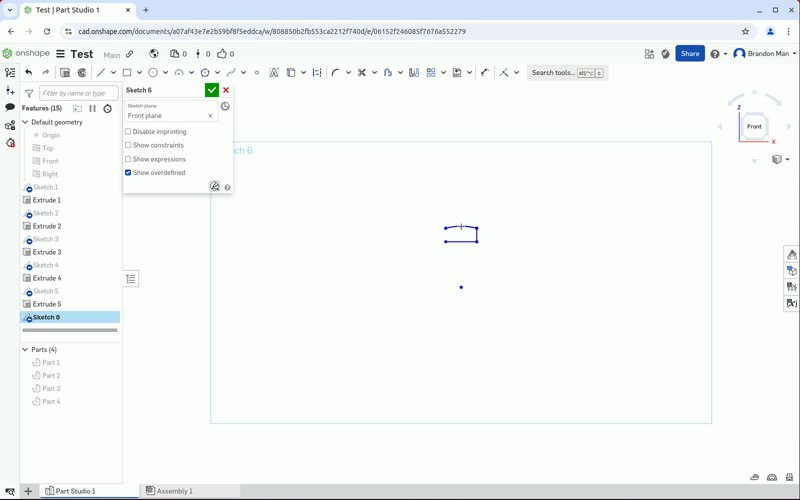
mouse_move(445, 228)
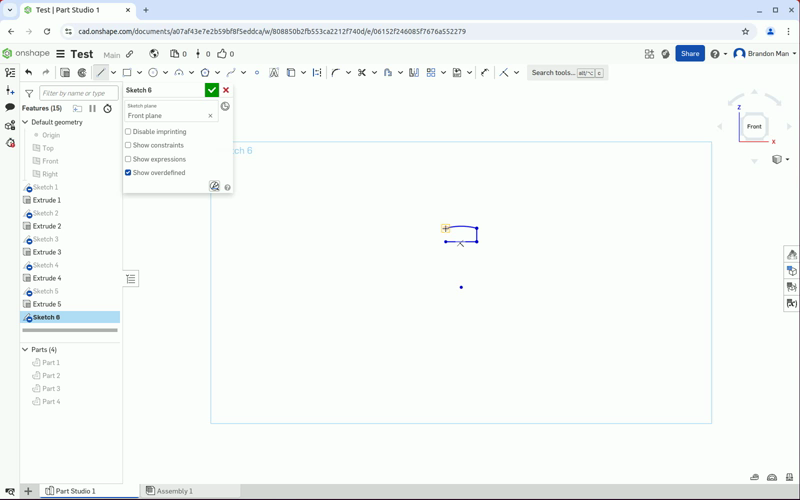
click(445, 228)
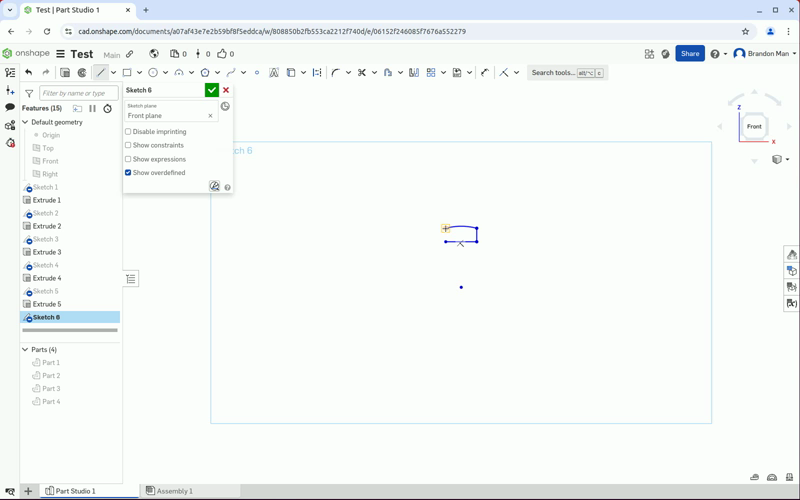
mouse_move(475, 228)
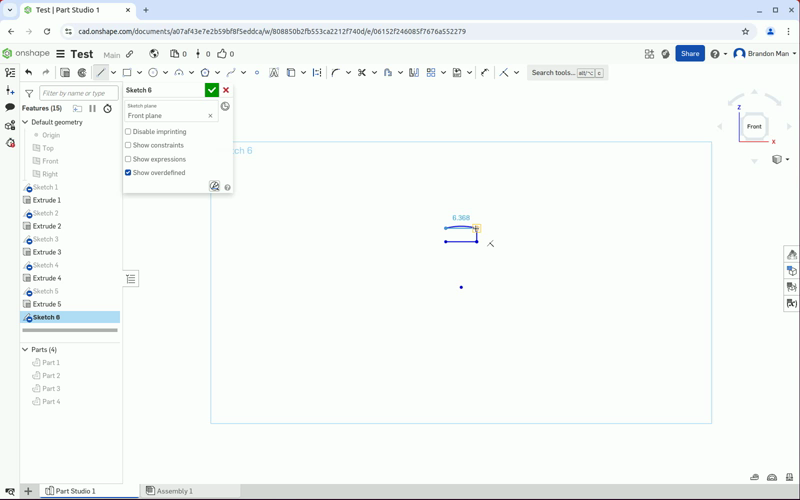
key_down(shift)
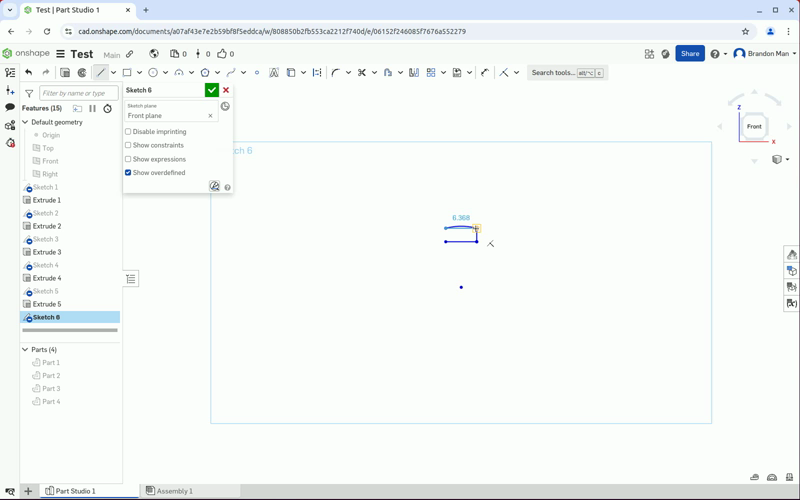
mouse_move(445, 241)
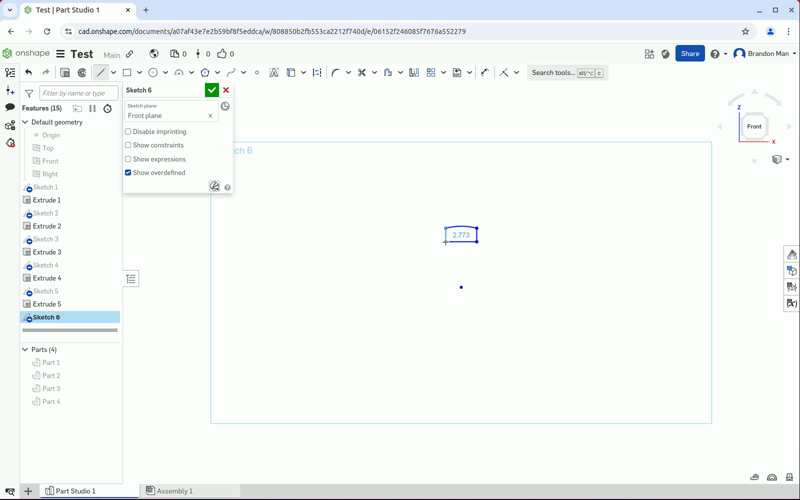
key_up(shift)
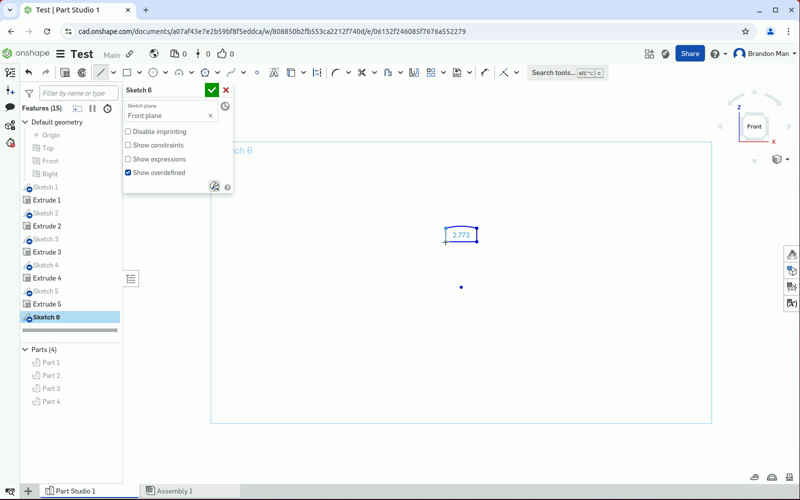
click(445, 241)
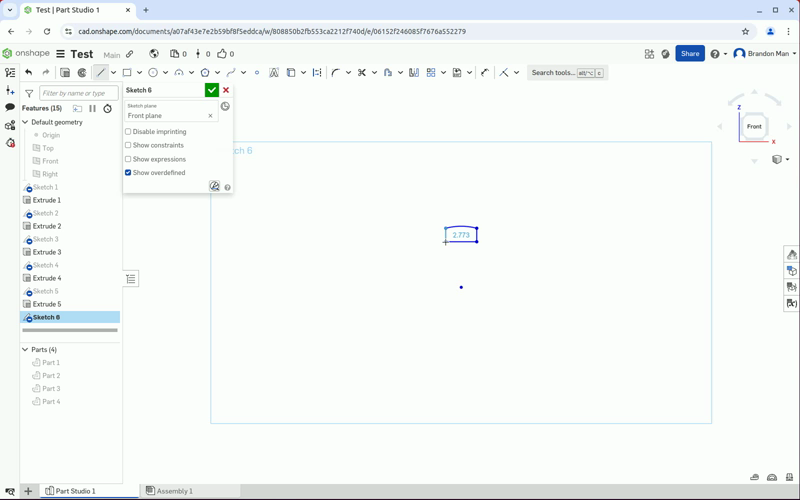
key(esc)
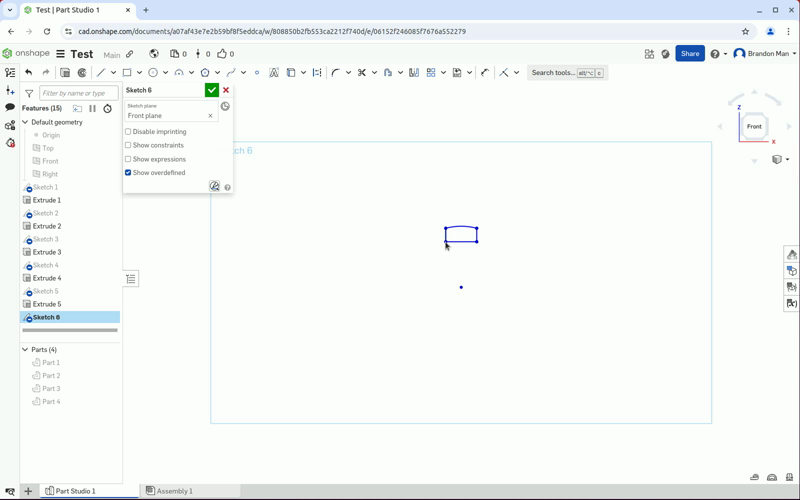
mouse_move(466, 232)
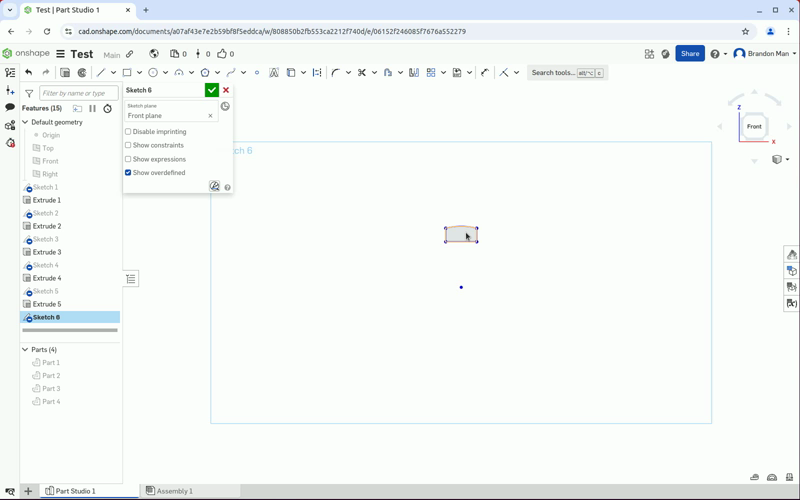
scroll(6)
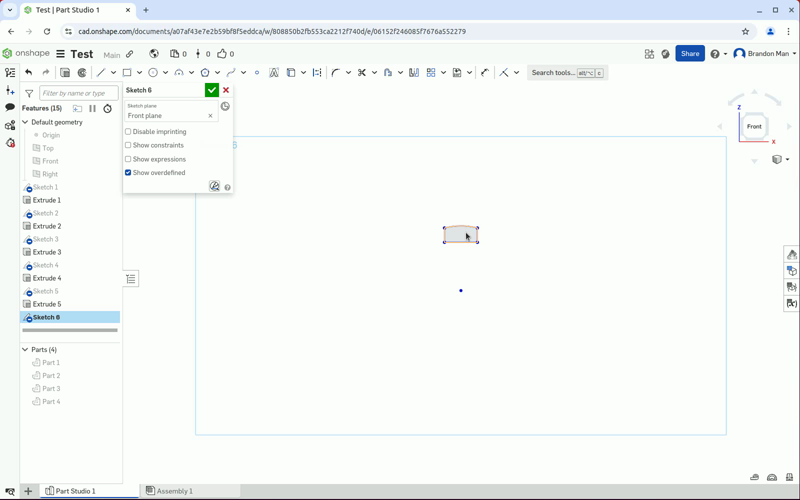
scroll(6)
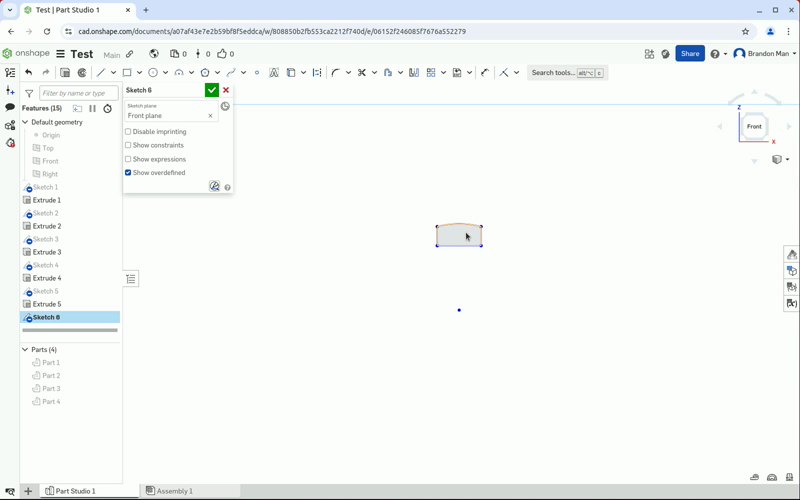
scroll(6)
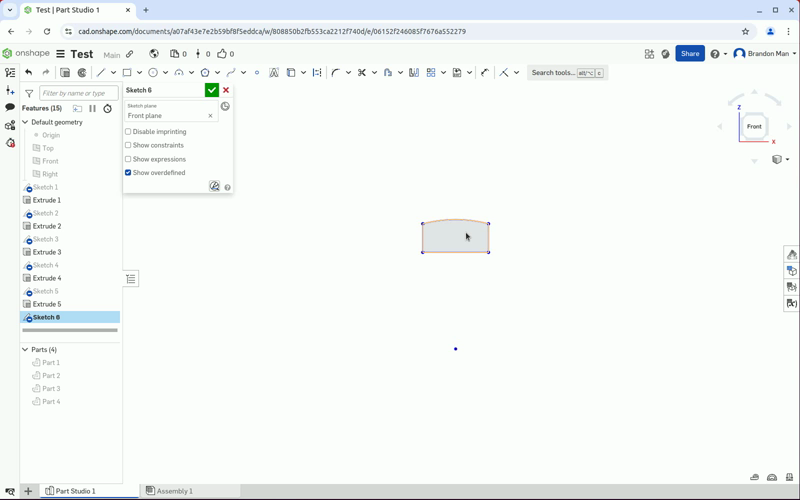
scroll(6)
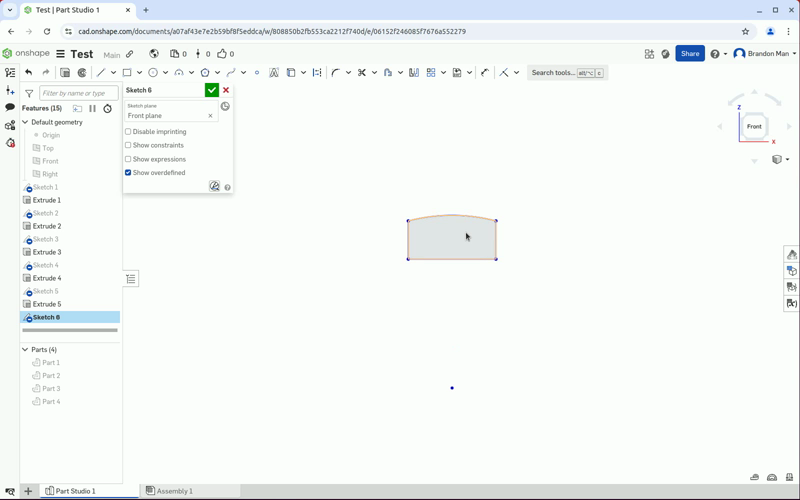
scroll(6)
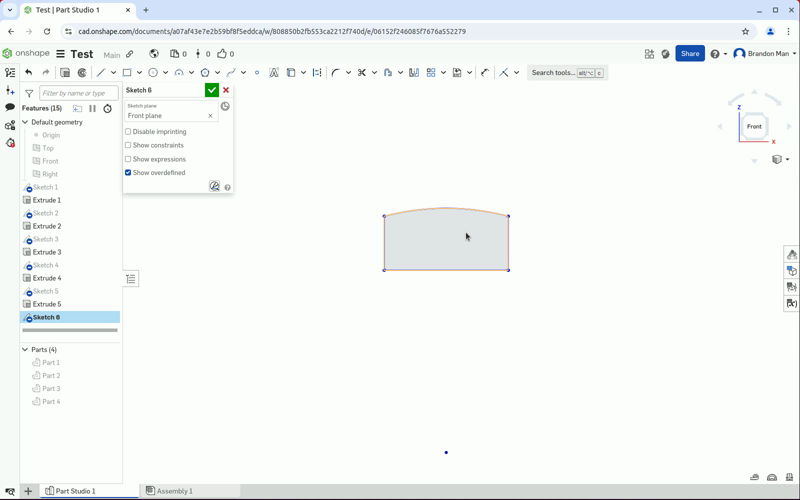
scroll(6)
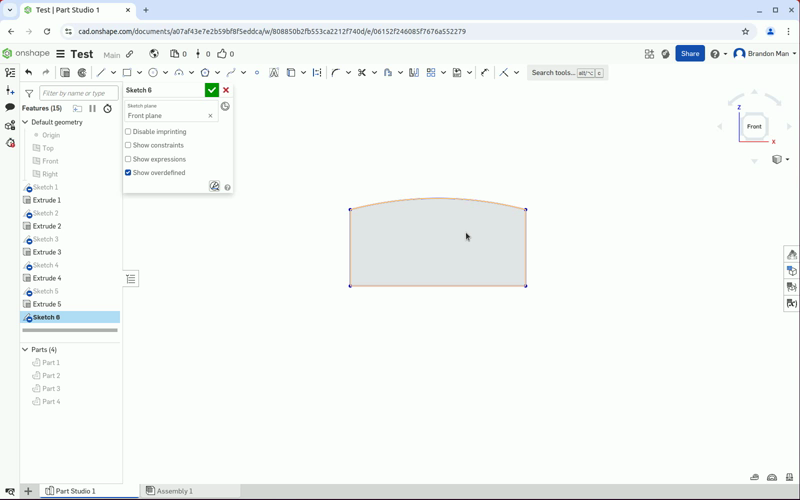
scroll(6)
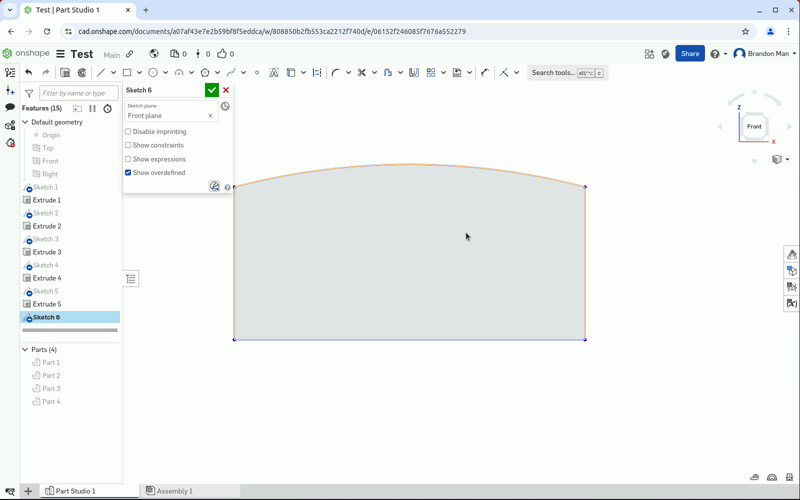
click(466, 232)
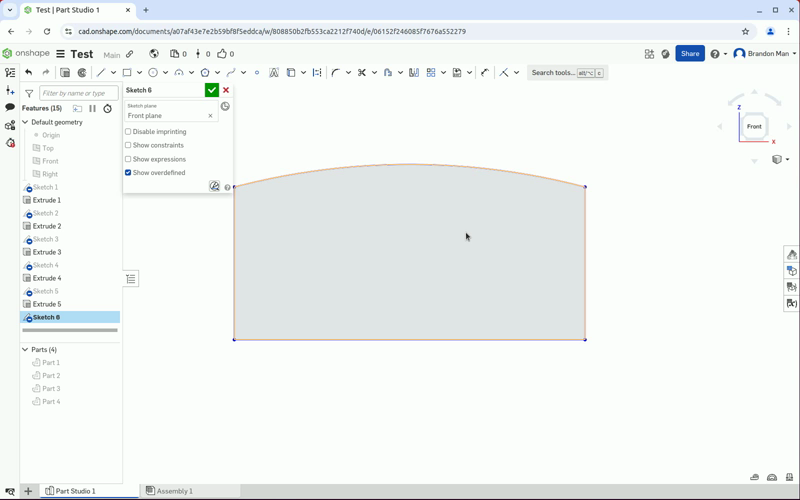
scroll(-6)
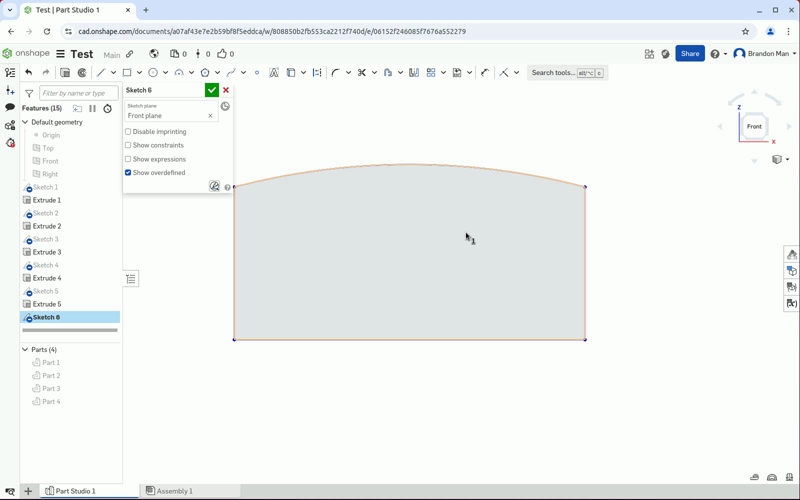
scroll(-6)
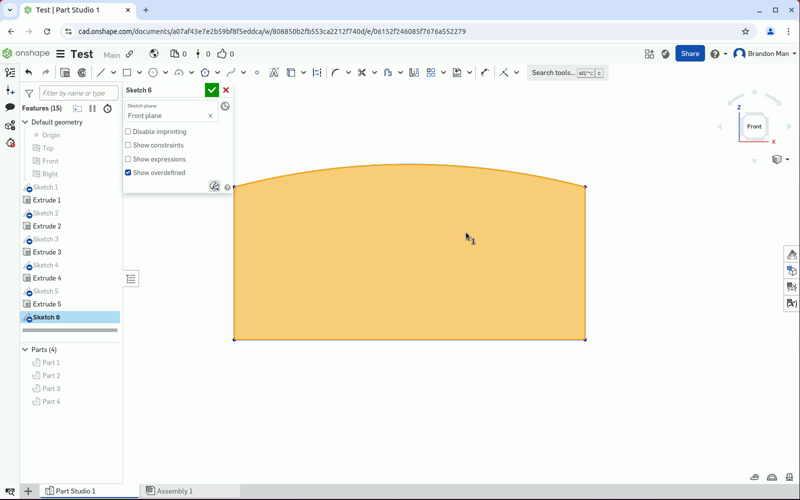
scroll(-6)
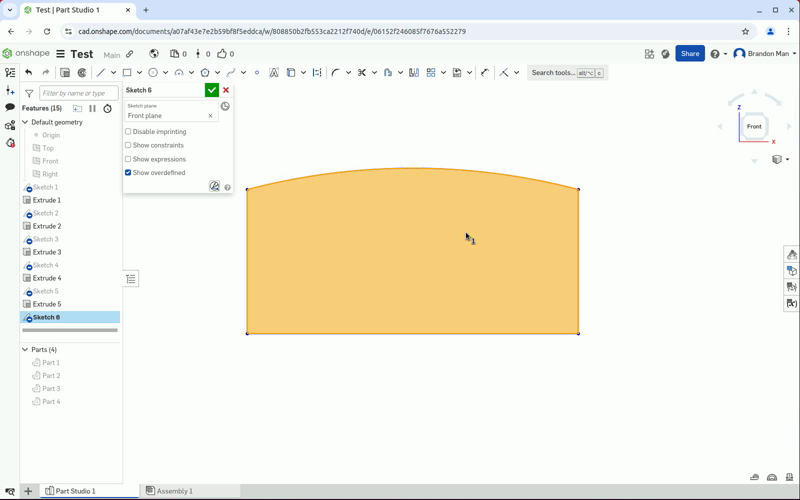
scroll(-6)
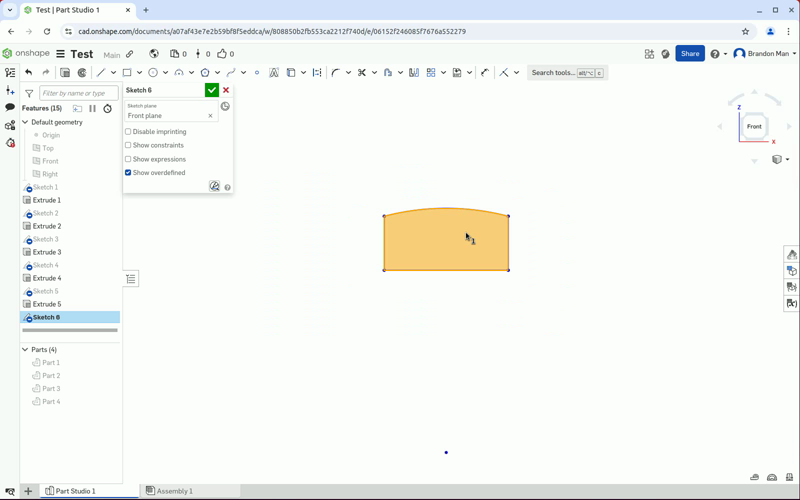
scroll(-6)
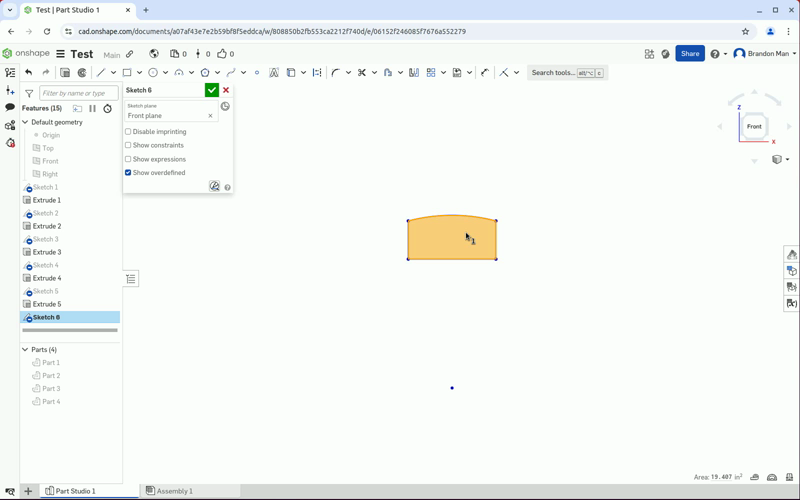
scroll(-6)
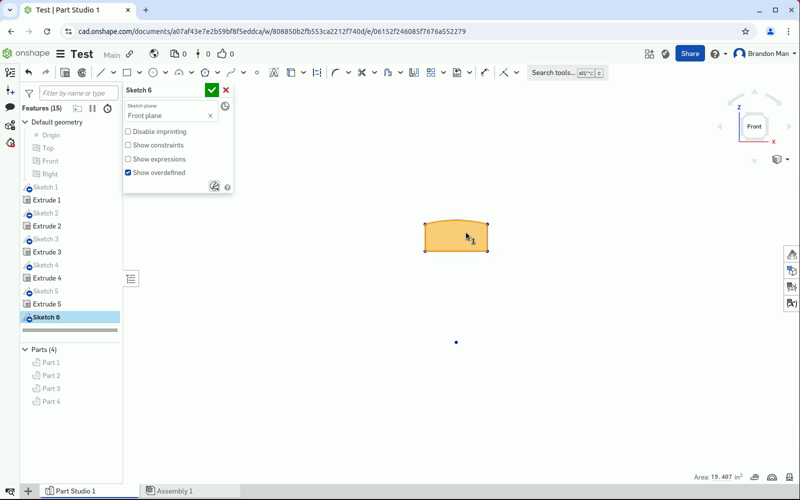
scroll(-6)
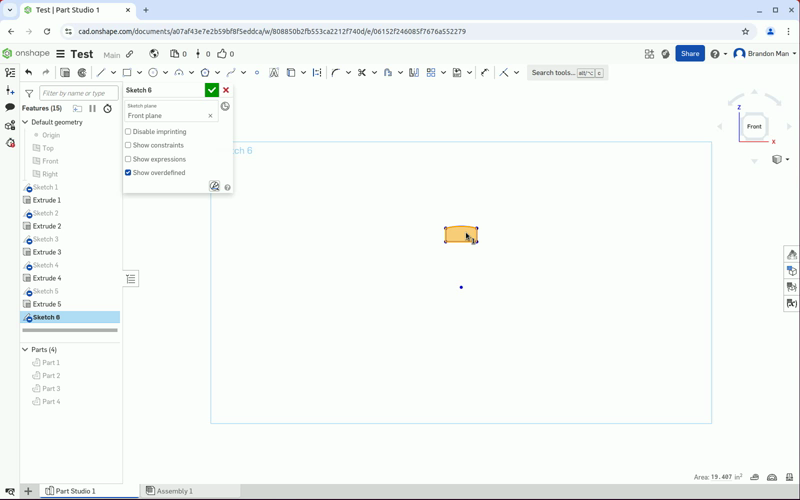
mouse_move(73, 352)
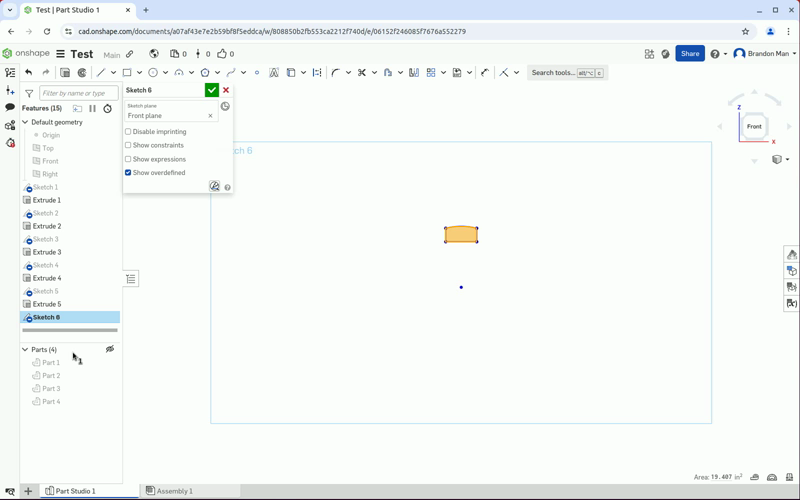
key(shift+y)
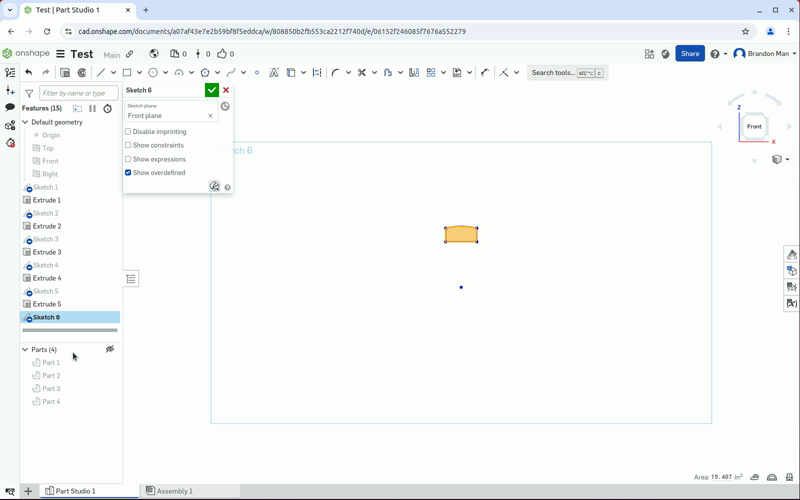
key(shift+e)
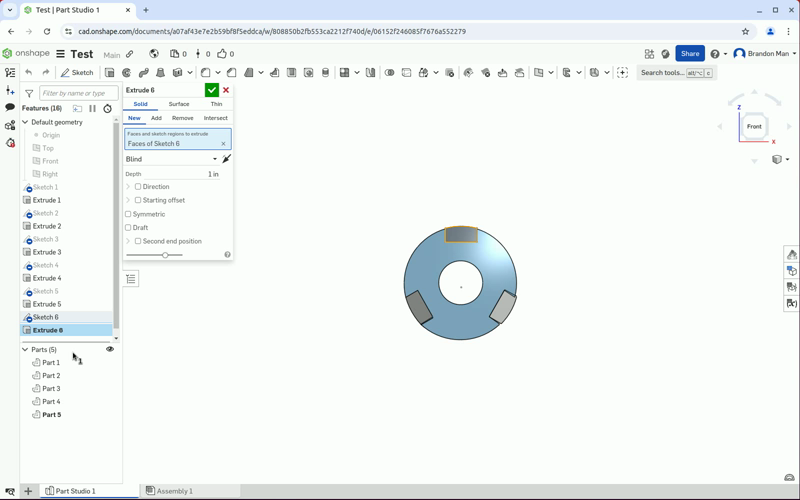
mouse_move(143, 106)
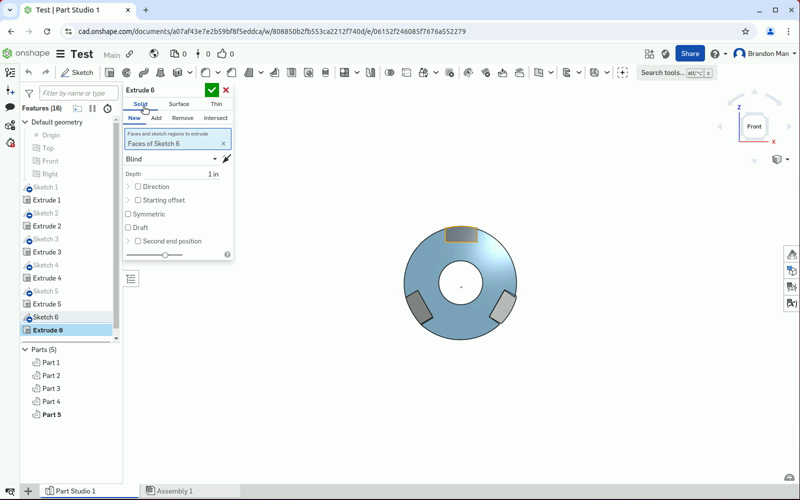
click(143, 106)
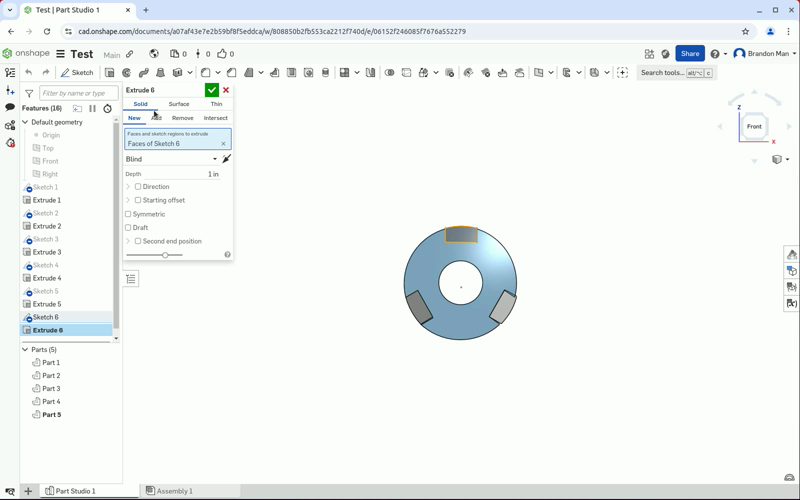
mouse_move(186, 120)
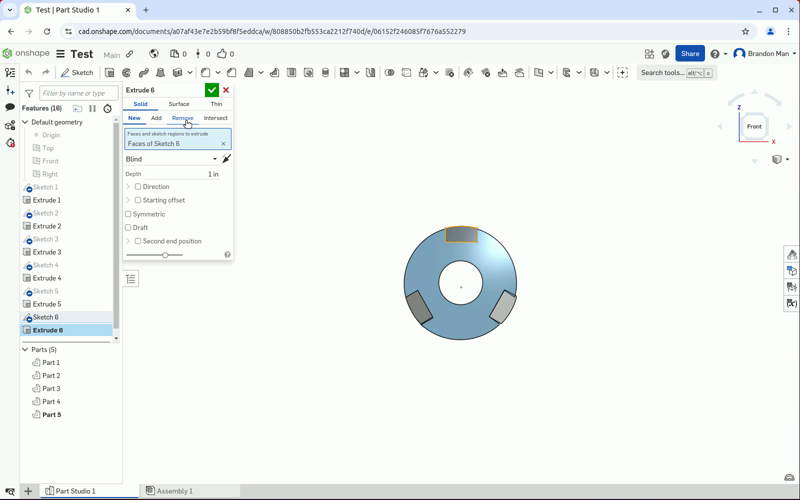
click(186, 120)
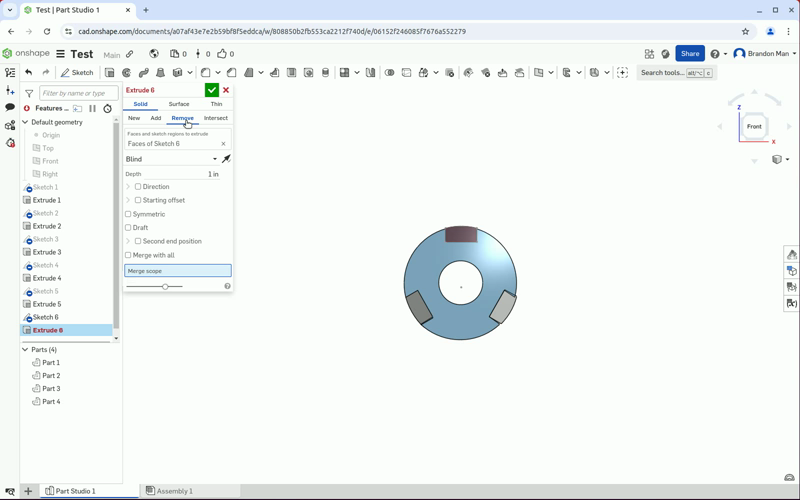
key(tab, 4)
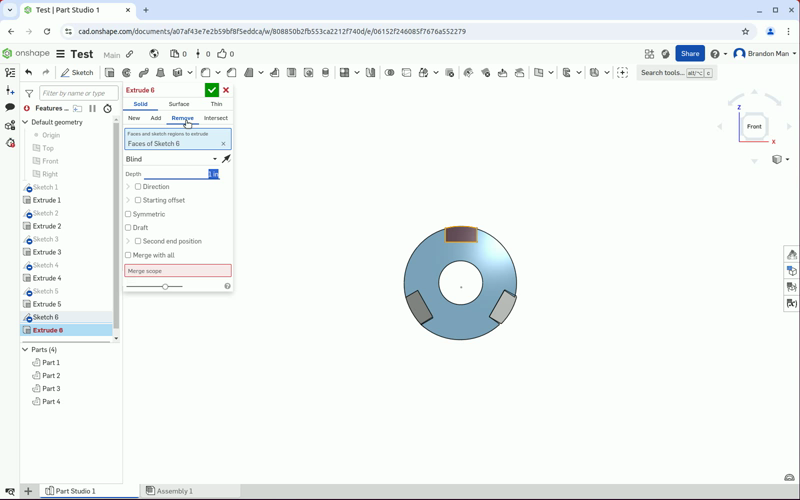
text(17.331)
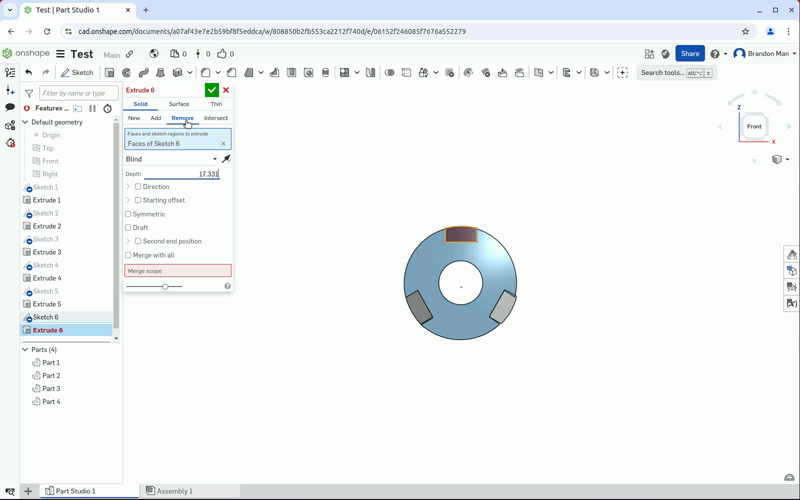
key(tab, 6)
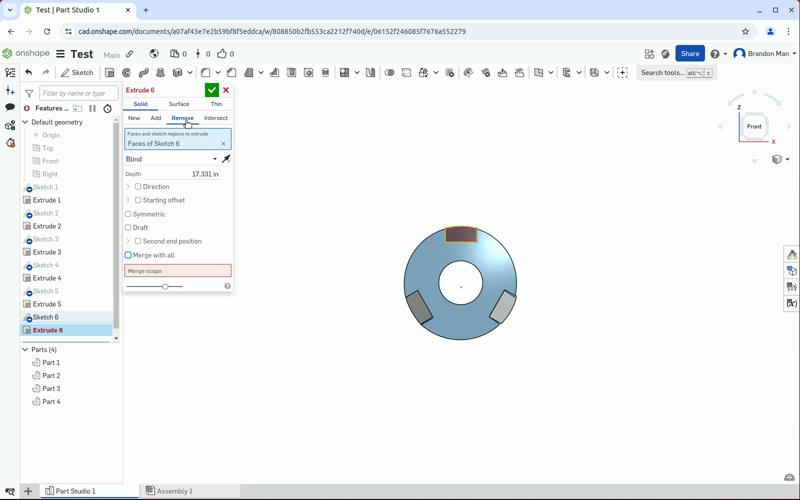
key(space)
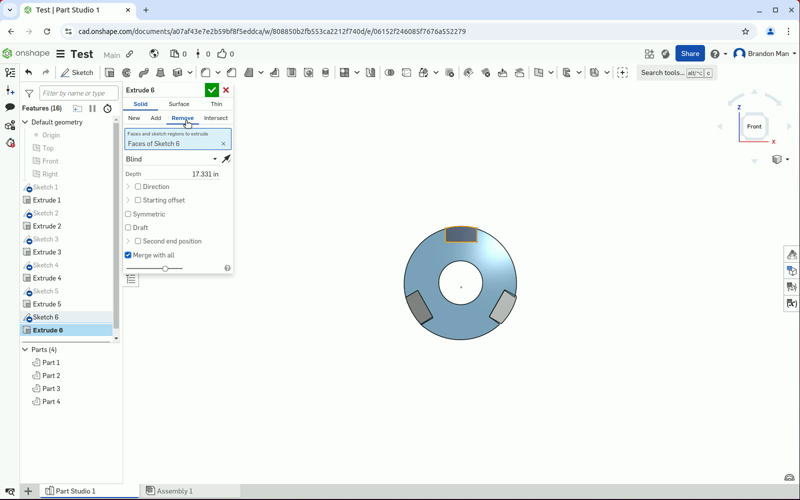
key(enter)
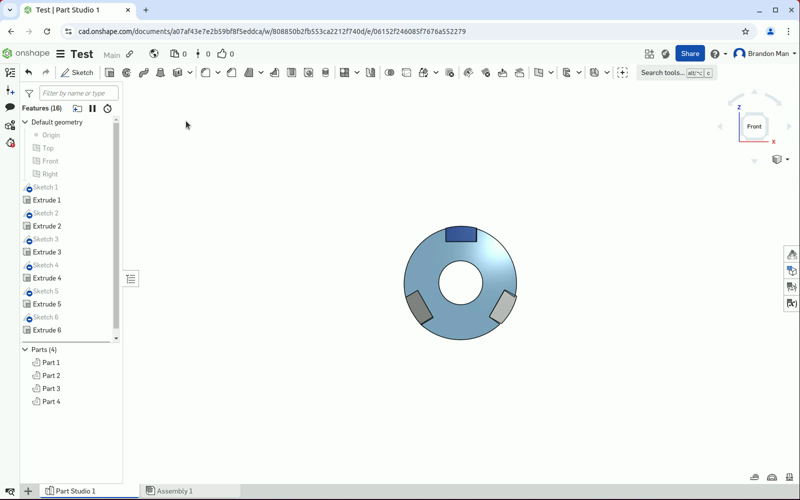
key(shift+h)
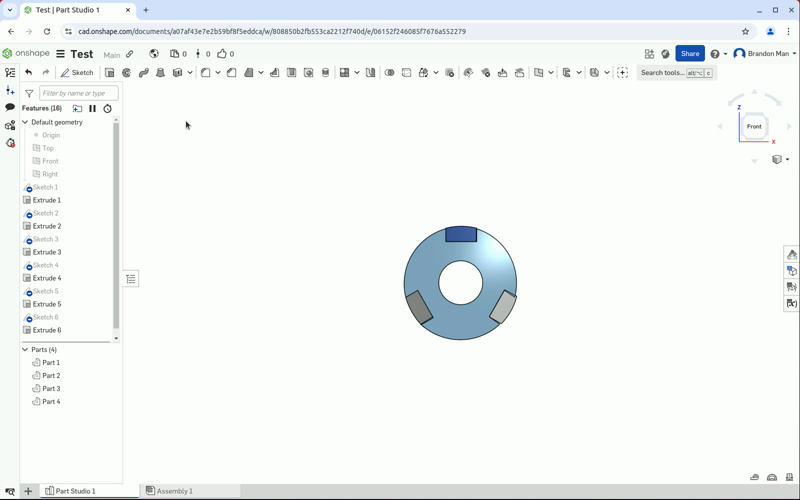
key(shift+h)
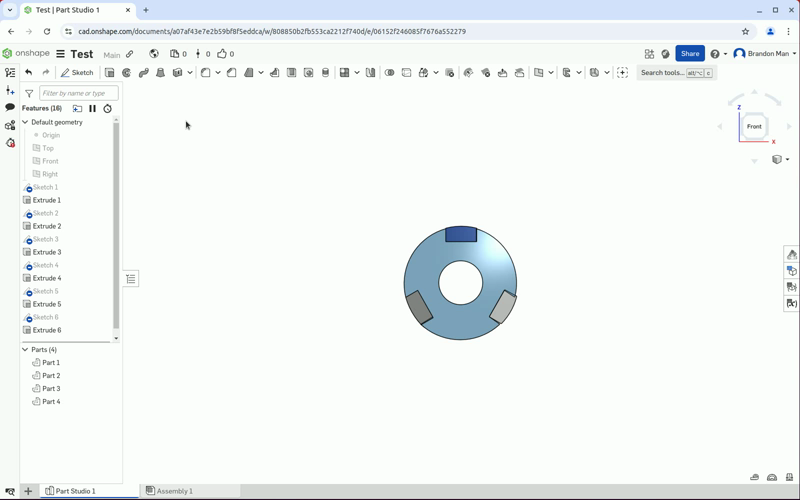
mouse_move(69, 189)
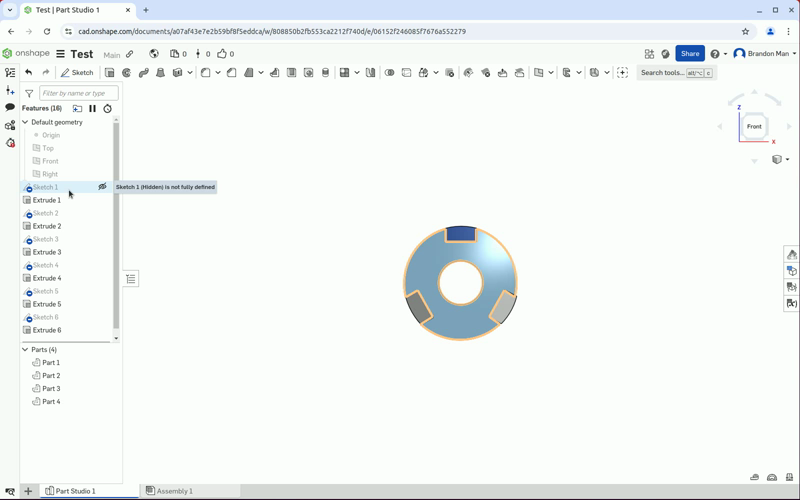
click(69, 189)
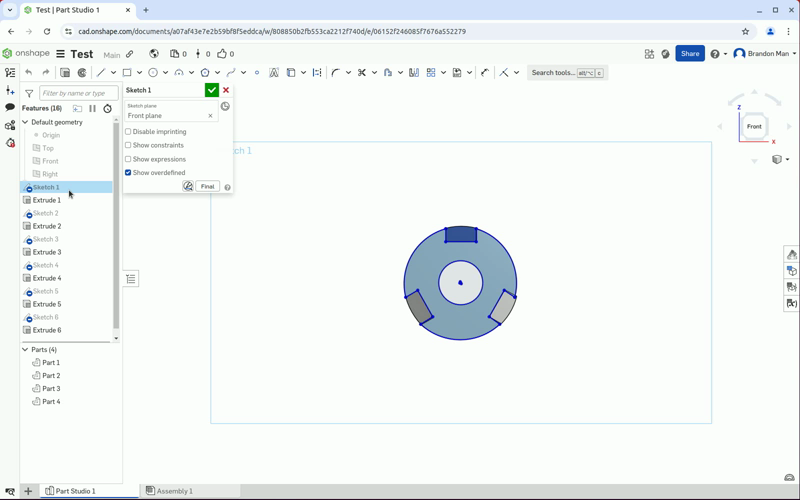
mouse_move(229, 92)
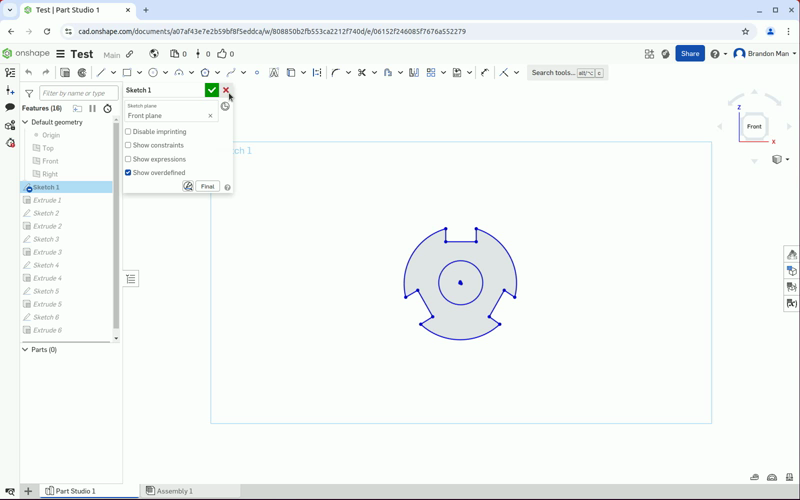
click(229, 92)
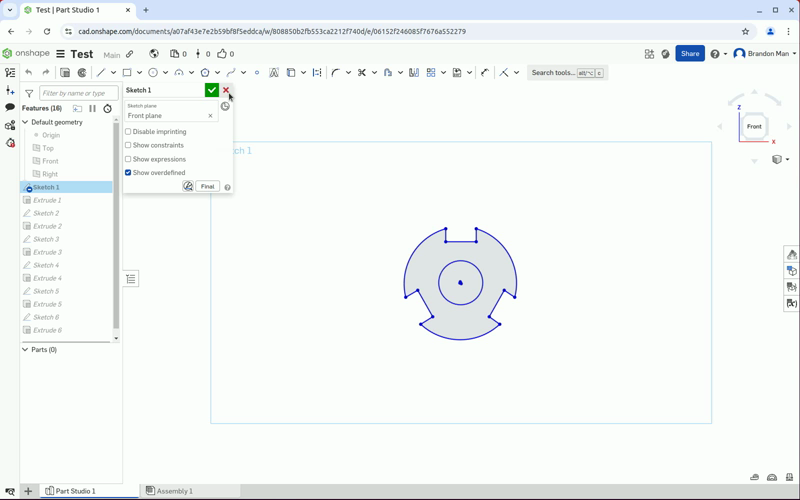
key(shift+s)
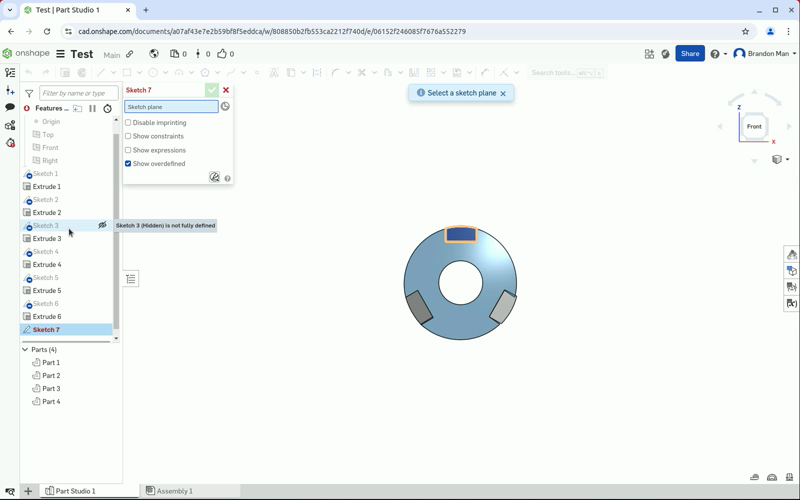
scroll(3)
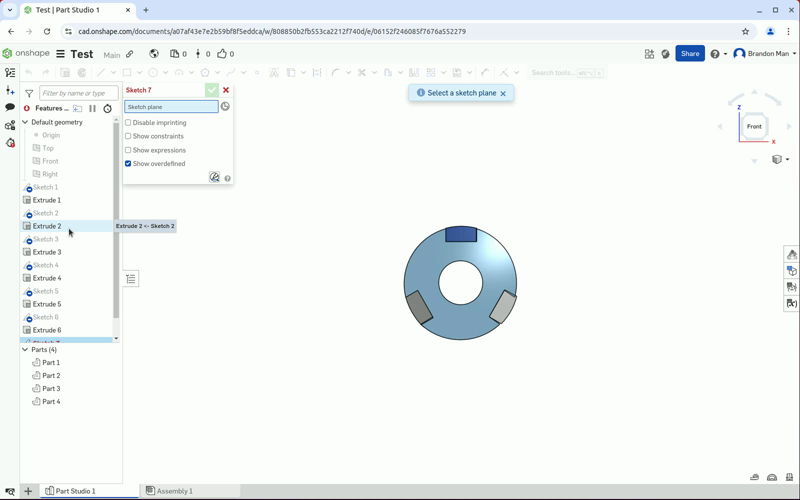
mouse_move(69, 163)
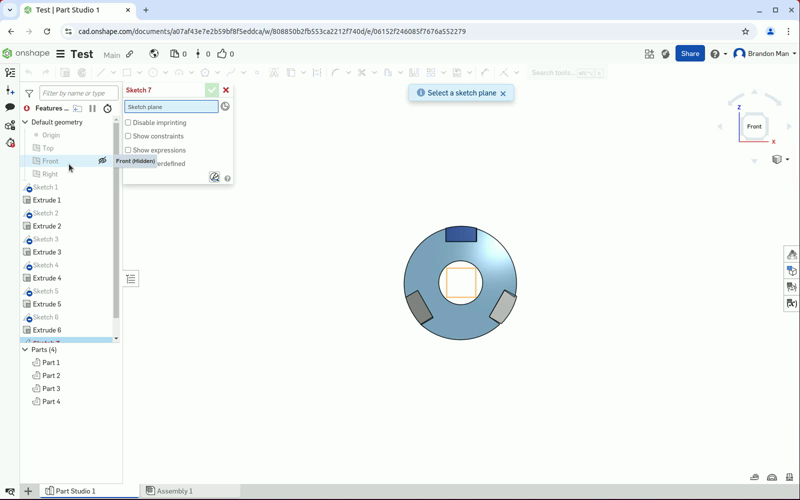
click(69, 163)
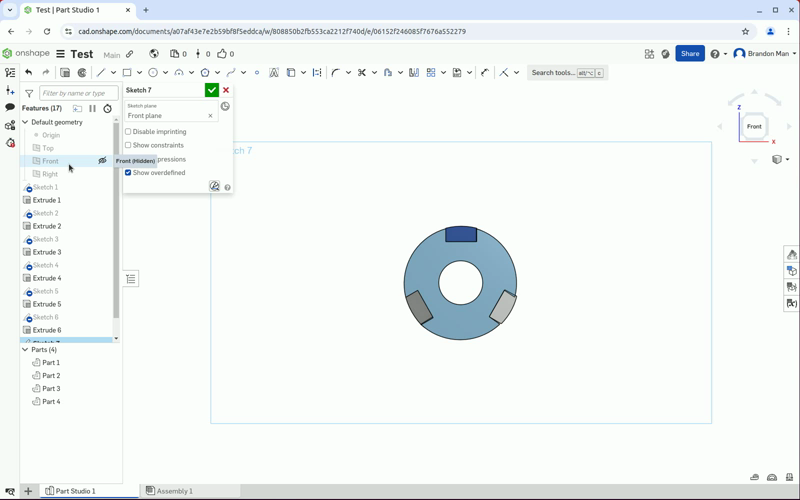
mouse_move(73, 352)
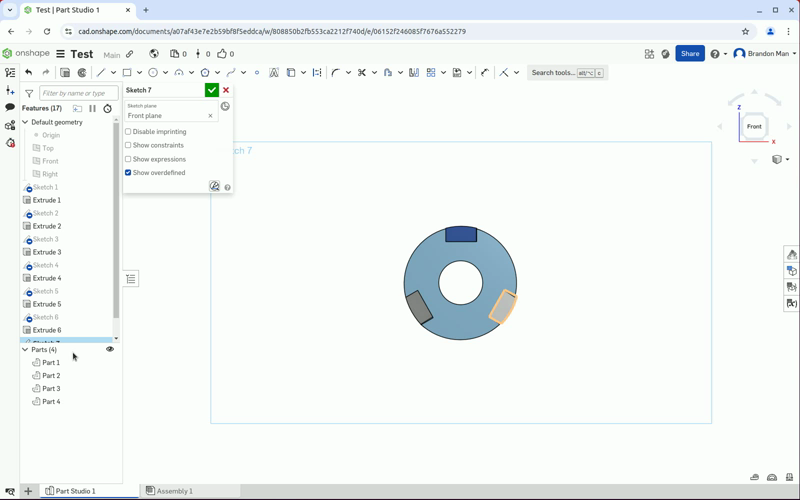
key(y)
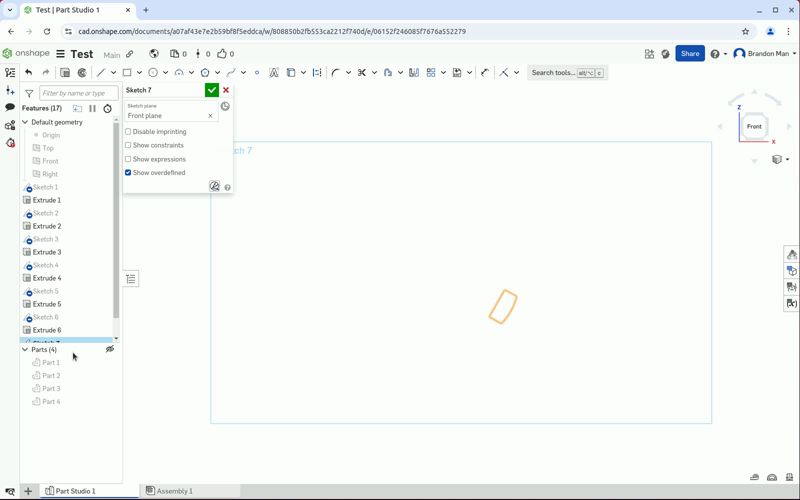
key(l)
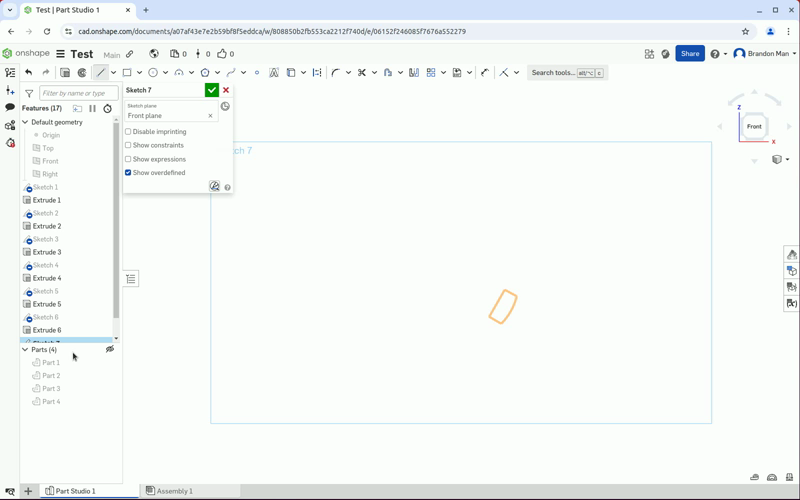
key_down(shift)
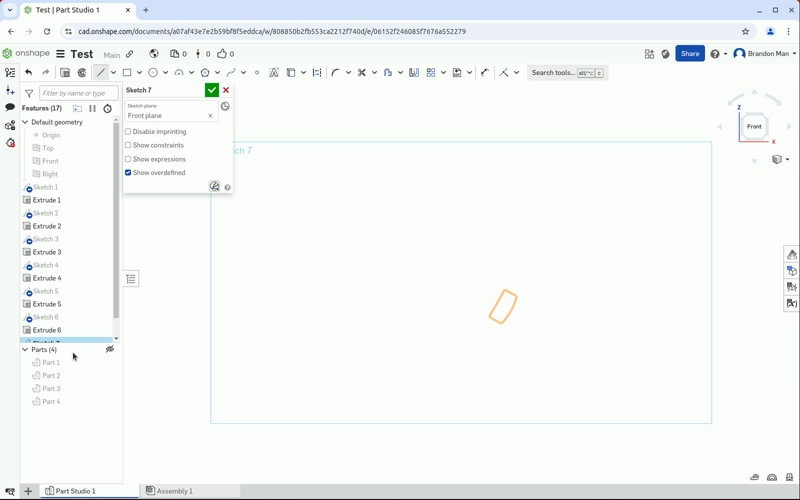
mouse_move(489, 316)
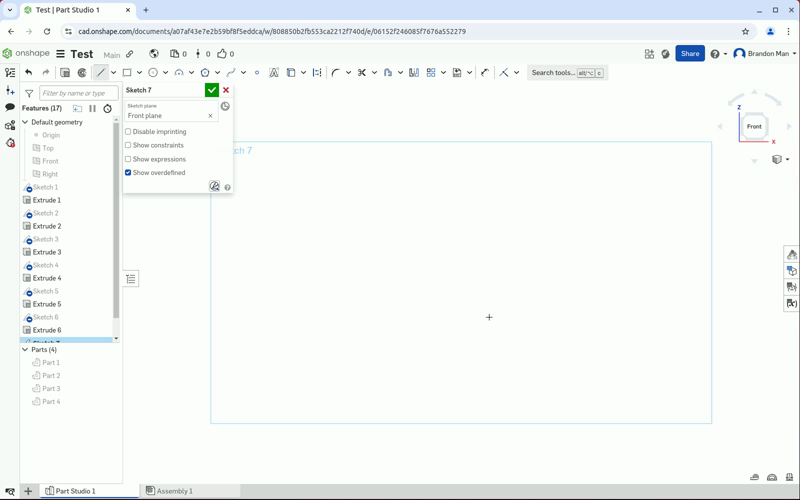
click(489, 316)
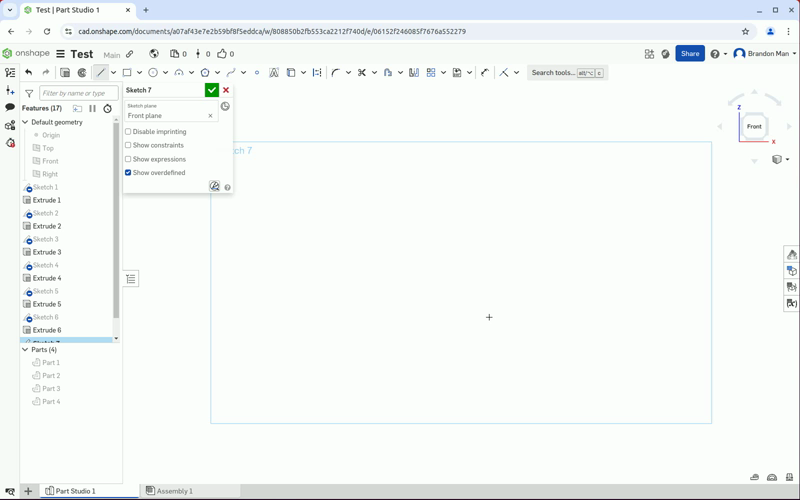
key_up(shift)
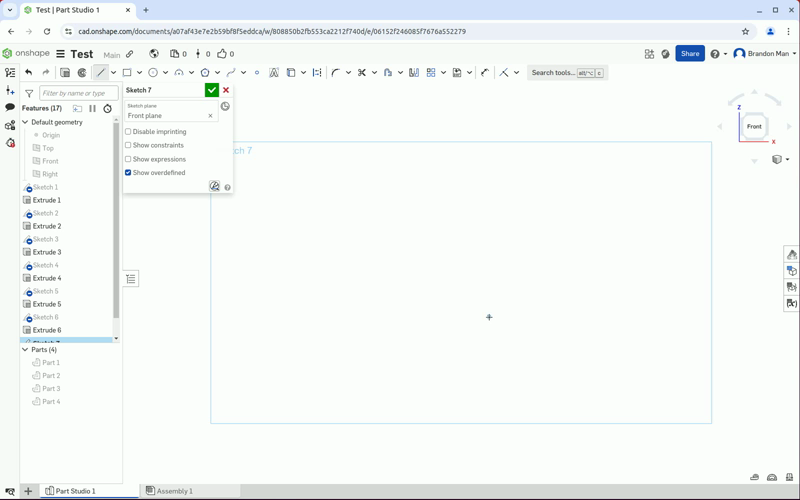
key_down(shift)
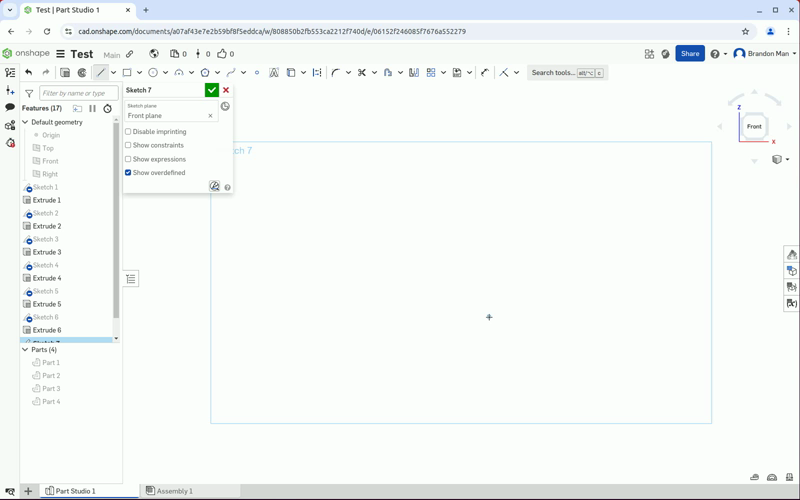
mouse_move(519, 316)
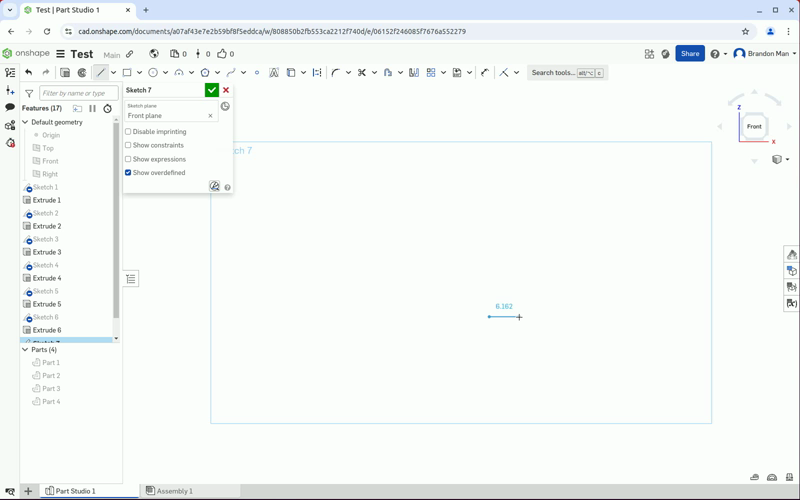
mouse_move(501, 323)
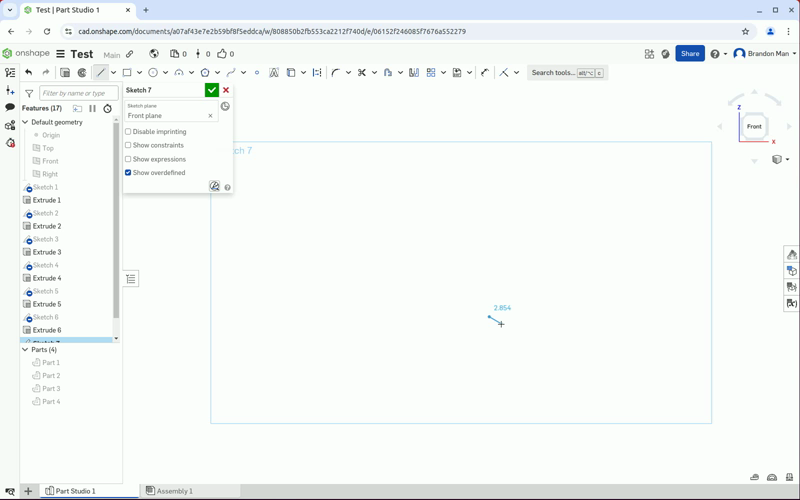
click(501, 323)
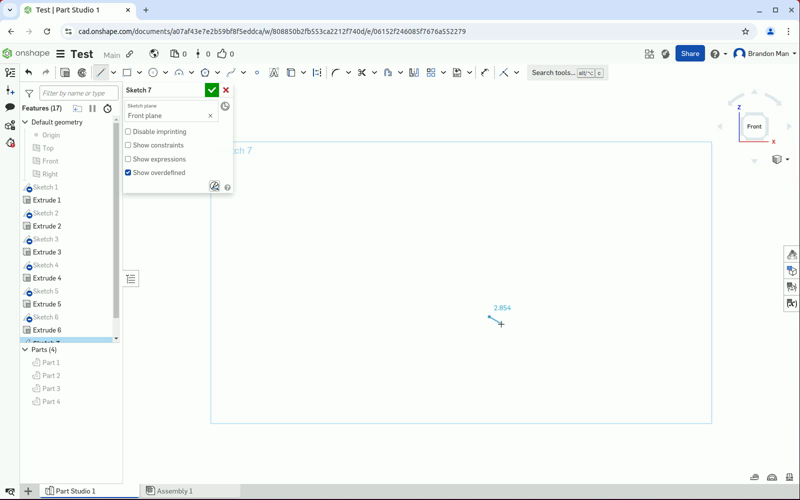
key_up(shift)
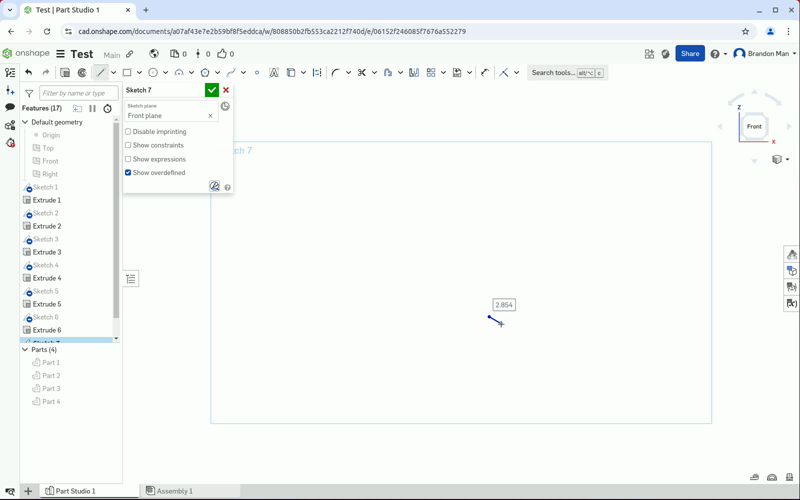
key(esc)
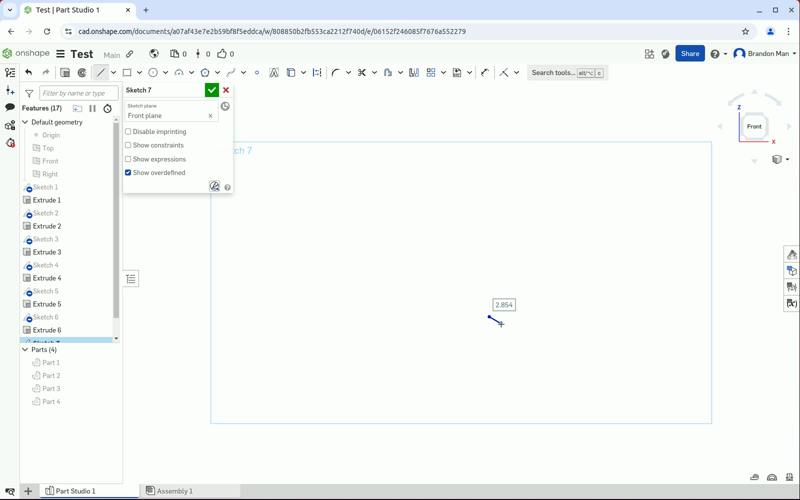
key(a)
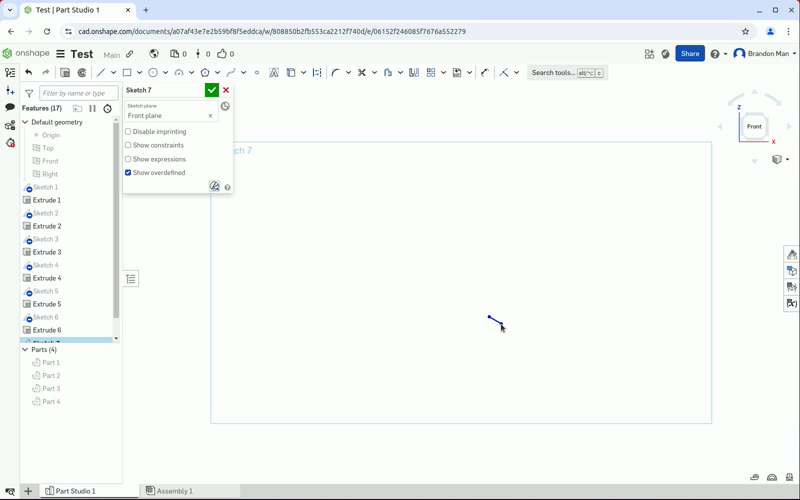
mouse_move(501, 323)
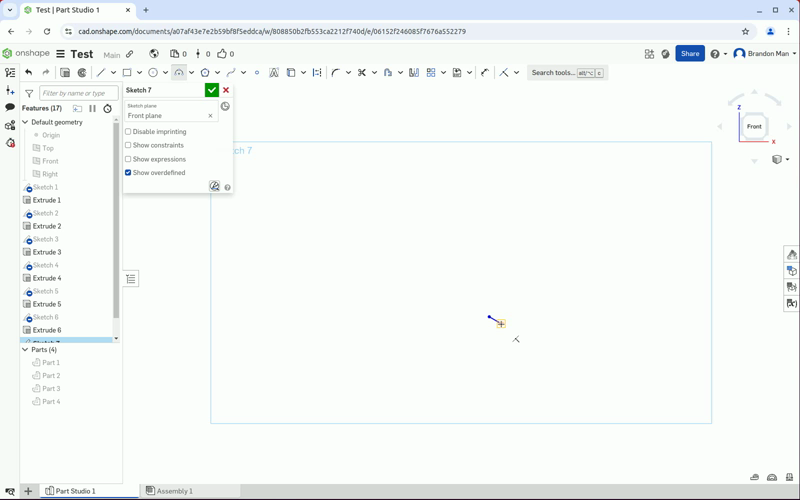
click(501, 323)
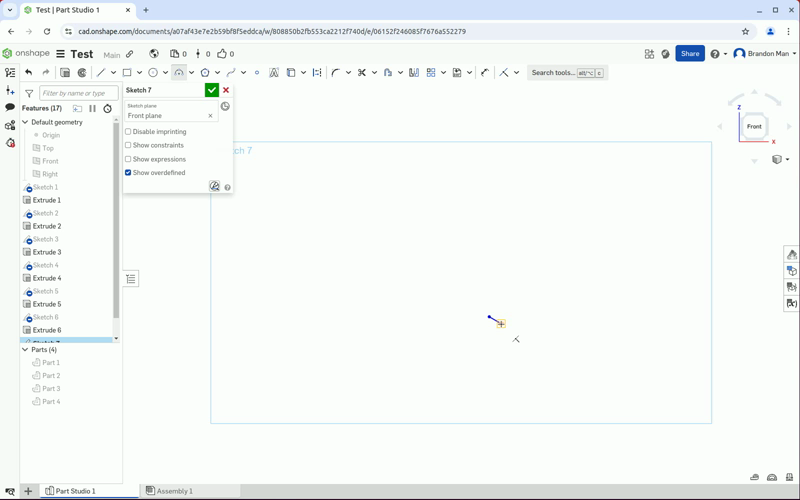
key_down(shift)
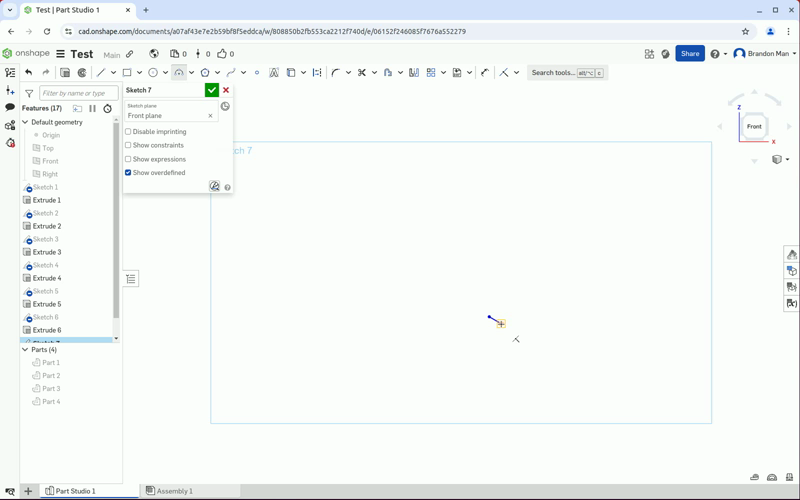
mouse_move(516, 296)
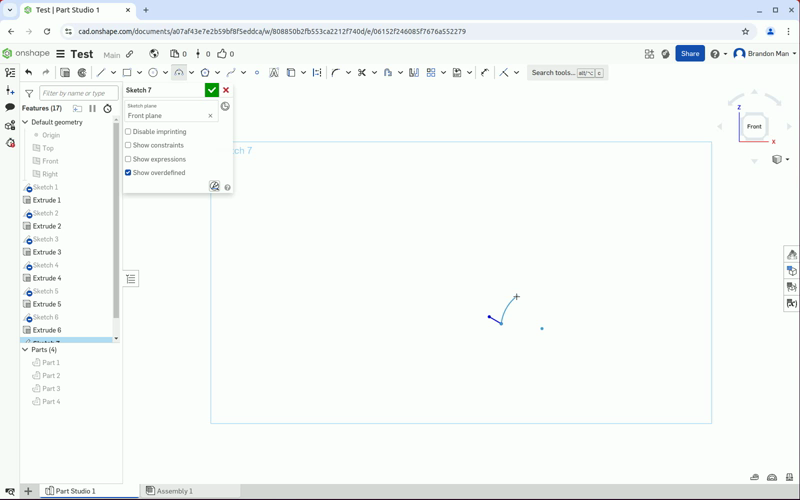
click(516, 296)
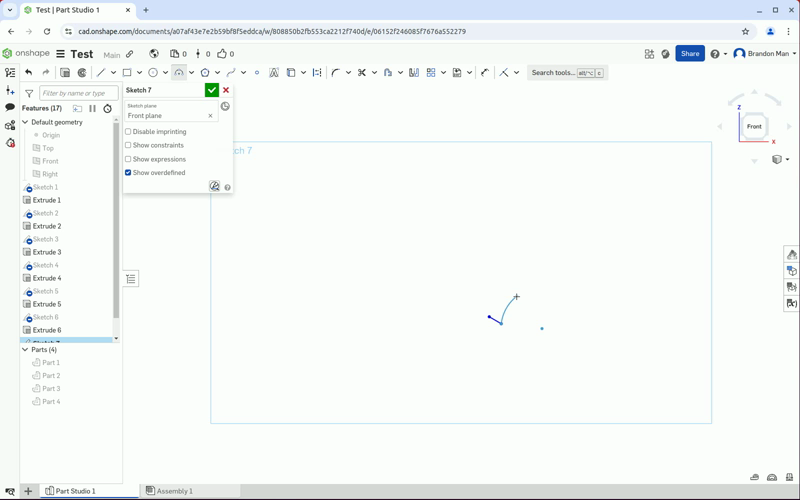
mouse_move(510, 311)
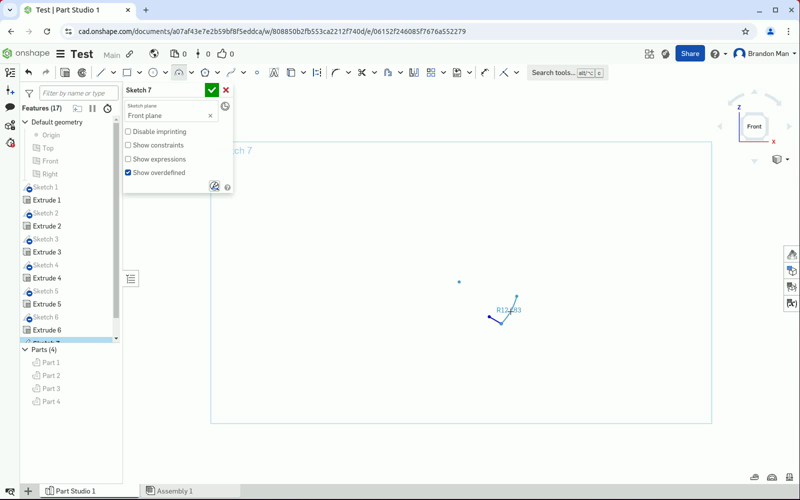
click(510, 311)
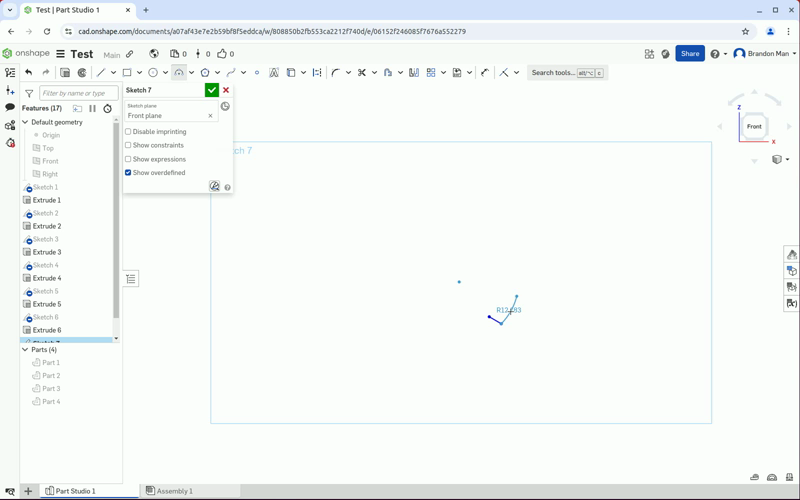
key_up(shift)
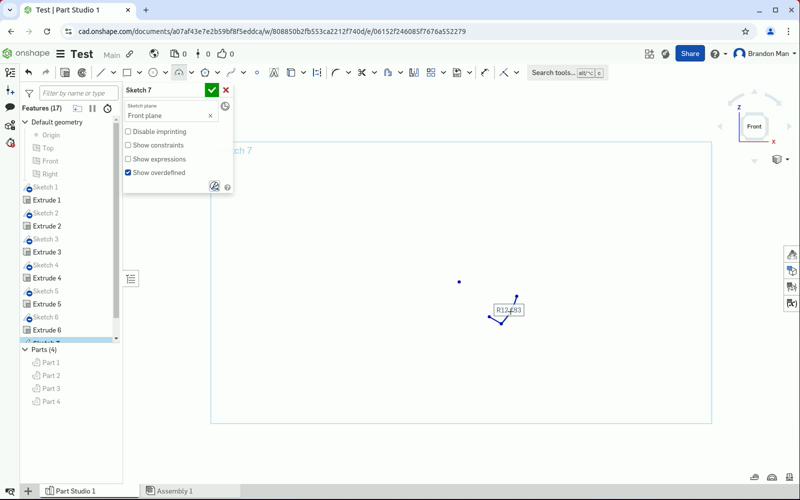
key(esc)
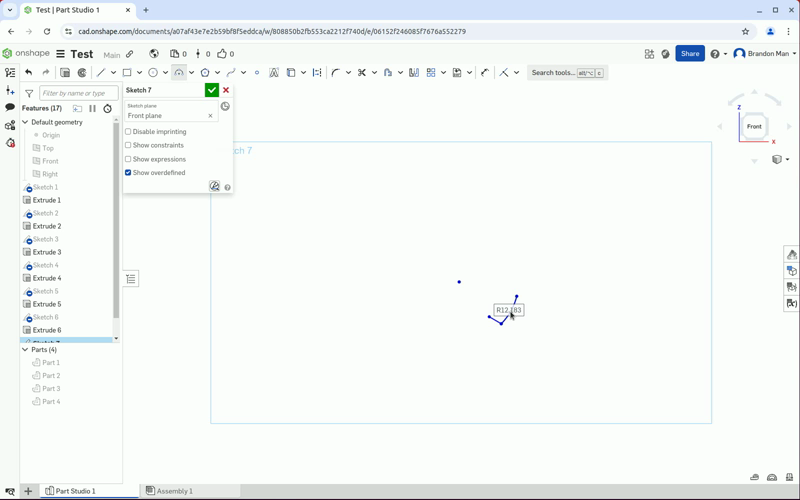
key(l)
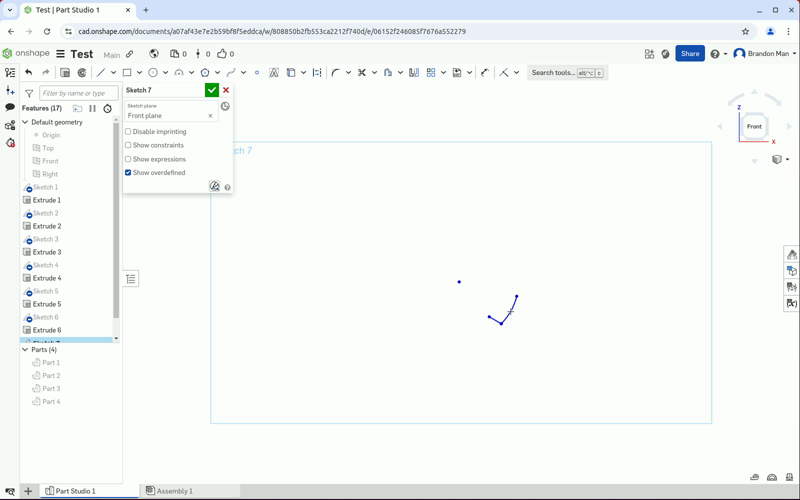
mouse_move(516, 296)
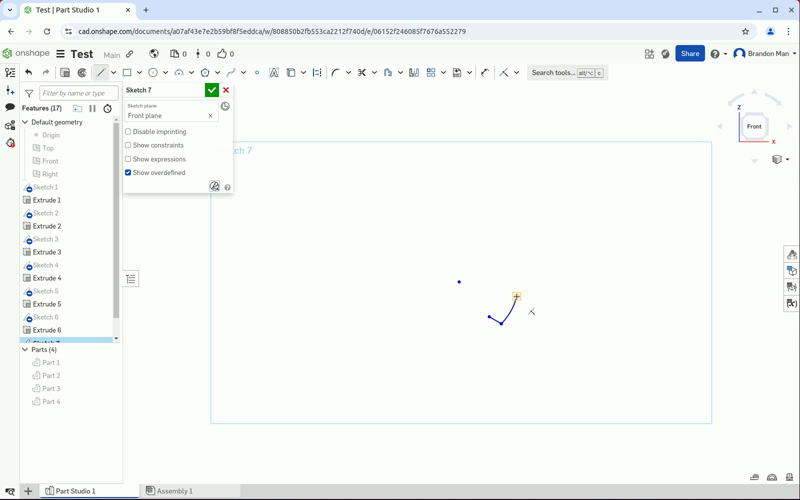
click(516, 296)
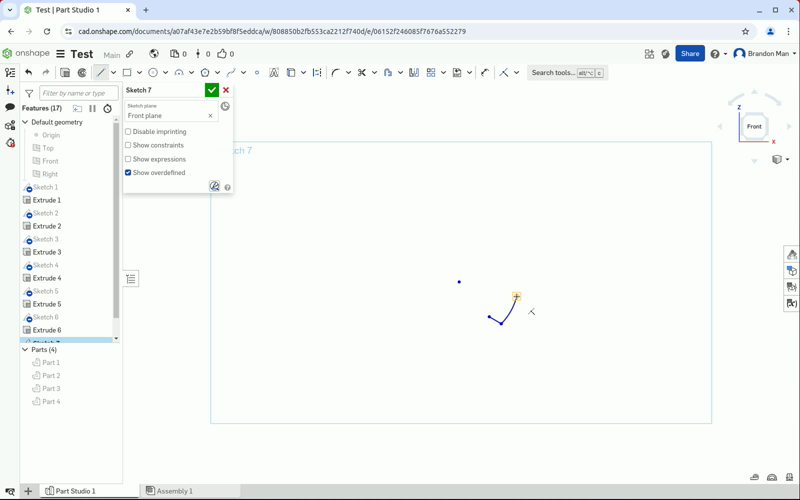
key_down(shift)
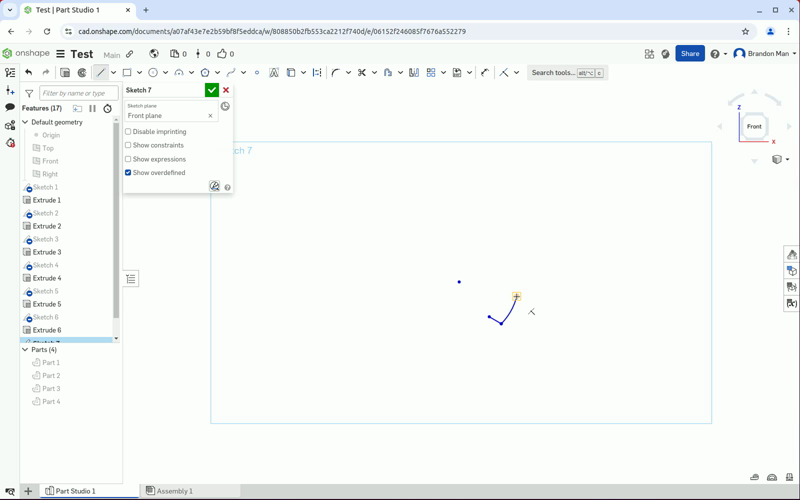
mouse_move(546, 296)
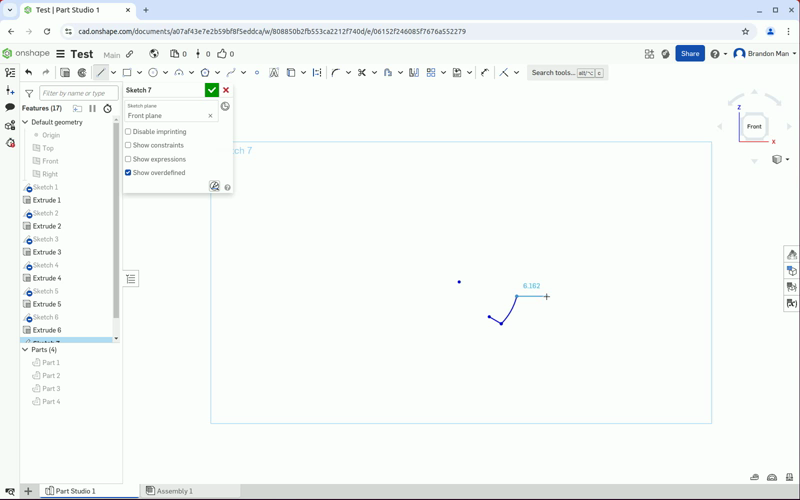
mouse_move(504, 289)
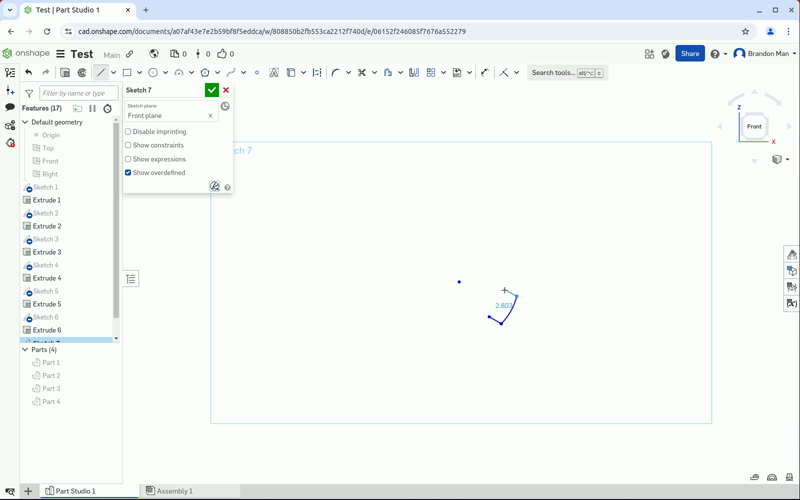
click(504, 289)
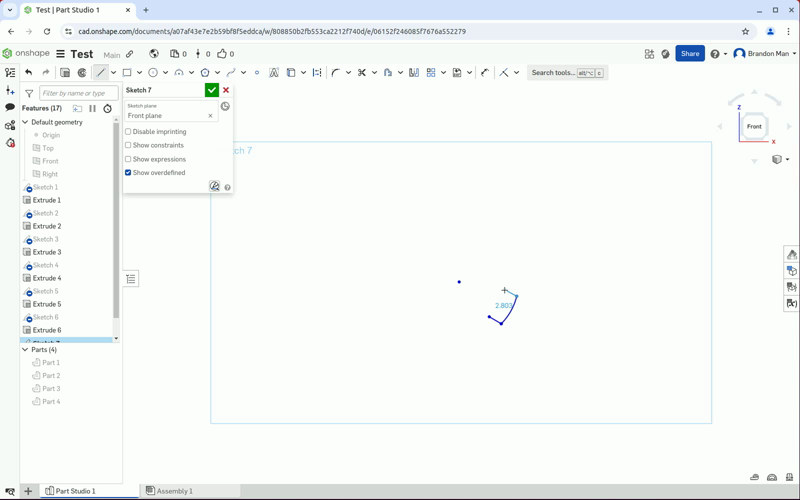
key_up(shift)
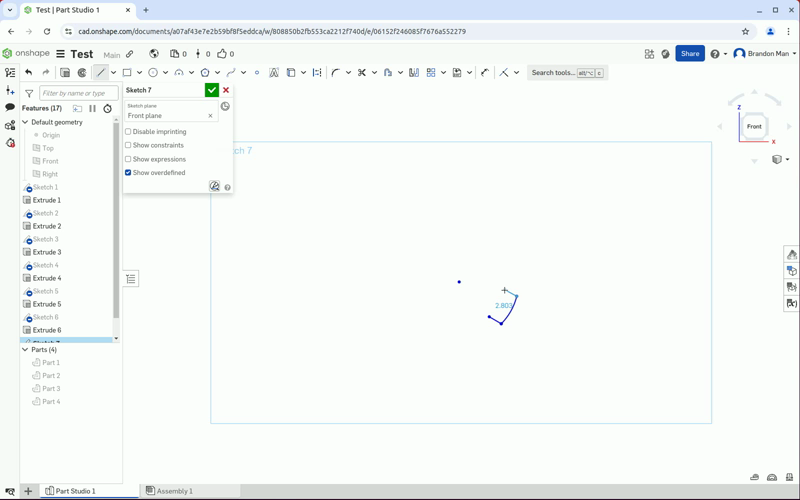
mouse_move(534, 289)
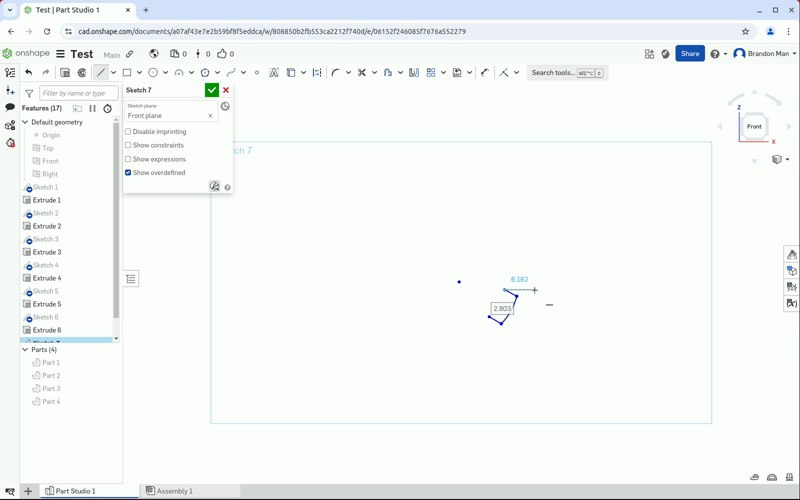
key_down(shift)
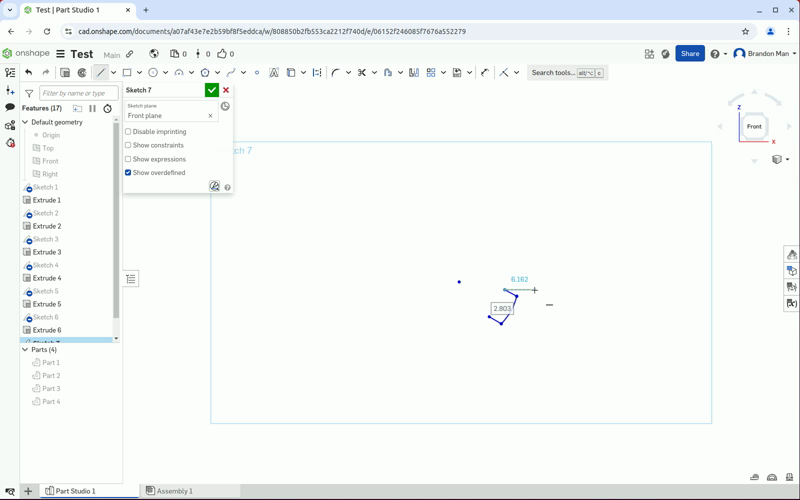
mouse_move(489, 316)
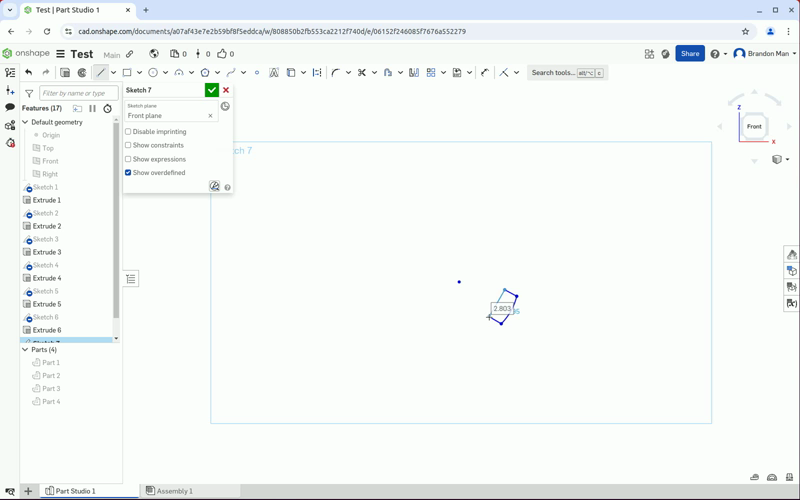
key_up(shift)
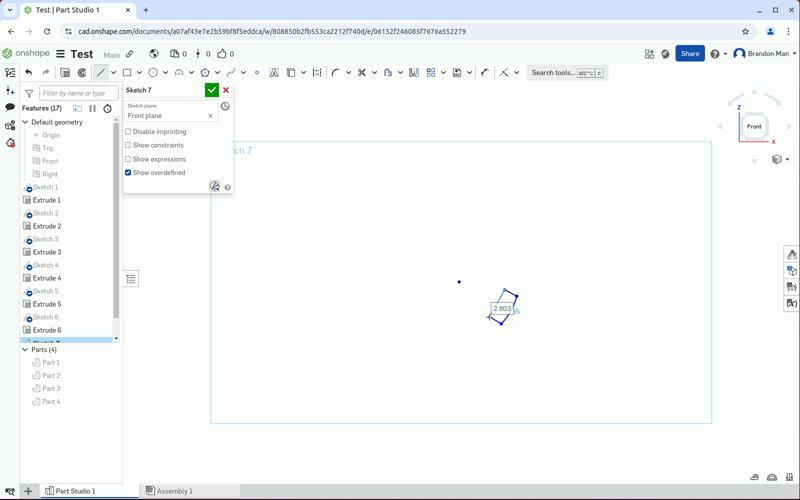
click(489, 316)
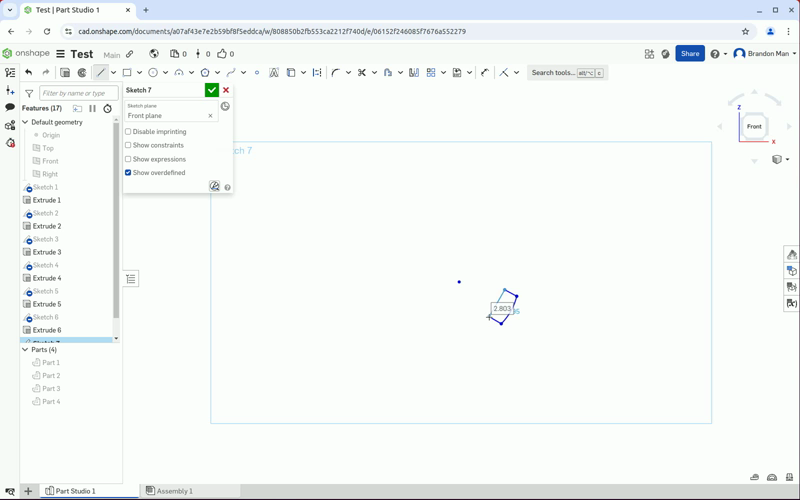
key(esc)
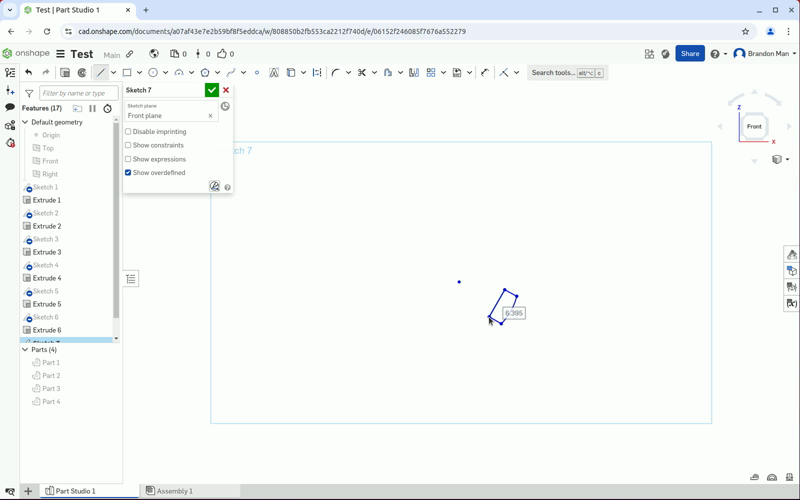
mouse_move(508, 304)
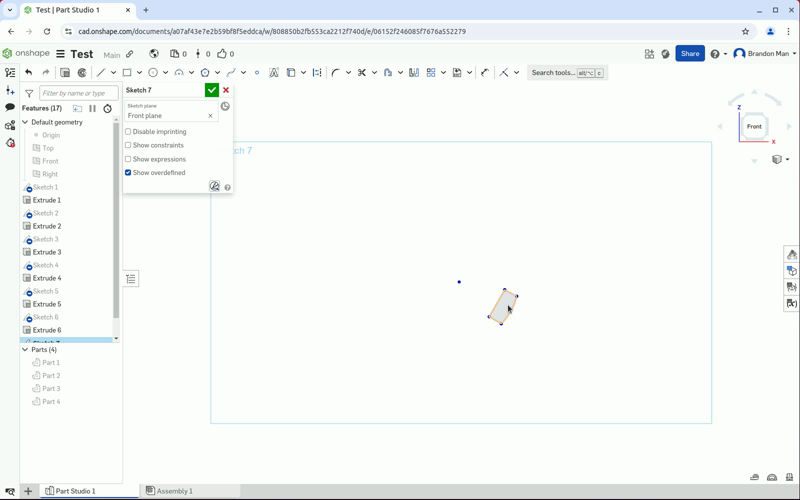
scroll(6)
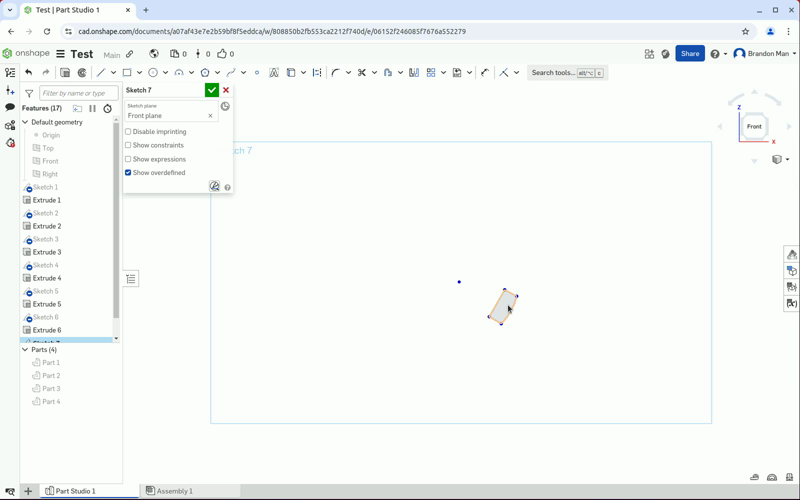
scroll(6)
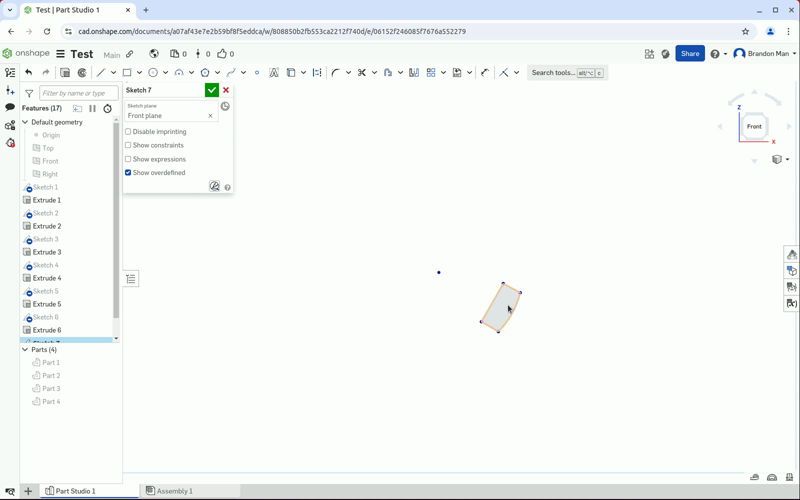
scroll(6)
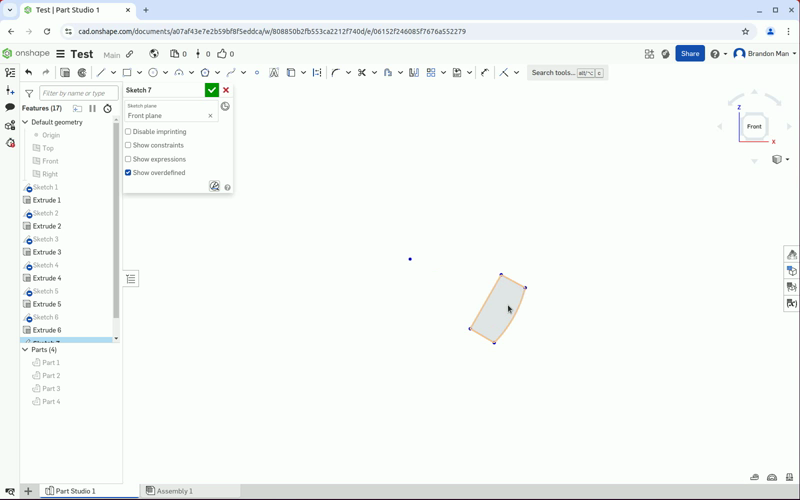
scroll(6)
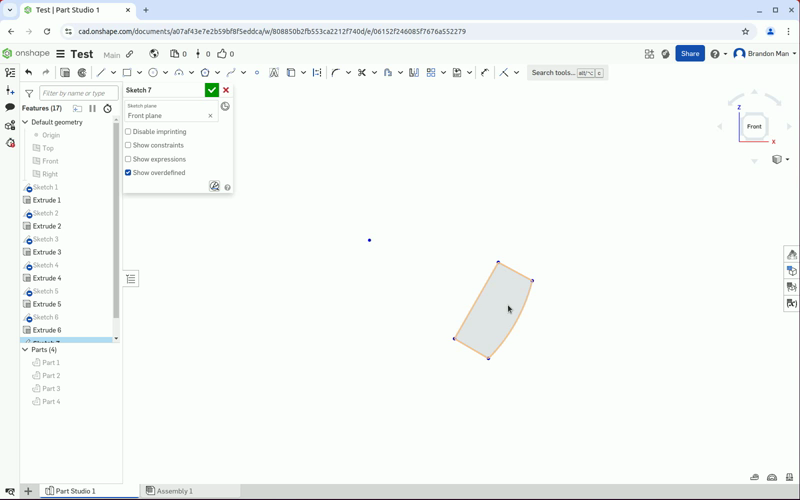
scroll(6)
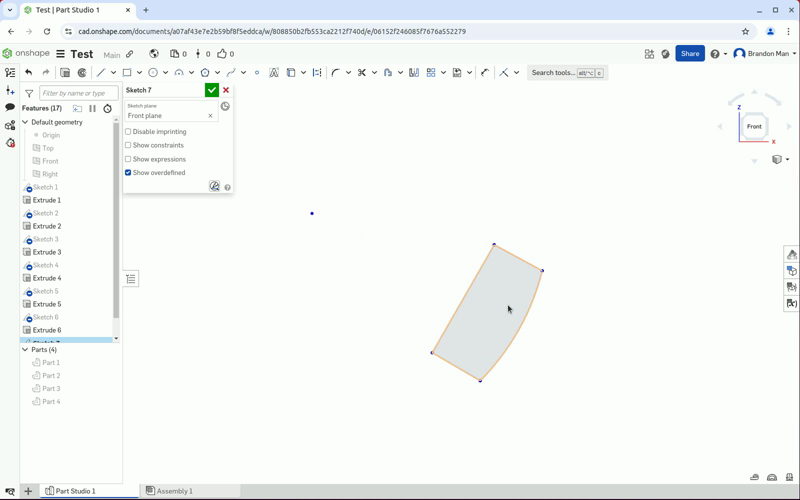
scroll(6)
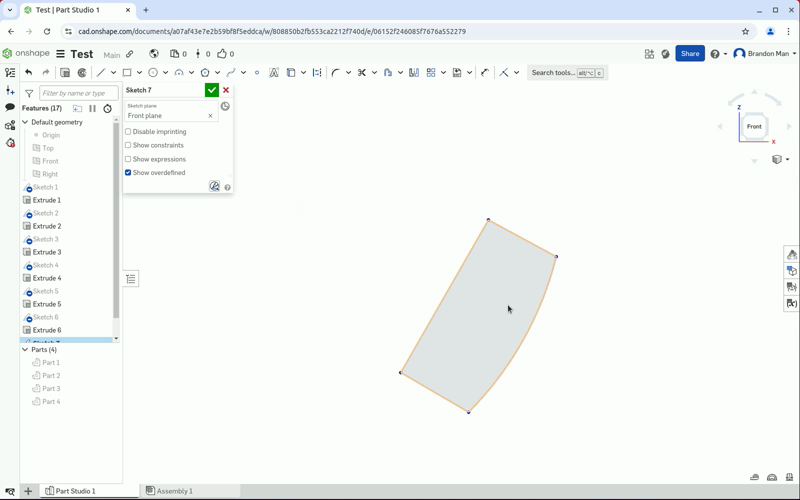
scroll(6)
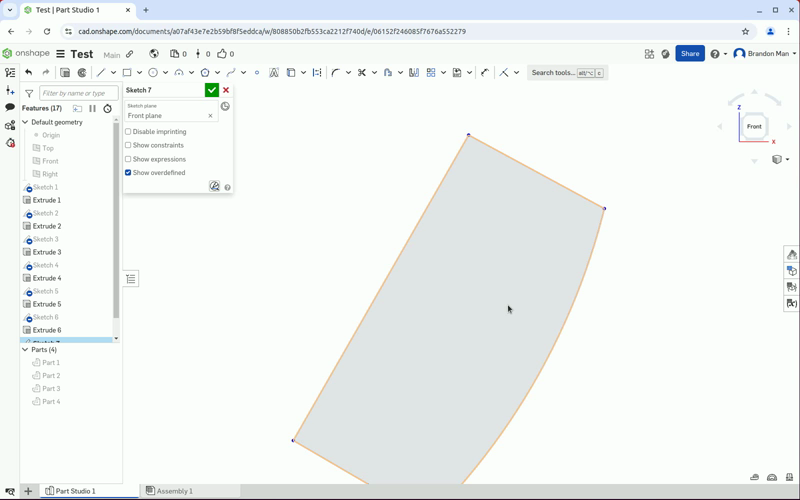
click(508, 304)
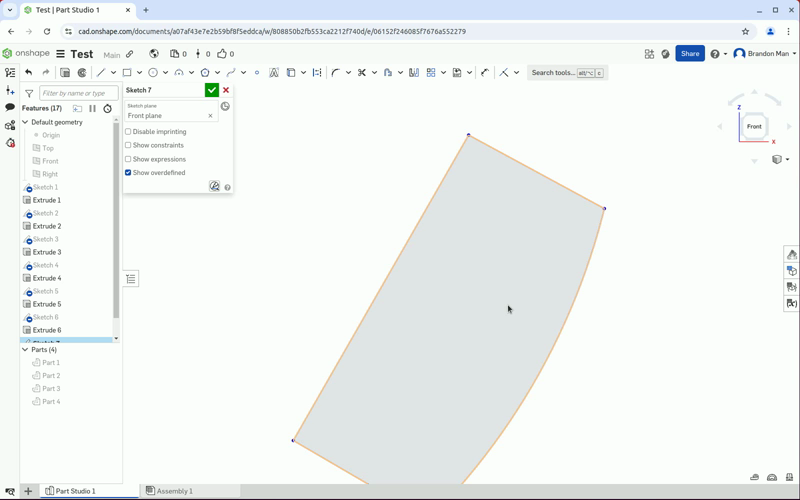
scroll(-6)
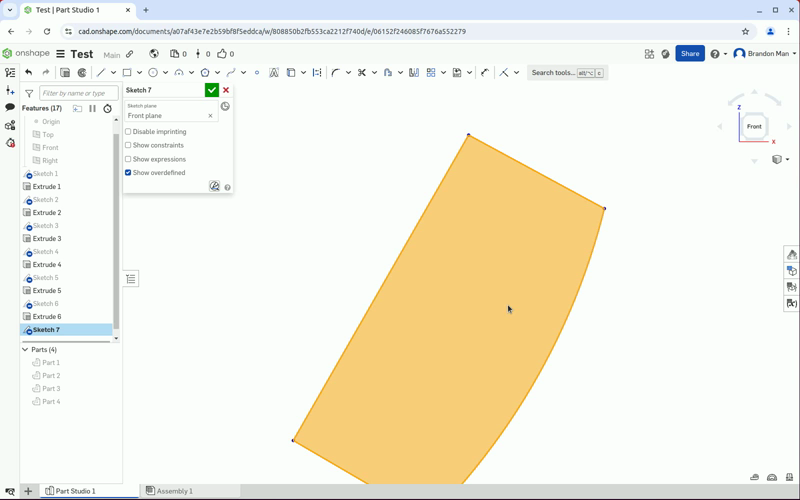
scroll(-6)
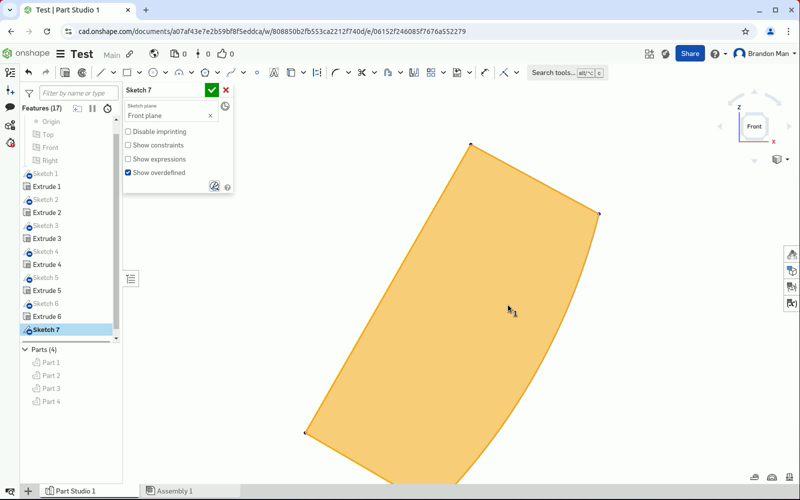
scroll(-6)
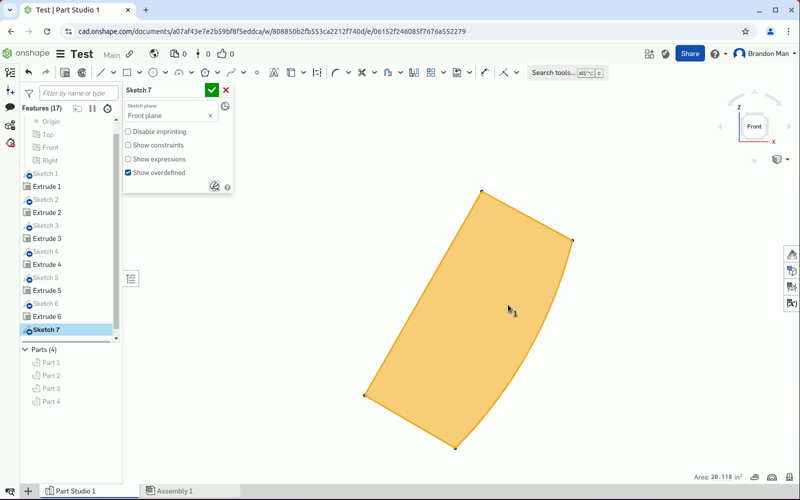
scroll(-6)
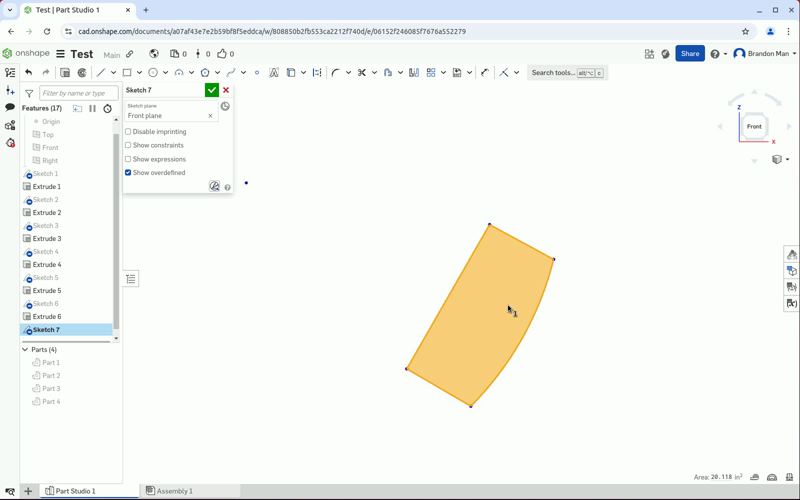
scroll(-6)
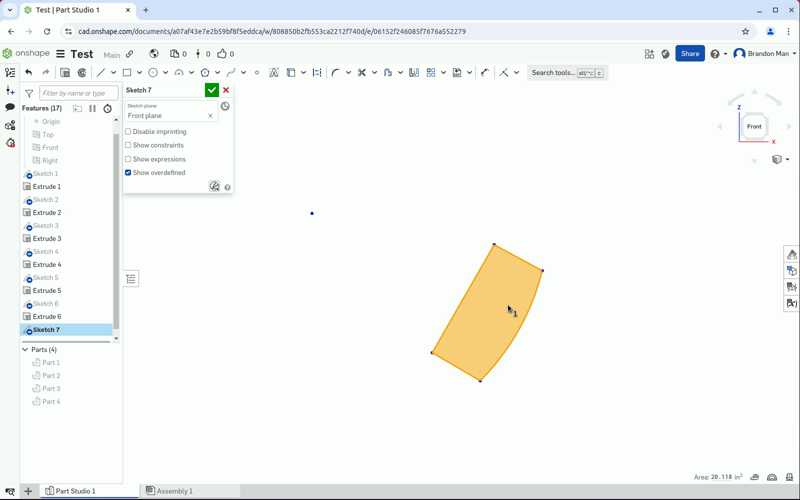
scroll(-6)
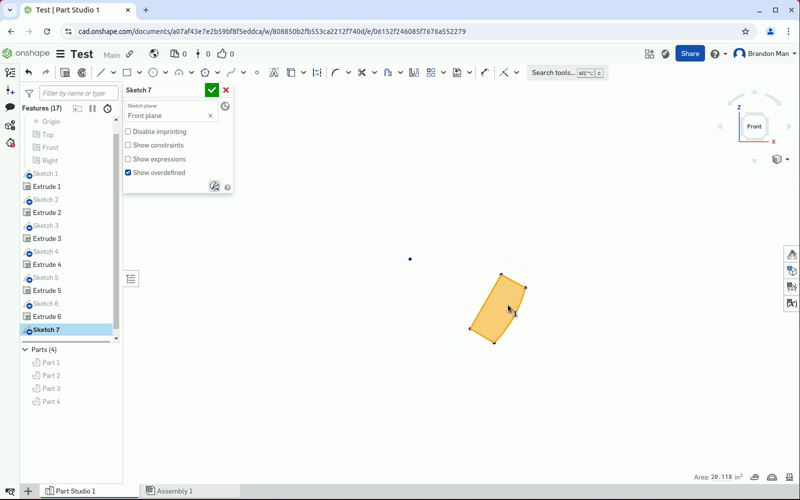
scroll(-6)
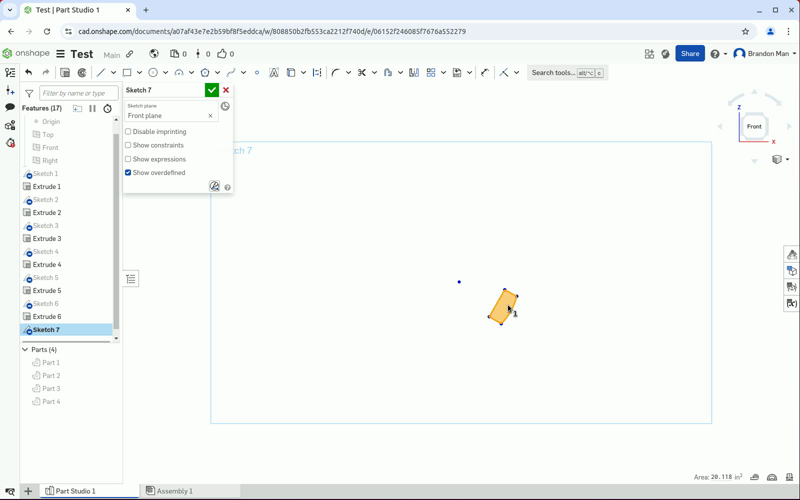
mouse_move(73, 352)
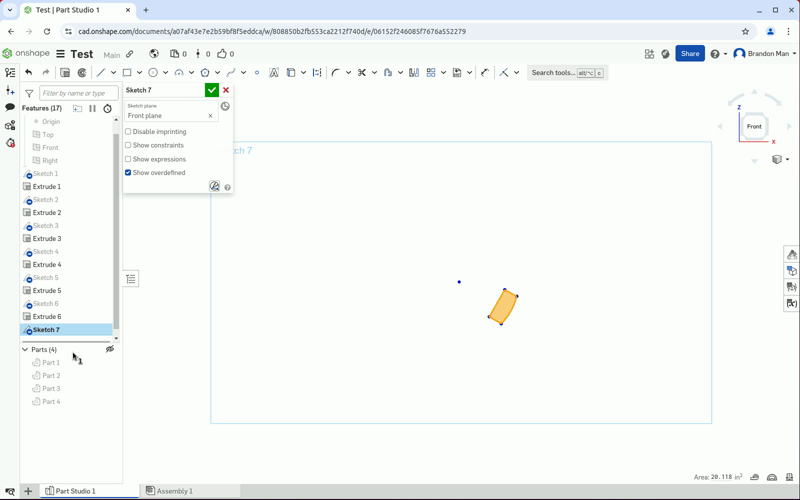
key(shift+y)
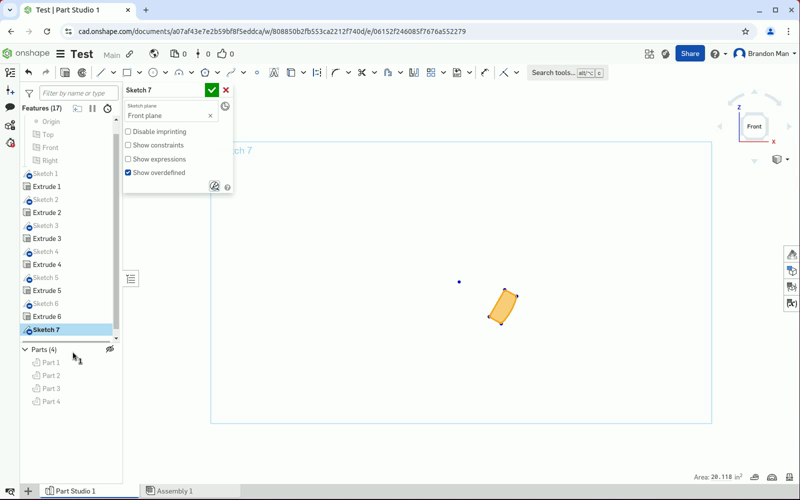
key(shift+e)
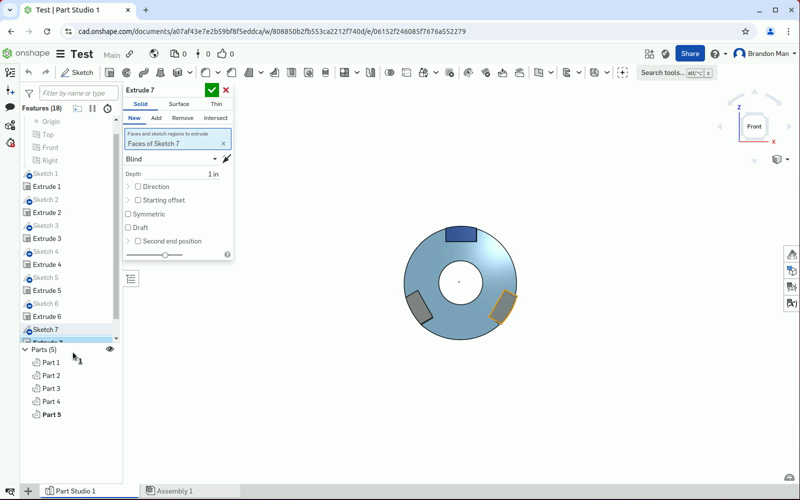
mouse_move(143, 106)
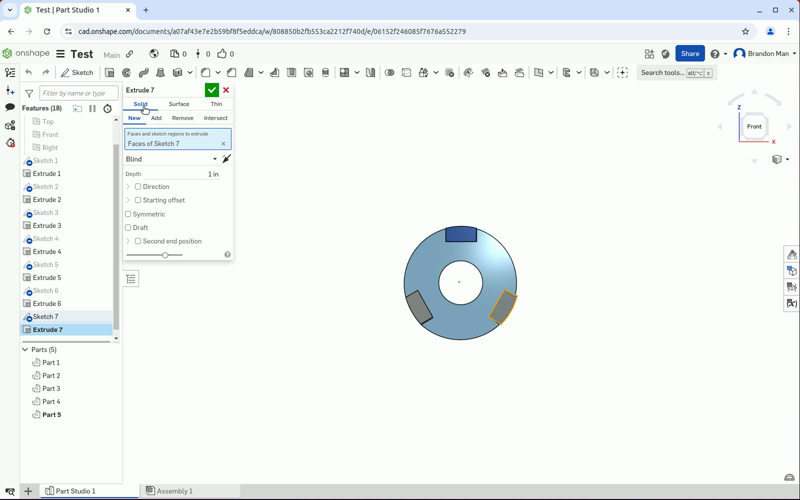
click(143, 106)
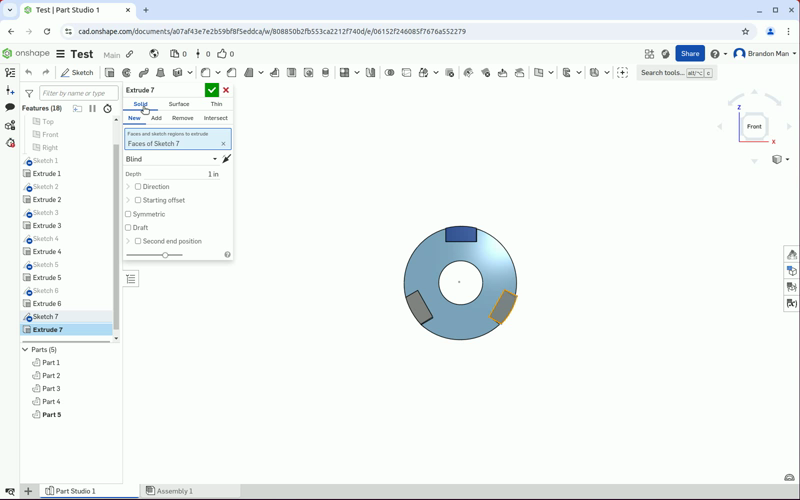
mouse_move(186, 120)
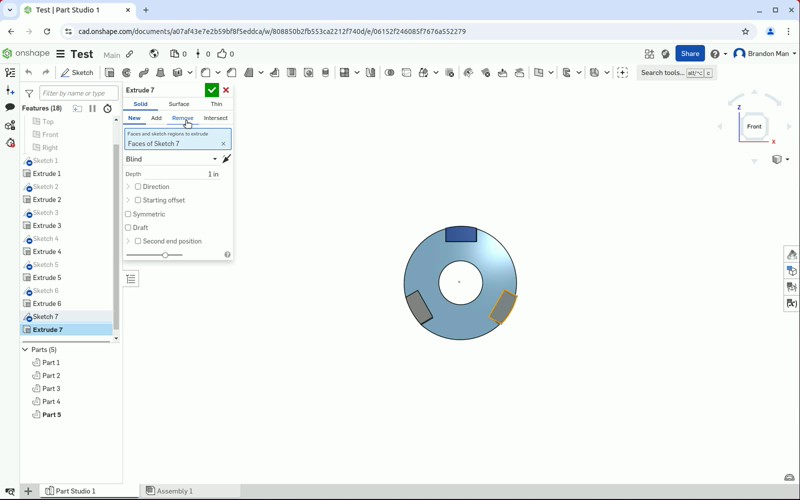
click(186, 120)
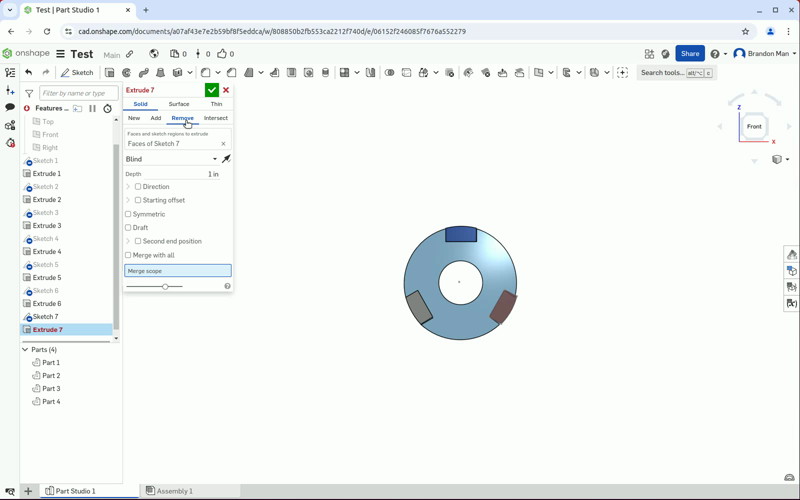
key(tab, 4)
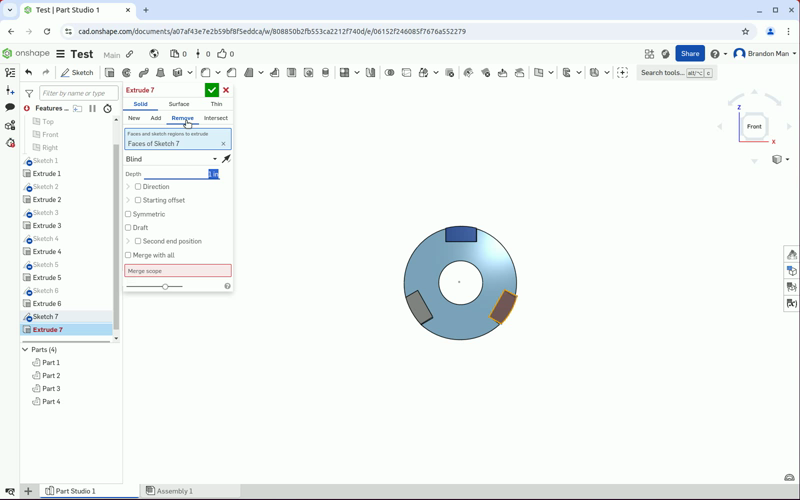
text(17.331)
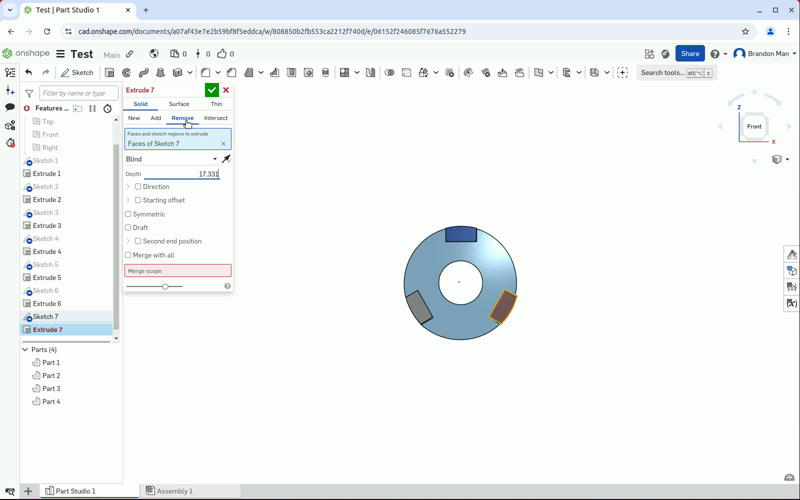
key(tab, 6)
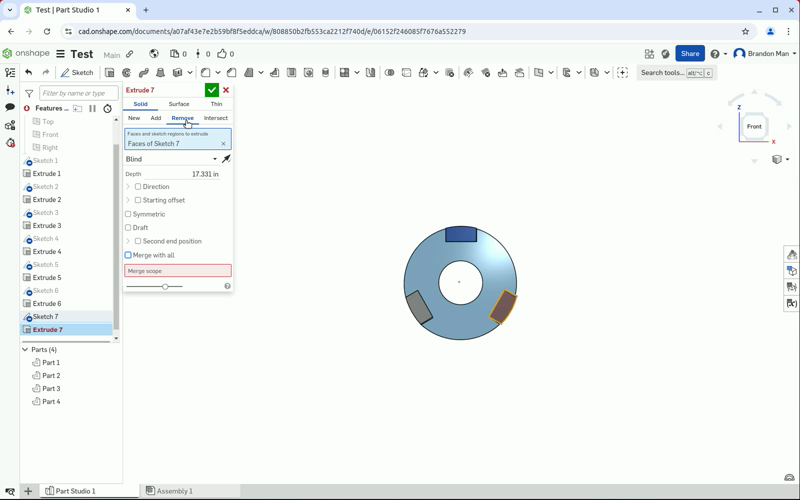
key(space)
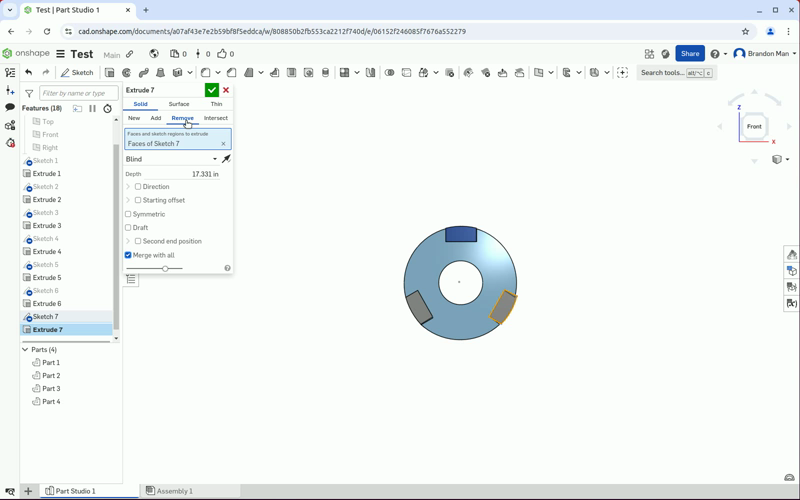
key(enter)
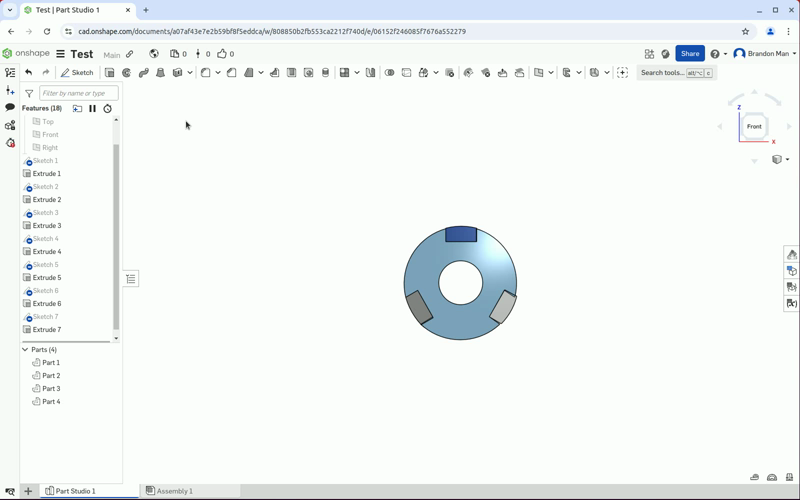
key(shift+h)
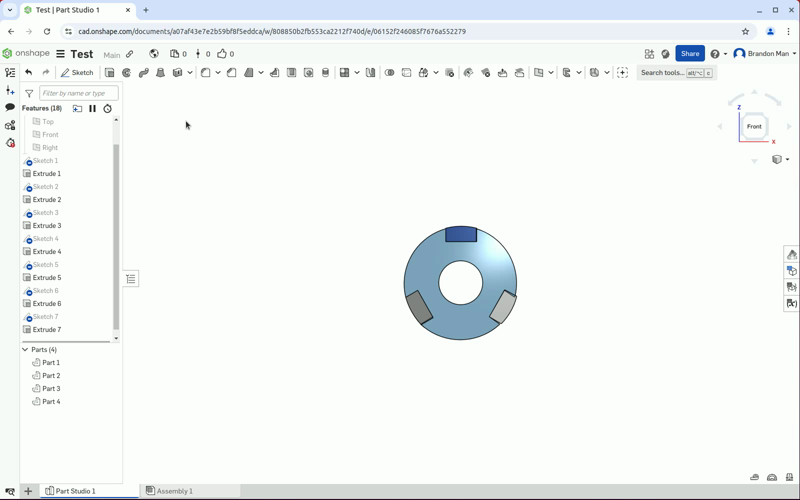
key(shift+h)
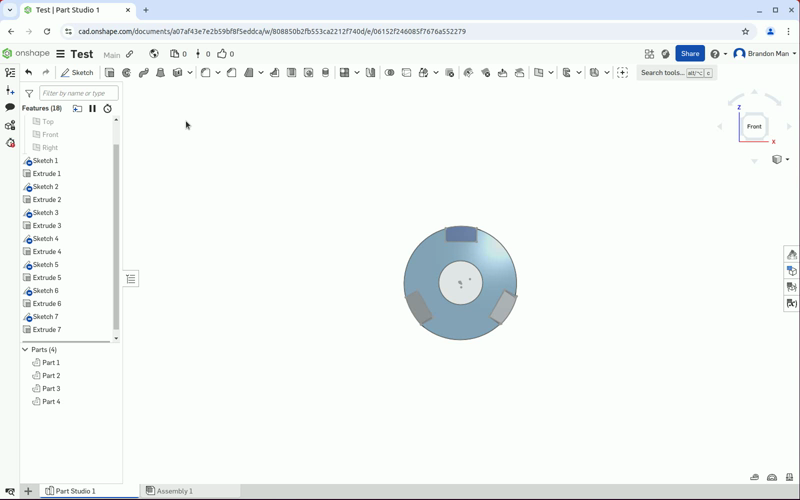
key(shift+7)
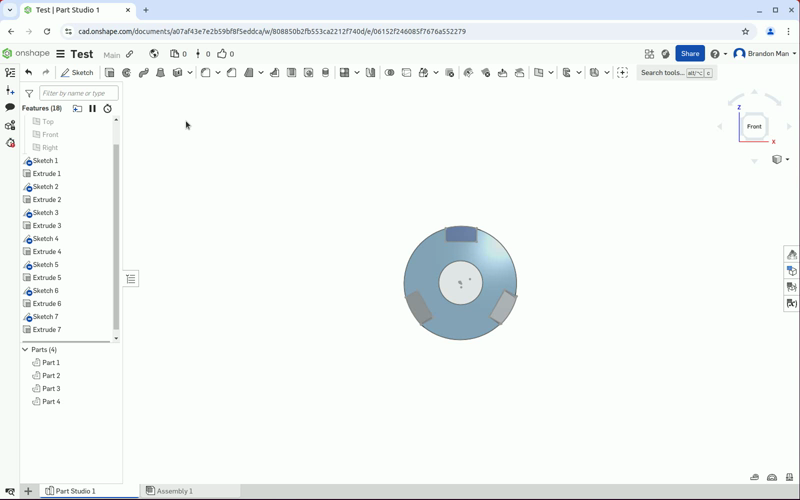
key(left, 2)
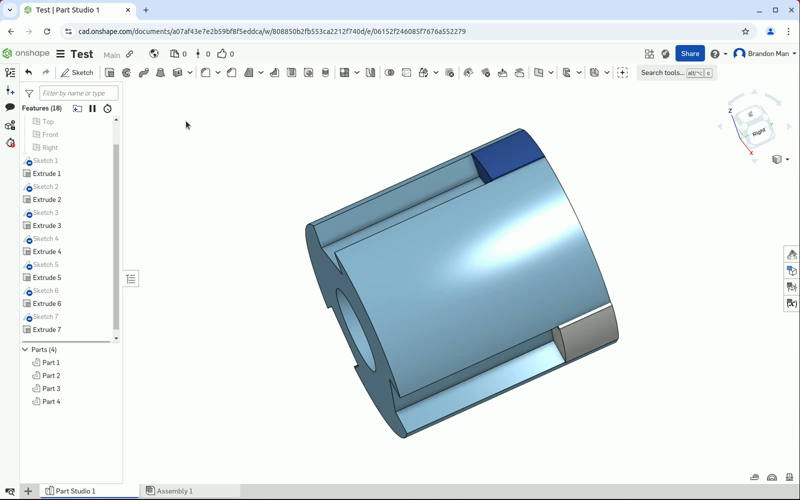
key(down, 2)
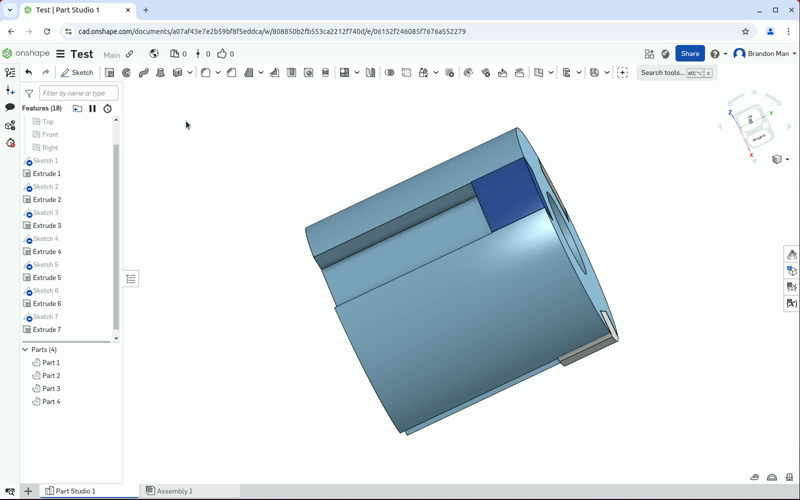
key(up, 2)
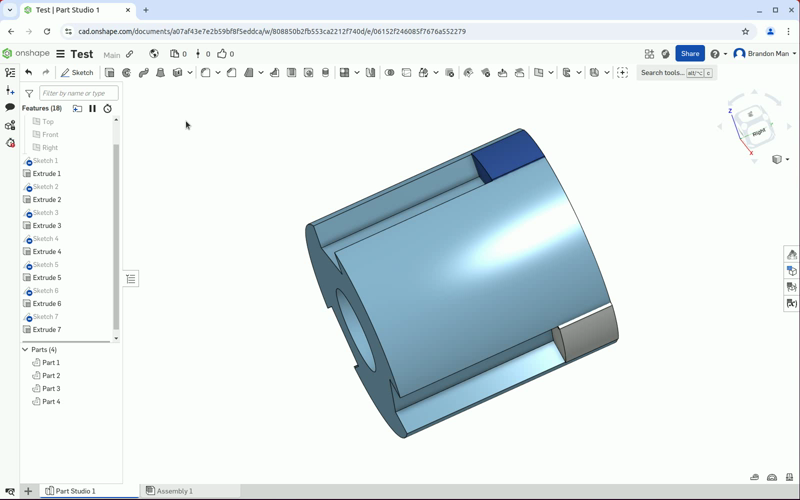
key(right, 2)
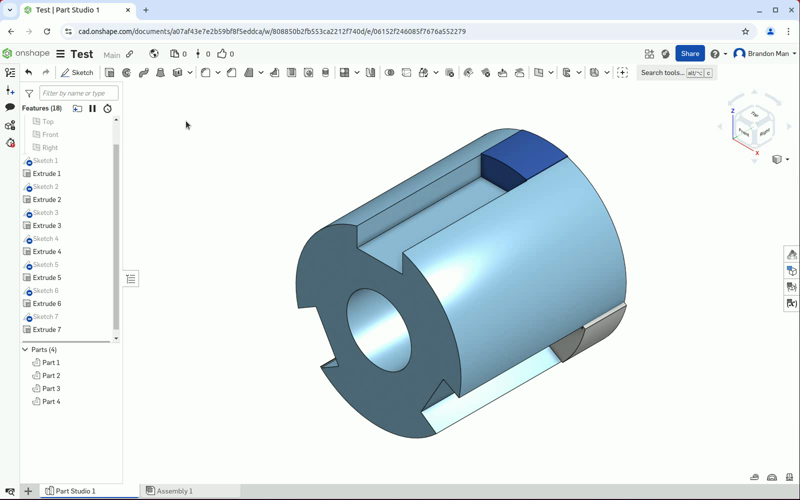
mouse_move(69, 163)
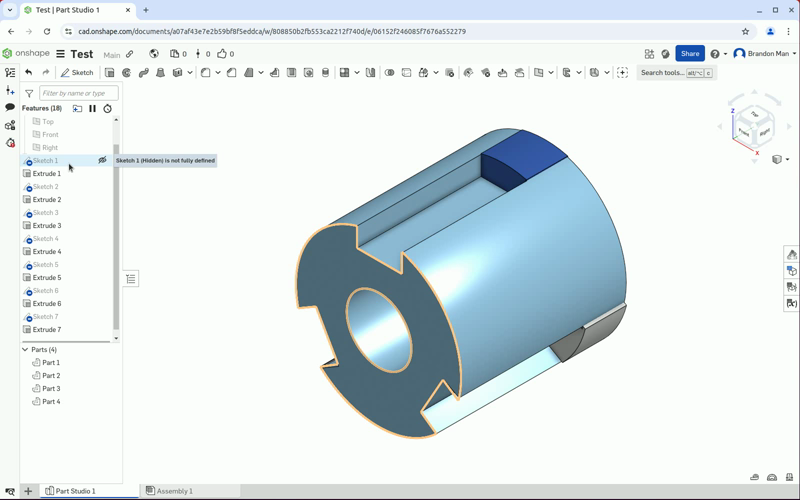
click(69, 163)